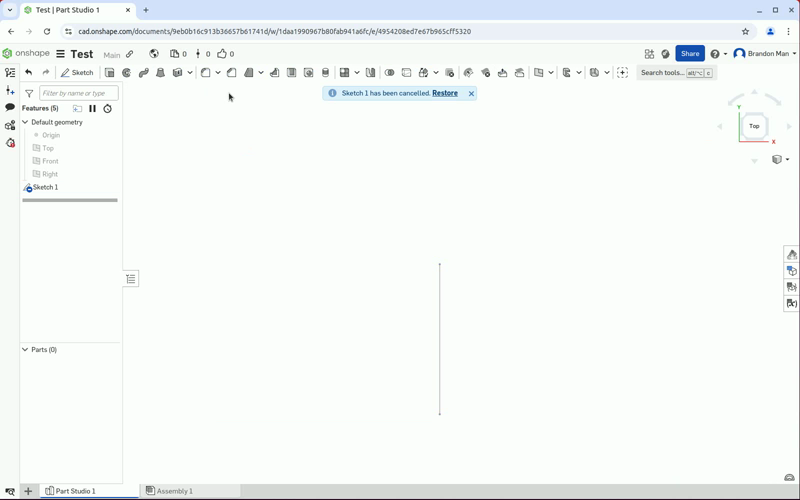
key(shift+h)
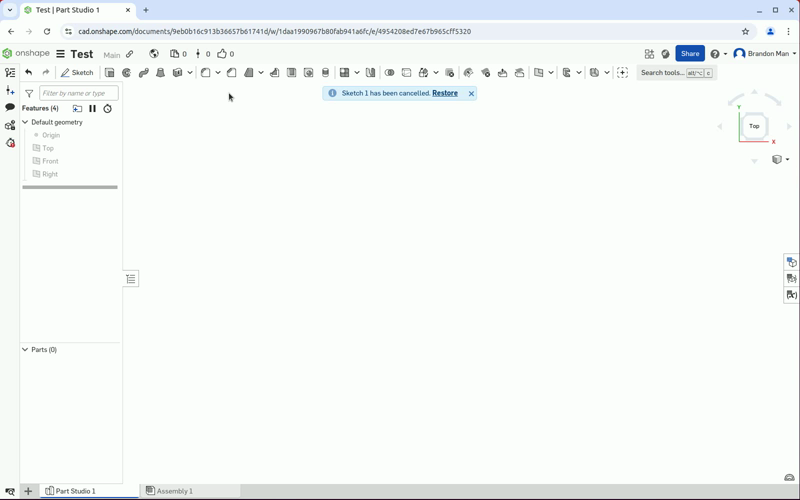
mouse_move(73, 352)
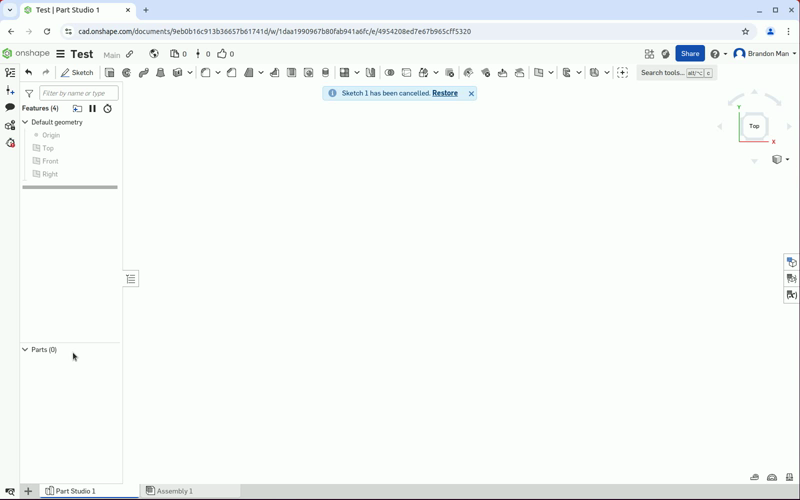
key(y)
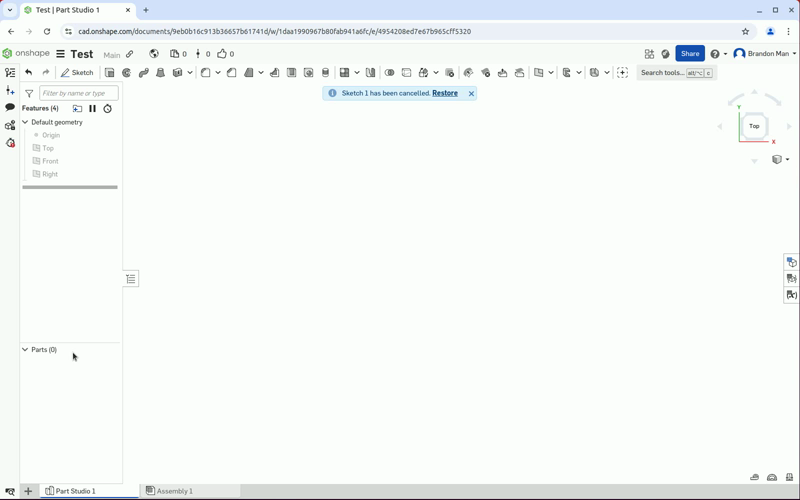
key(shift+p)
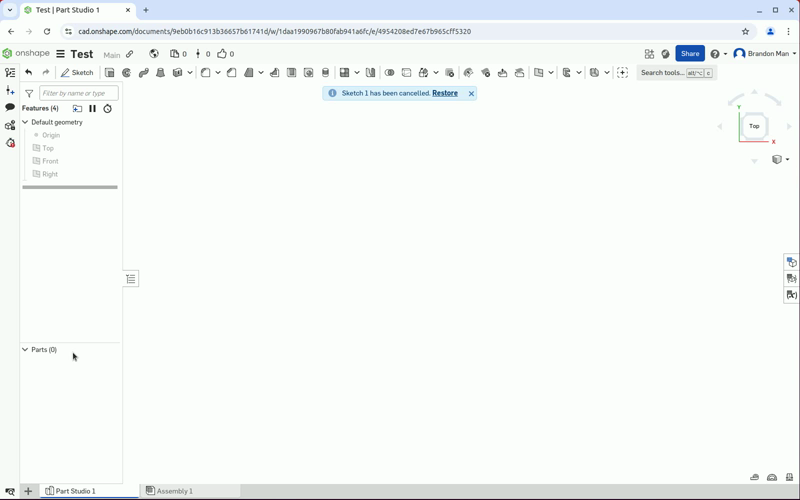
key(space)
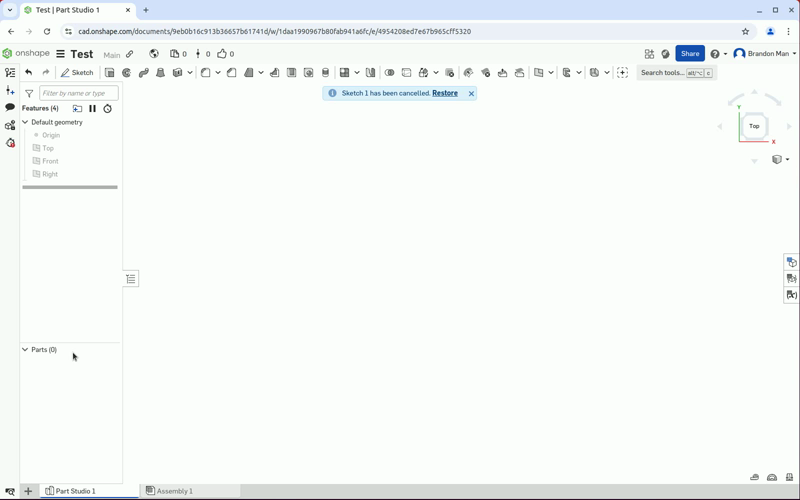
key_down(shift)
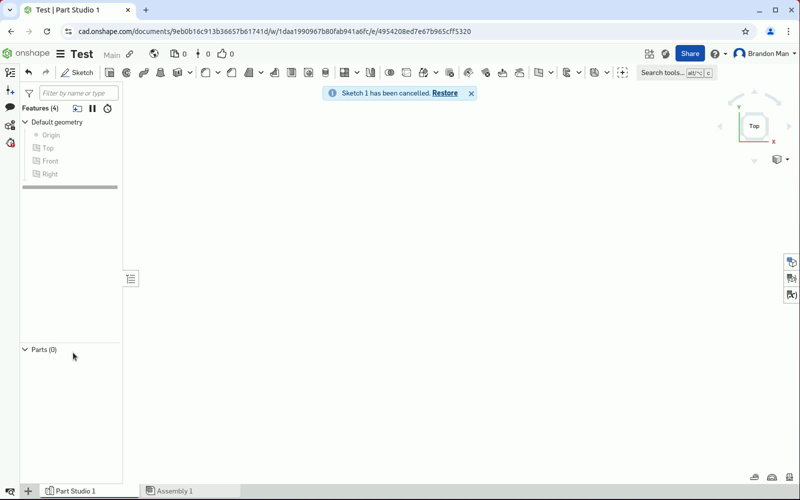
key(up)
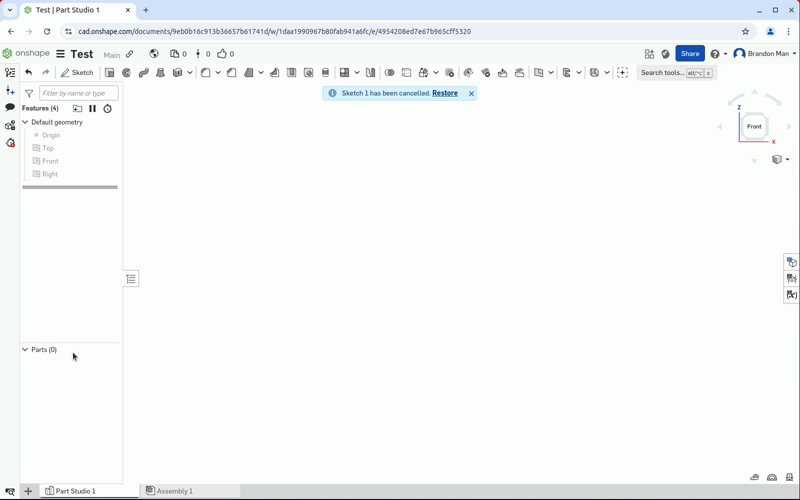
key_up(shift)
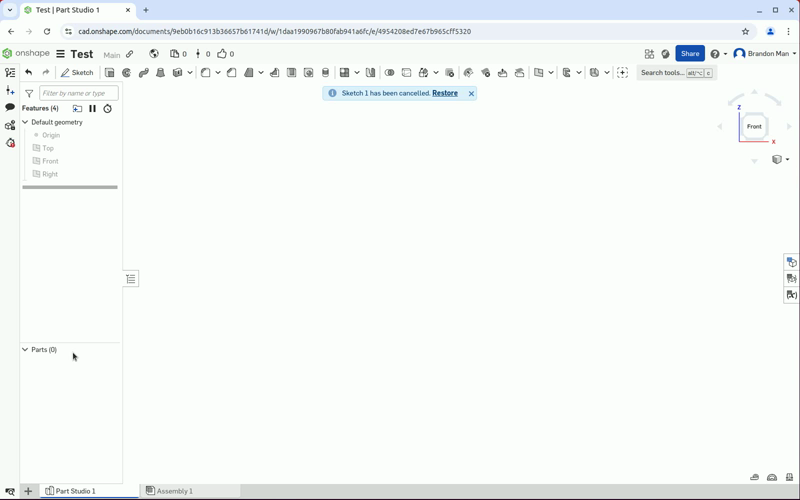
mouse_move(73, 352)
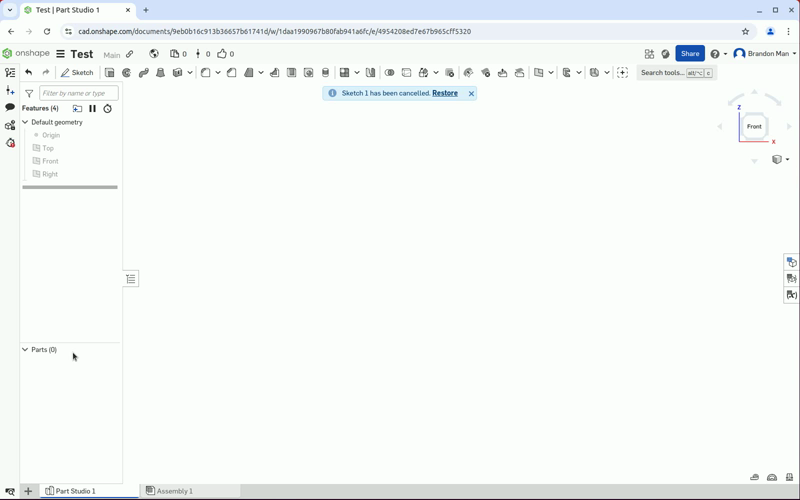
key(shift+y)
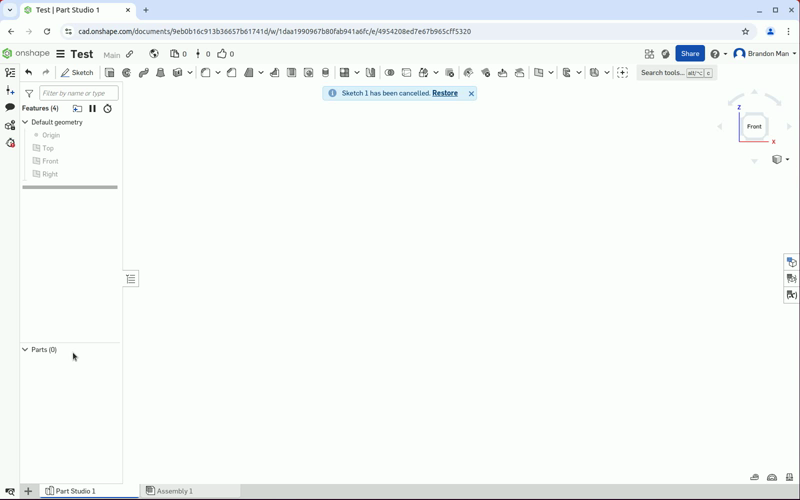
key(shift+s)
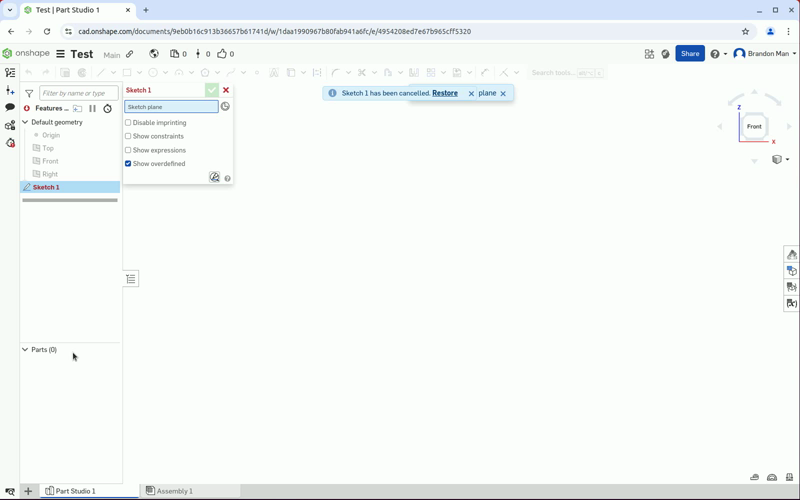
mouse_move(73, 163)
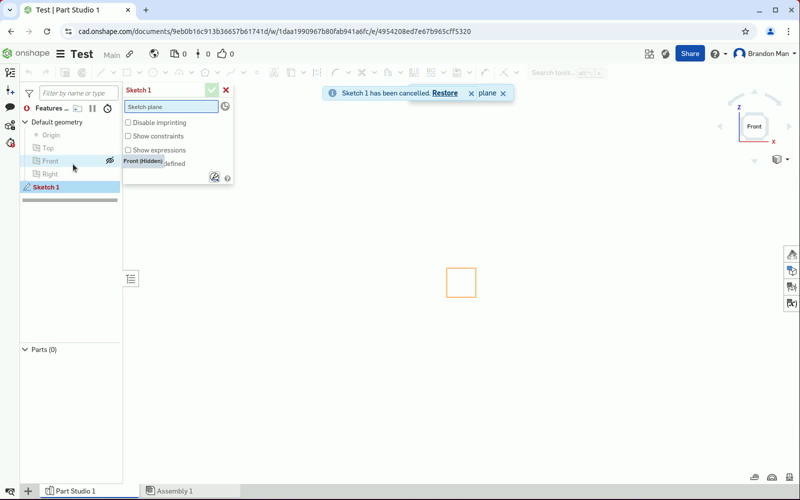
click(73, 163)
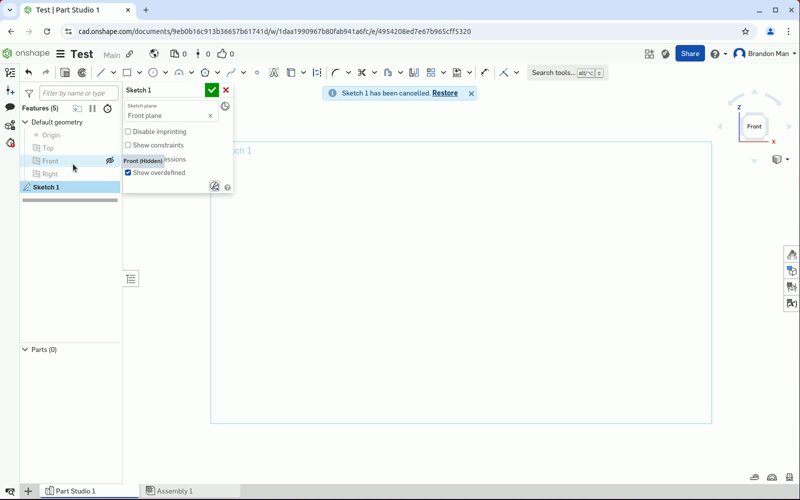
mouse_move(73, 352)
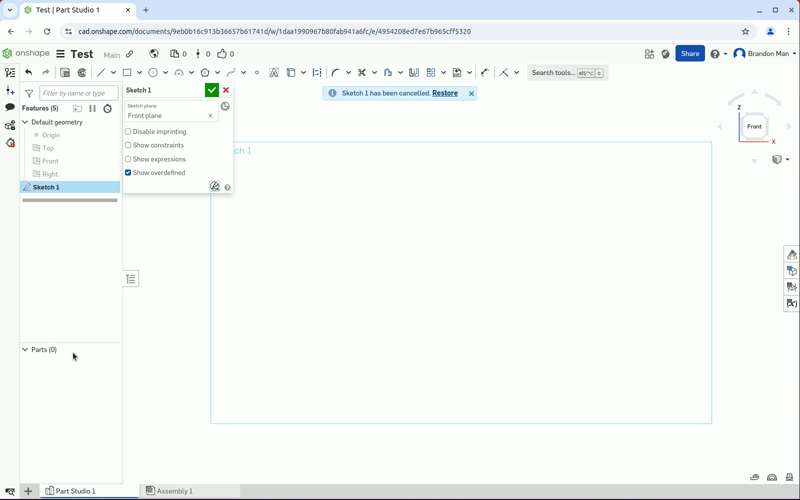
key(y)
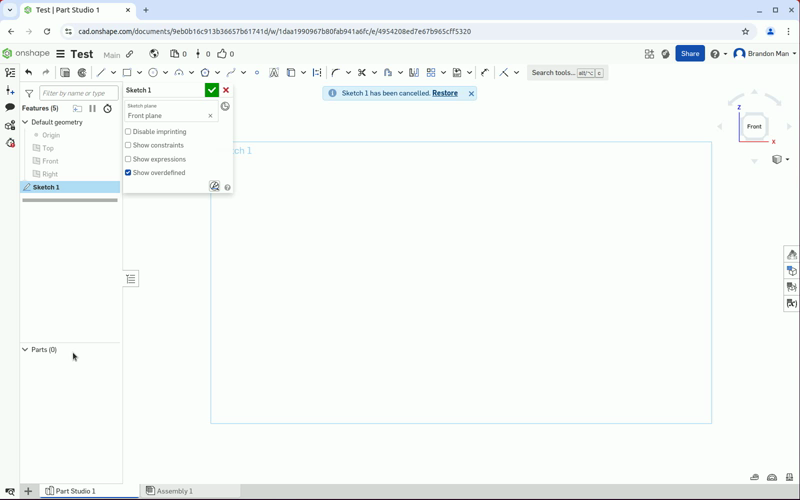
key(a)
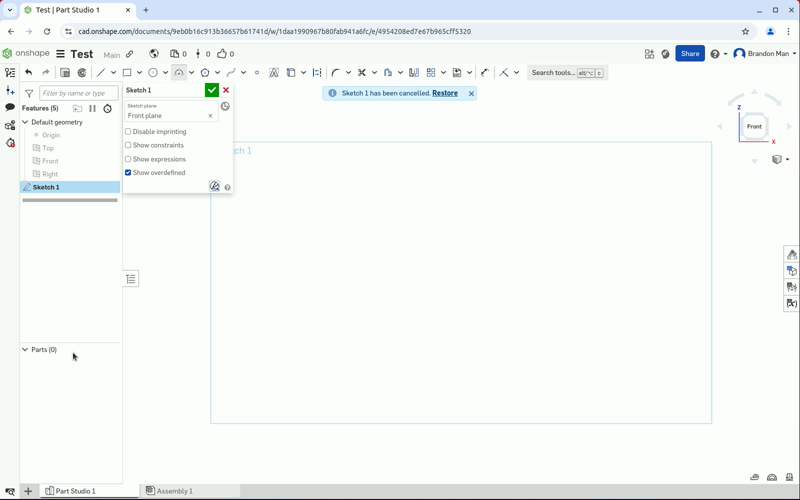
key_down(shift)
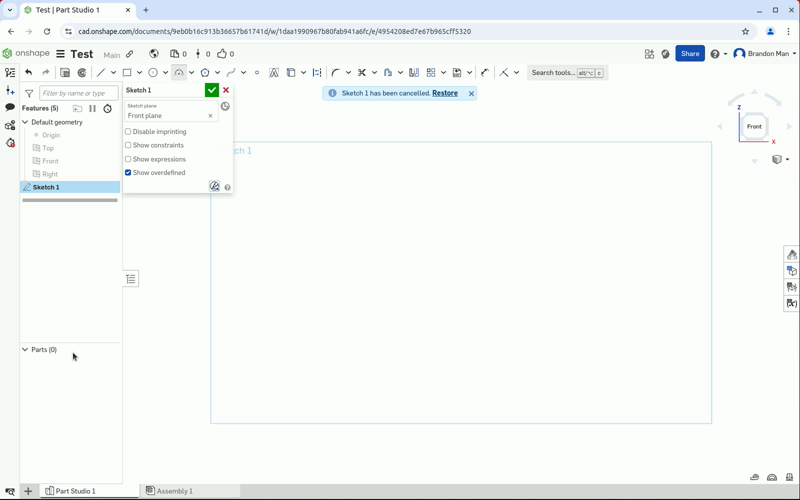
mouse_move(348, 312)
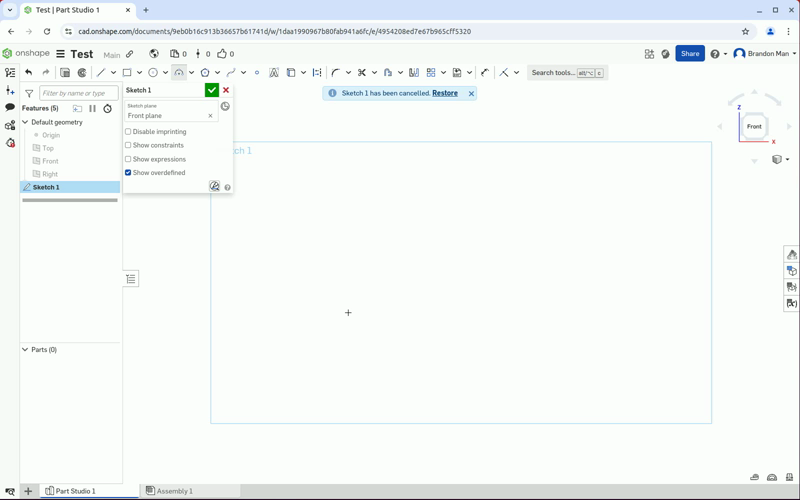
click(348, 312)
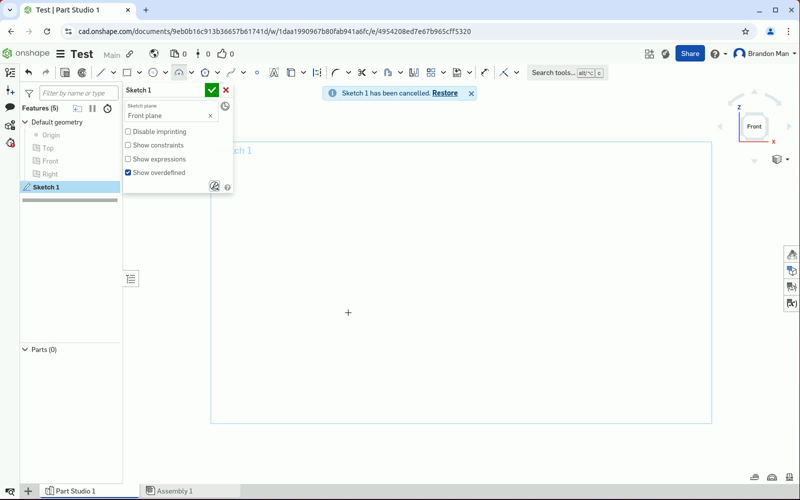
key_up(shift)
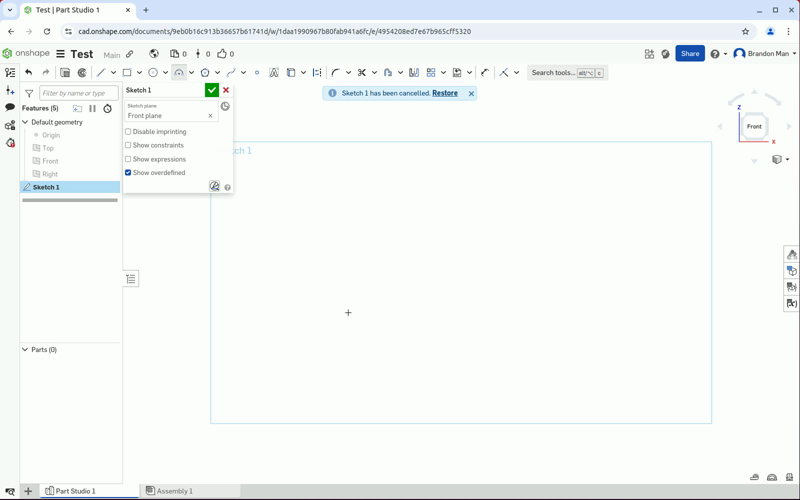
key_down(shift)
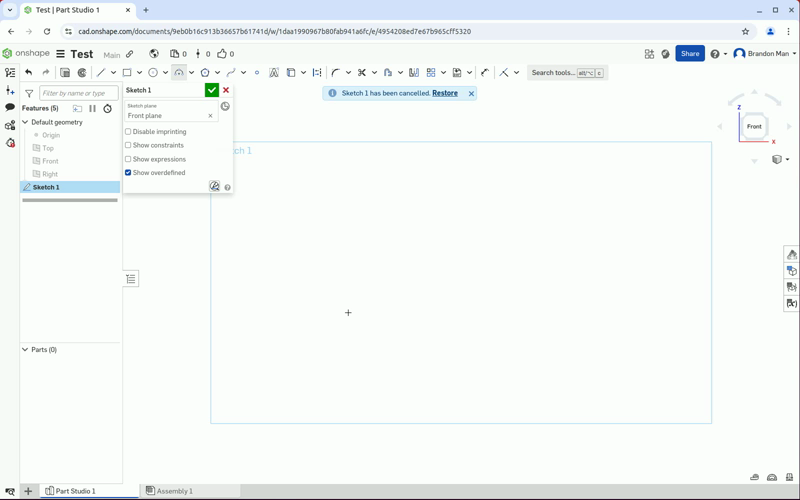
mouse_move(371, 335)
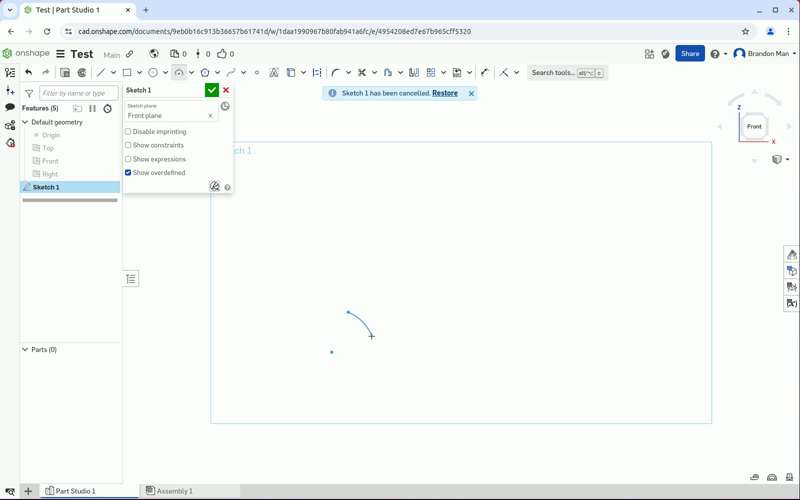
click(371, 335)
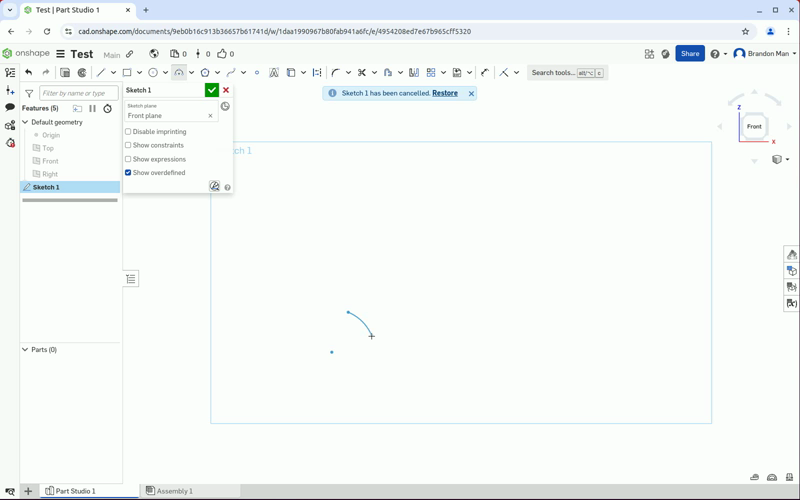
mouse_move(355, 328)
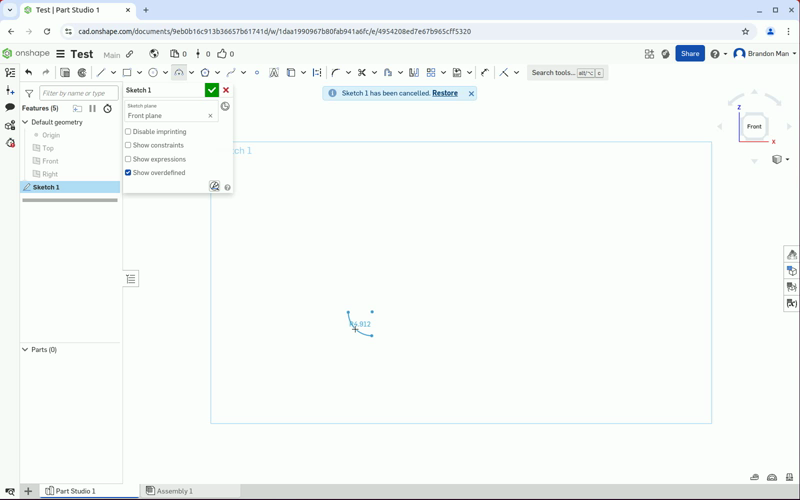
click(355, 328)
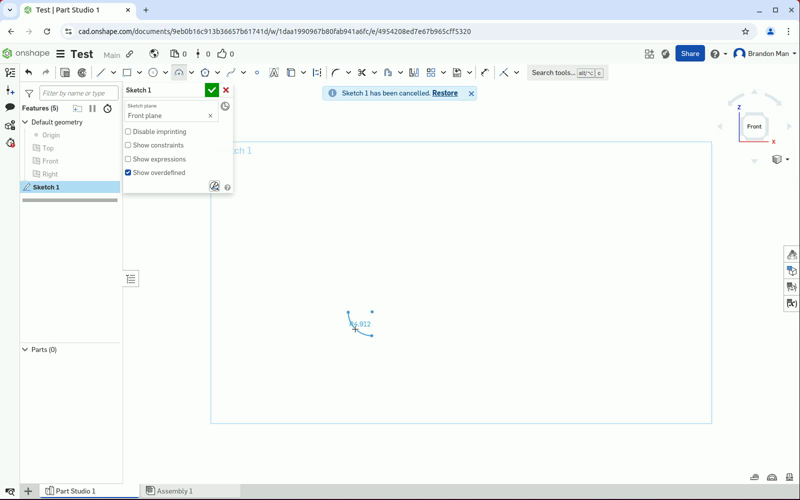
key_up(shift)
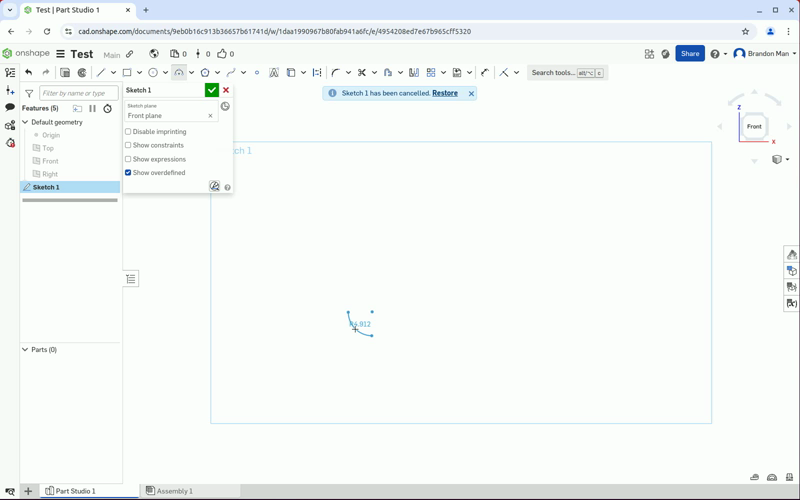
key(esc)
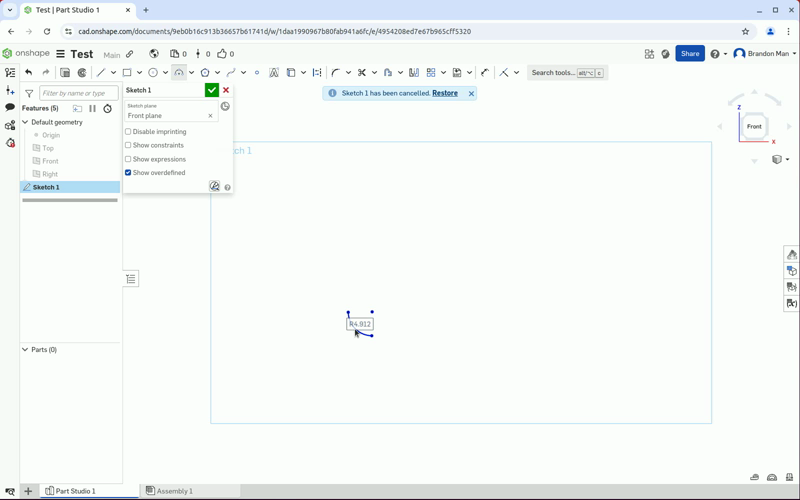
key(l)
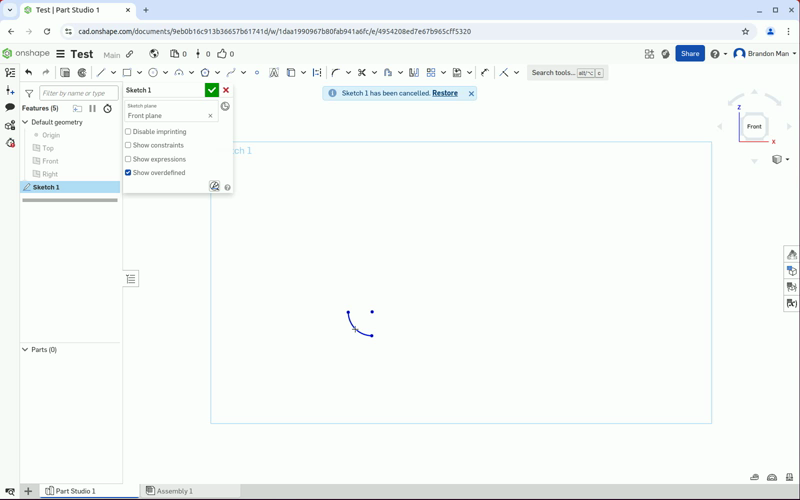
mouse_move(371, 335)
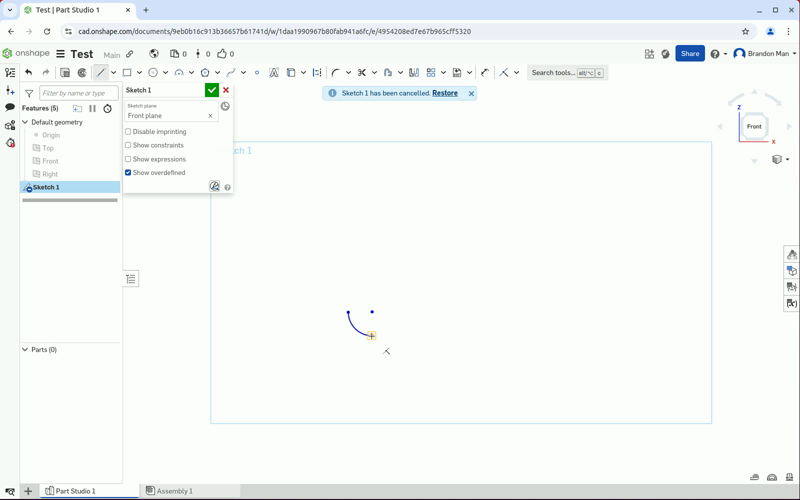
click(371, 335)
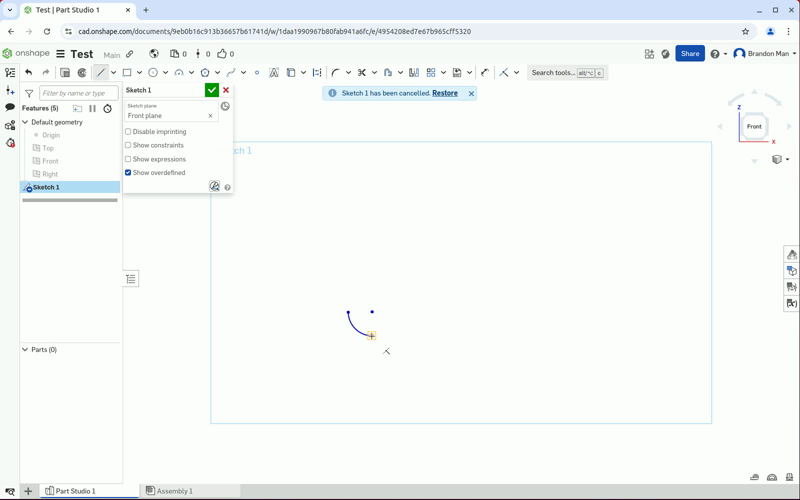
key_down(shift)
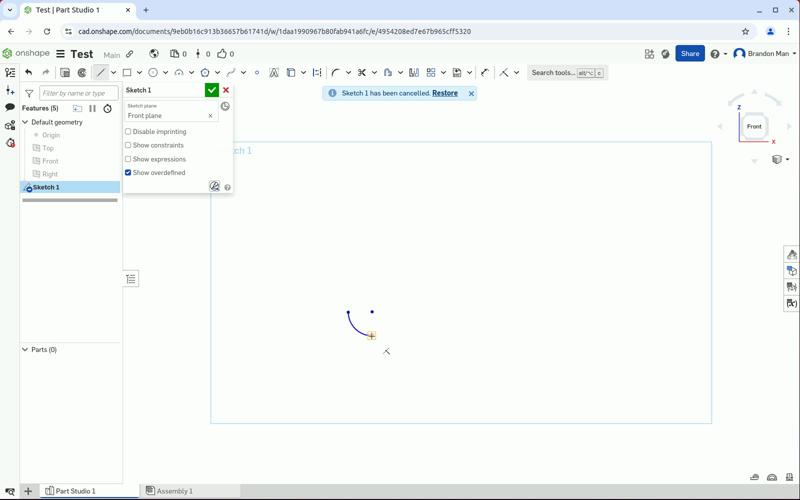
mouse_move(548, 335)
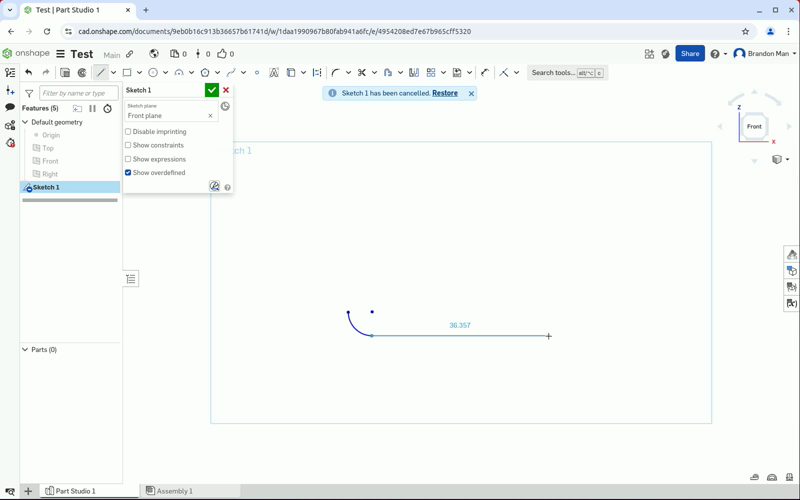
click(548, 335)
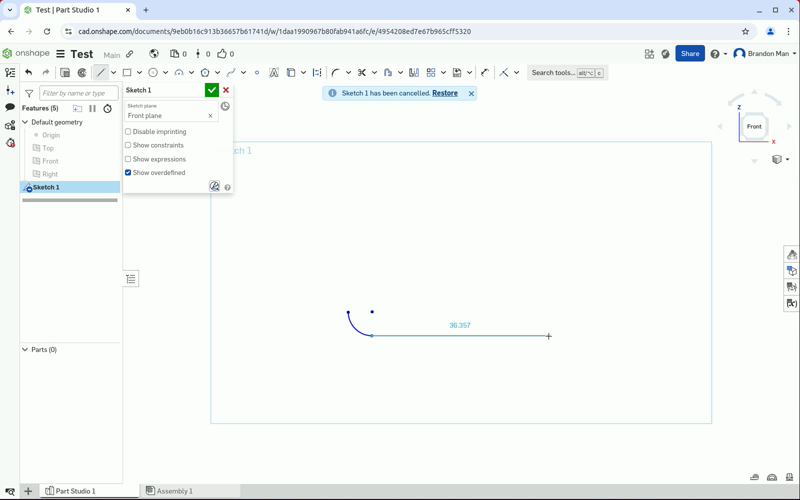
key_up(shift)
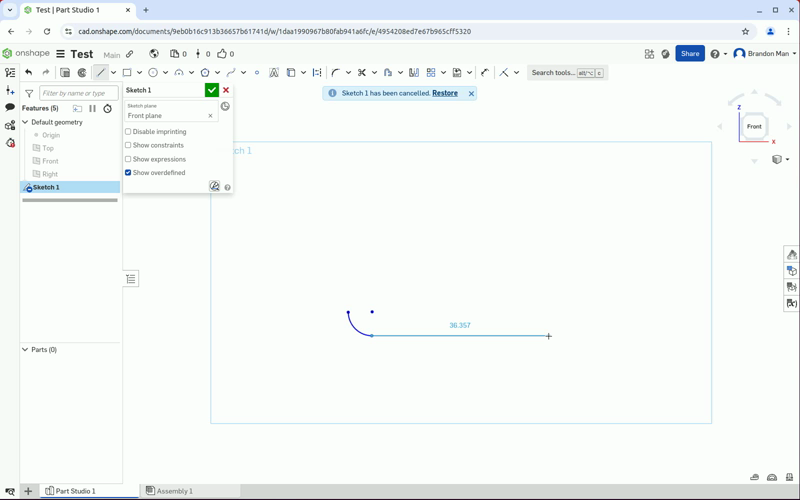
key(esc)
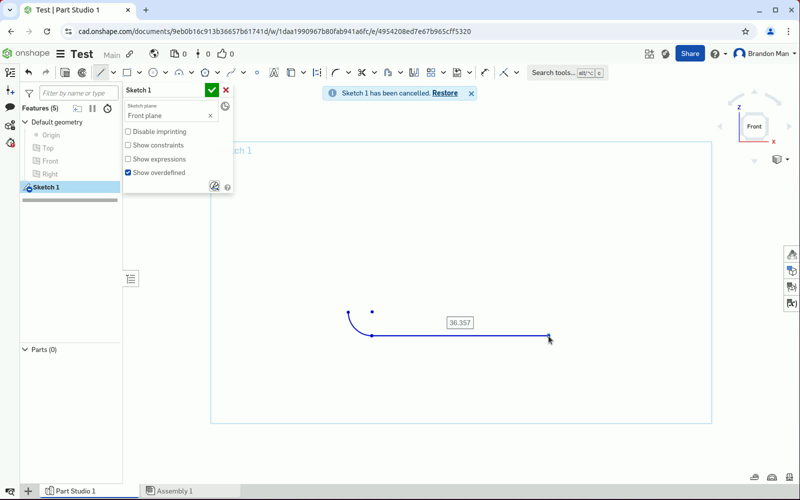
key(a)
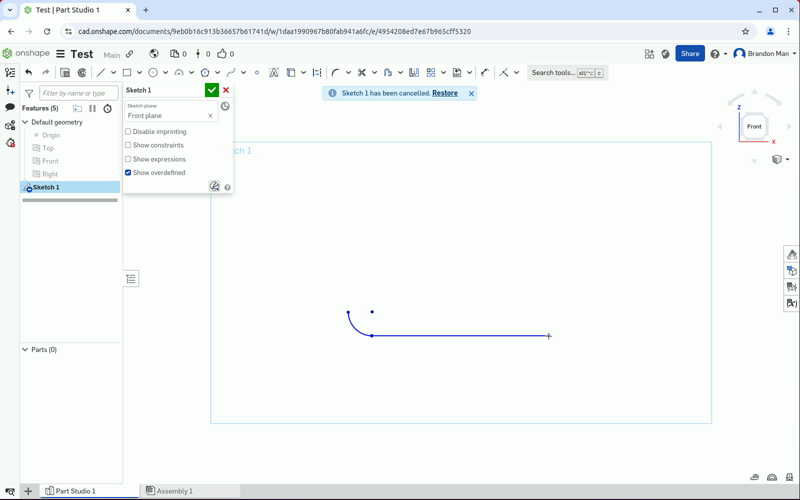
mouse_move(548, 335)
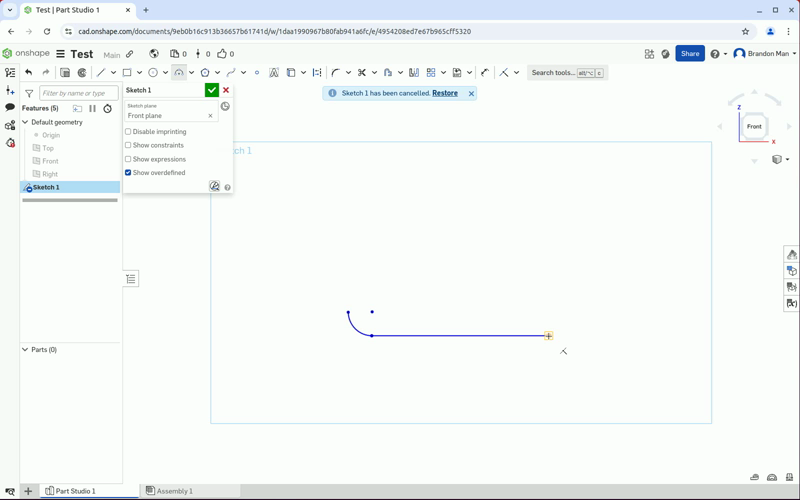
click(548, 335)
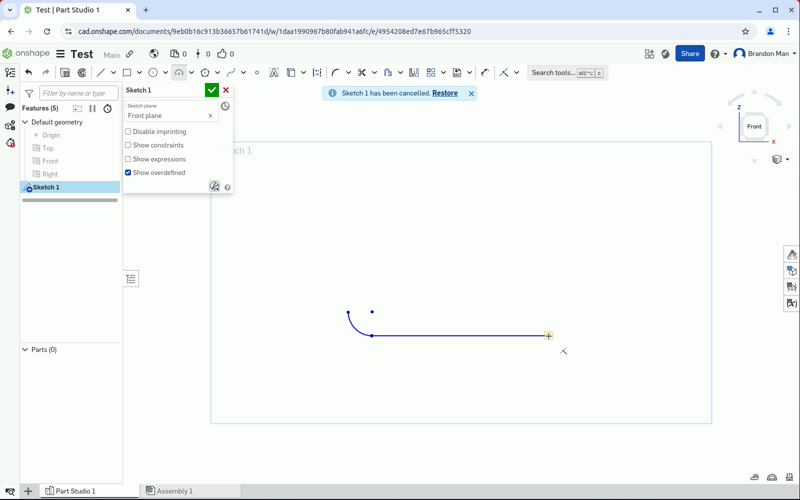
key_down(shift)
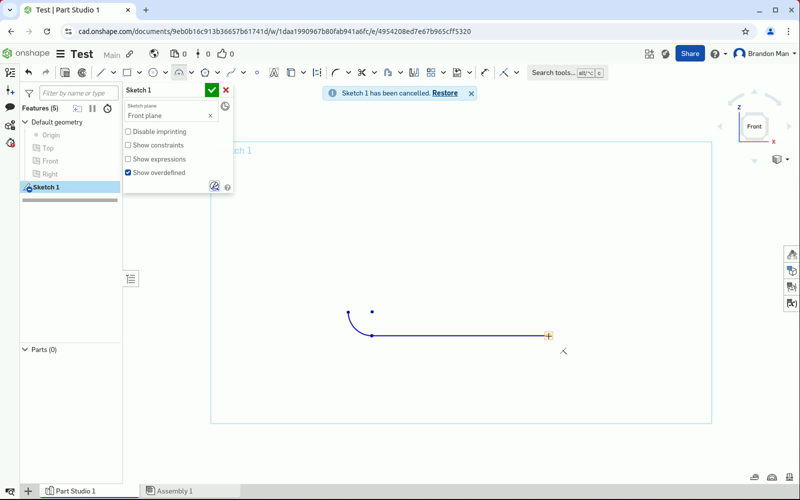
mouse_move(572, 312)
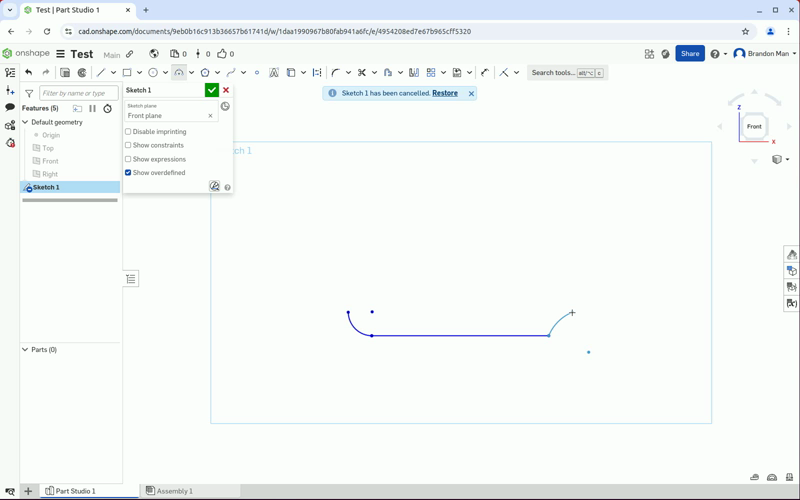
click(572, 312)
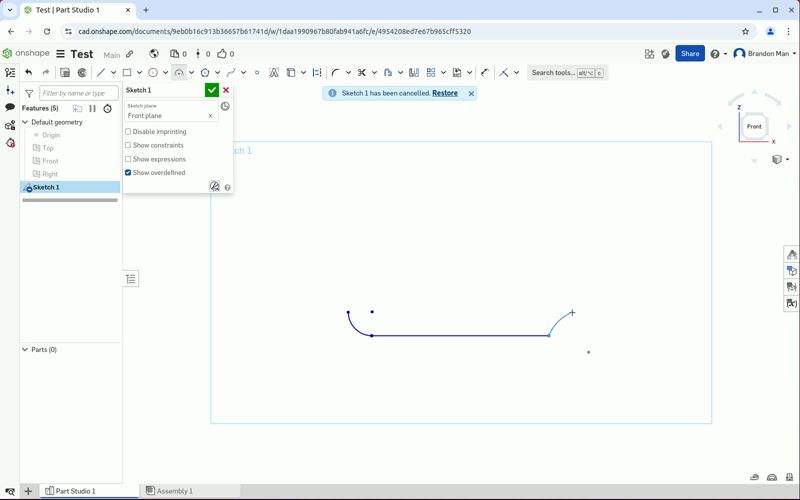
mouse_move(565, 328)
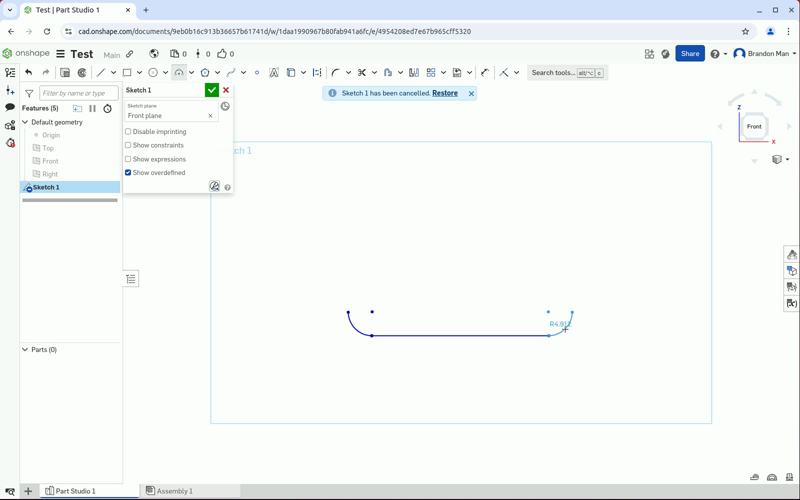
click(565, 328)
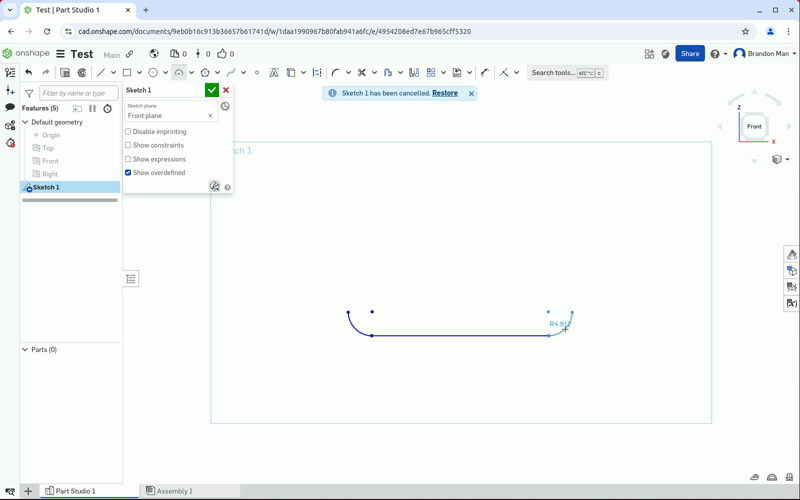
key_up(shift)
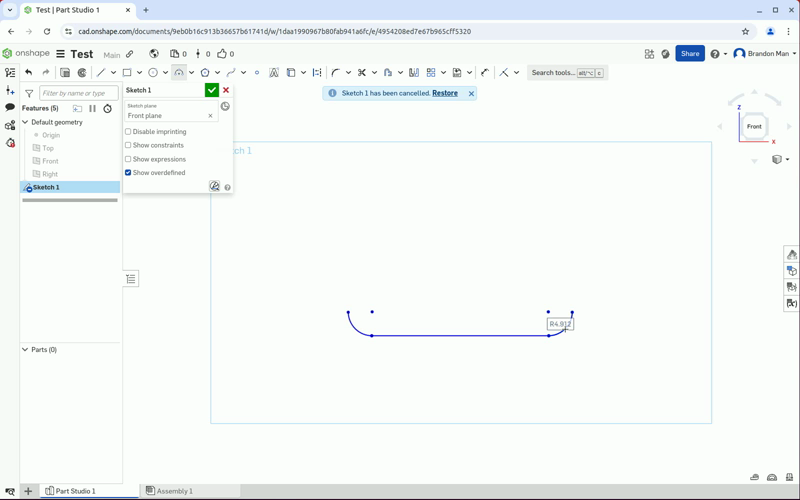
key(esc)
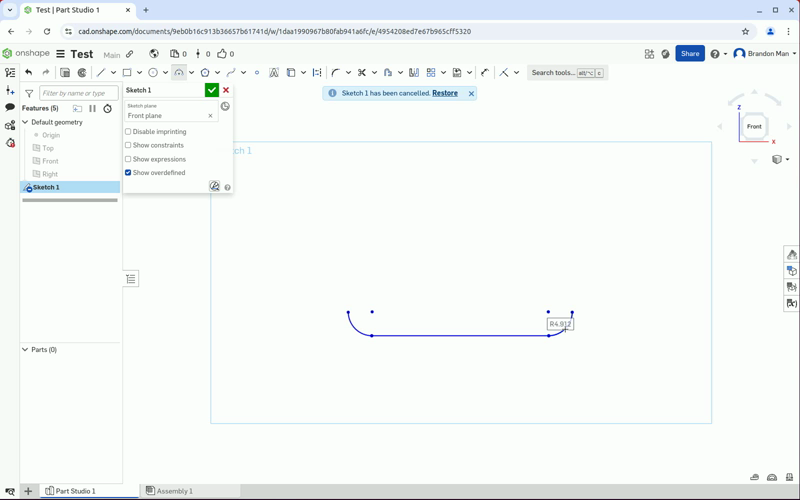
key(l)
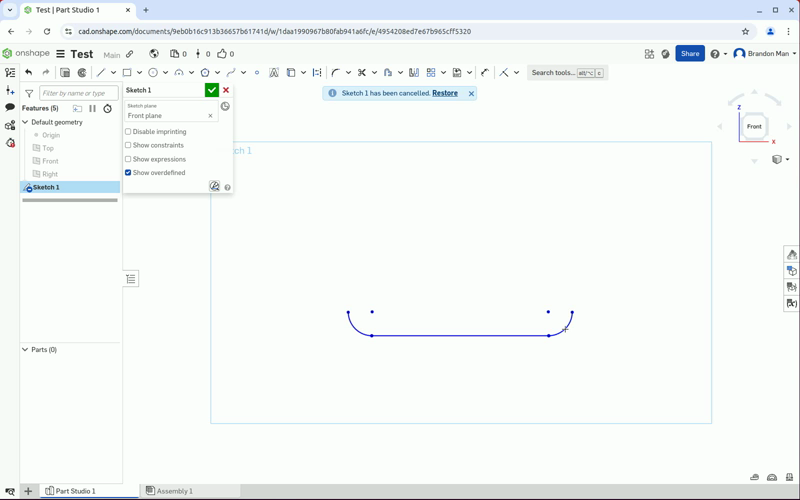
mouse_move(572, 312)
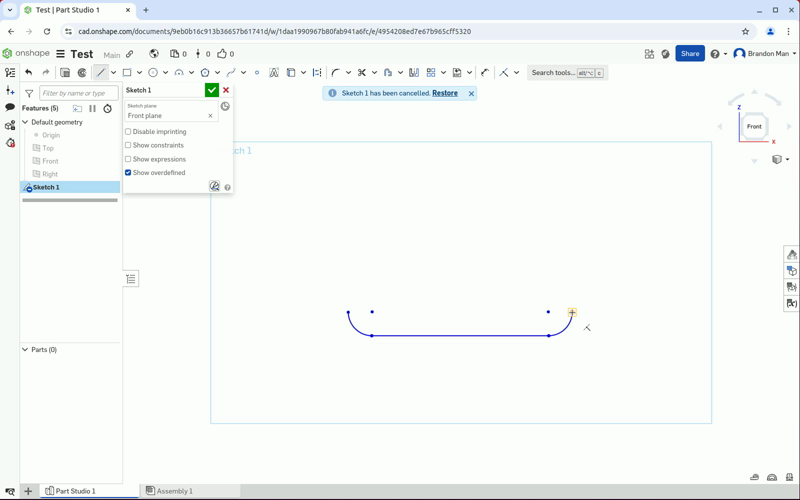
click(572, 312)
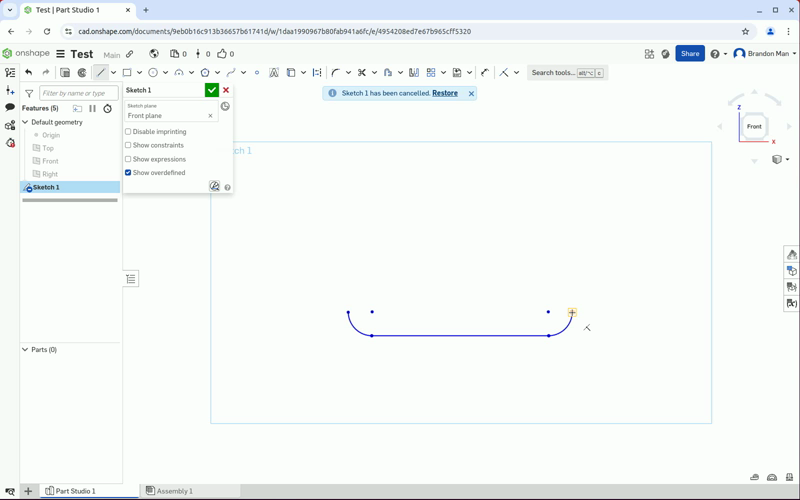
key_down(shift)
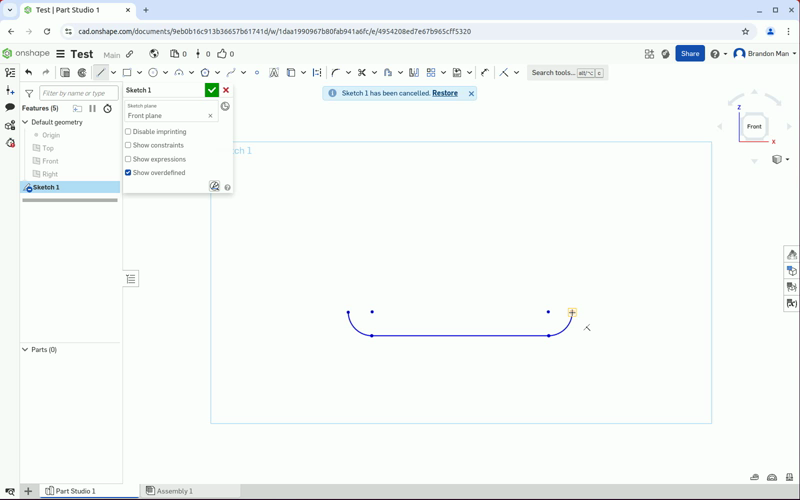
mouse_move(589, 312)
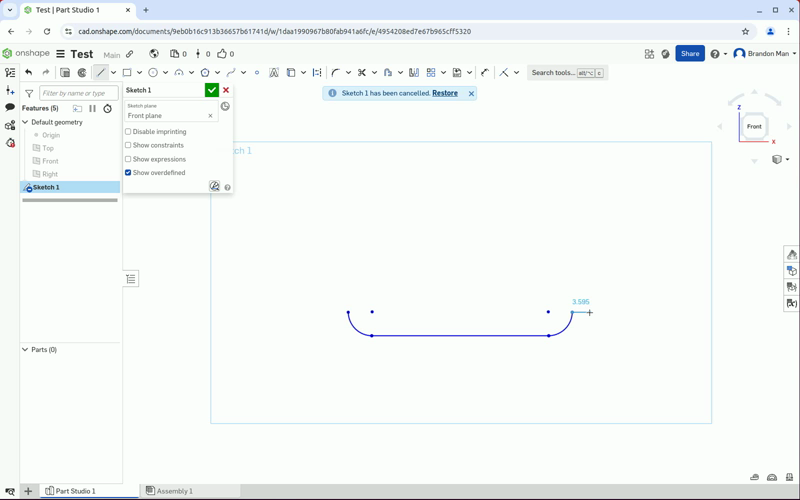
mouse_move(572, 253)
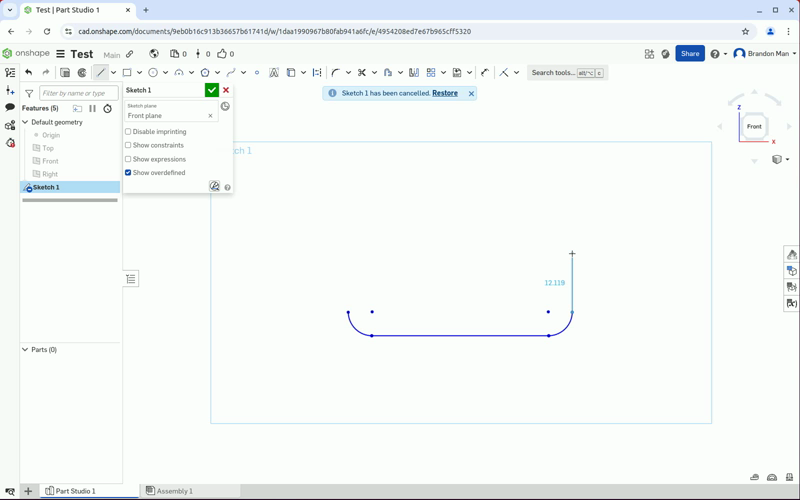
click(572, 253)
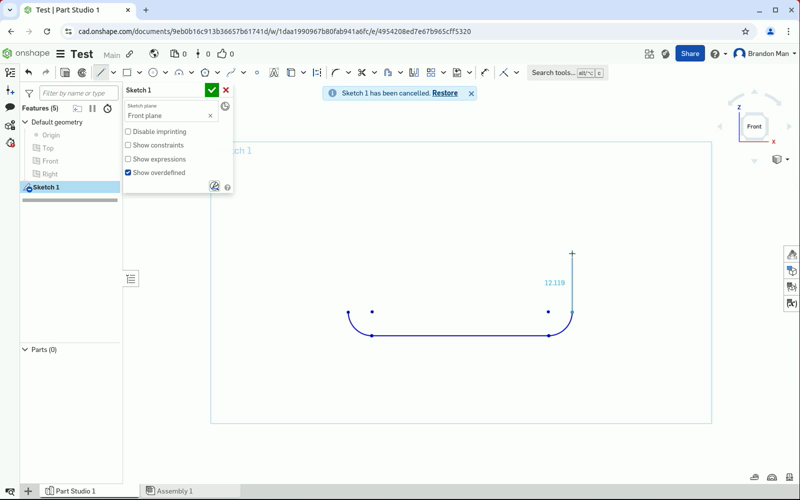
key_up(shift)
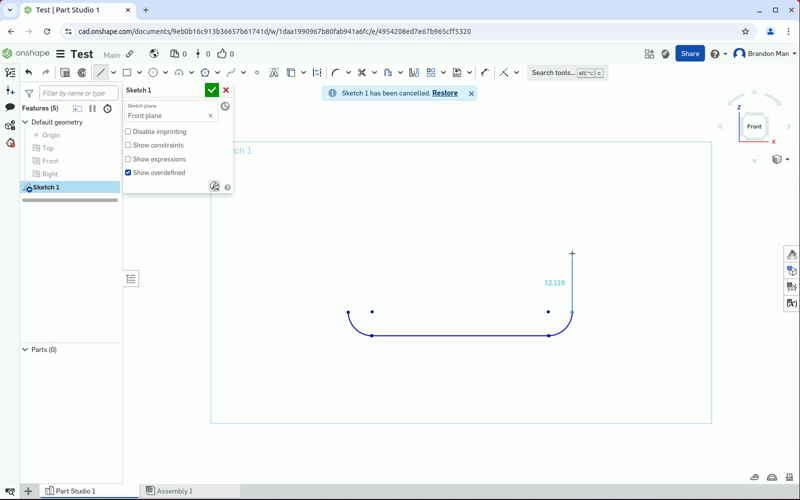
key(esc)
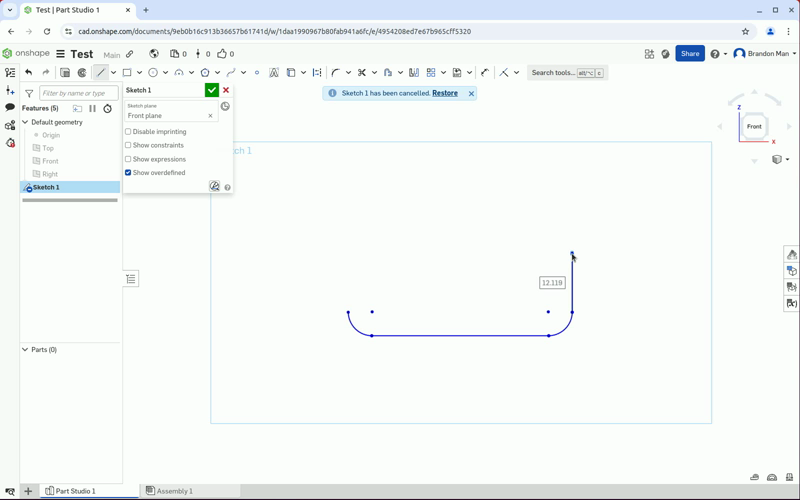
key(a)
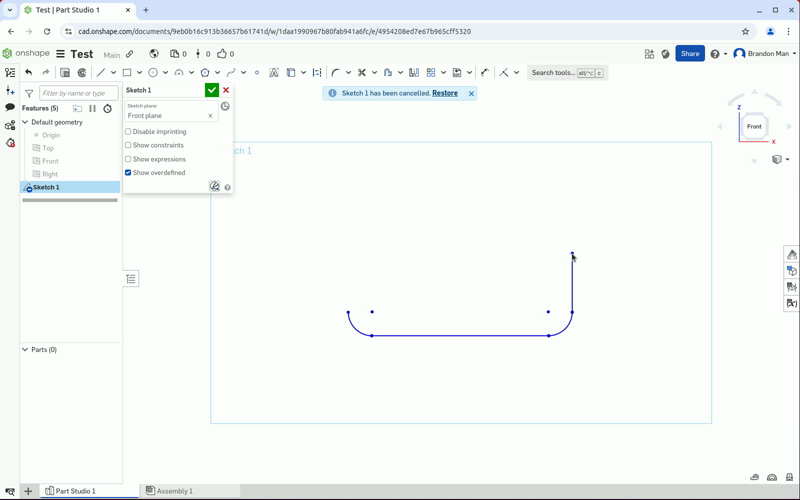
mouse_move(572, 253)
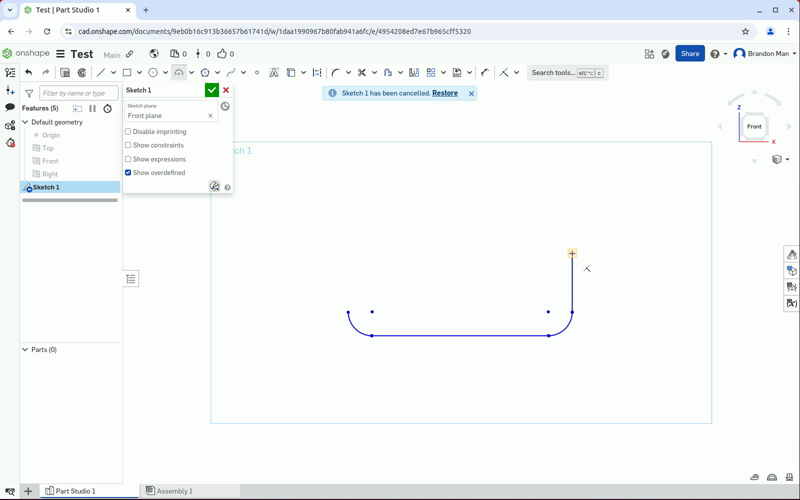
click(572, 253)
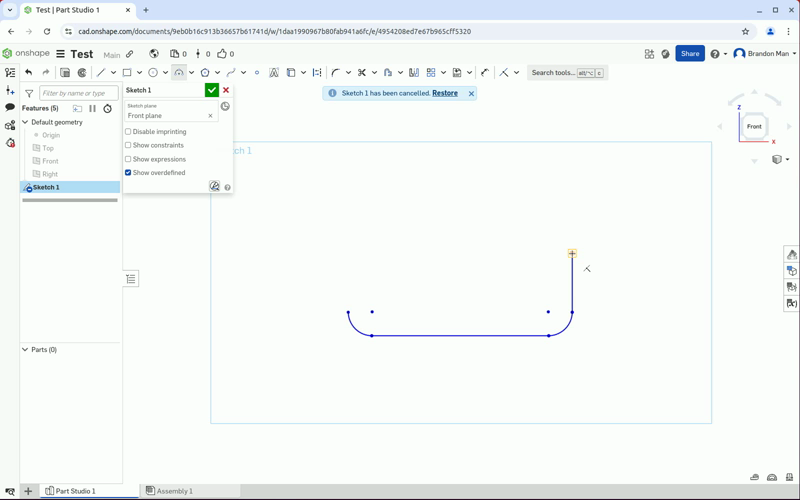
key_down(shift)
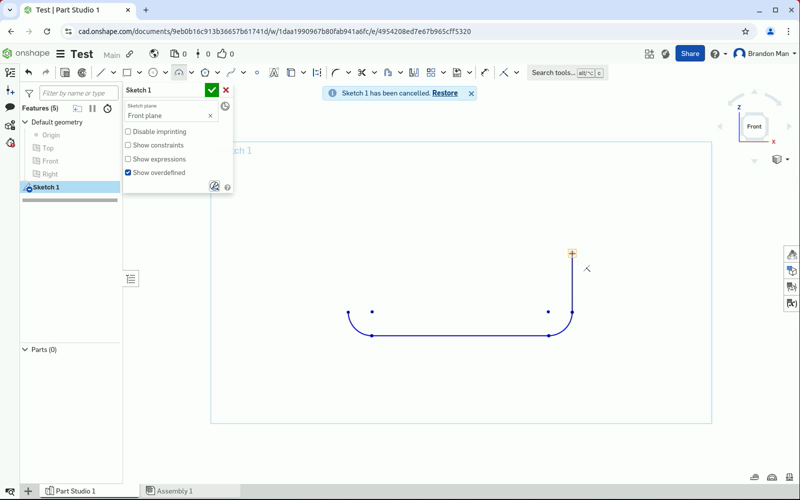
mouse_move(548, 229)
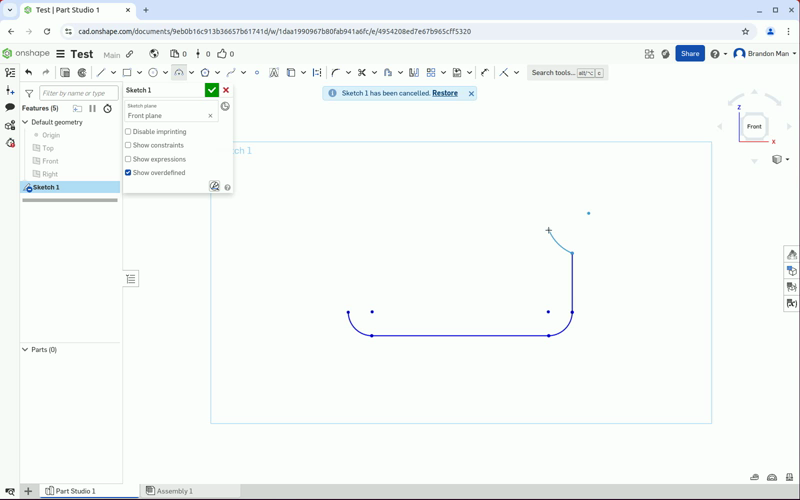
click(548, 229)
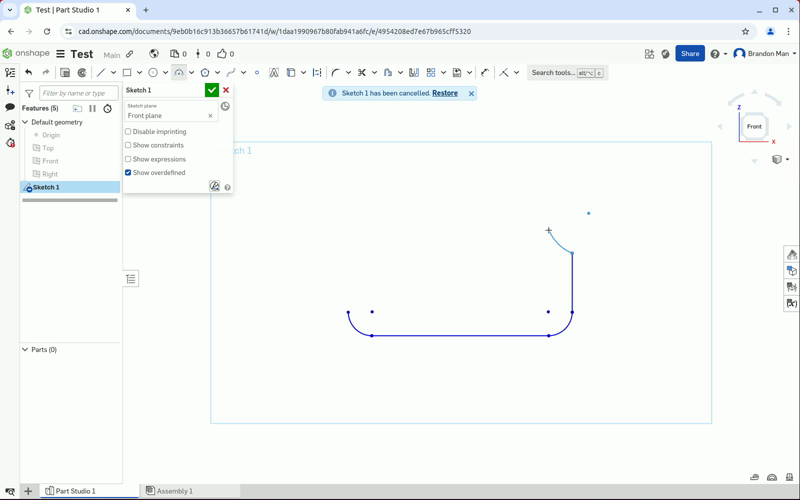
mouse_move(565, 236)
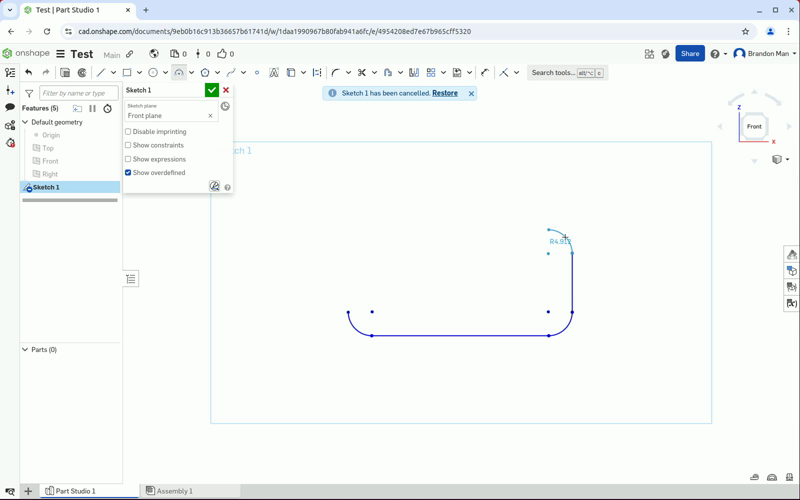
click(565, 236)
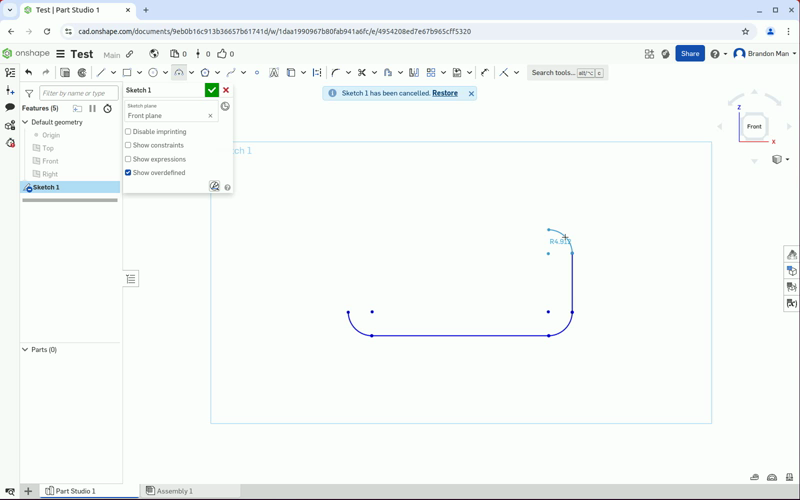
key_up(shift)
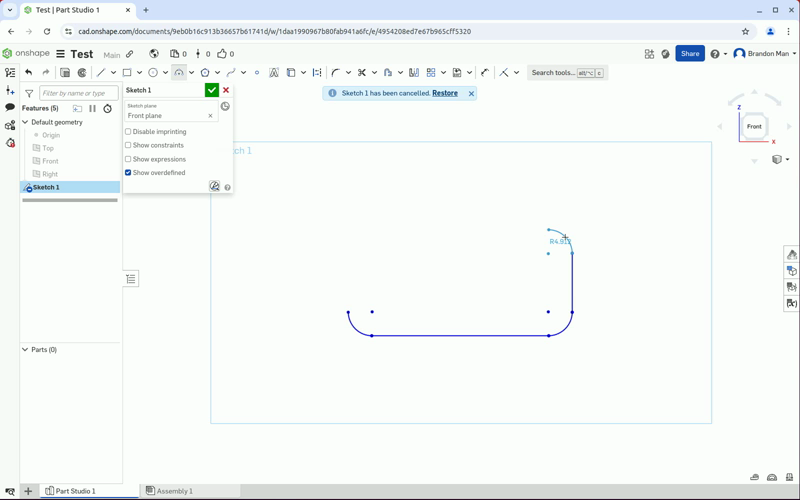
key(esc)
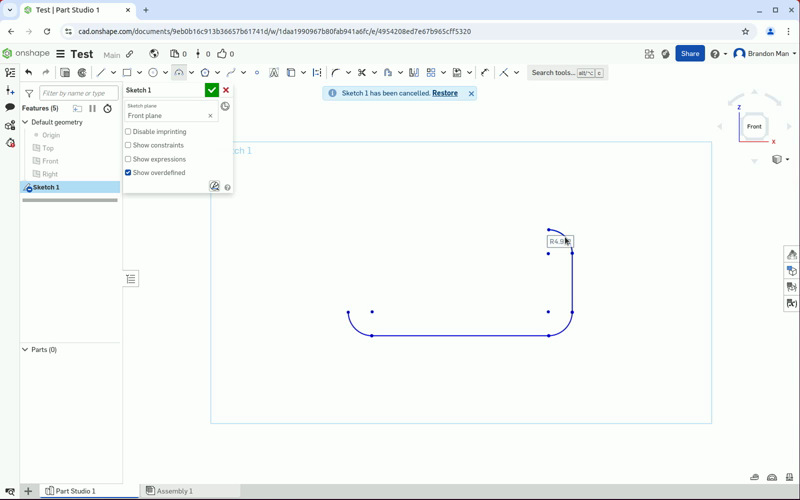
key(l)
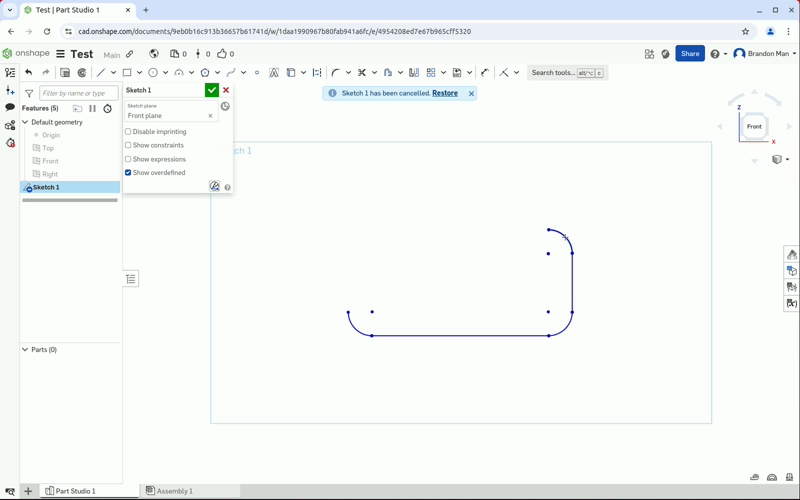
mouse_move(548, 229)
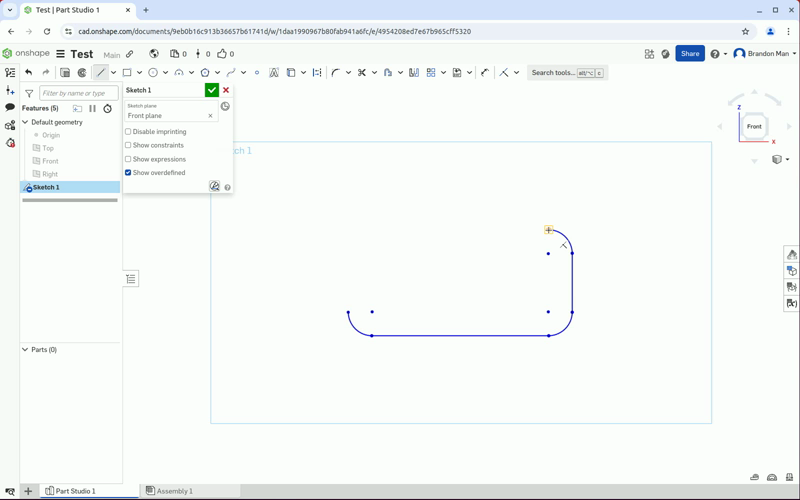
click(548, 229)
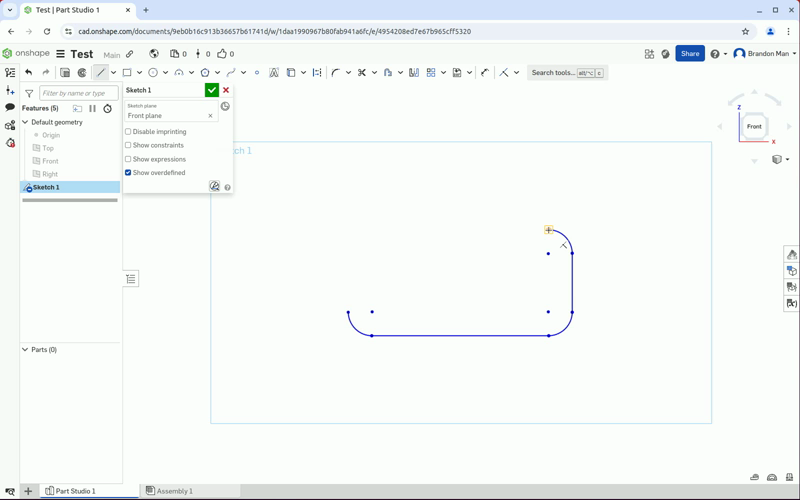
key_down(shift)
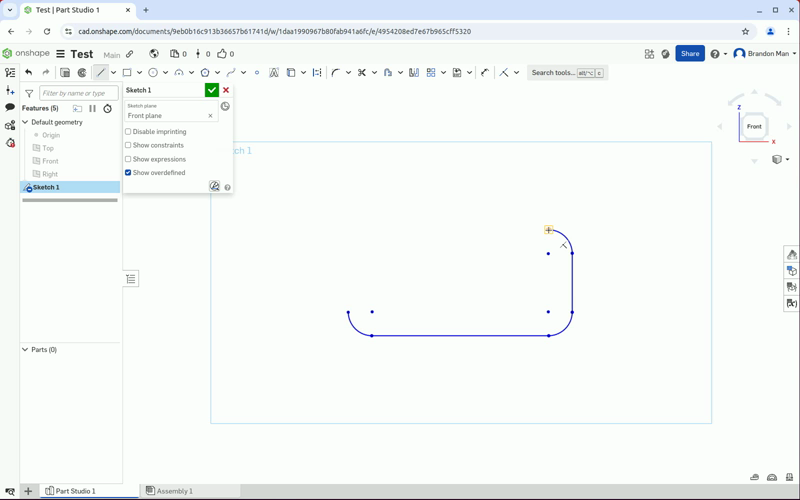
mouse_move(371, 229)
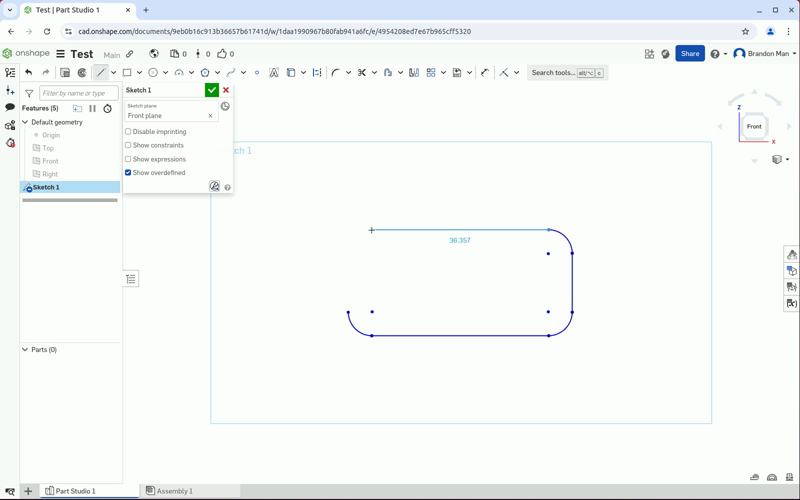
click(371, 229)
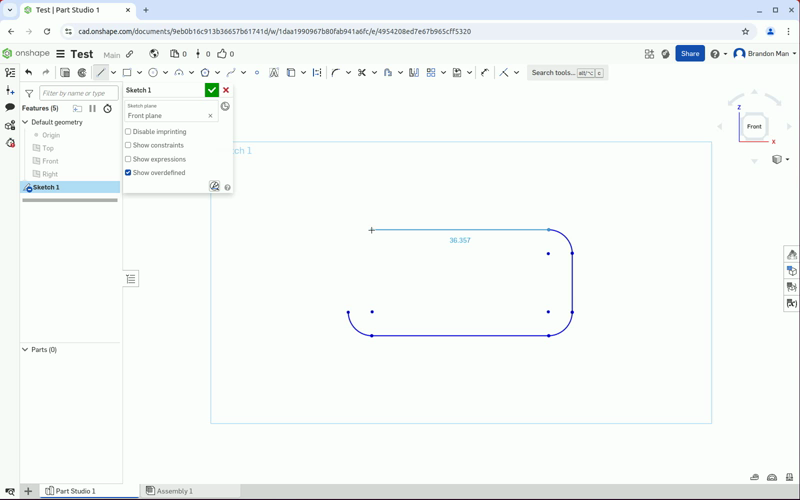
key_up(shift)
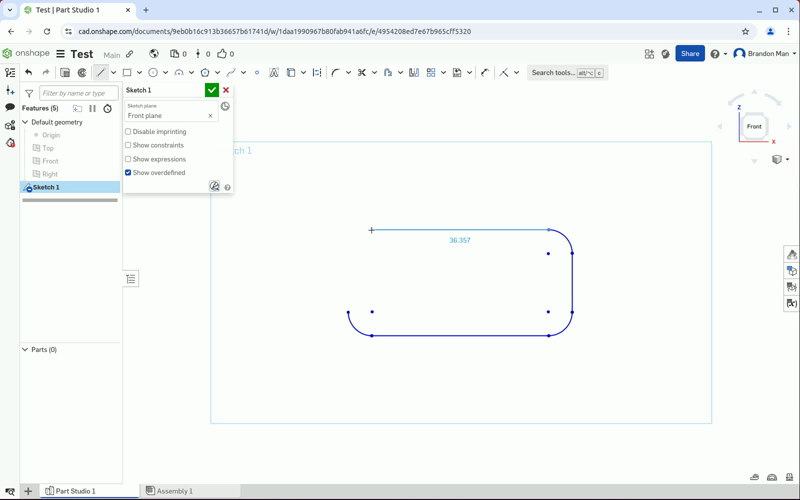
key(esc)
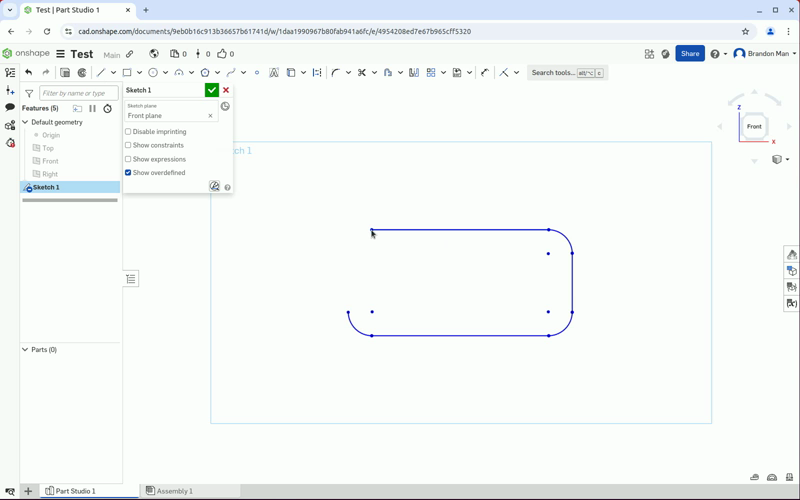
key(a)
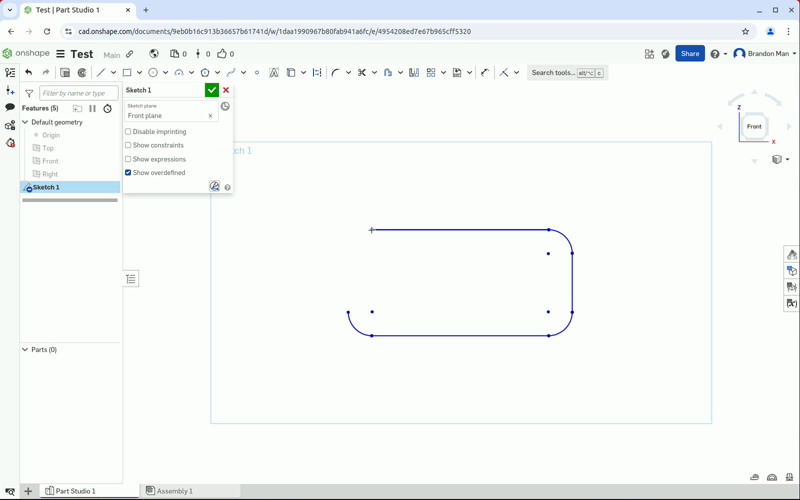
mouse_move(371, 229)
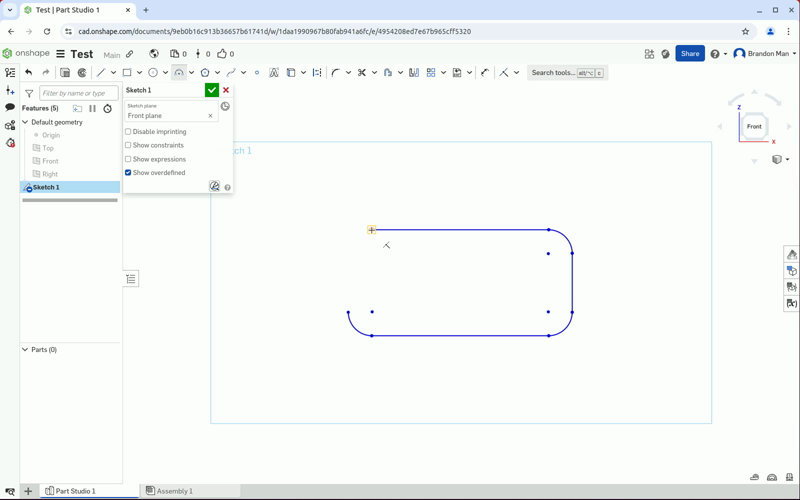
click(371, 229)
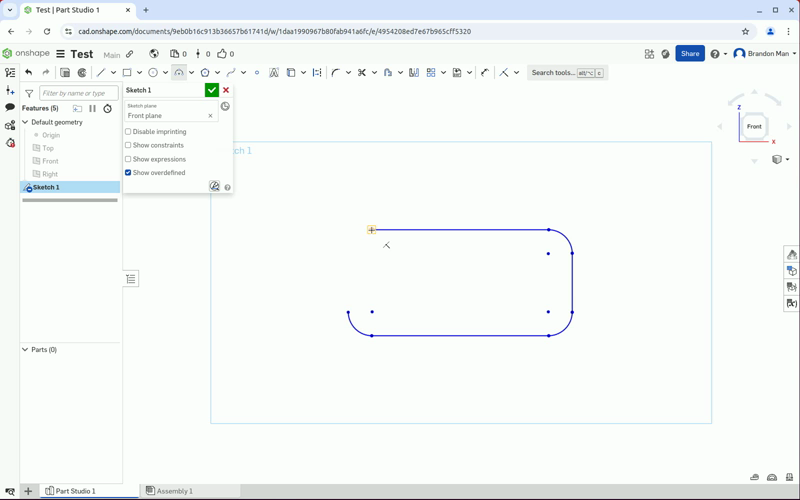
key_down(shift)
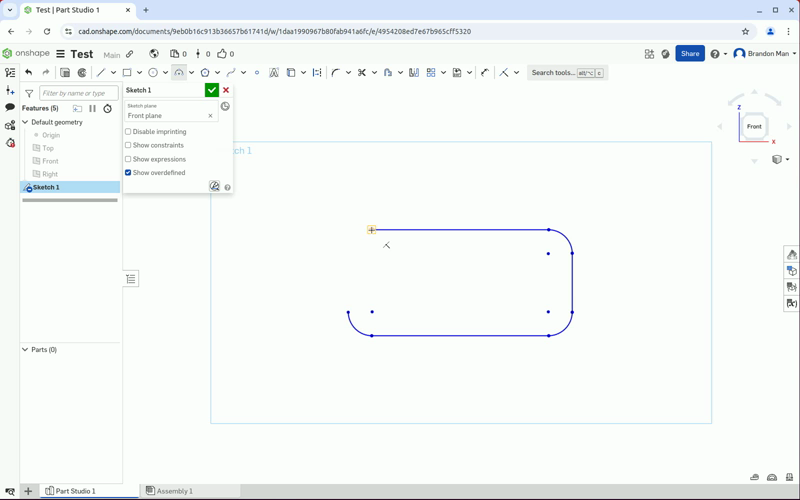
mouse_move(348, 253)
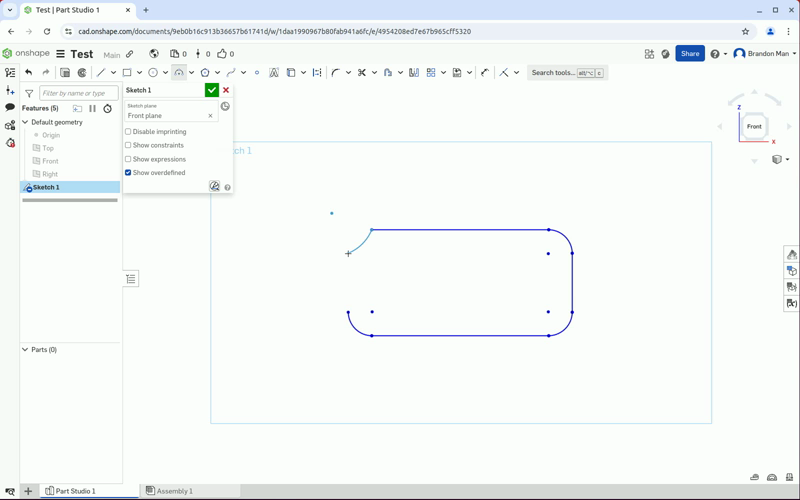
click(348, 253)
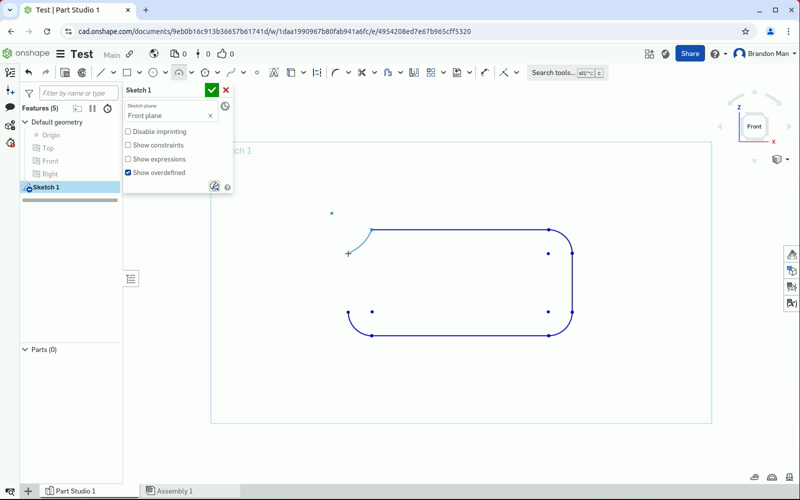
mouse_move(355, 236)
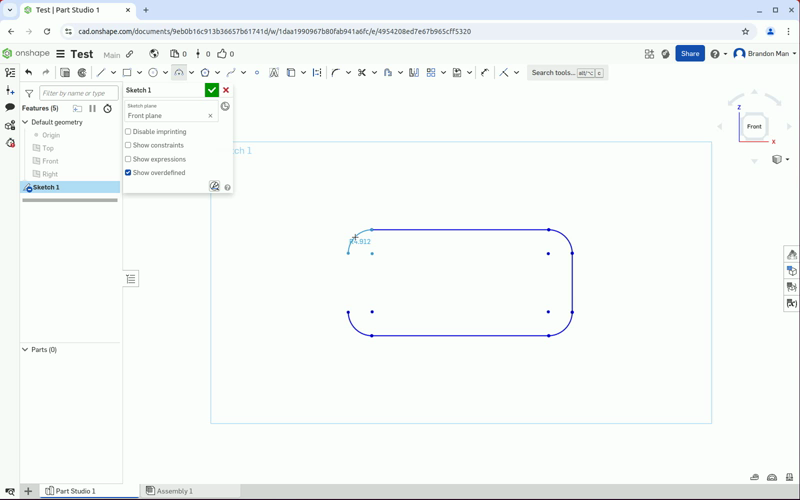
click(355, 236)
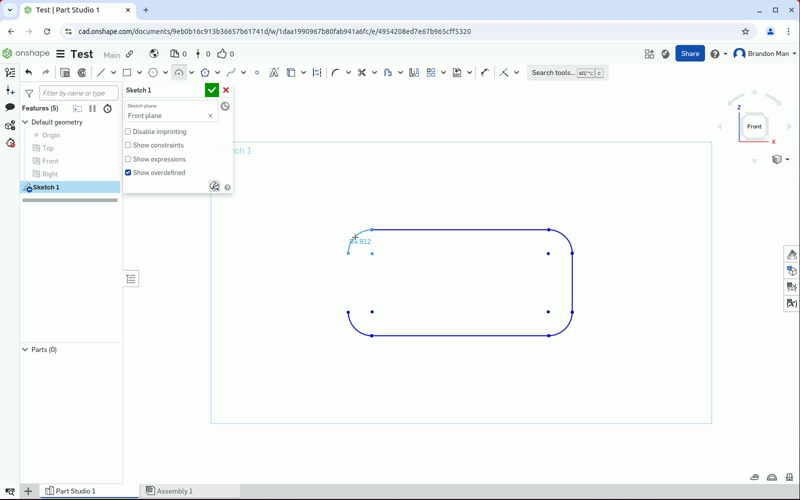
key_up(shift)
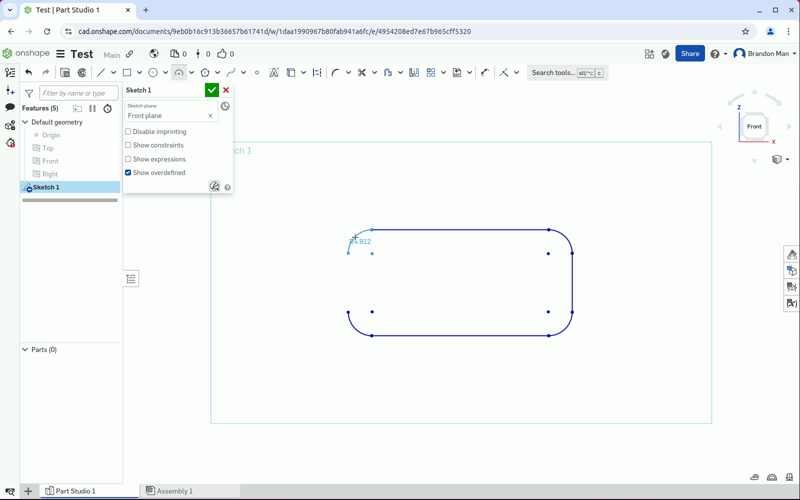
key(esc)
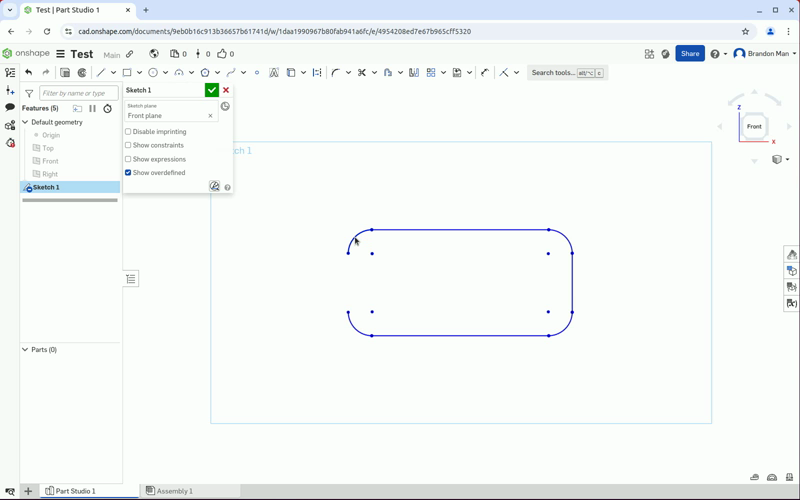
key(l)
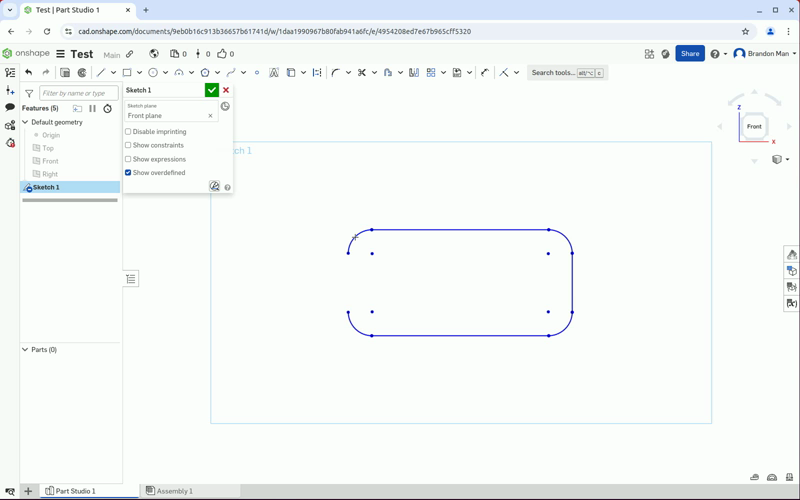
mouse_move(348, 253)
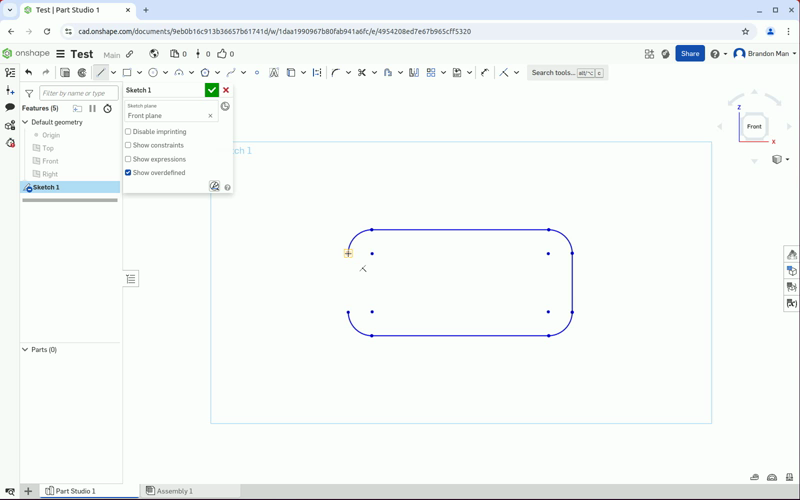
click(348, 253)
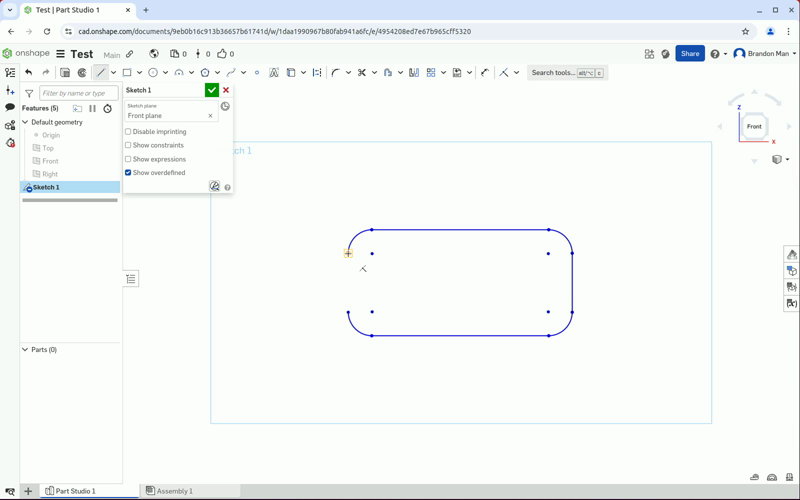
mouse_move(378, 253)
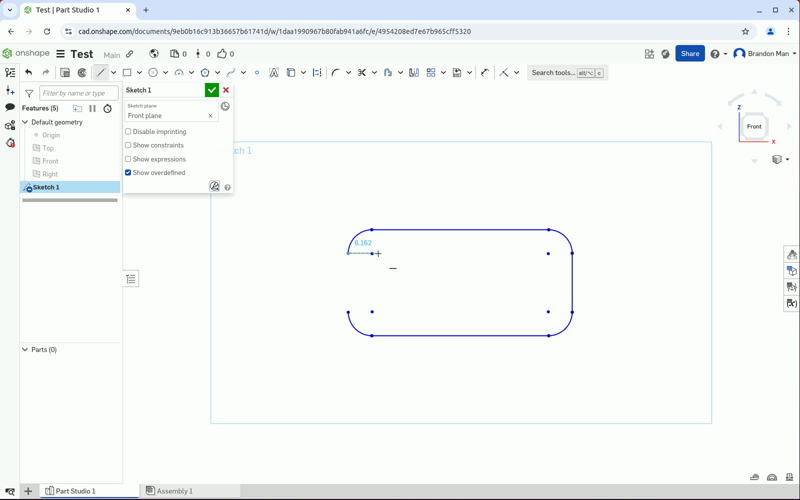
key_down(shift)
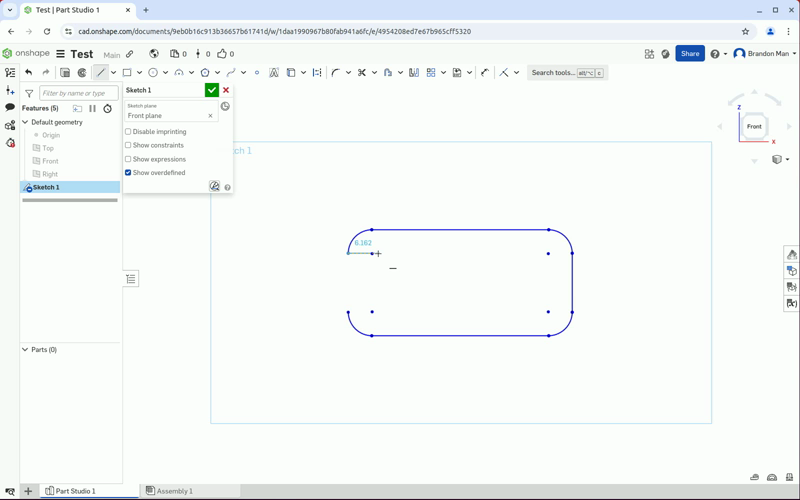
mouse_move(348, 312)
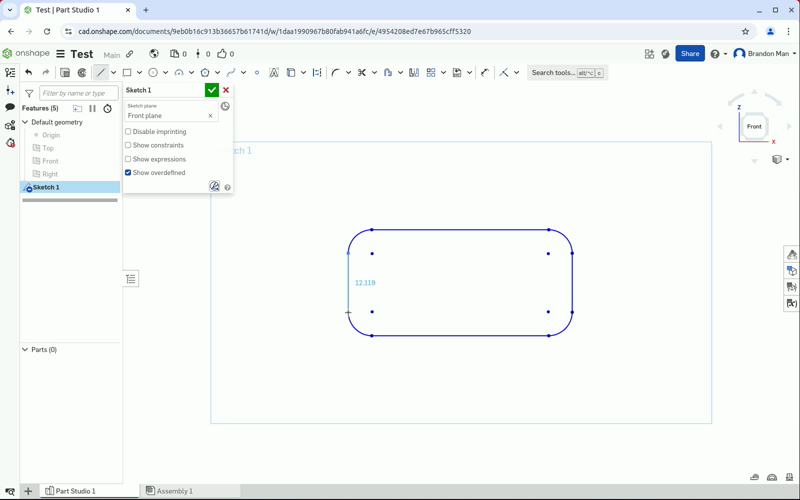
key_up(shift)
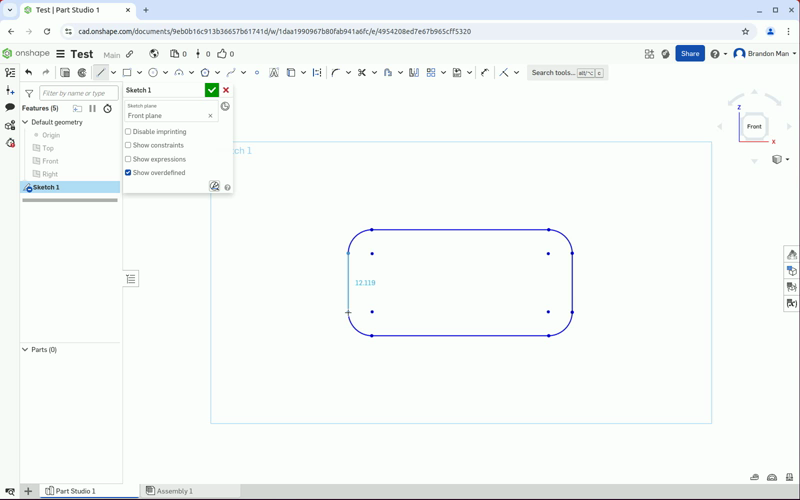
click(348, 312)
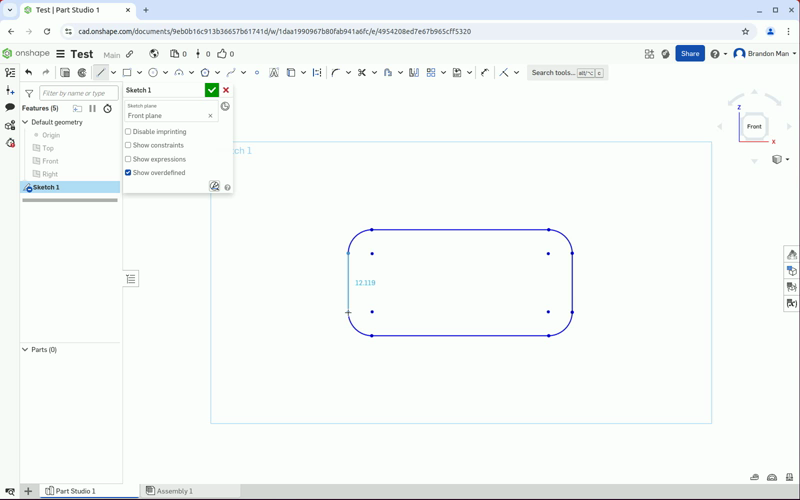
key(esc)
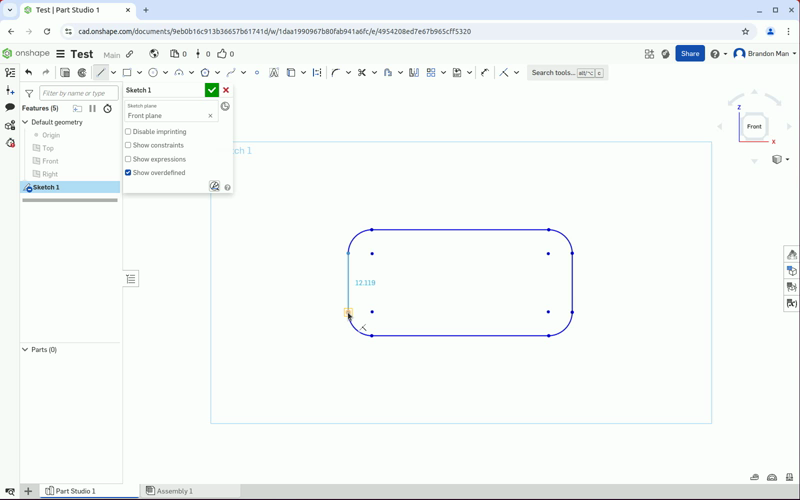
key(a)
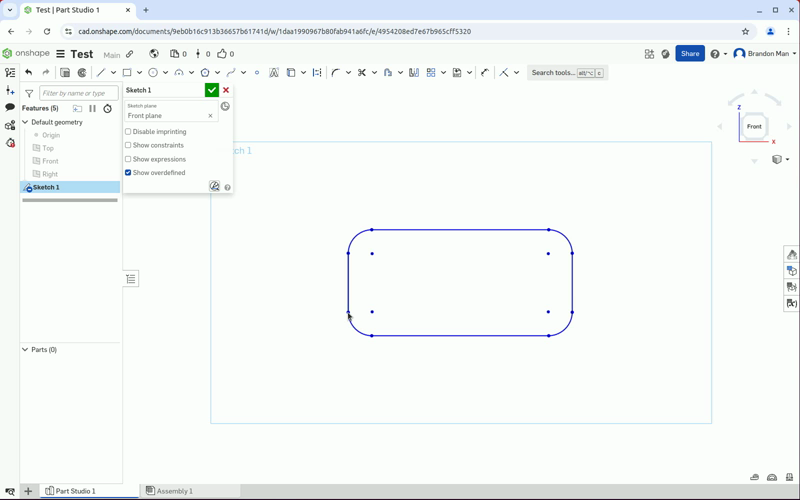
key_down(shift)
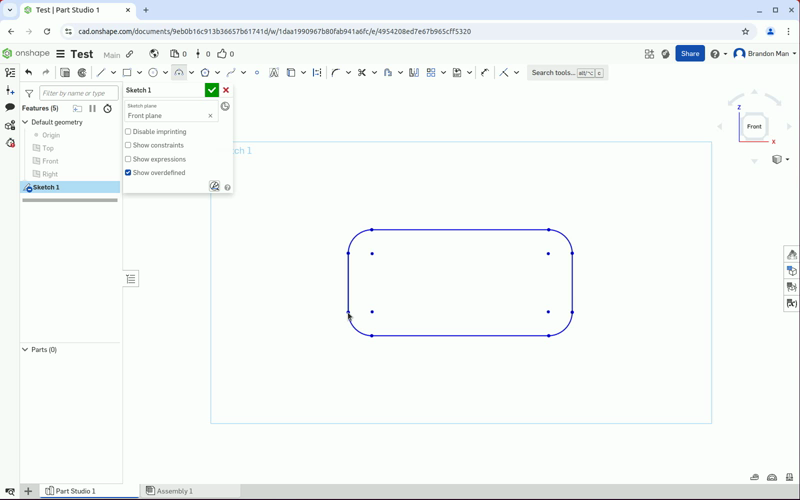
mouse_move(367, 293)
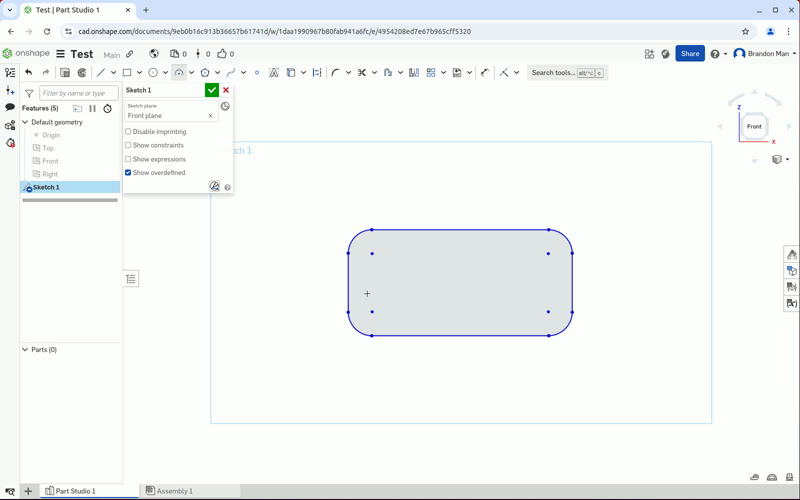
click(367, 293)
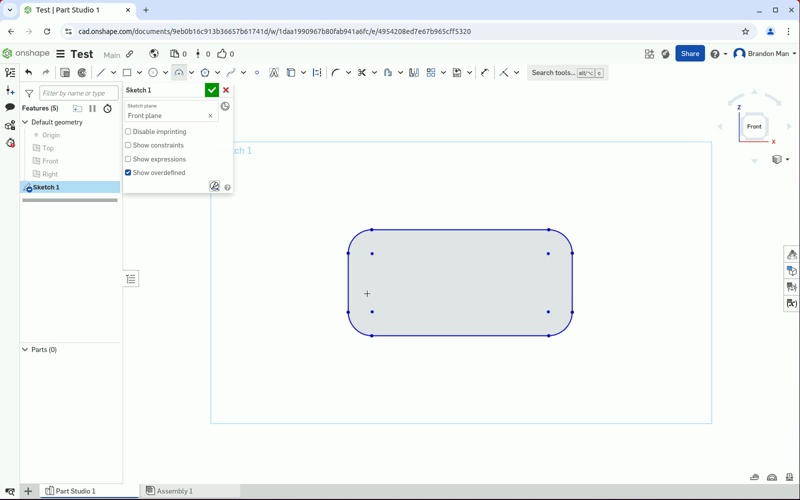
key_up(shift)
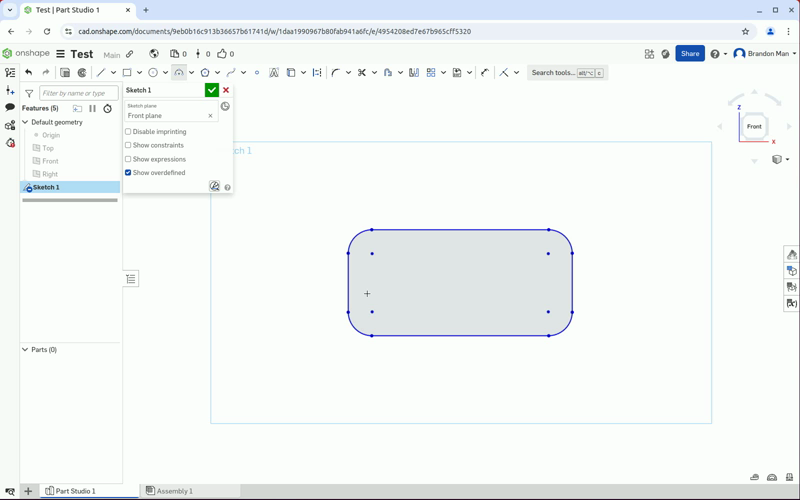
key_down(shift)
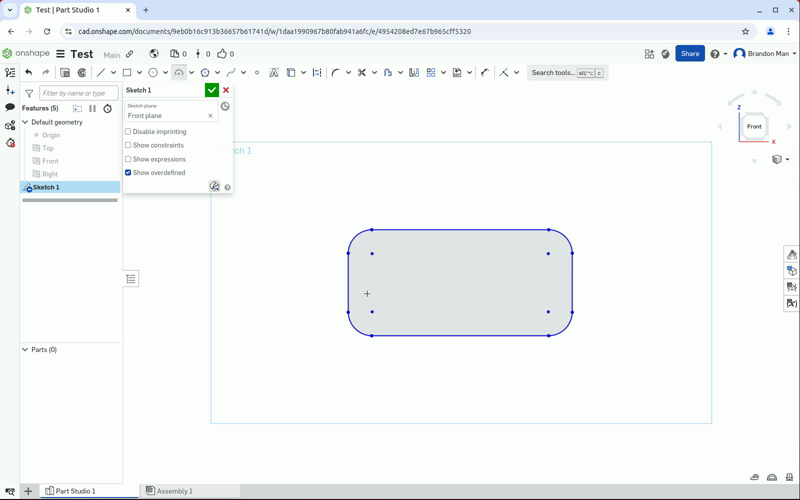
mouse_move(390, 316)
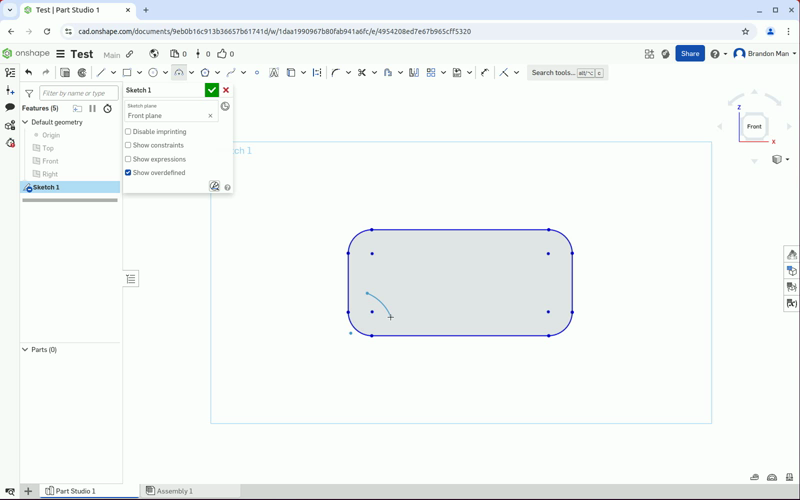
click(390, 316)
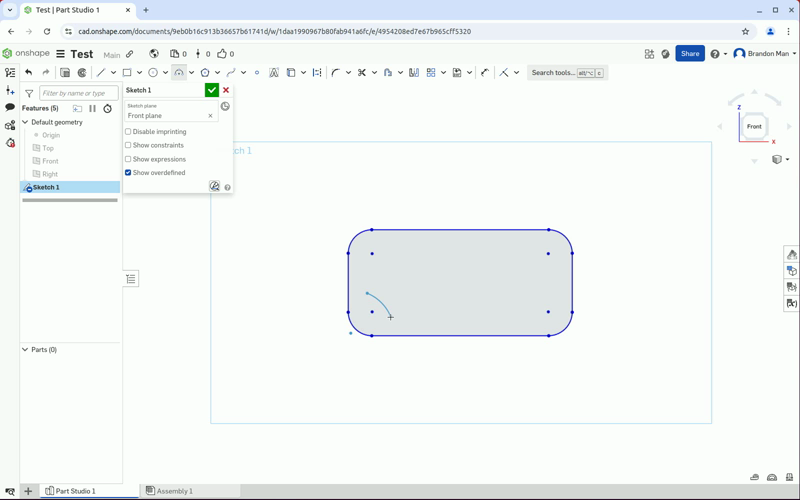
mouse_move(374, 309)
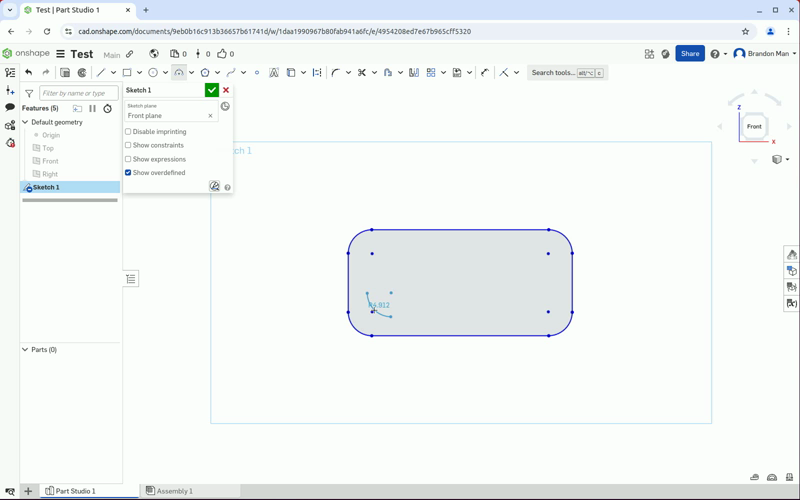
scroll(6)
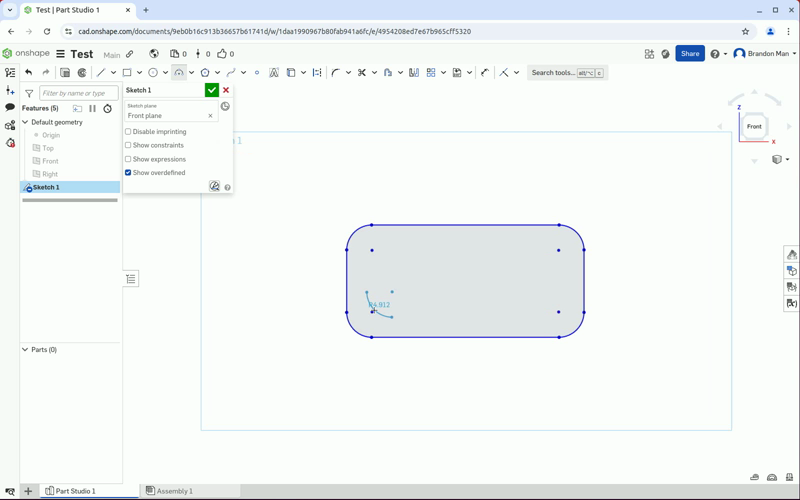
scroll(6)
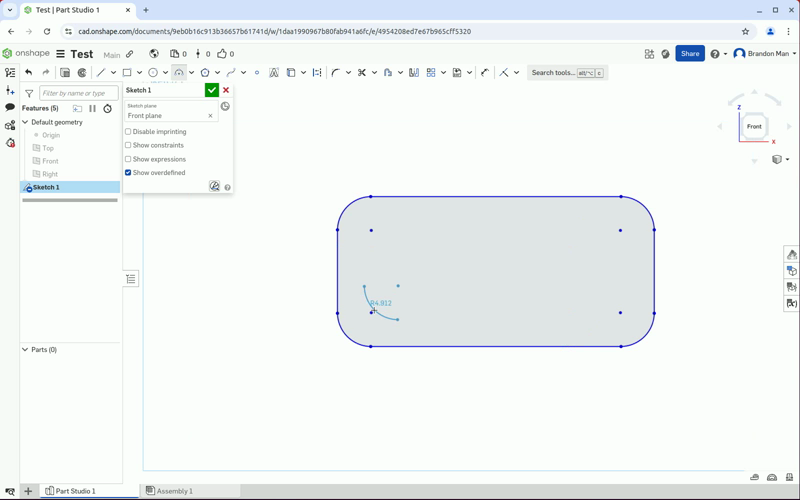
scroll(6)
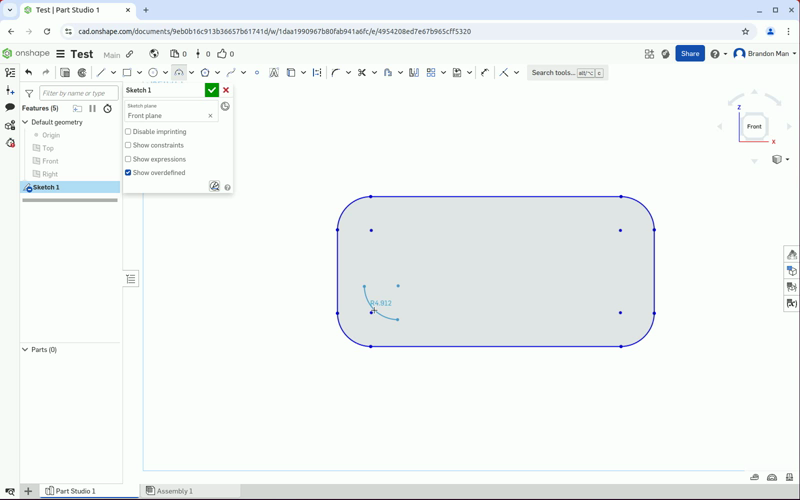
scroll(6)
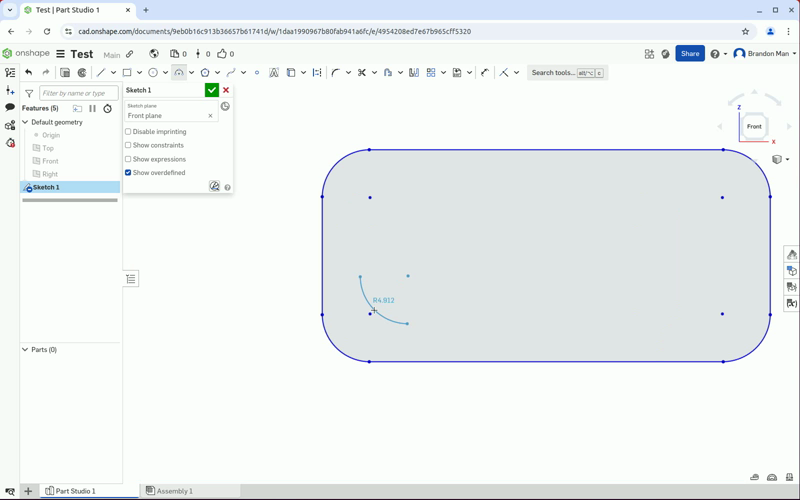
scroll(6)
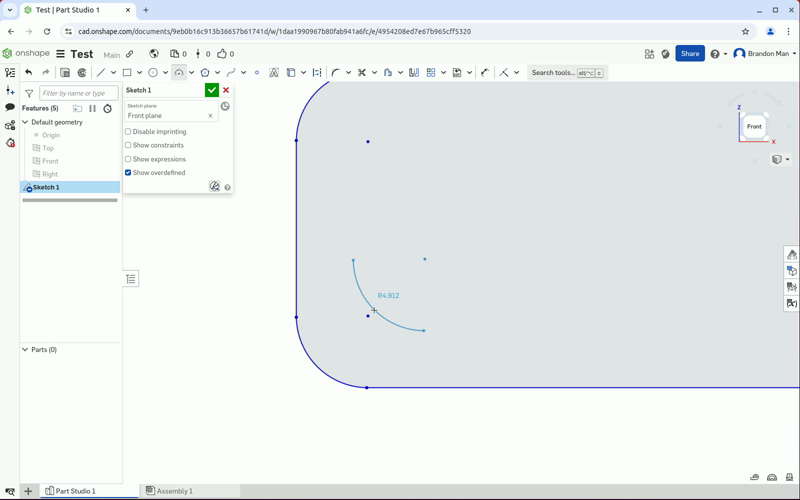
scroll(6)
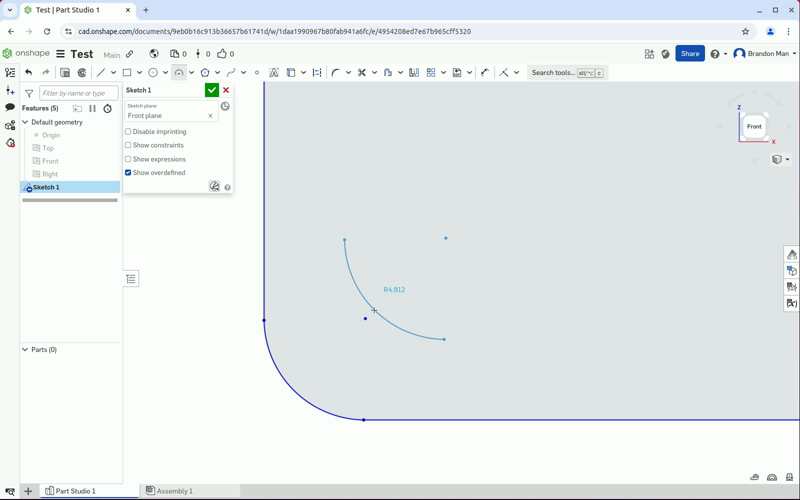
scroll(6)
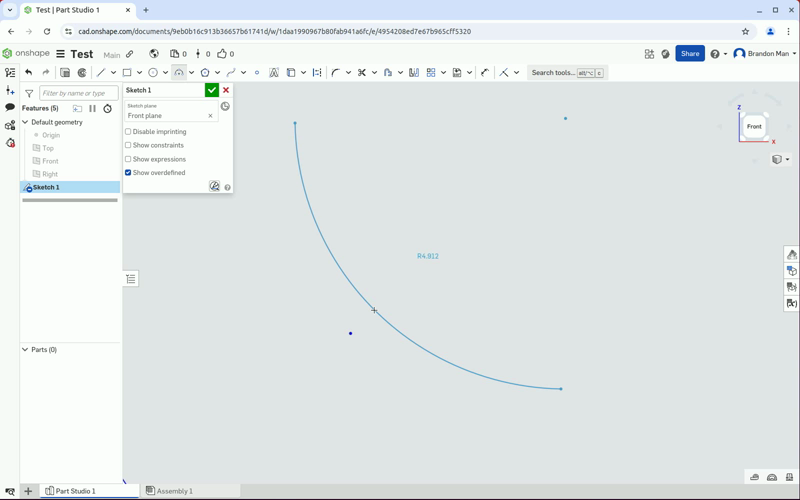
click(374, 309)
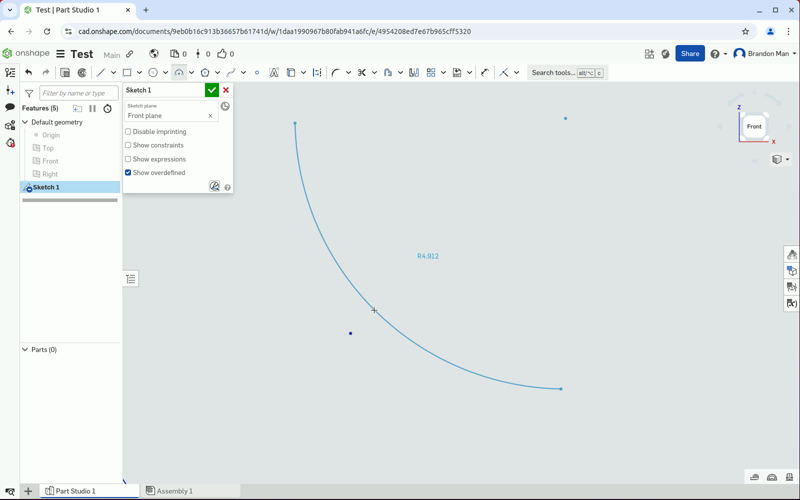
scroll(-6)
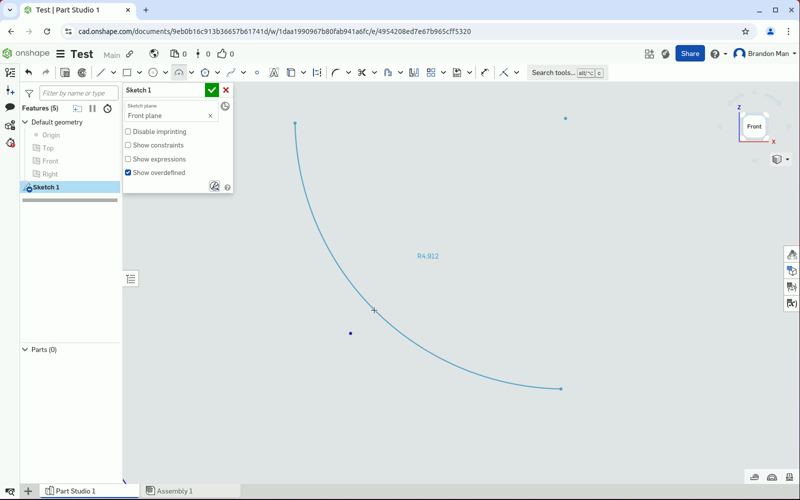
scroll(-6)
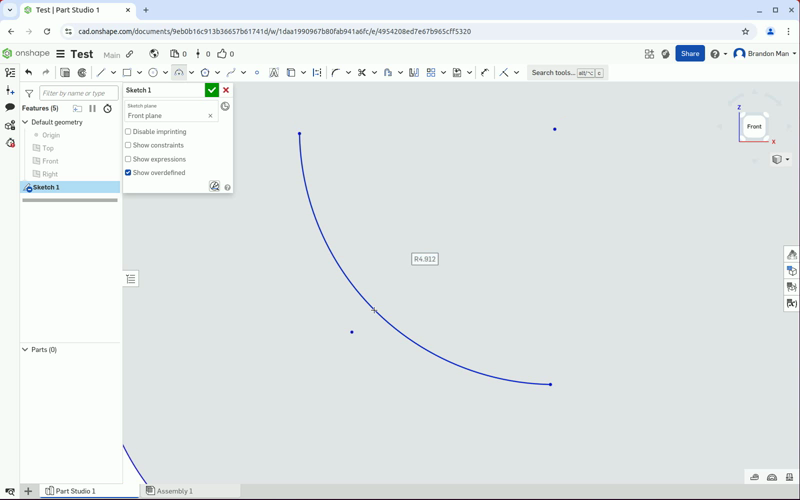
scroll(-6)
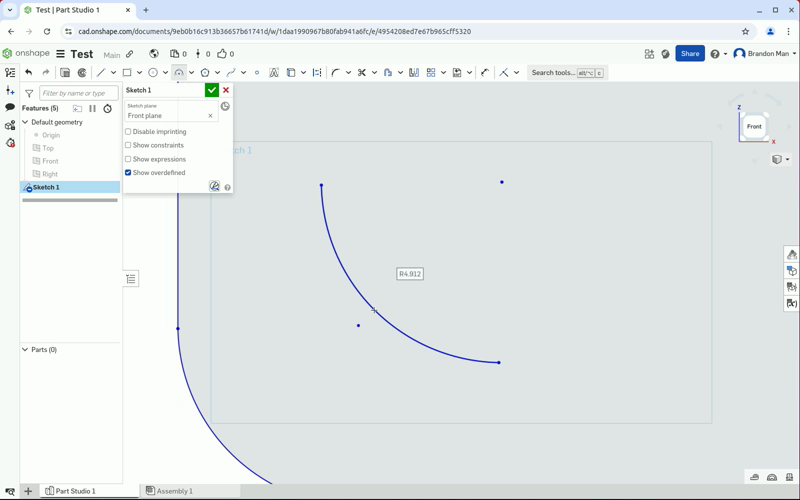
scroll(-6)
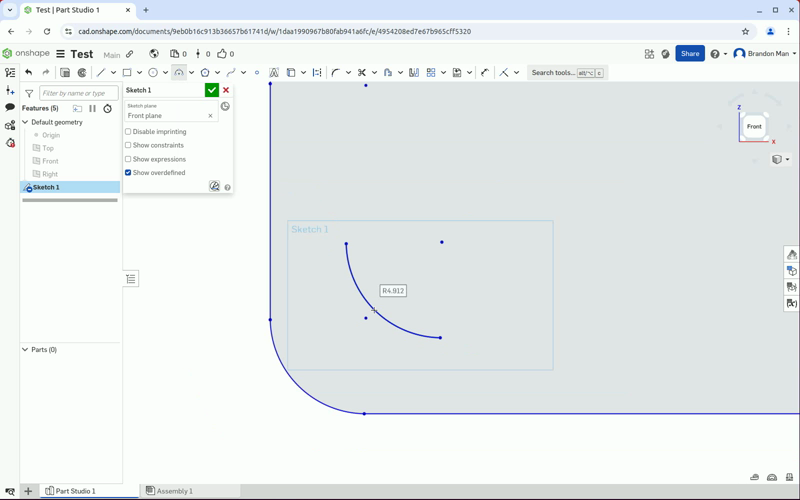
scroll(-6)
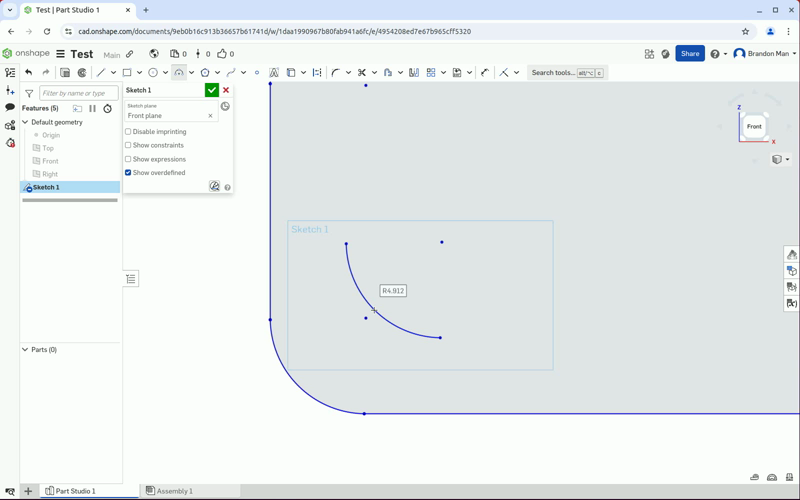
scroll(-6)
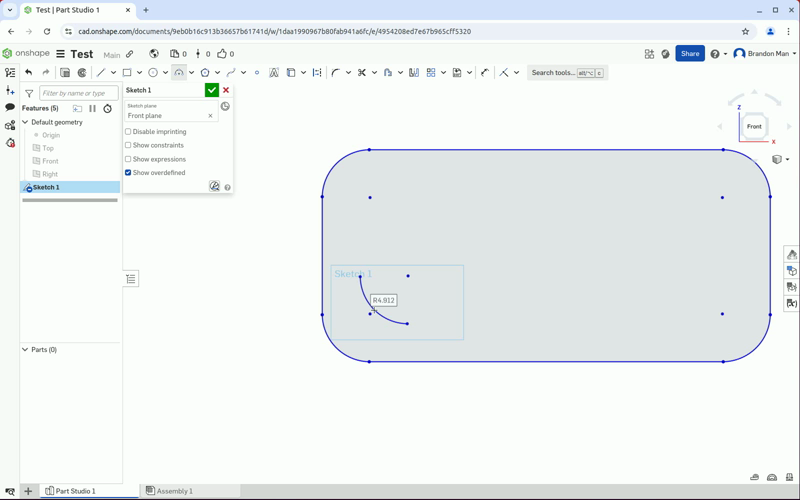
scroll(-6)
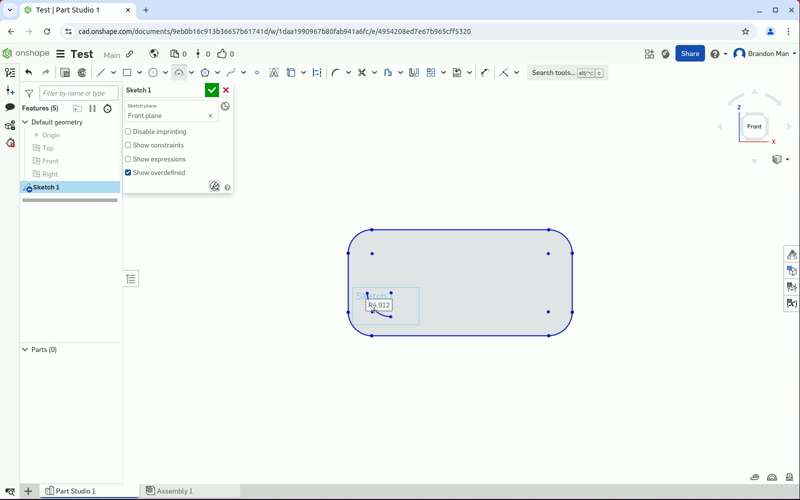
key_up(shift)
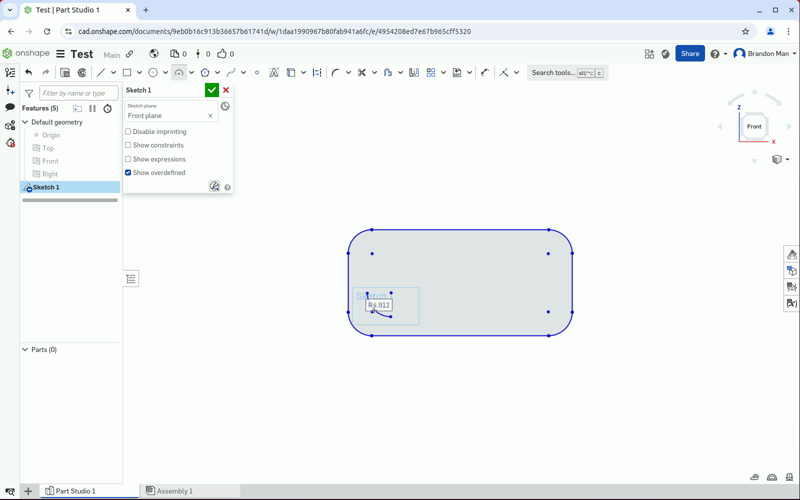
key(esc)
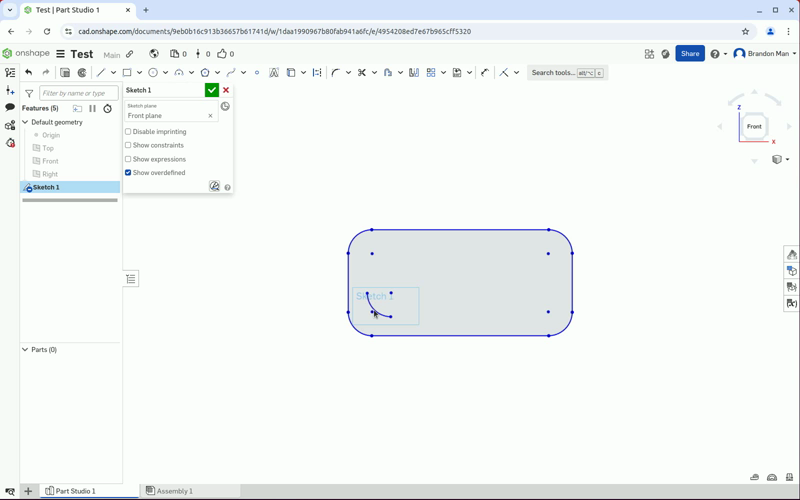
key(l)
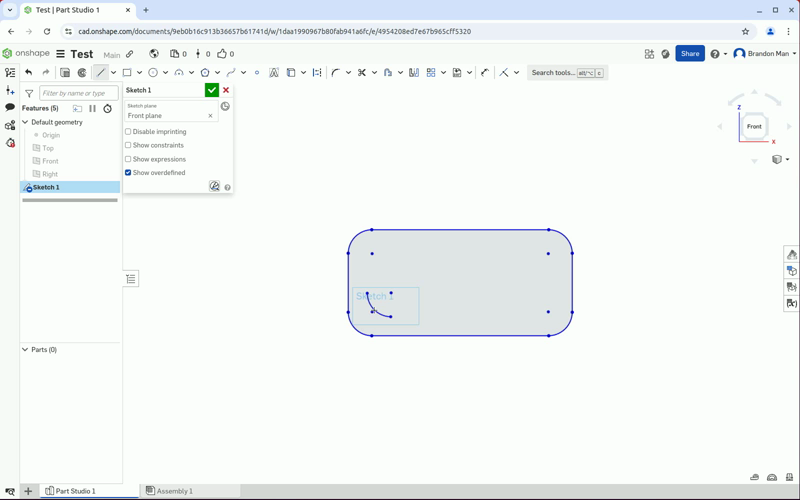
mouse_move(390, 316)
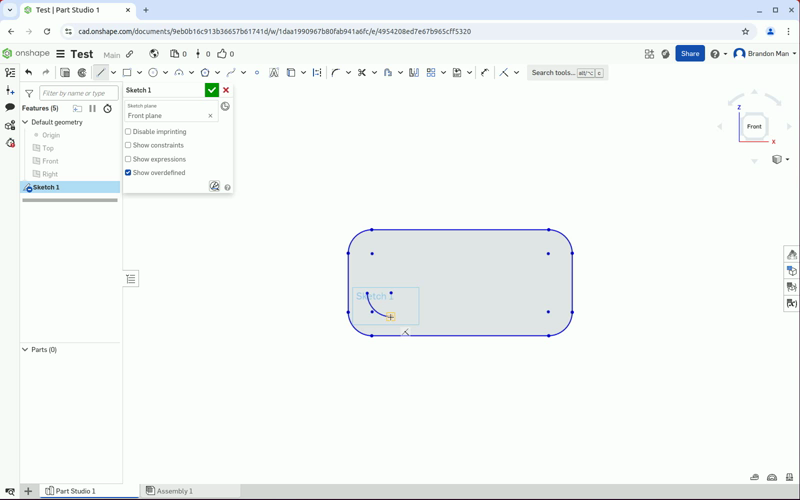
click(390, 316)
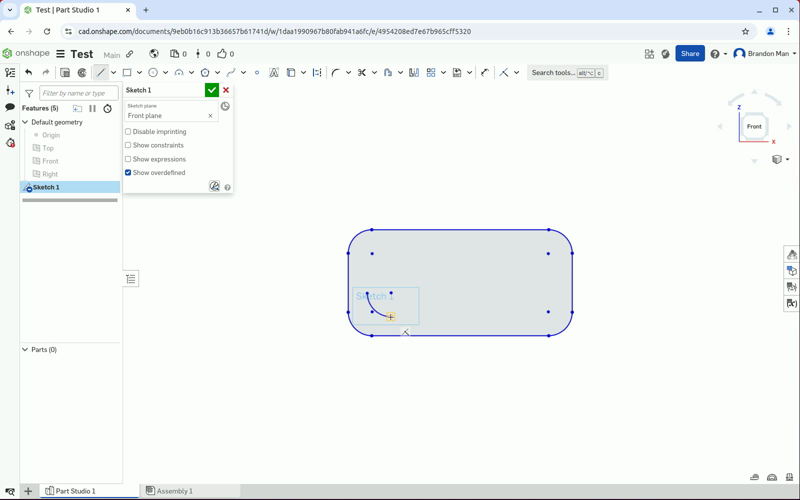
key_down(shift)
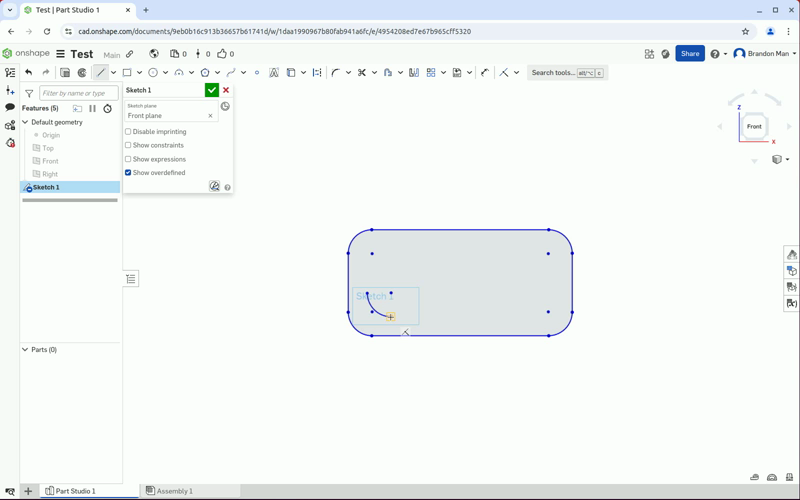
mouse_move(532, 316)
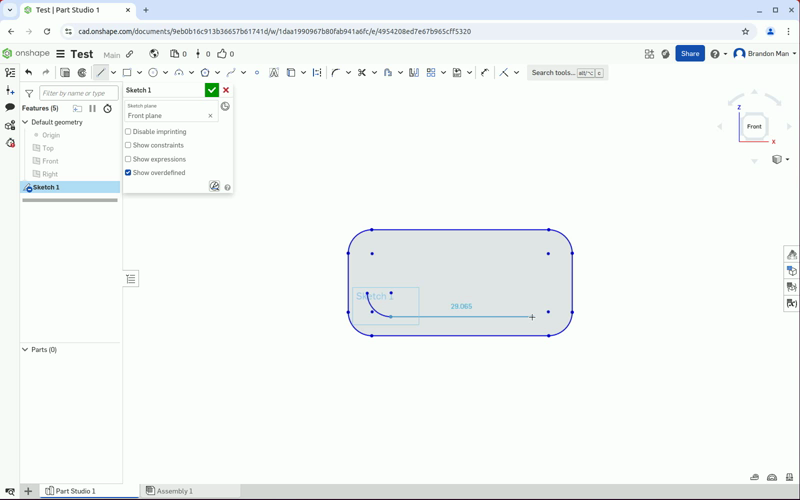
click(532, 316)
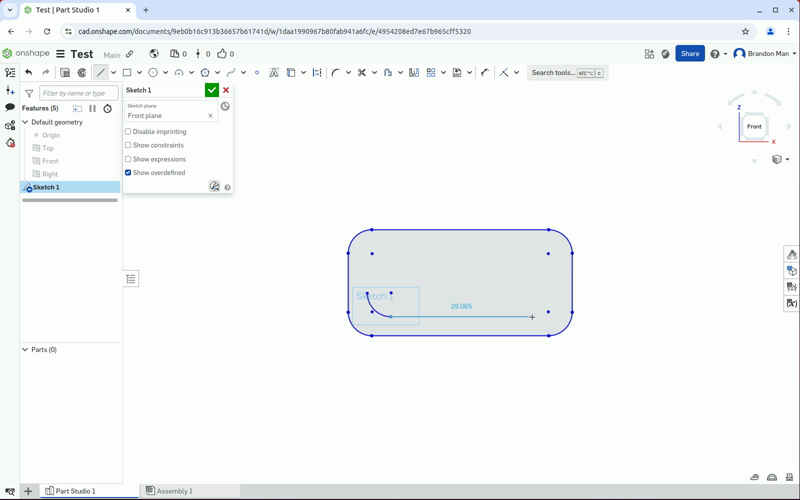
key_up(shift)
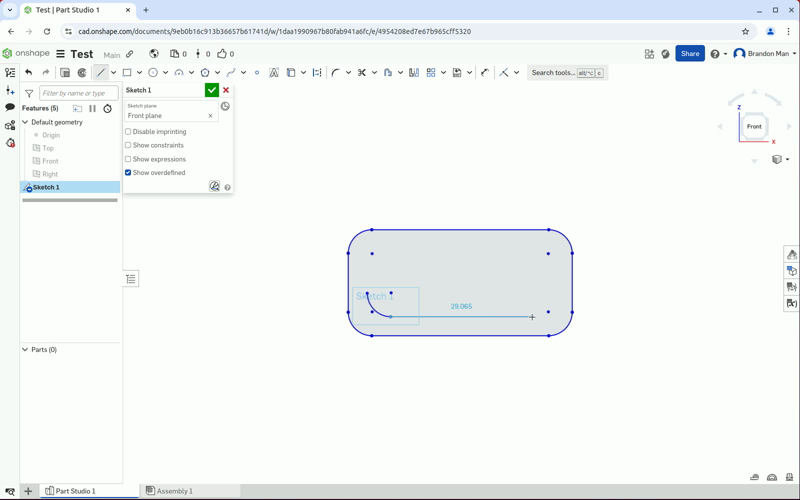
key(esc)
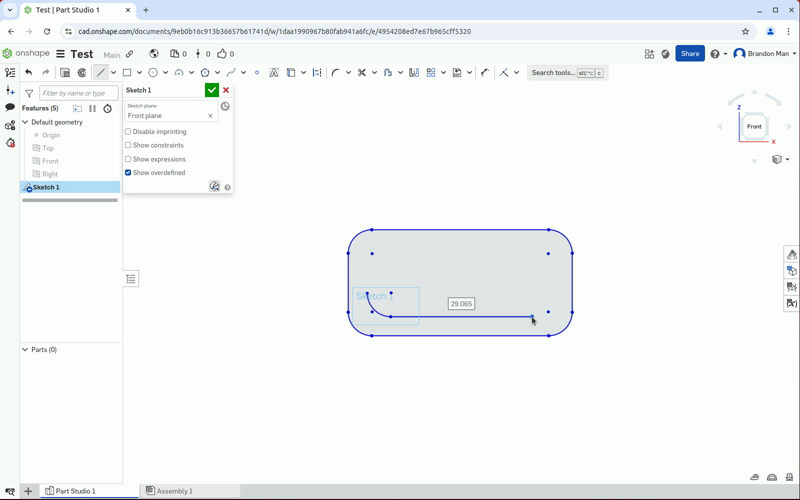
key(a)
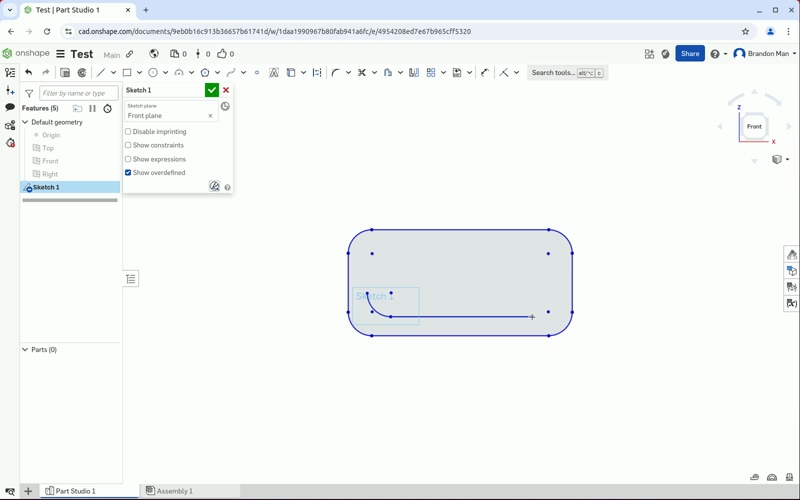
mouse_move(532, 316)
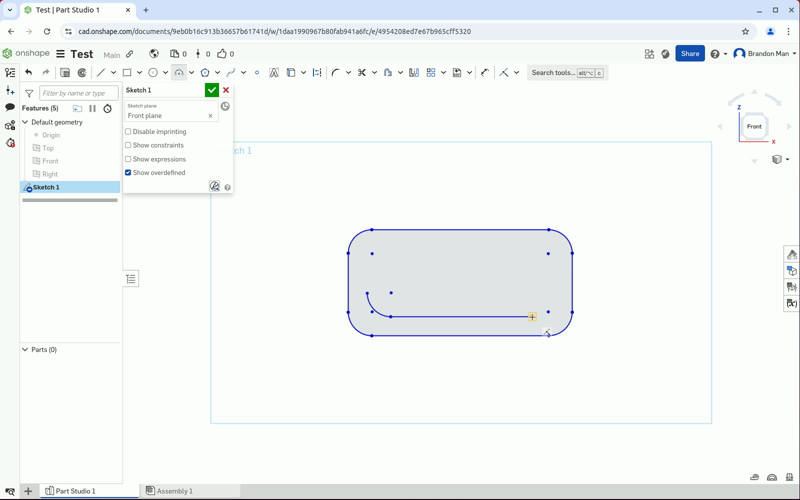
click(532, 316)
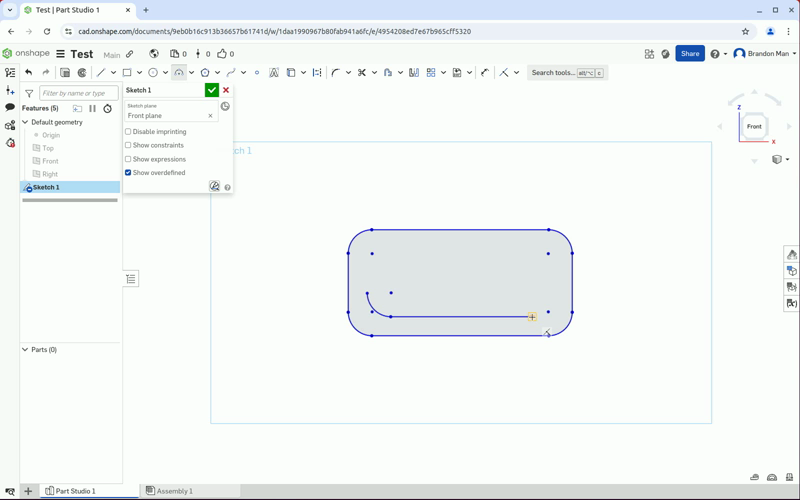
key_down(shift)
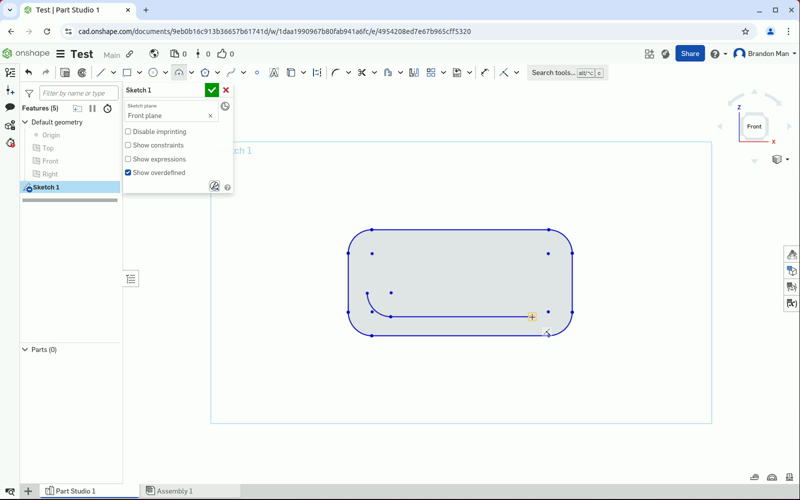
mouse_move(555, 293)
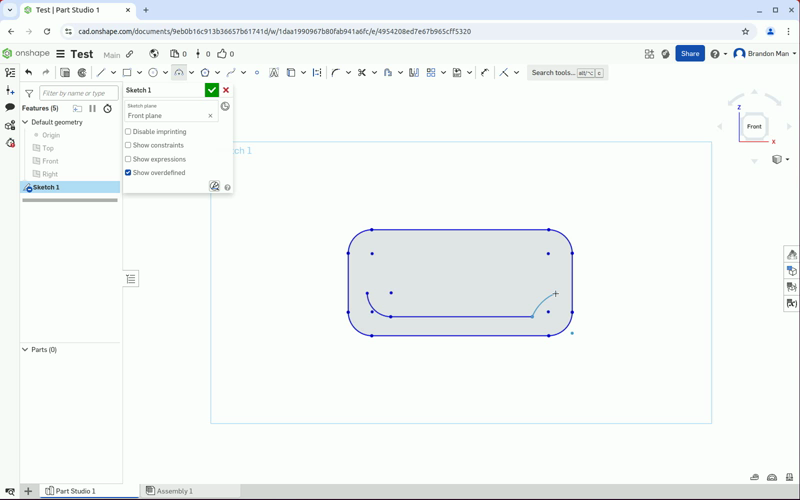
click(555, 293)
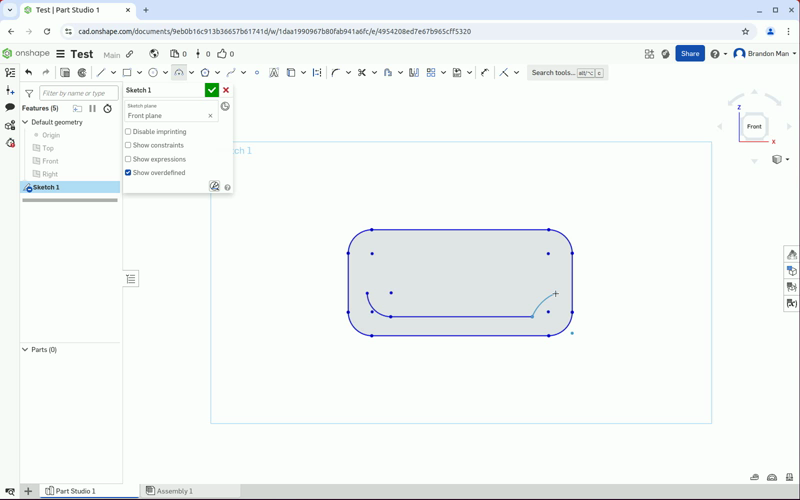
mouse_move(548, 309)
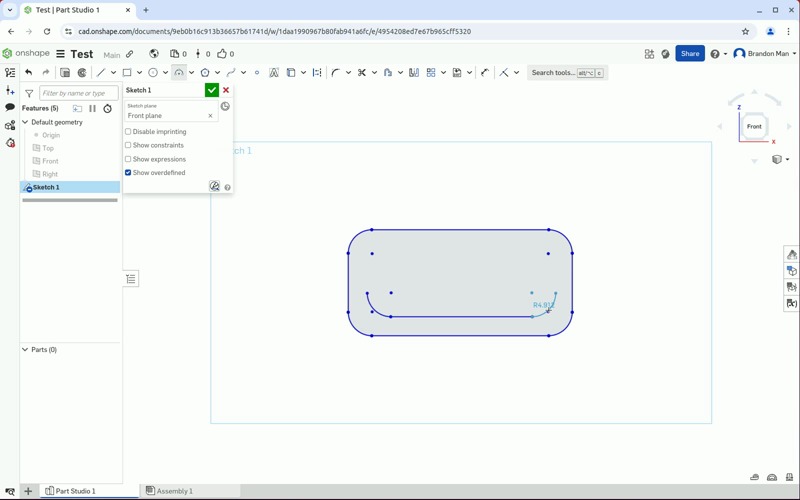
scroll(6)
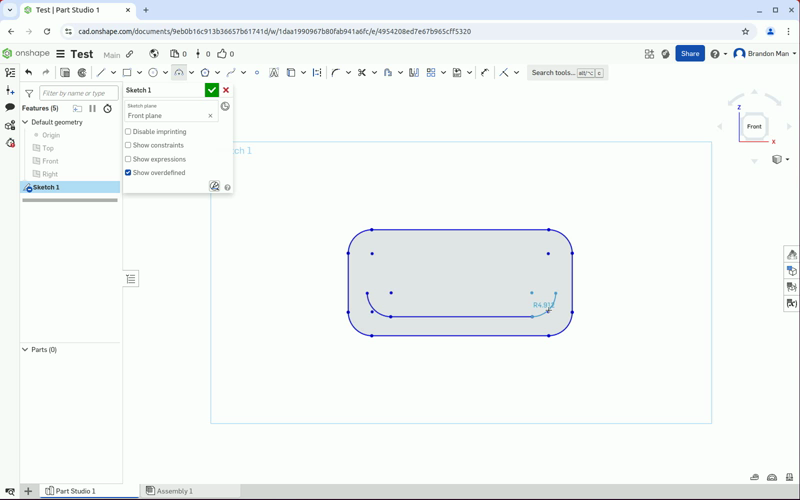
scroll(6)
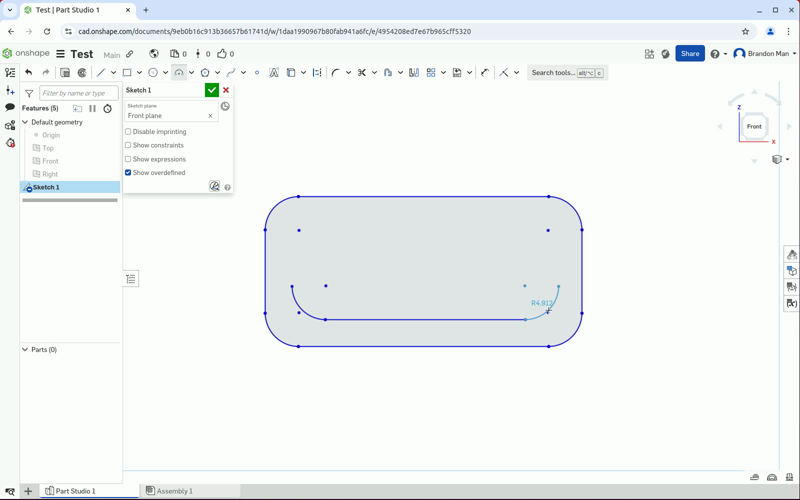
scroll(6)
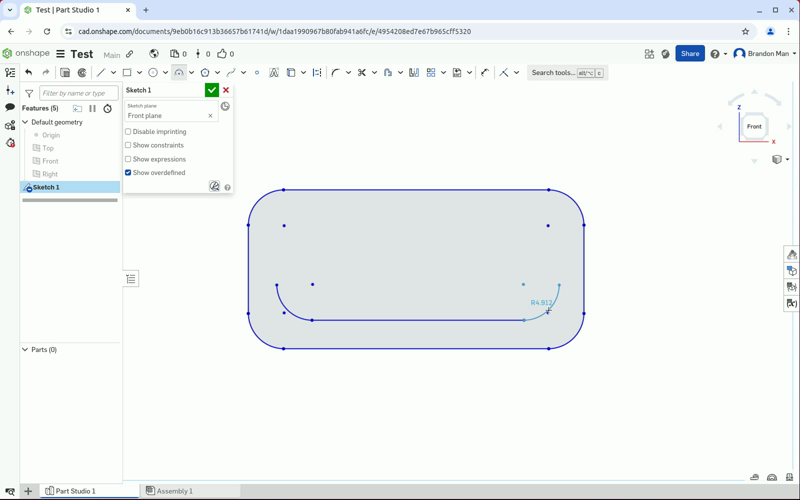
scroll(6)
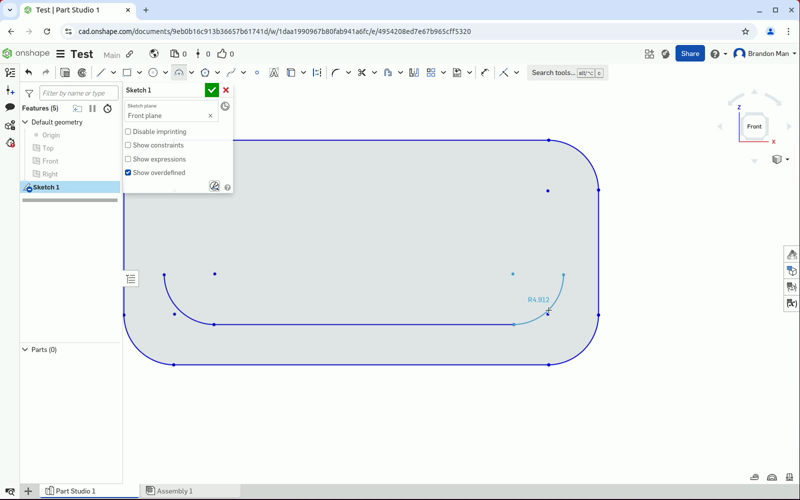
scroll(6)
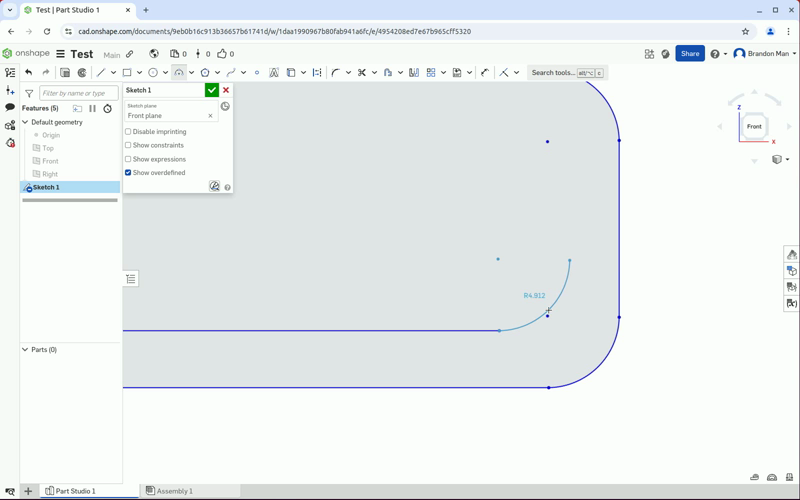
scroll(6)
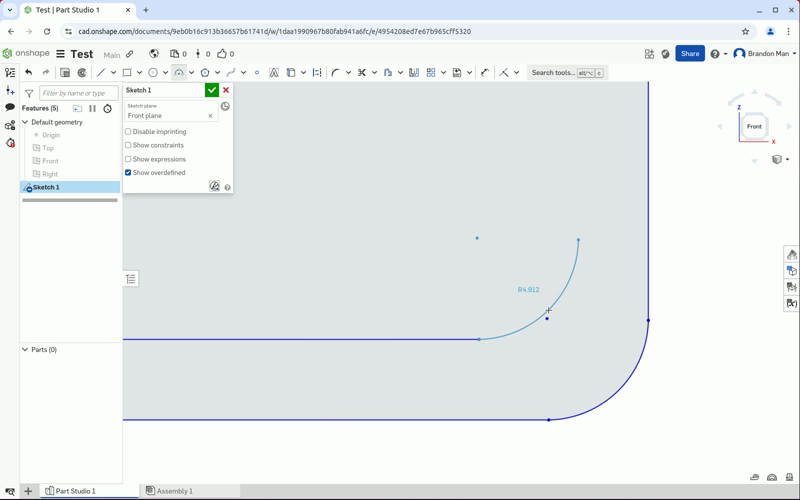
scroll(6)
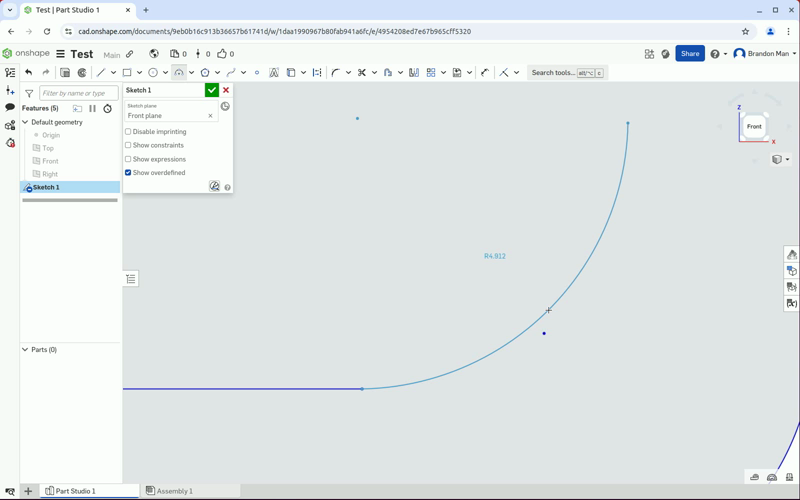
click(548, 309)
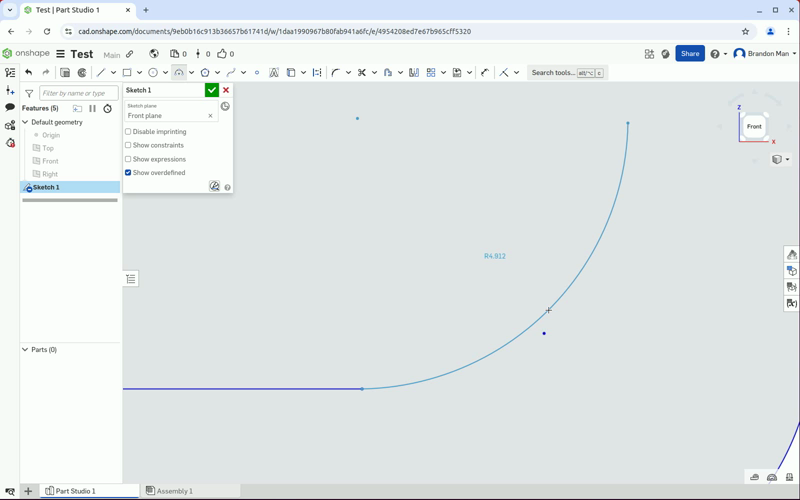
scroll(-6)
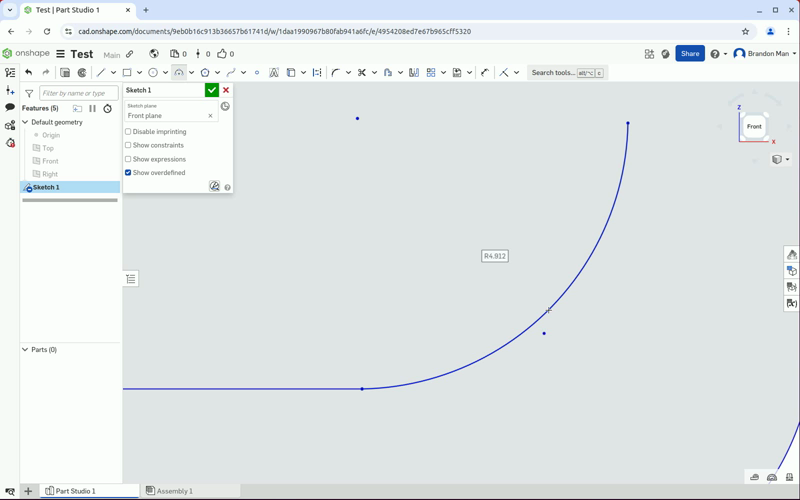
scroll(-6)
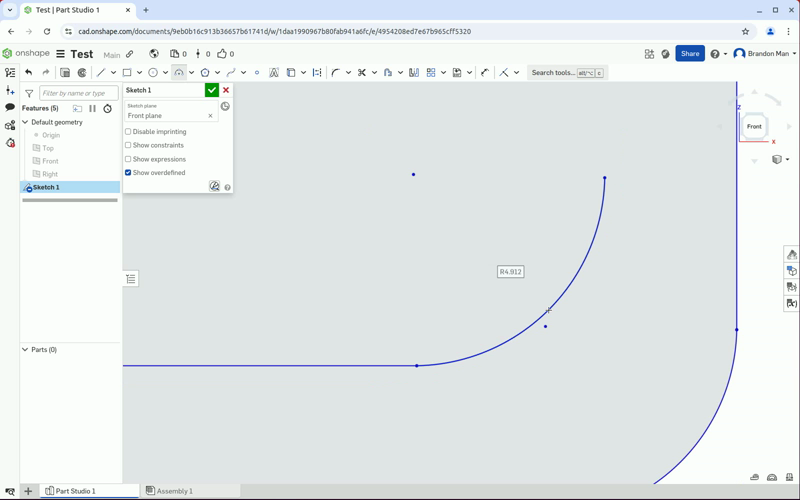
scroll(-6)
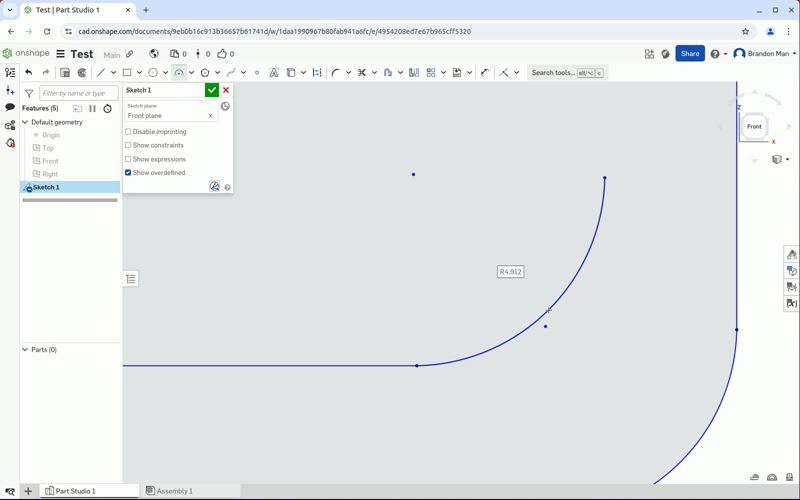
scroll(-6)
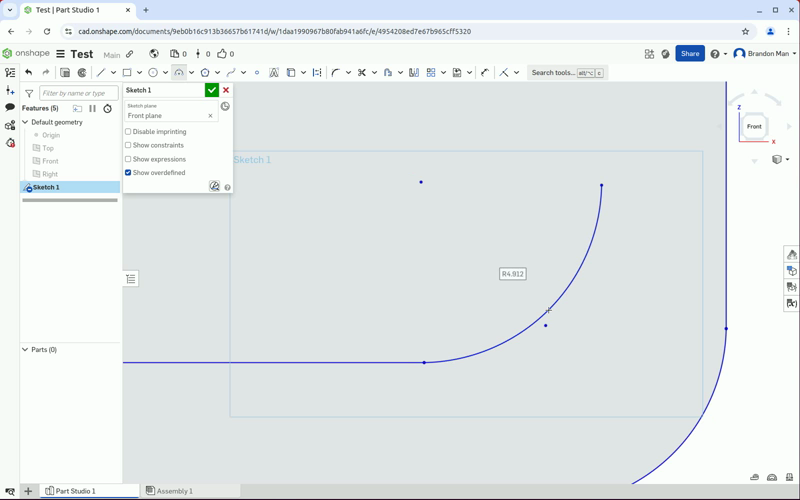
scroll(-6)
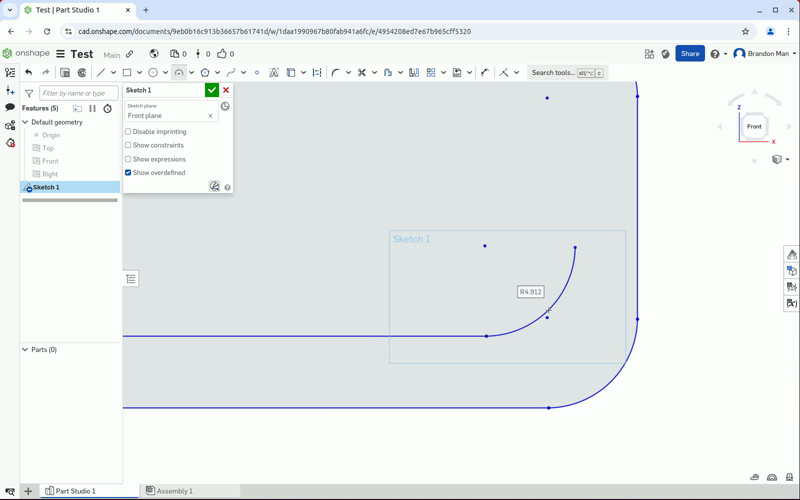
scroll(-6)
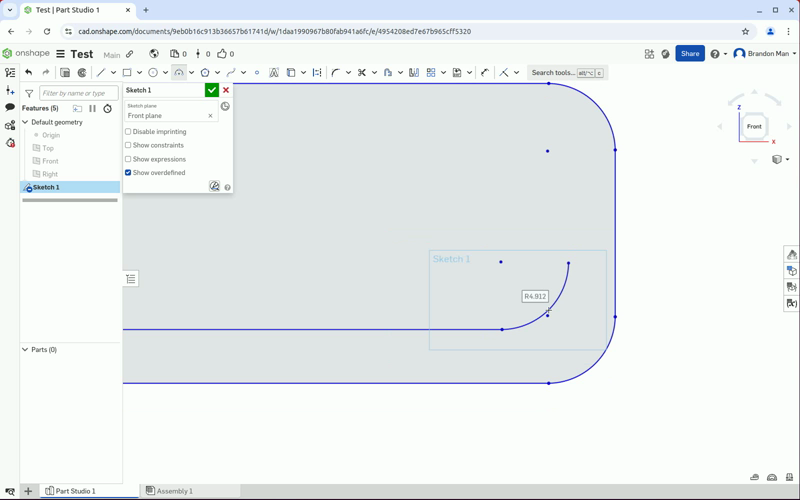
scroll(-6)
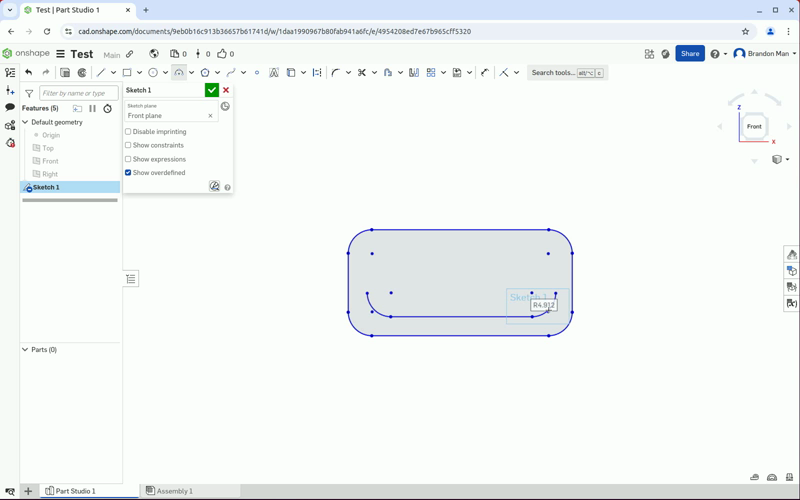
key_up(shift)
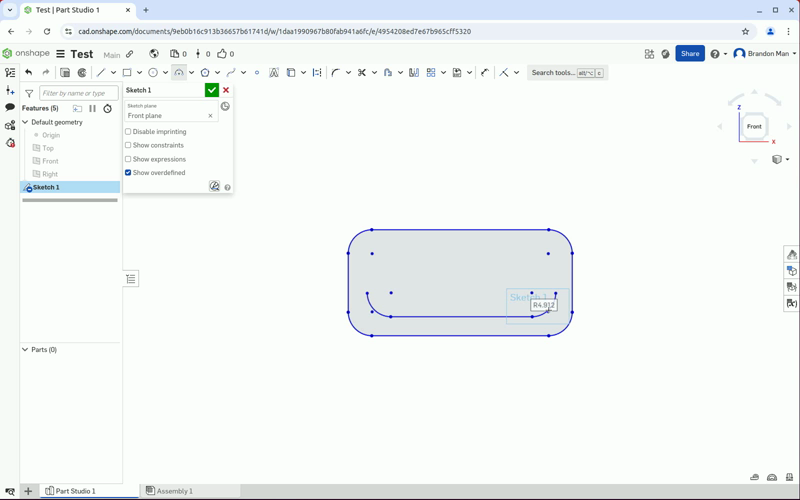
key(esc)
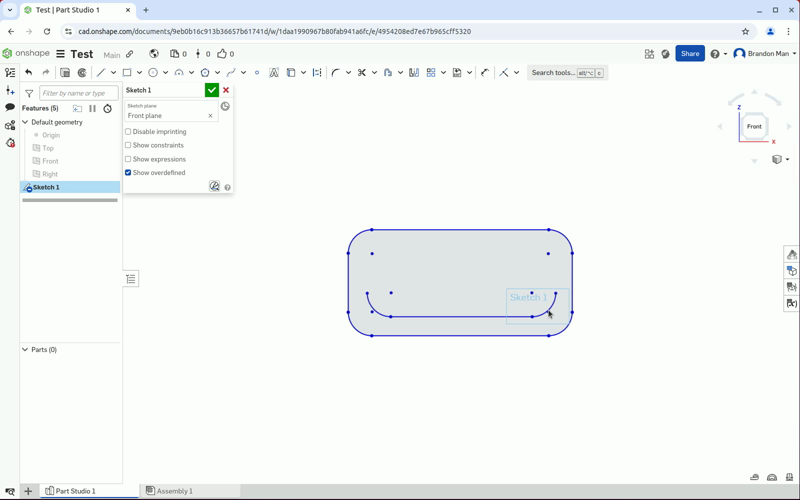
key(l)
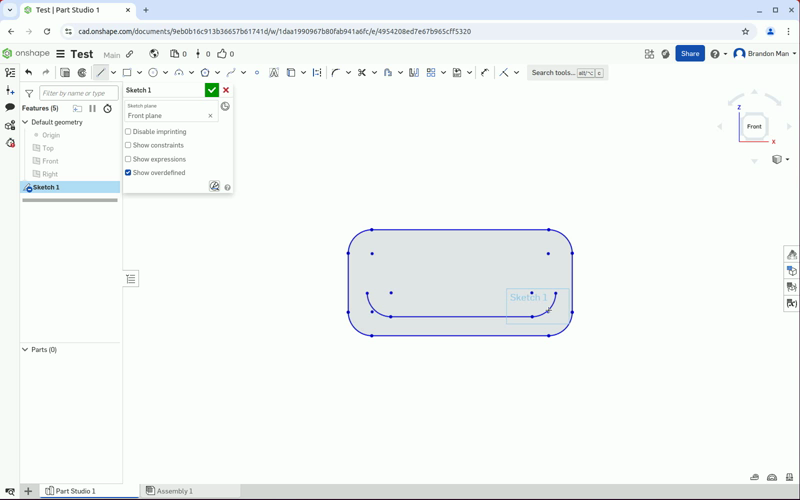
mouse_move(555, 293)
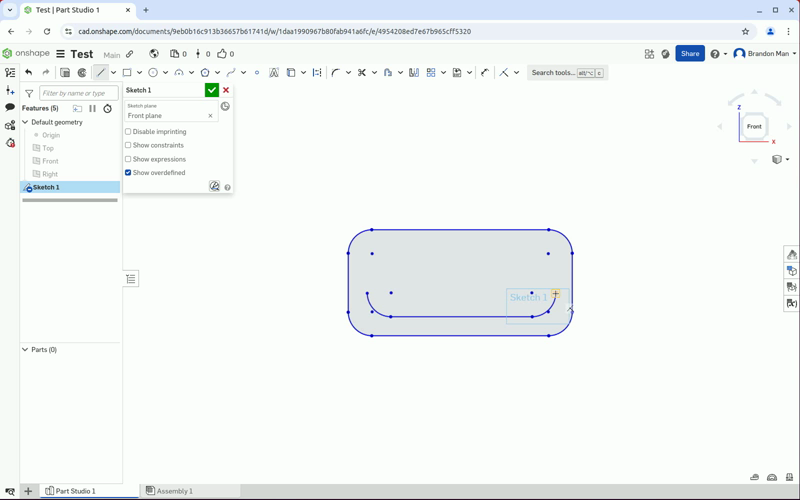
click(555, 293)
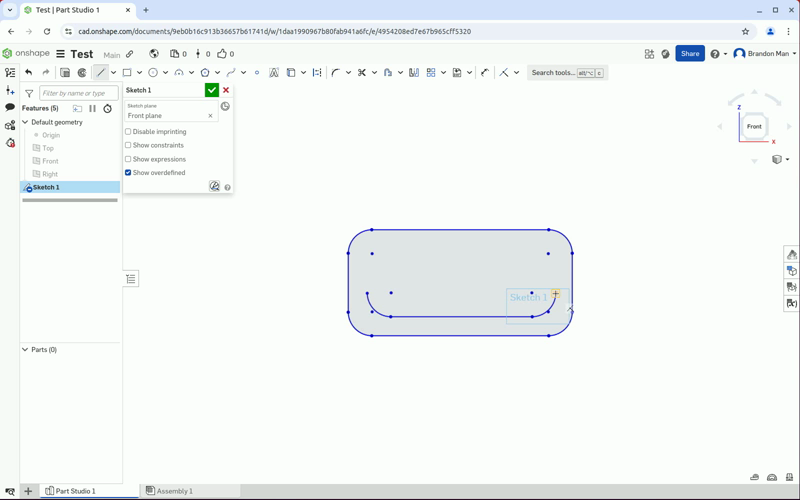
key_down(shift)
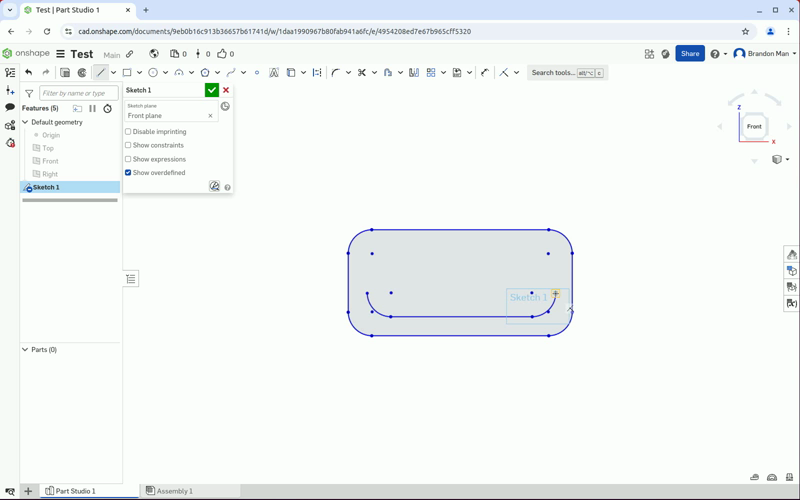
mouse_move(585, 293)
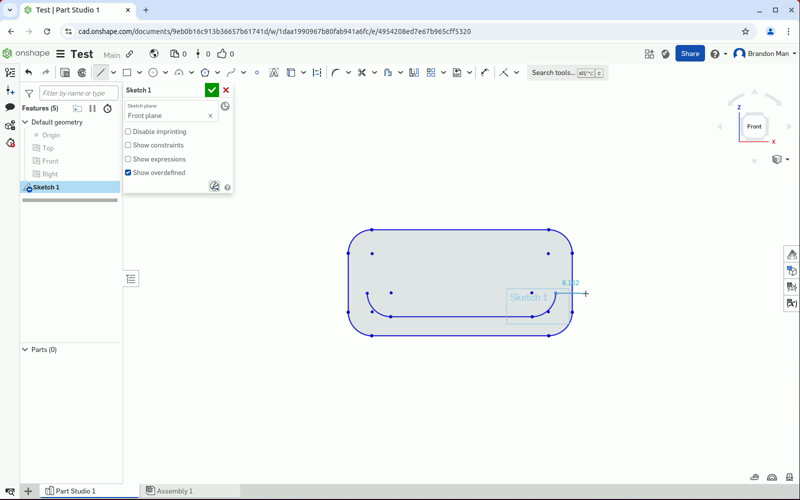
mouse_move(555, 269)
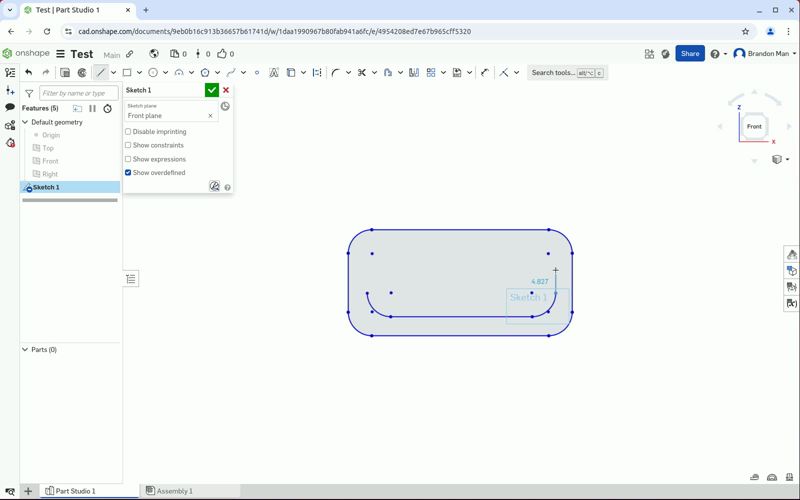
click(555, 269)
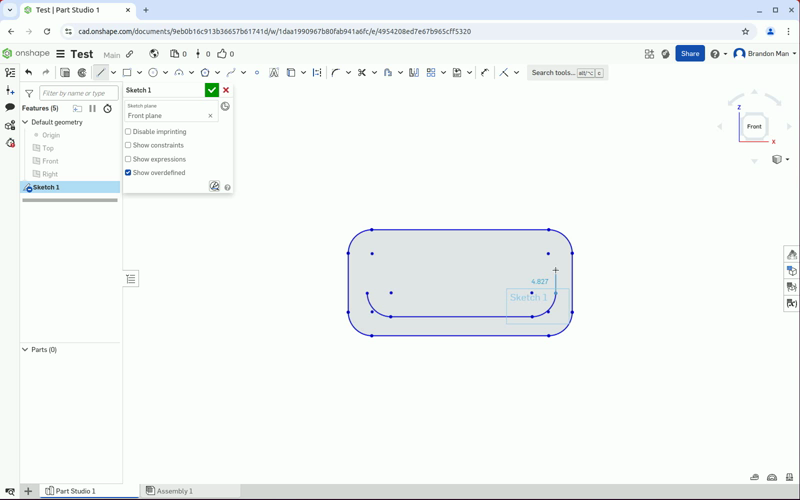
key_up(shift)
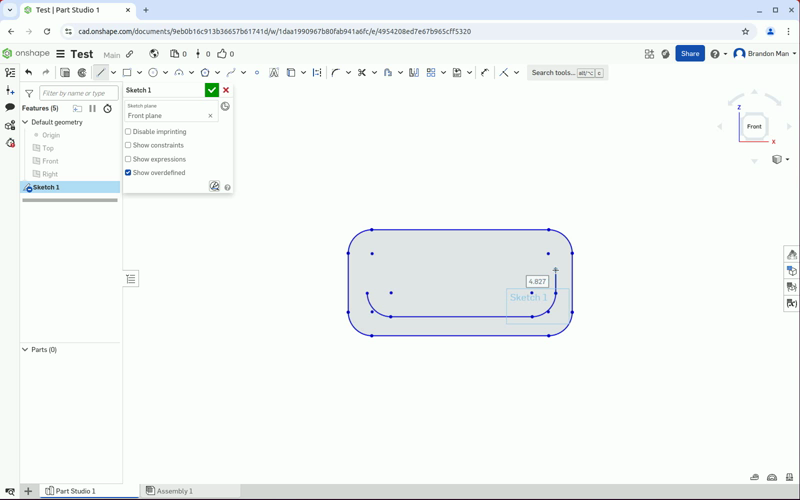
key(esc)
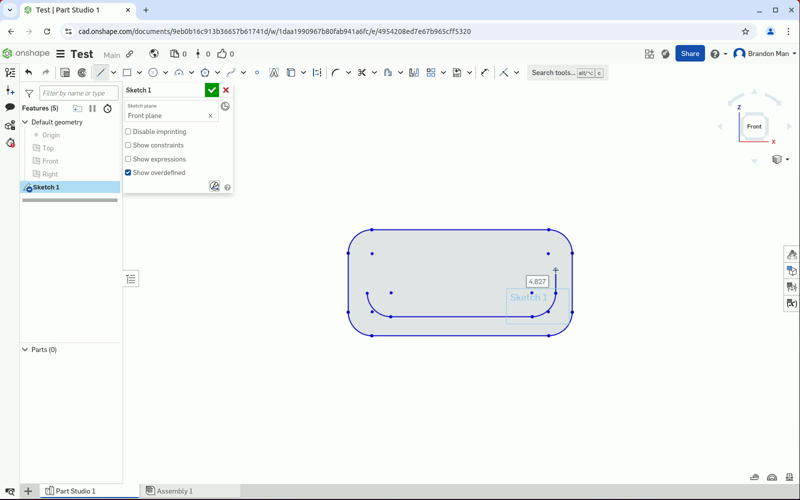
key(a)
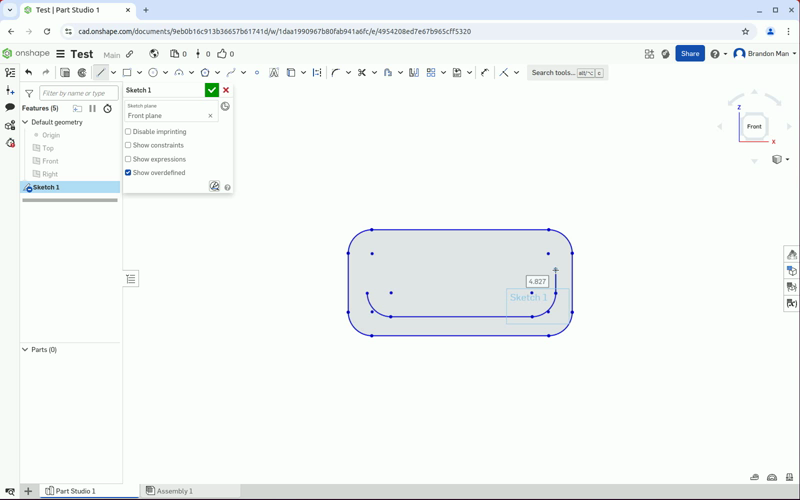
mouse_move(555, 269)
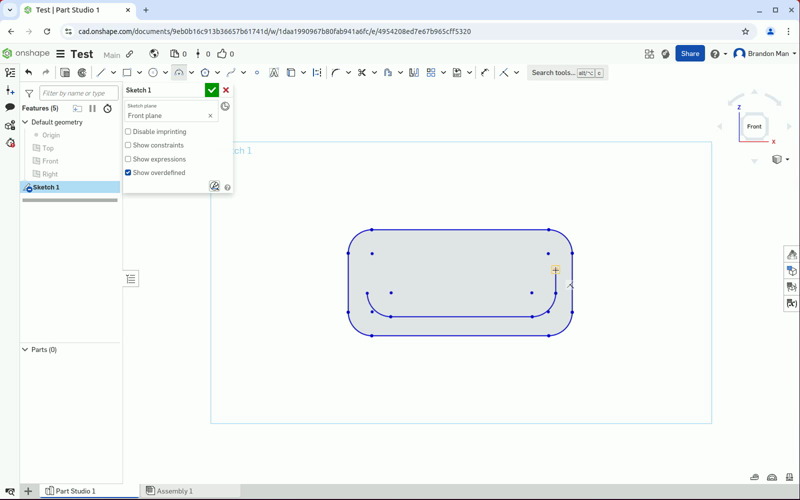
click(555, 269)
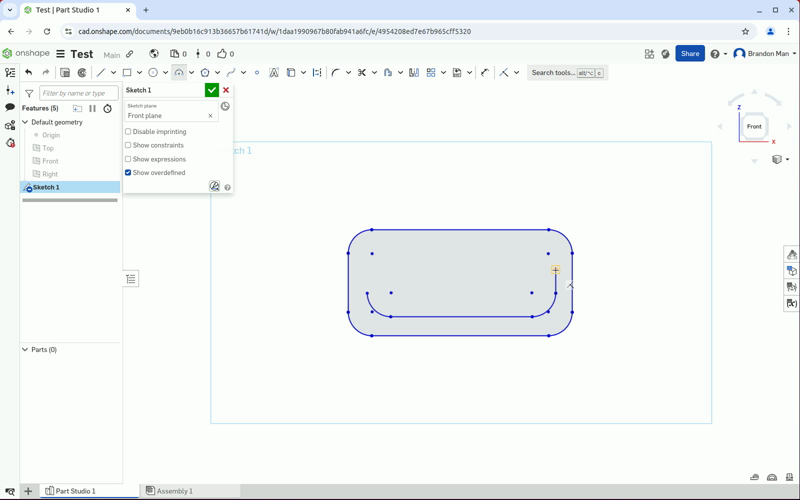
key_down(shift)
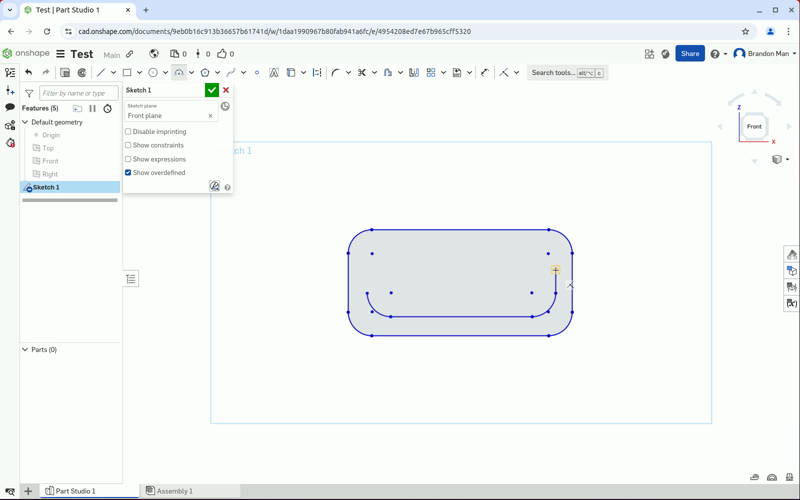
mouse_move(532, 246)
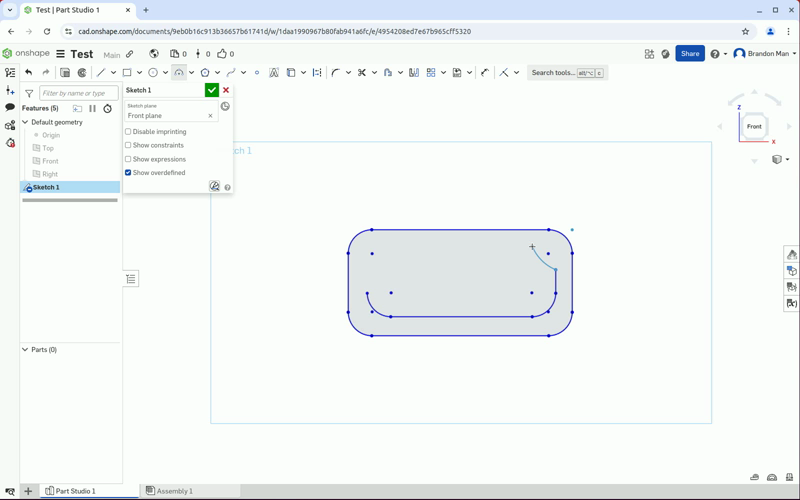
click(532, 246)
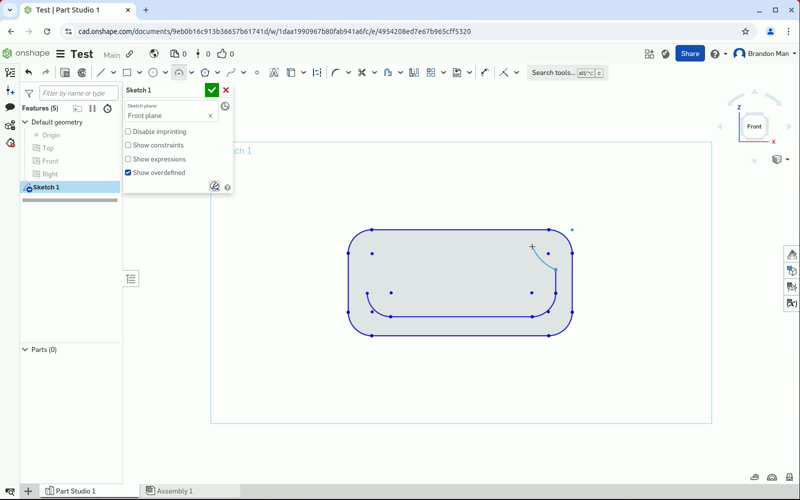
mouse_move(548, 253)
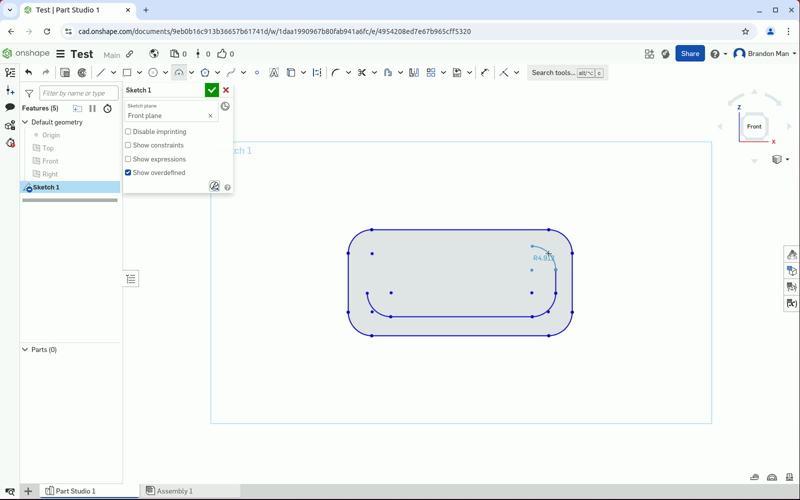
click(548, 253)
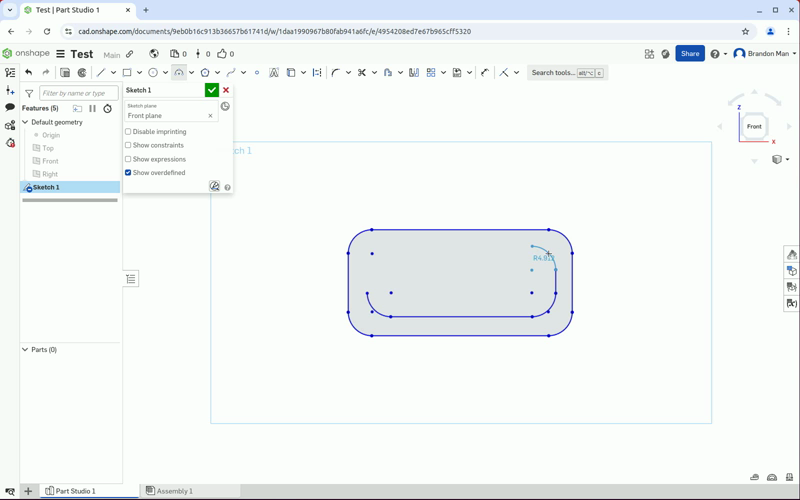
key_up(shift)
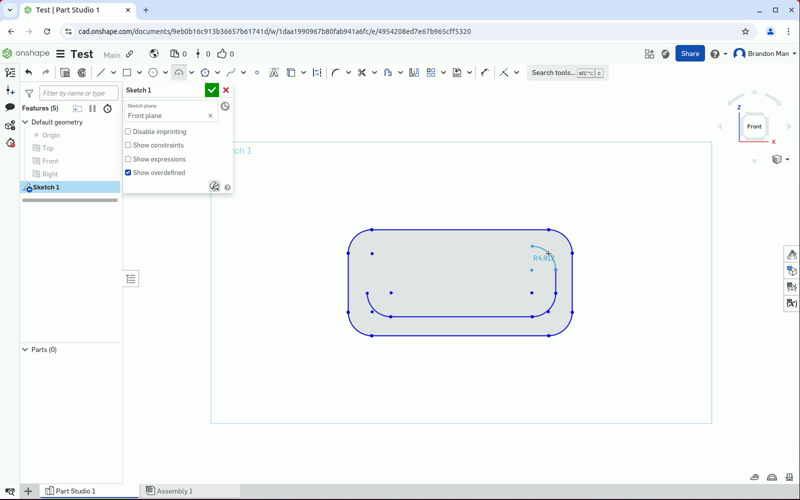
key(esc)
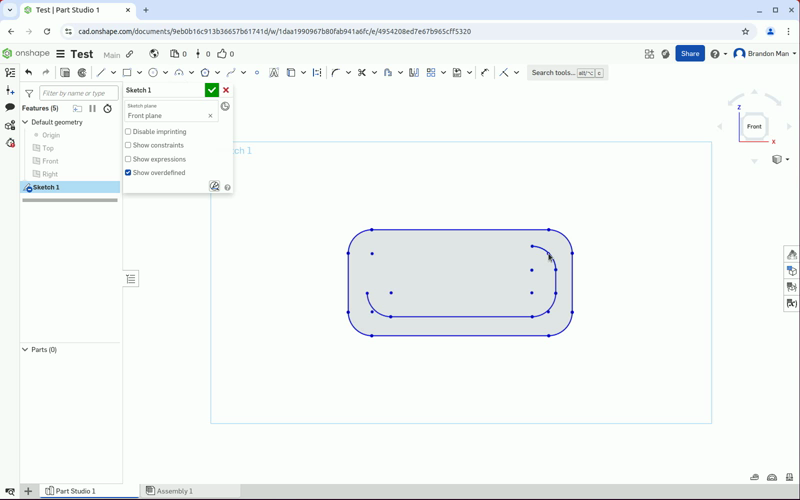
key(l)
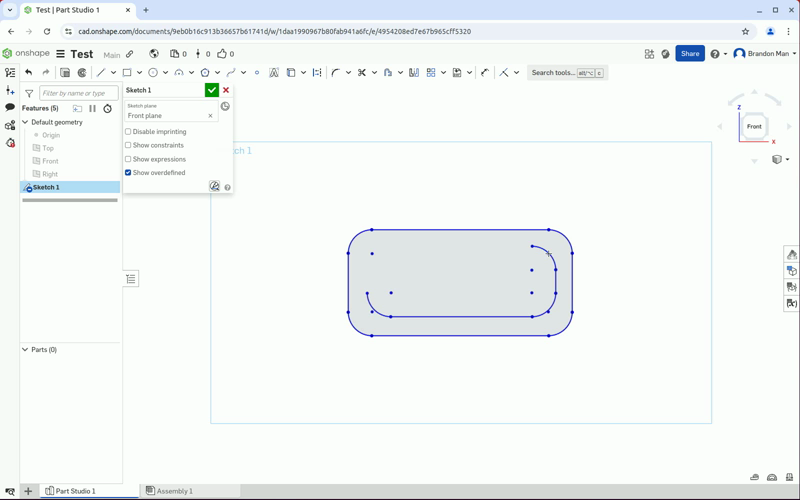
mouse_move(532, 246)
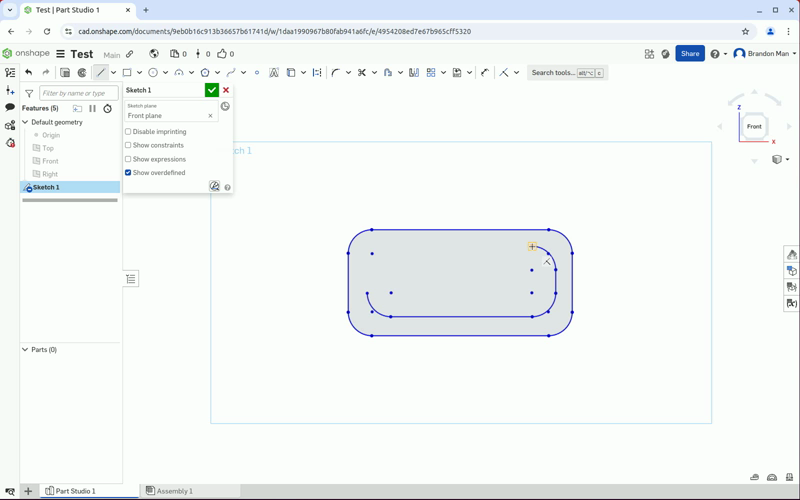
click(532, 246)
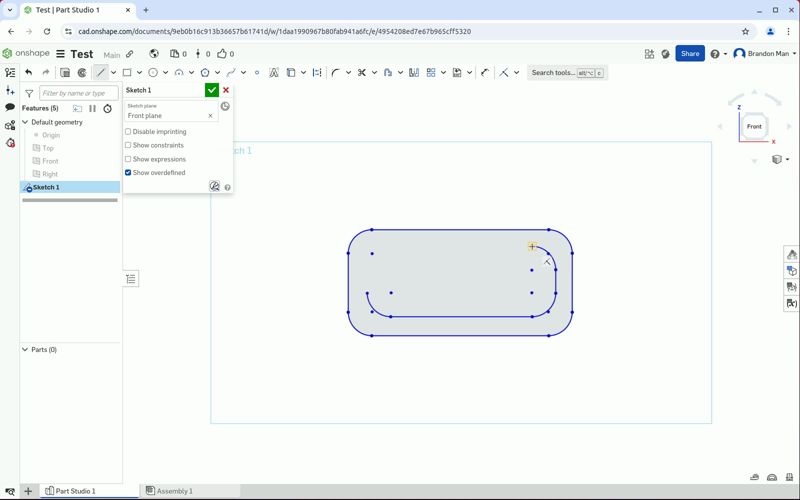
key_down(shift)
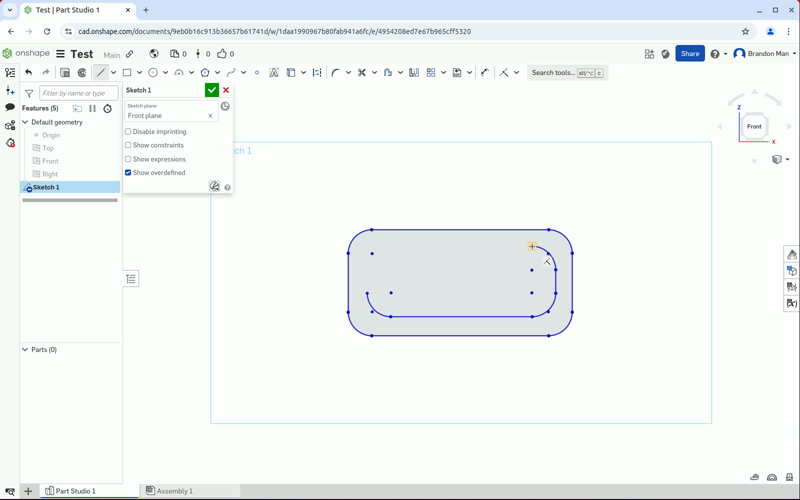
mouse_move(390, 246)
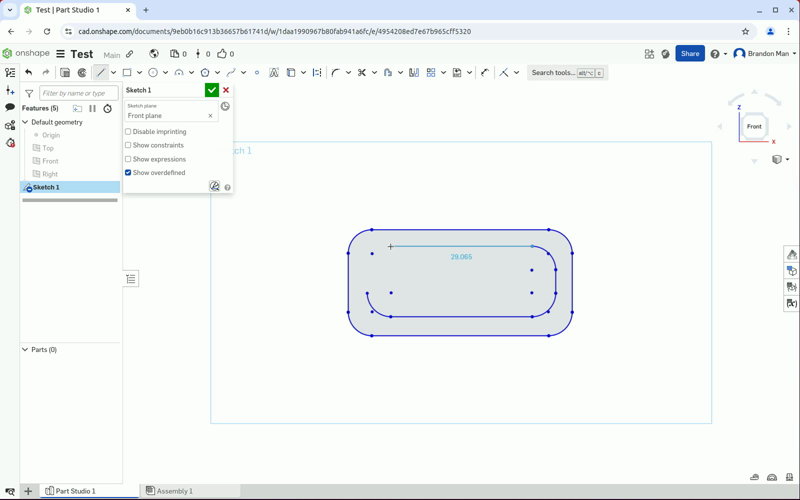
click(390, 246)
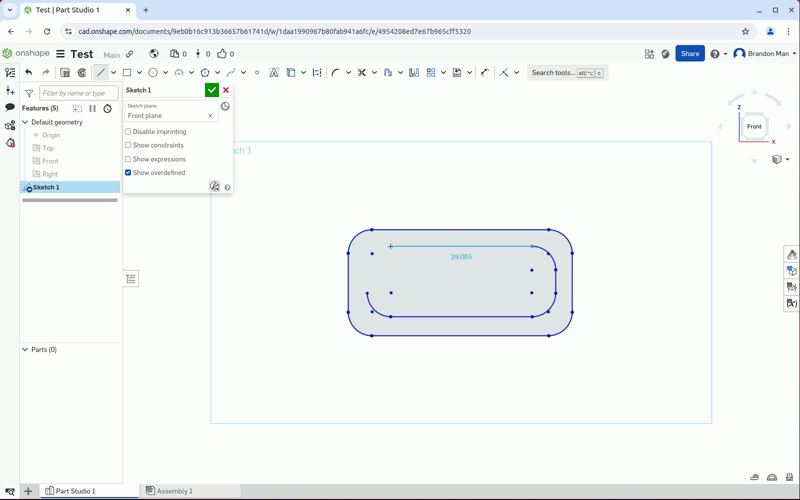
key_up(shift)
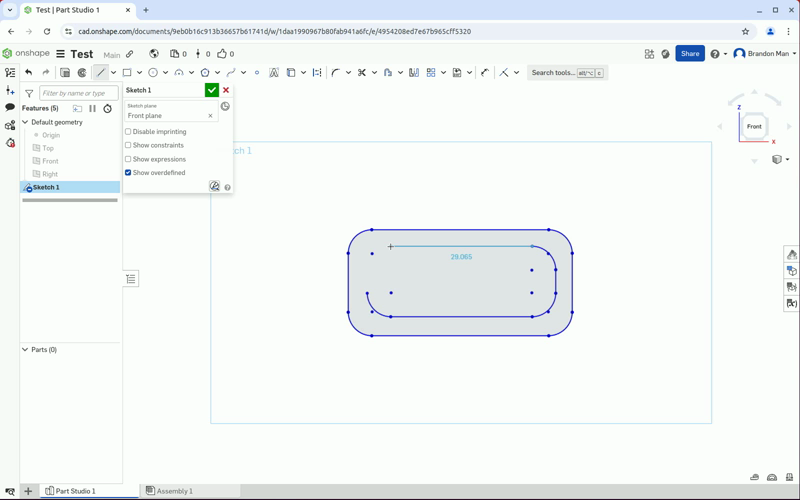
key(esc)
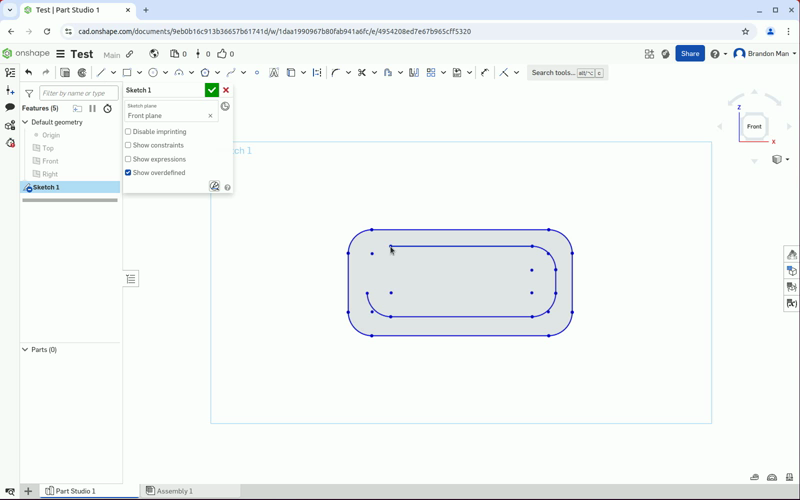
key(a)
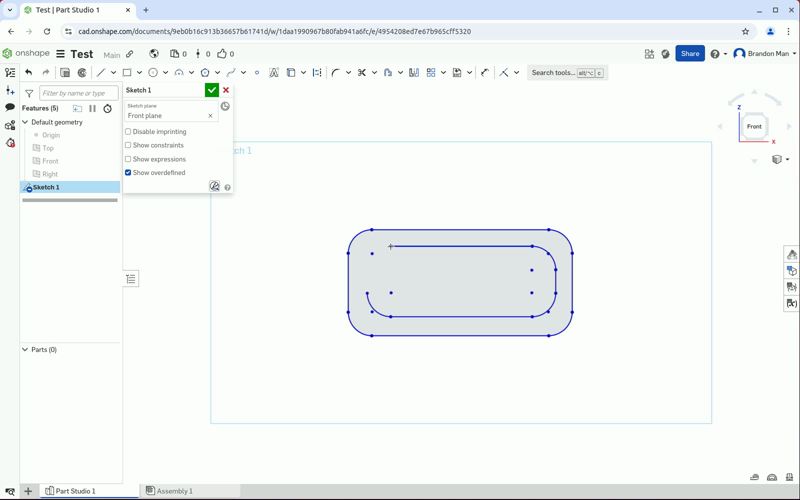
mouse_move(390, 246)
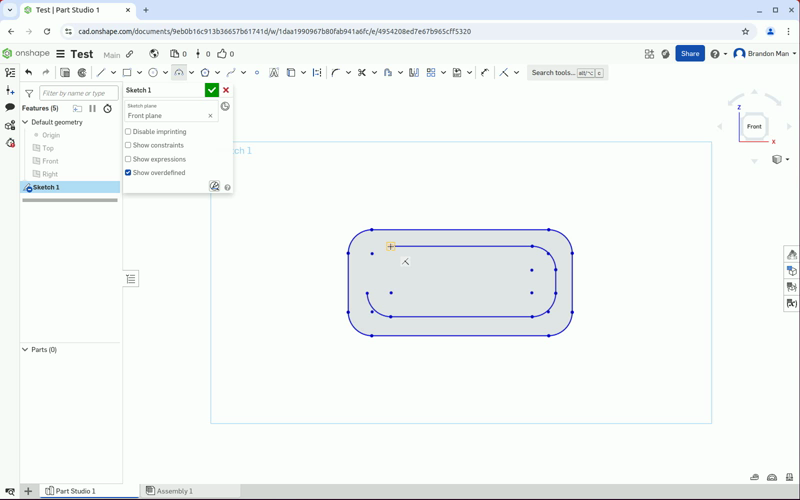
click(390, 246)
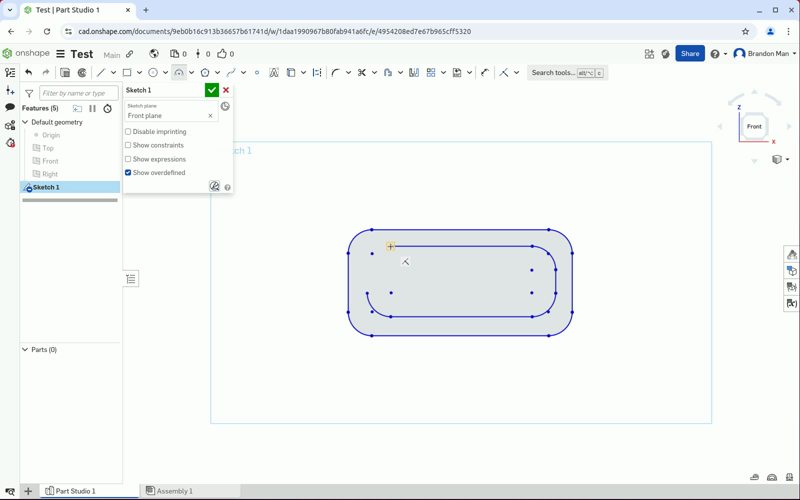
key_down(shift)
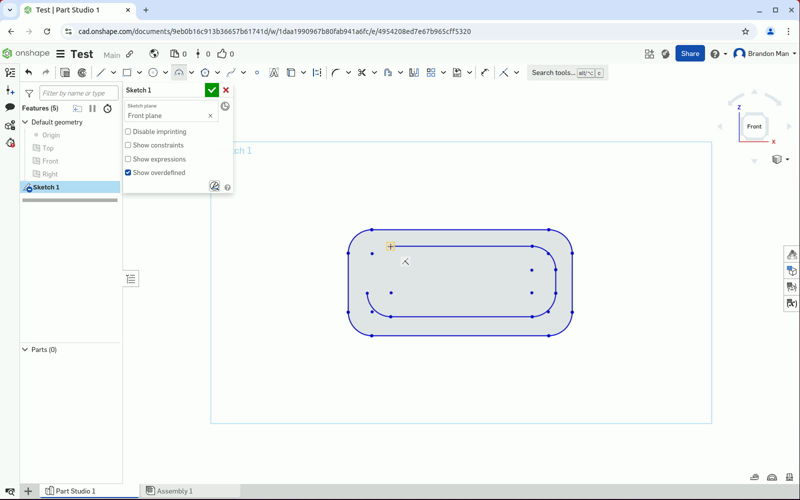
mouse_move(367, 269)
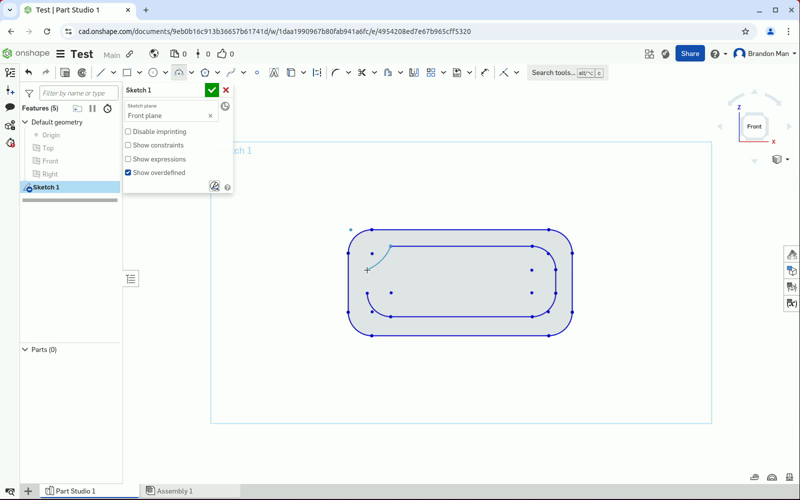
click(367, 269)
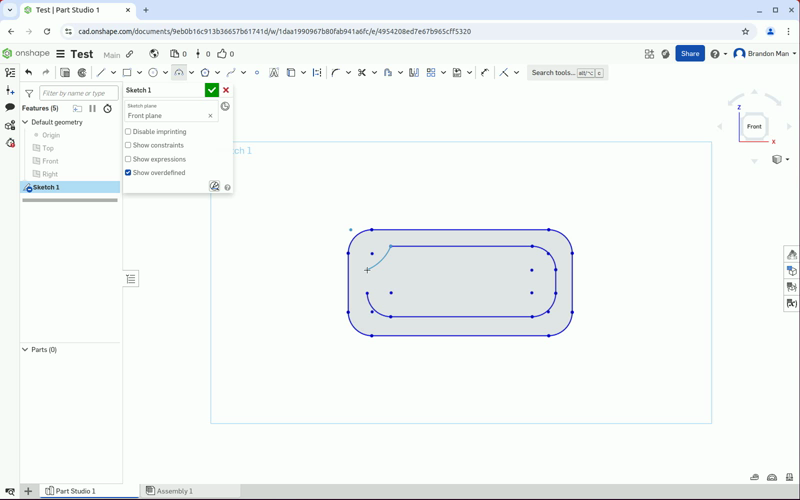
mouse_move(374, 253)
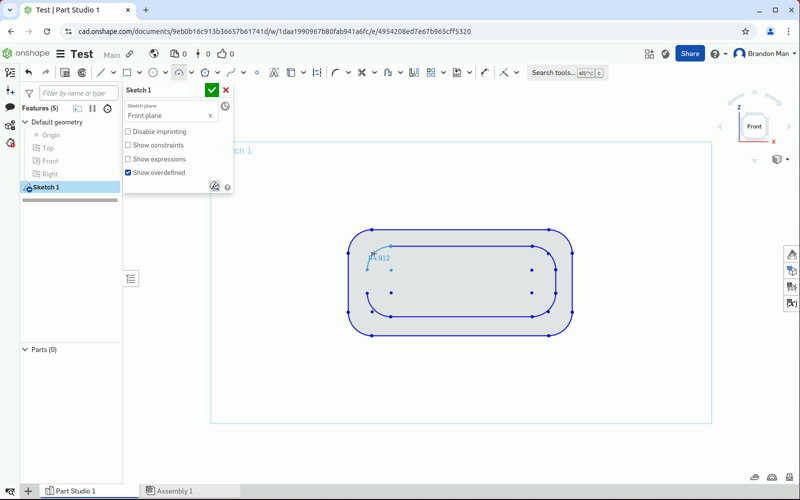
scroll(6)
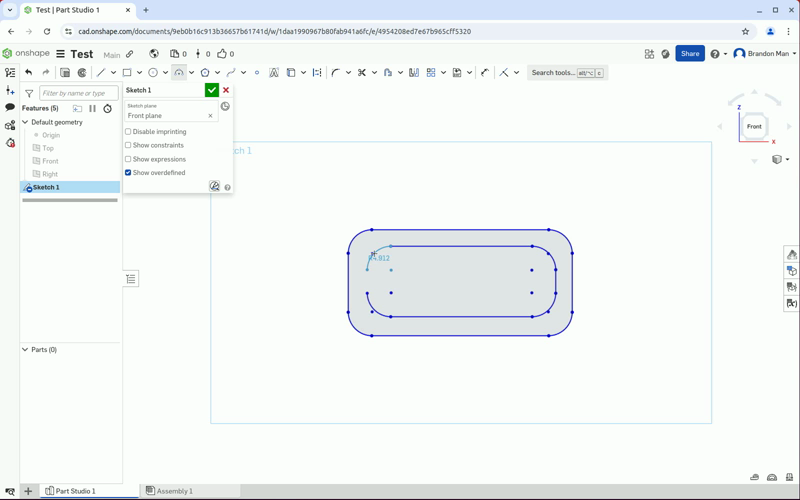
scroll(6)
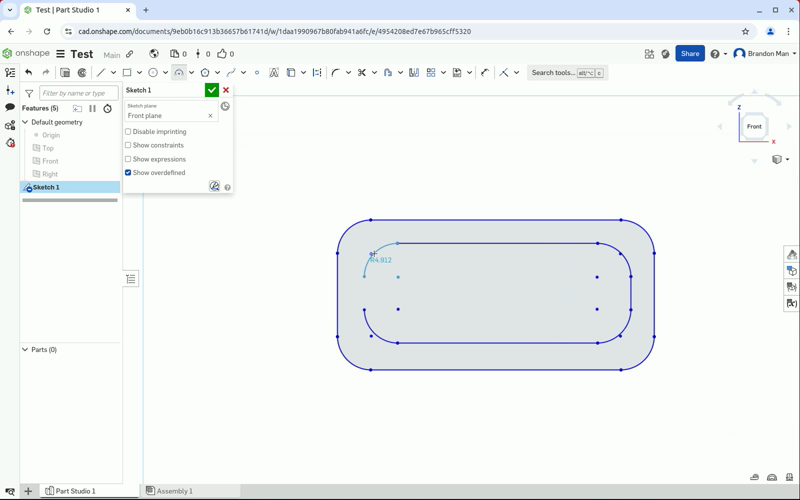
scroll(6)
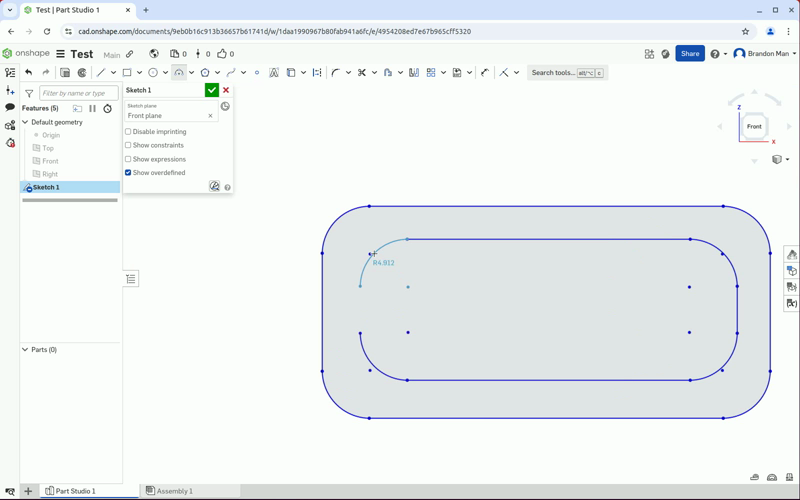
scroll(6)
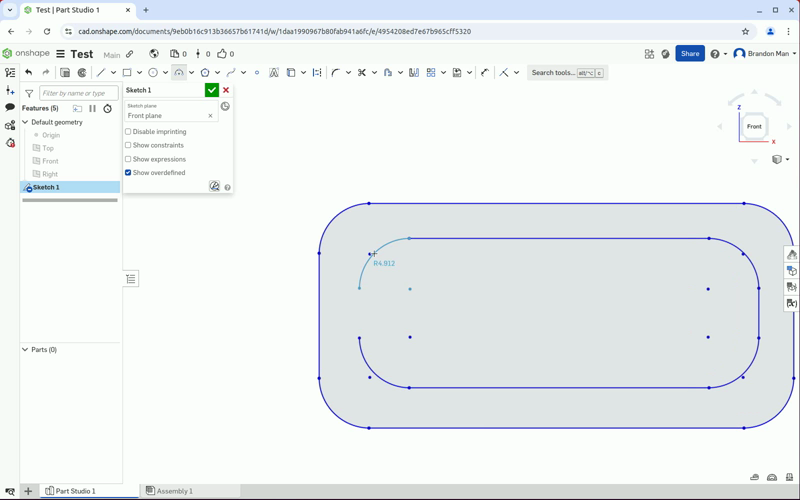
scroll(6)
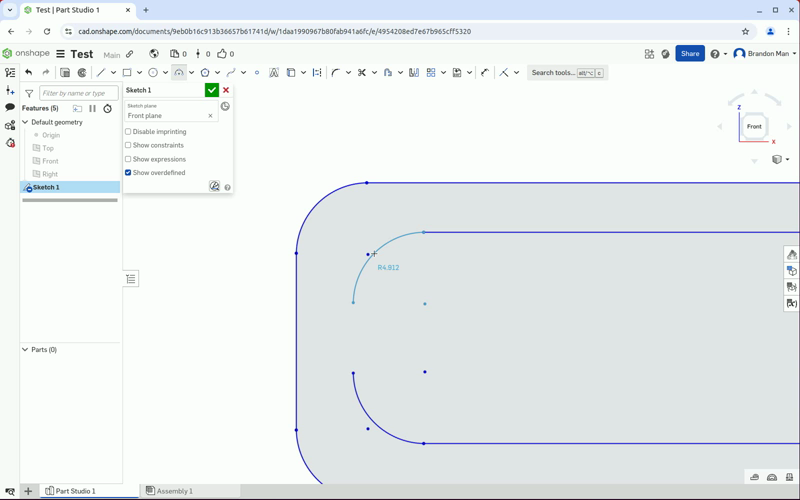
scroll(6)
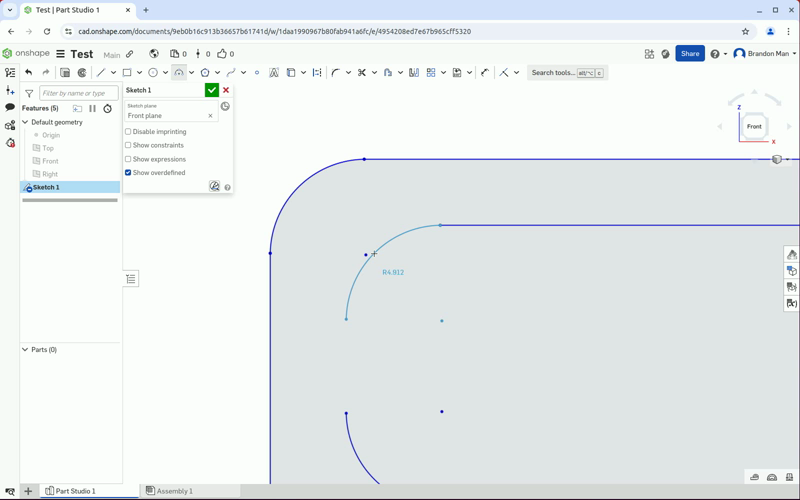
scroll(6)
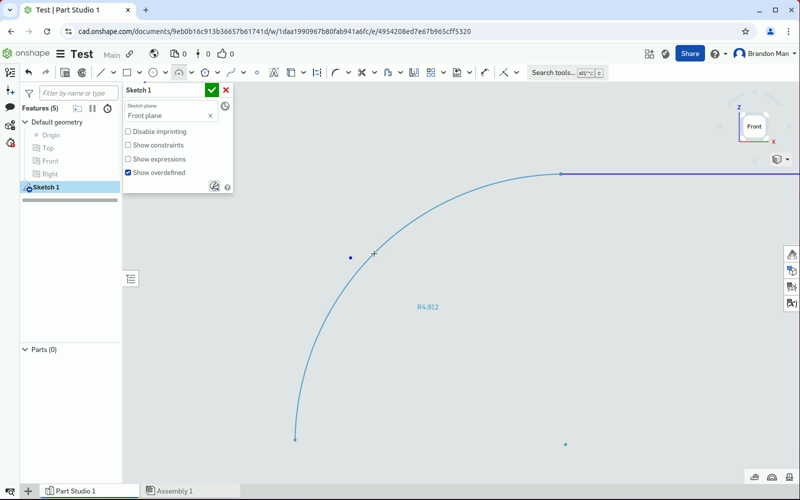
click(374, 253)
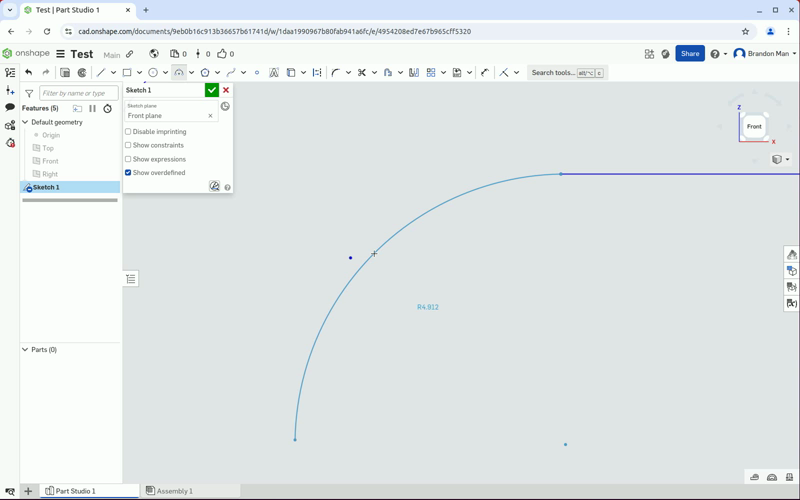
scroll(-6)
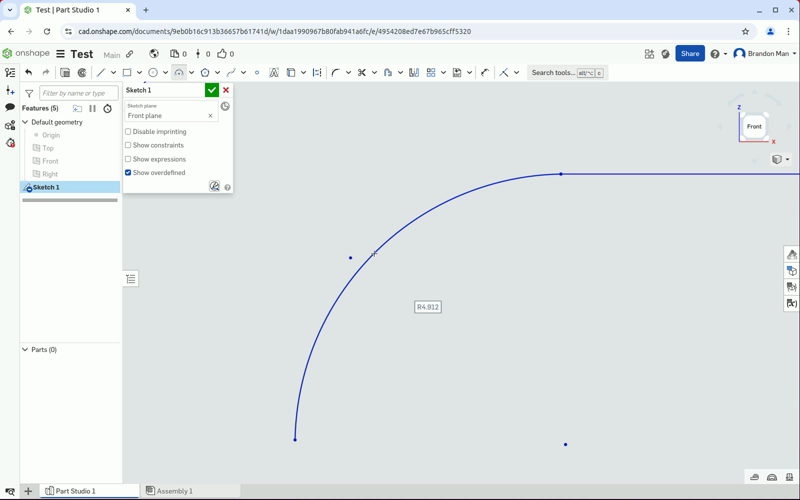
scroll(-6)
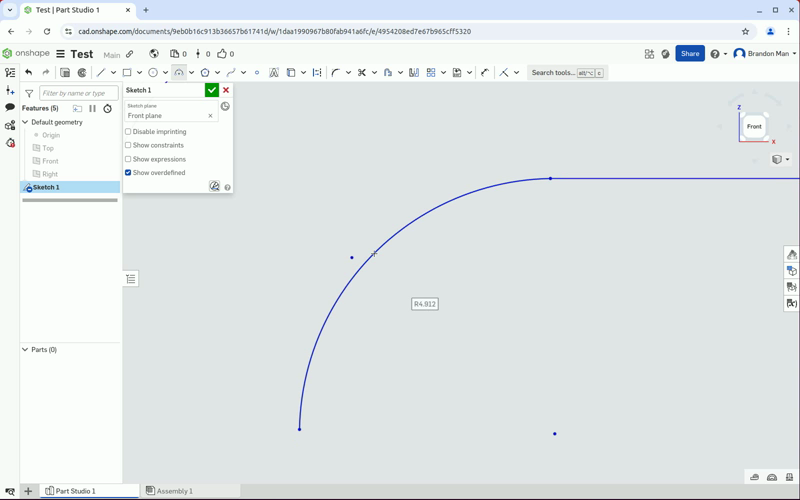
scroll(-6)
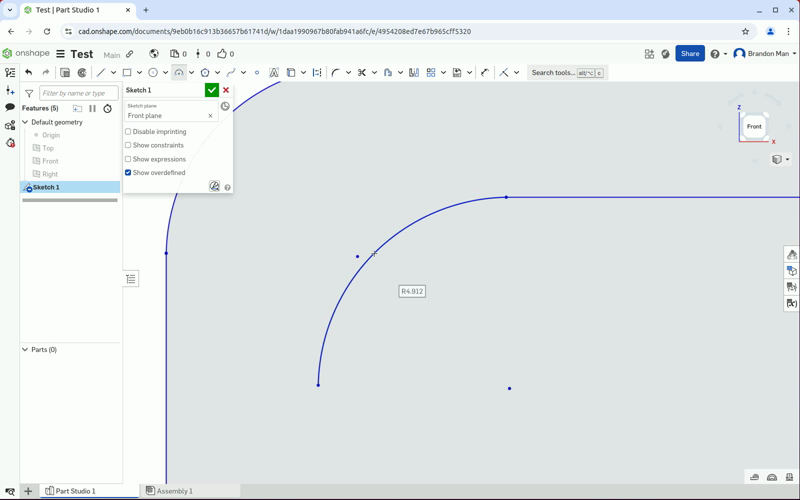
scroll(-6)
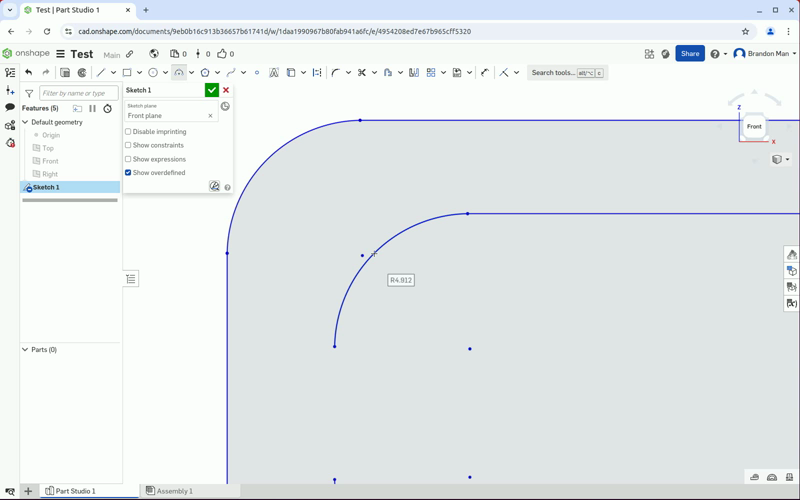
scroll(-6)
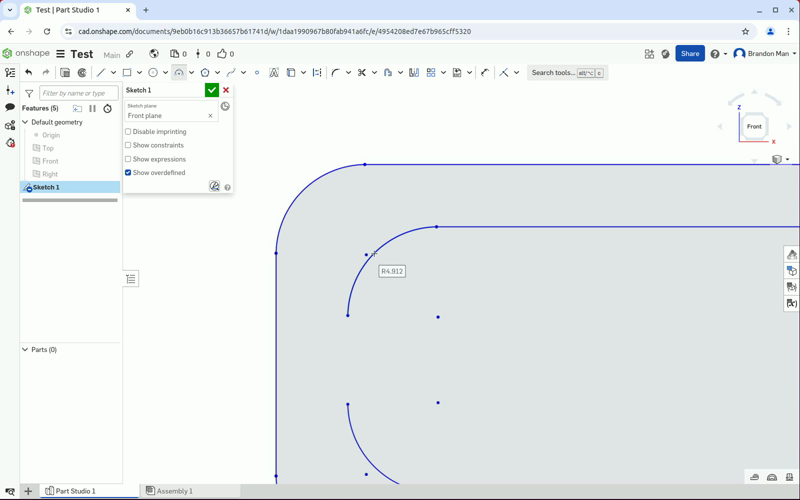
scroll(-6)
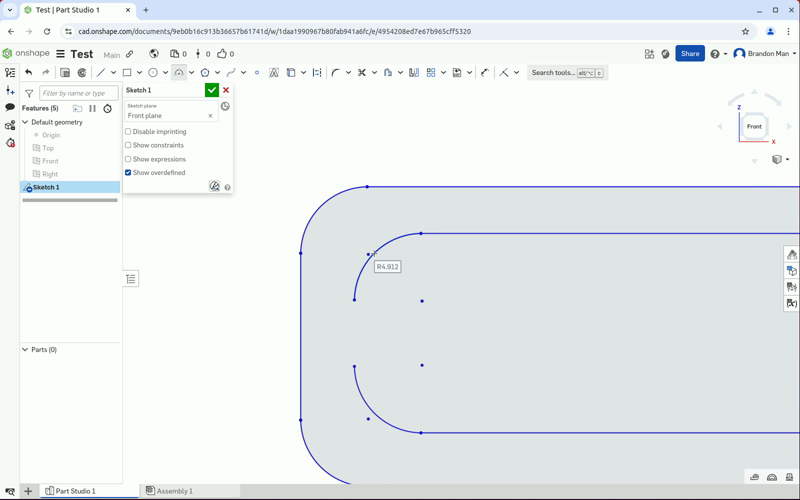
scroll(-6)
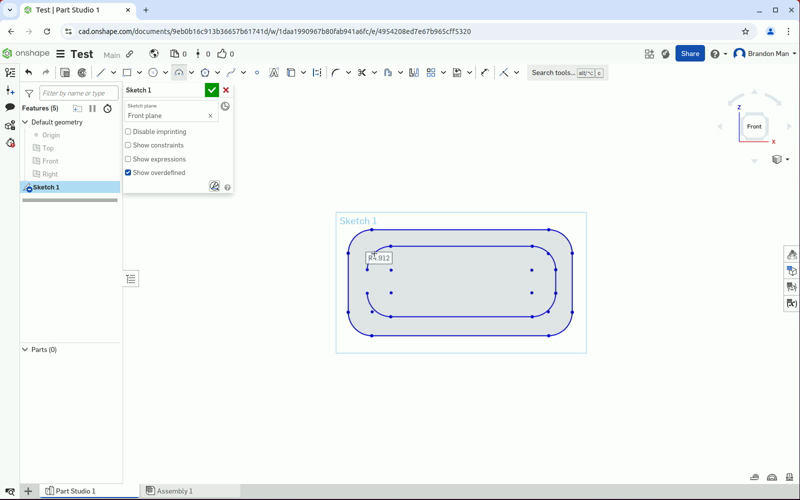
key_up(shift)
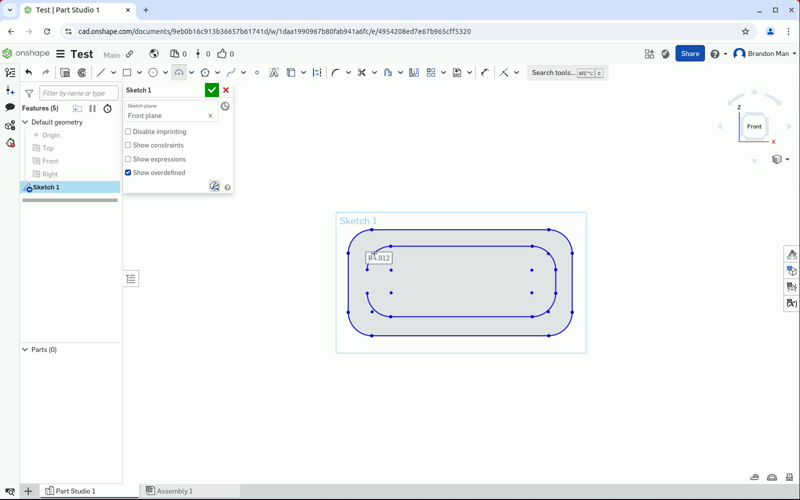
key(esc)
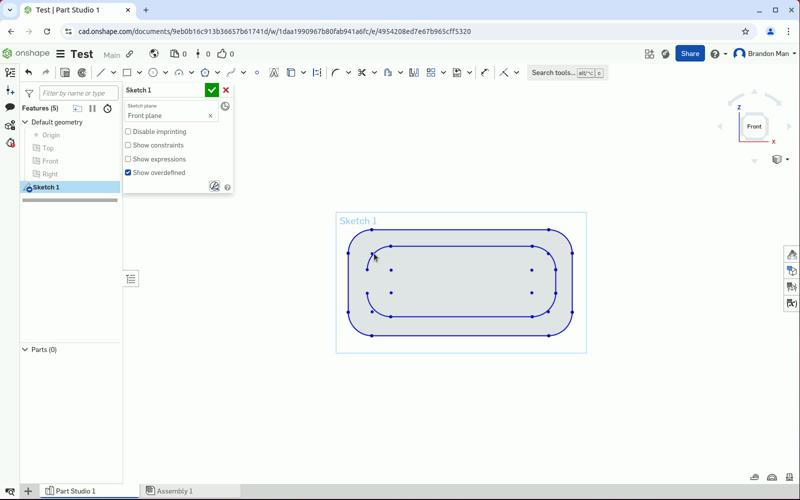
key(l)
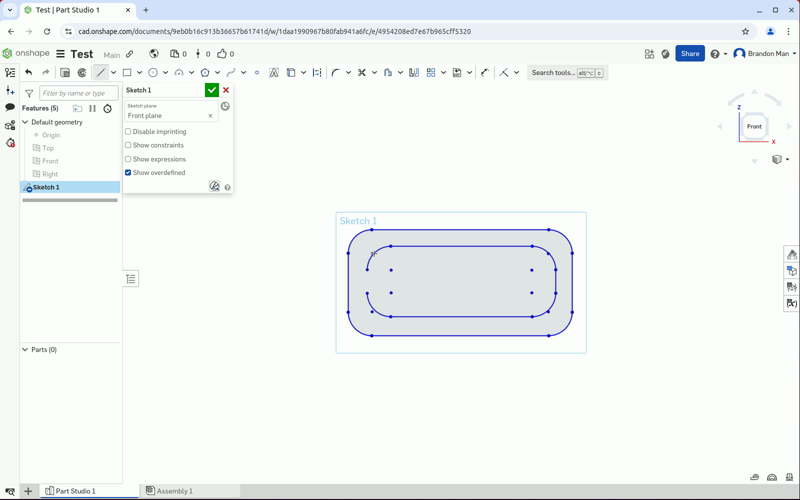
mouse_move(367, 269)
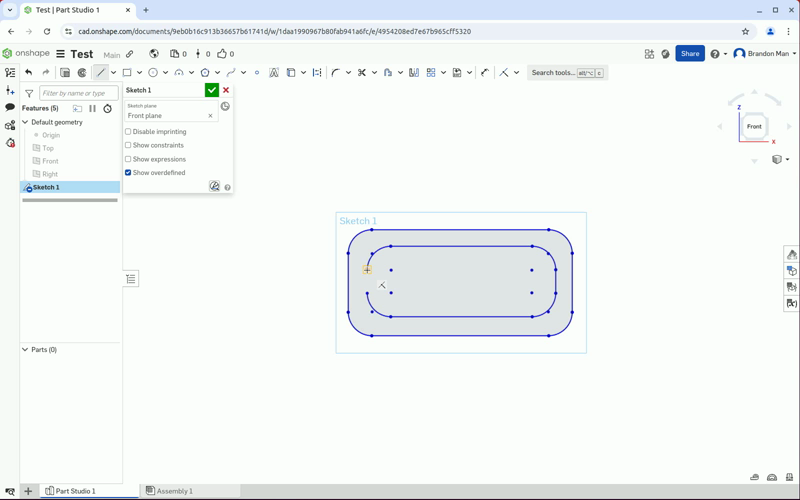
click(367, 269)
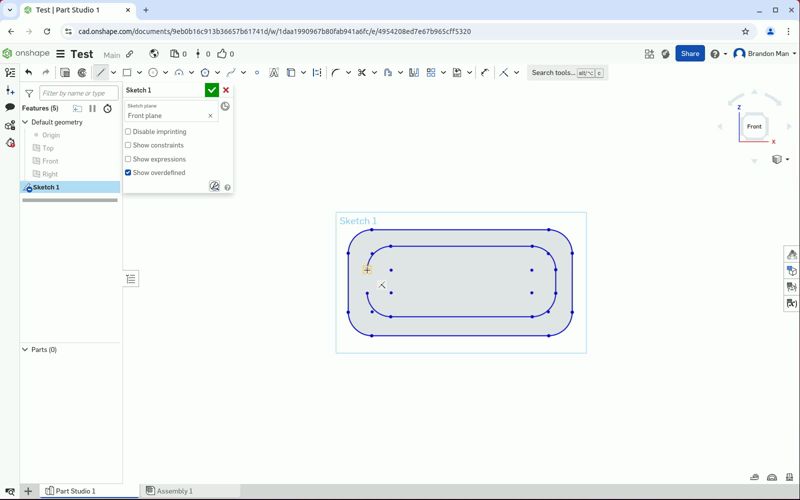
mouse_move(397, 269)
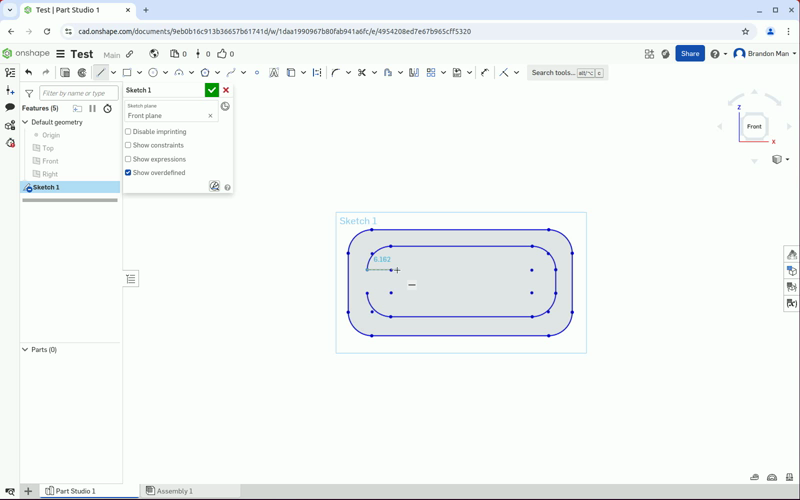
key_down(shift)
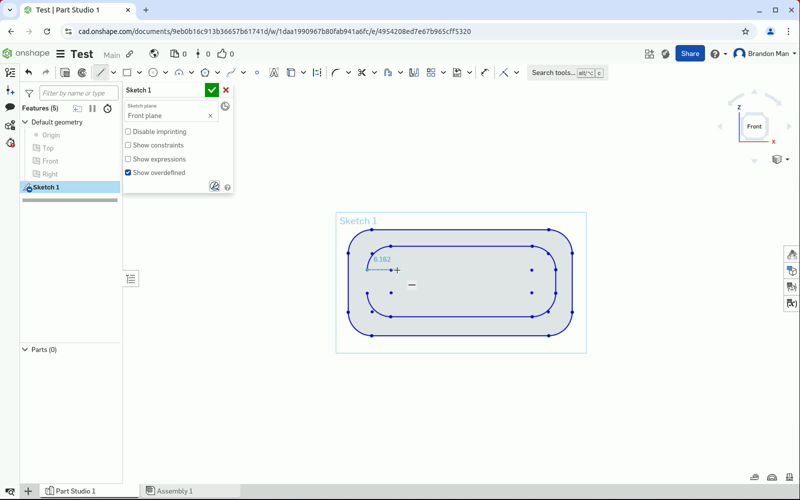
mouse_move(367, 293)
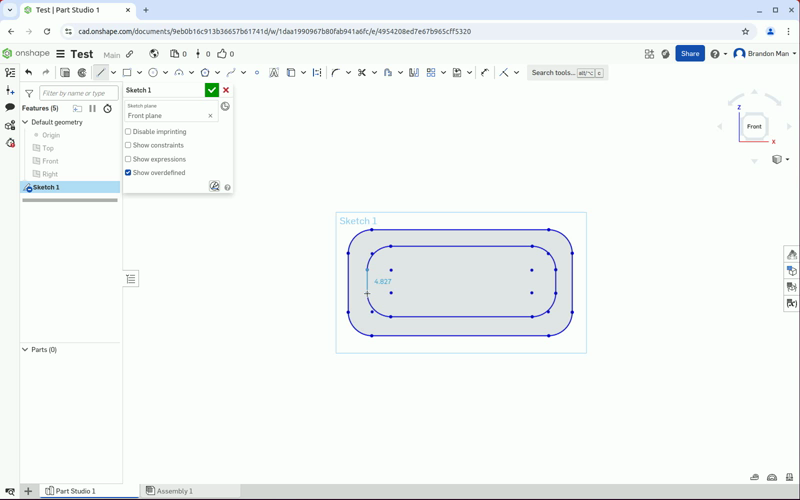
key_up(shift)
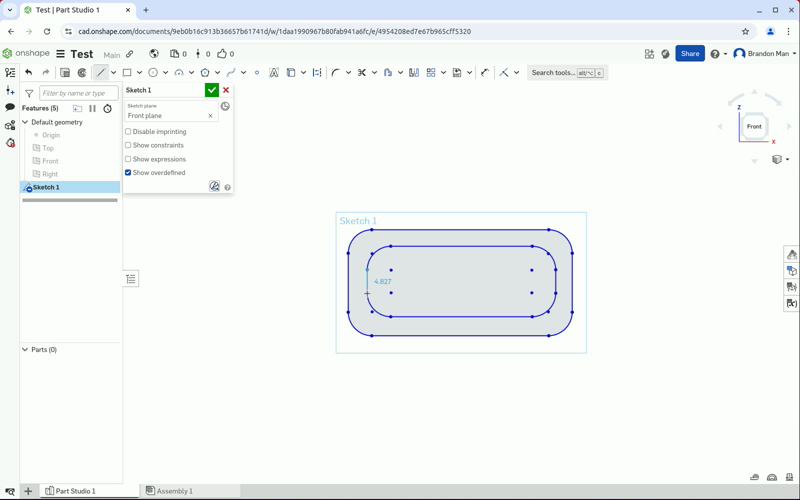
click(367, 293)
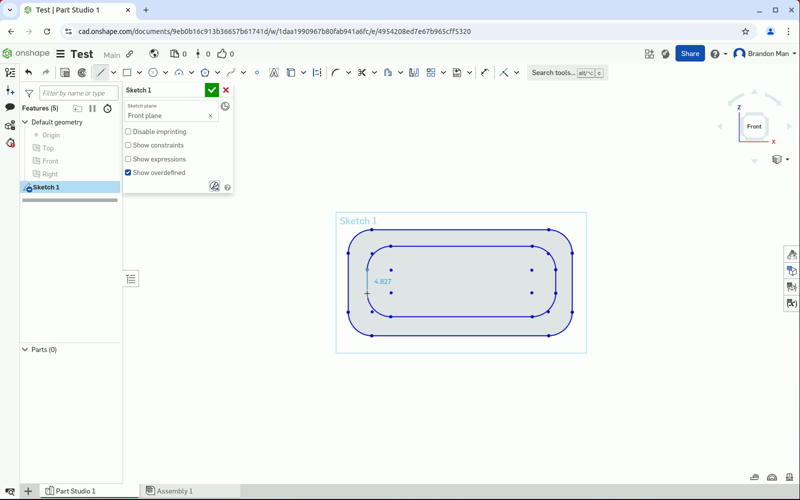
key(esc)
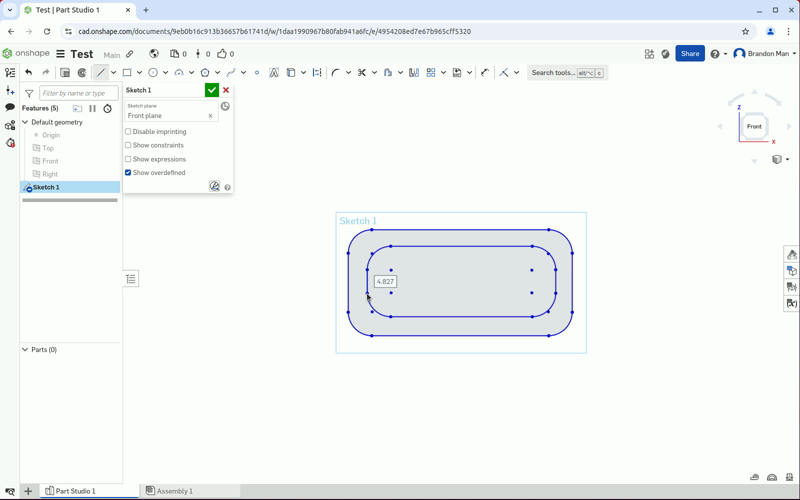
mouse_move(444, 236)
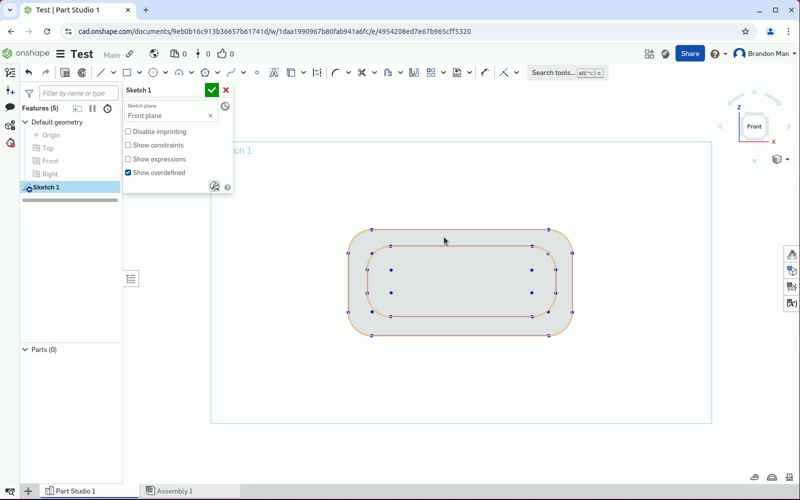
click(444, 236)
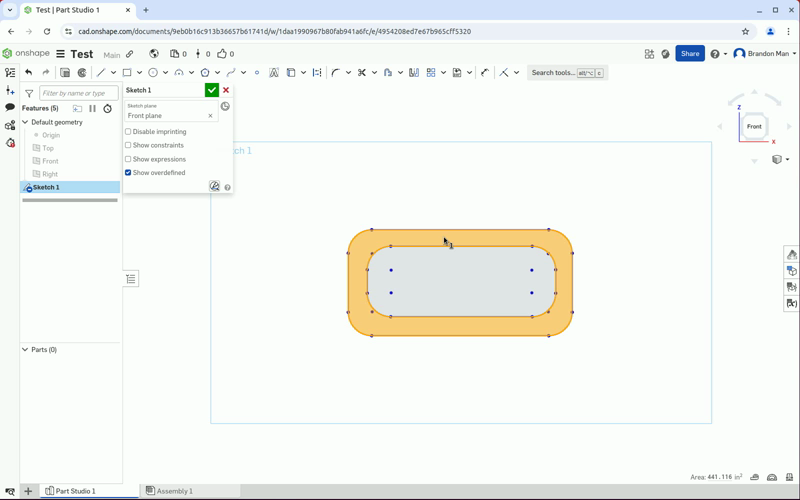
mouse_move(73, 352)
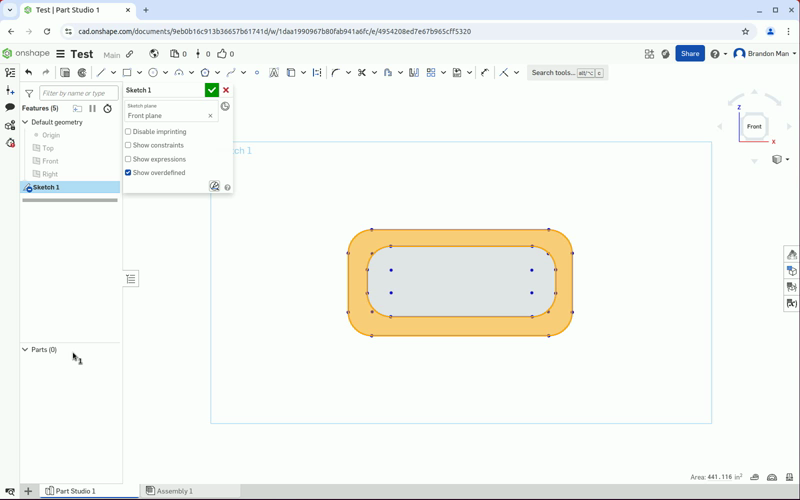
key(shift+y)
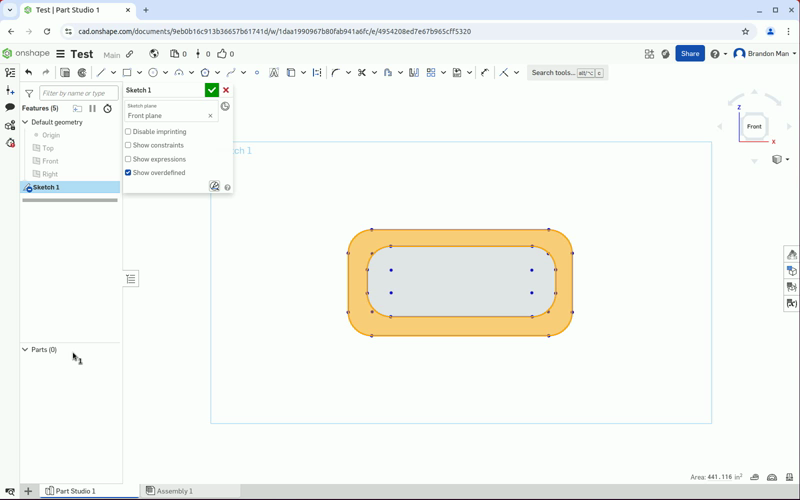
key(shift+e)
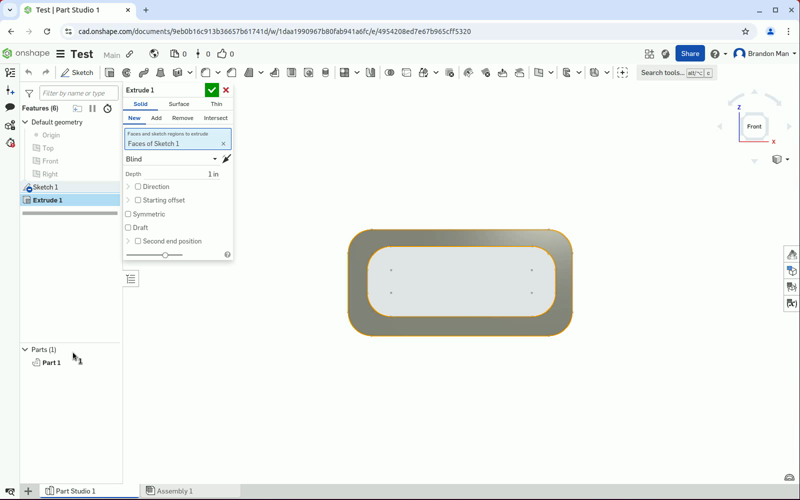
mouse_move(143, 106)
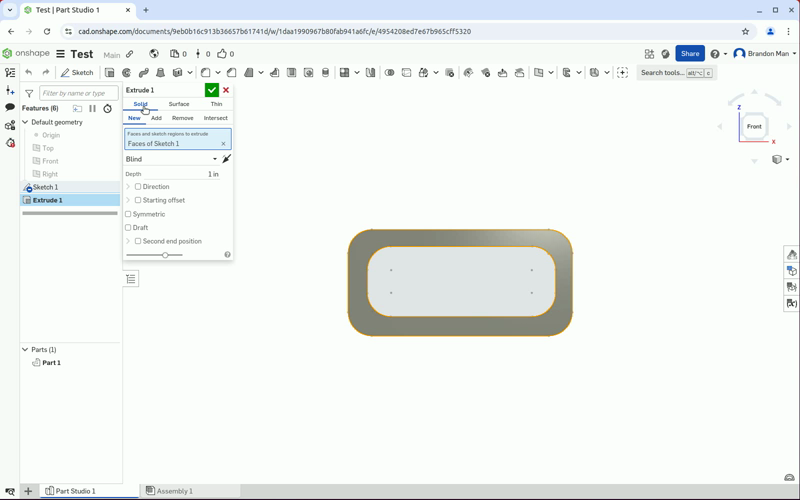
click(143, 106)
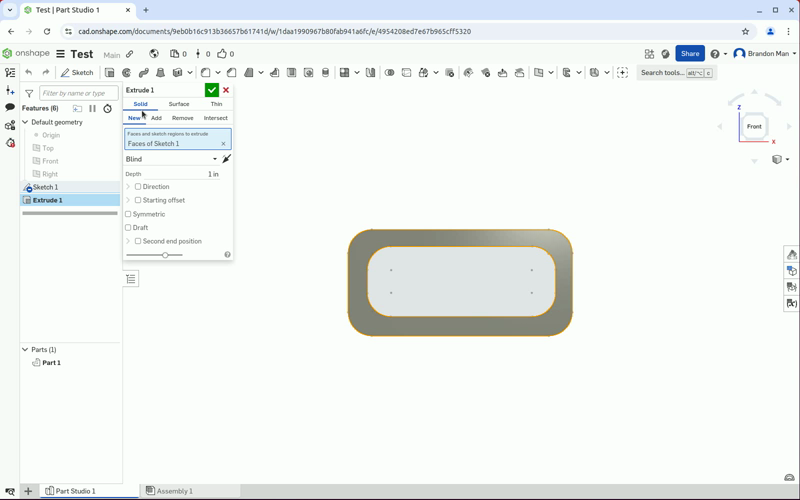
mouse_move(137, 120)
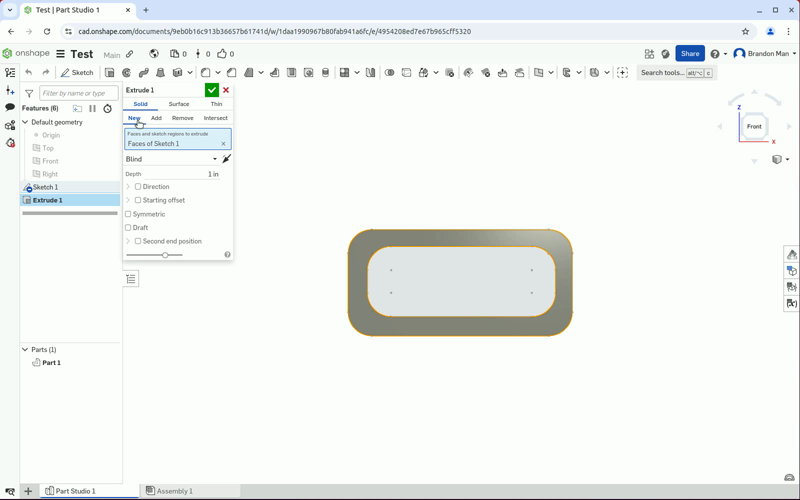
click(137, 120)
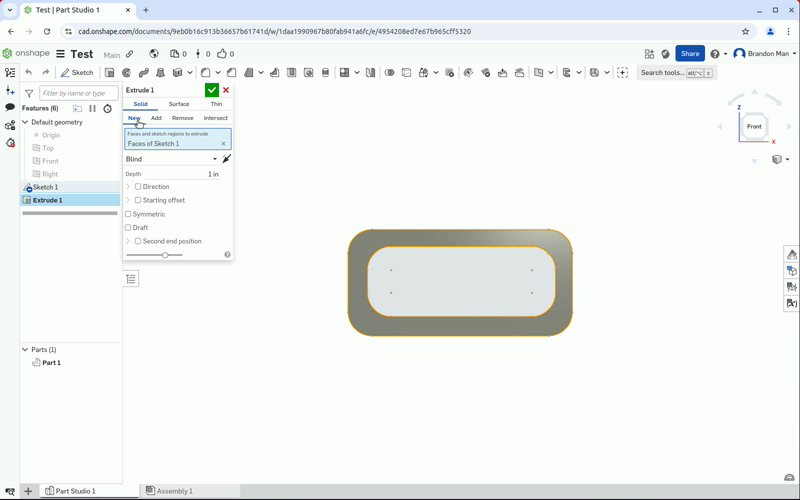
key(tab, 4)
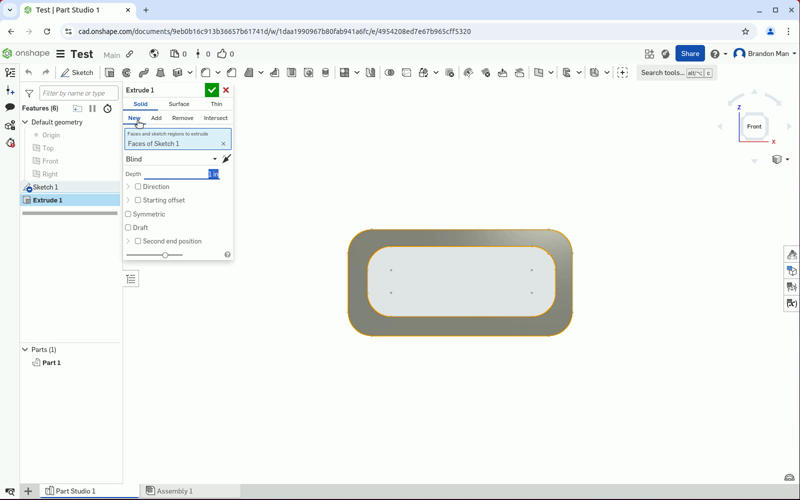
text(4.814)
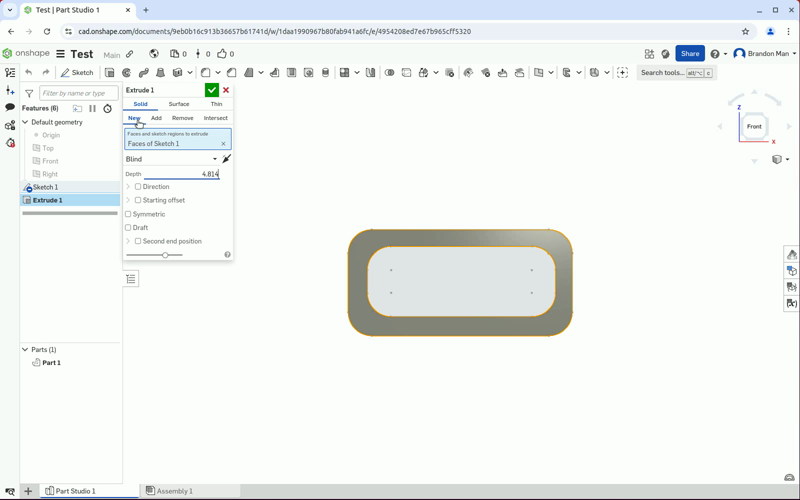
key(enter)
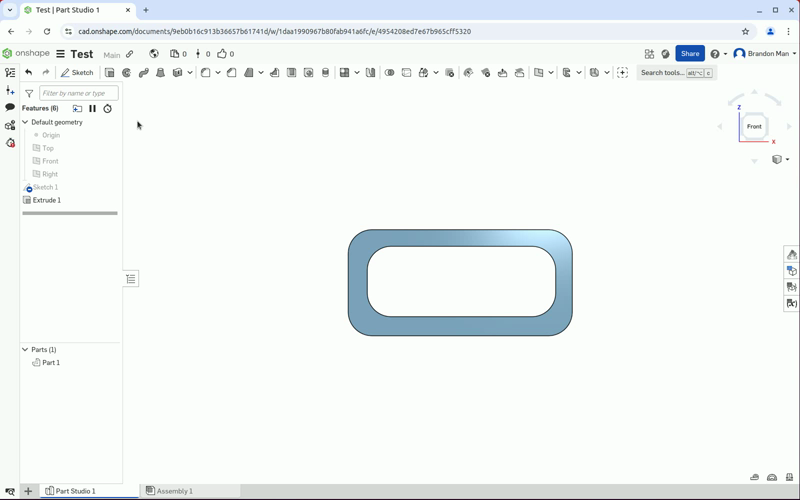
key(shift+h)
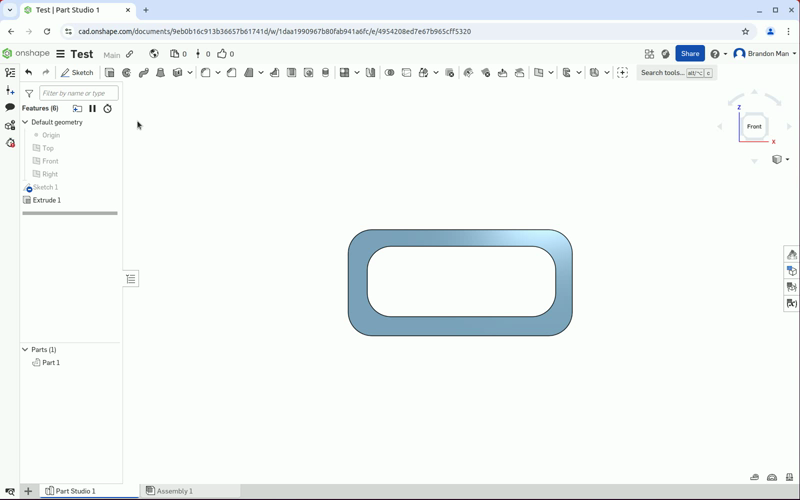
key(shift+h)
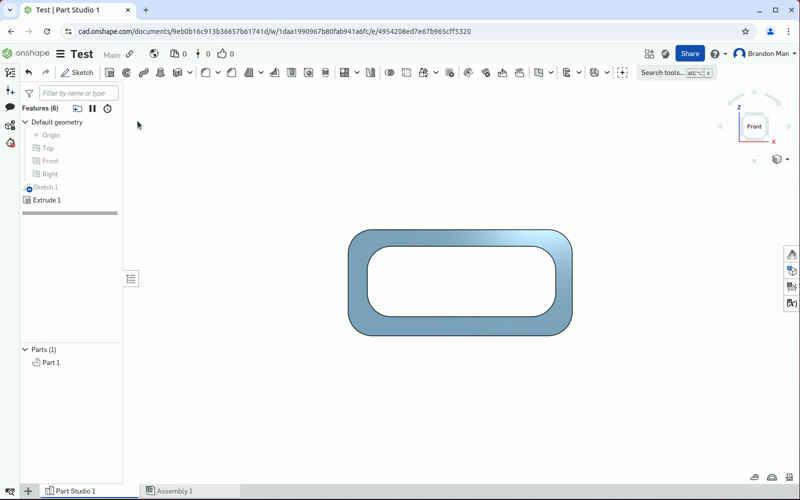
mouse_move(73, 189)
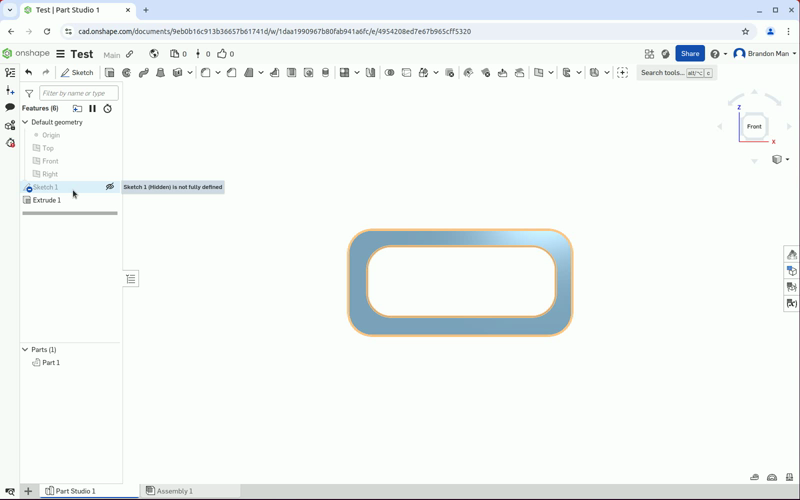
click(73, 189)
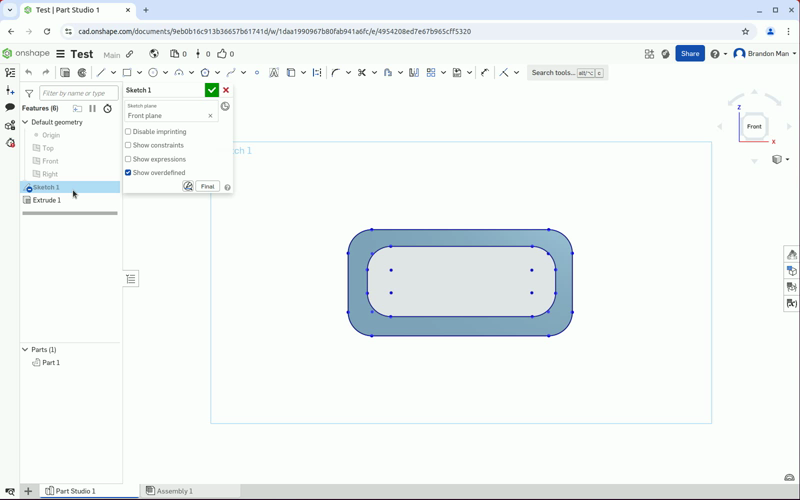
mouse_move(229, 92)
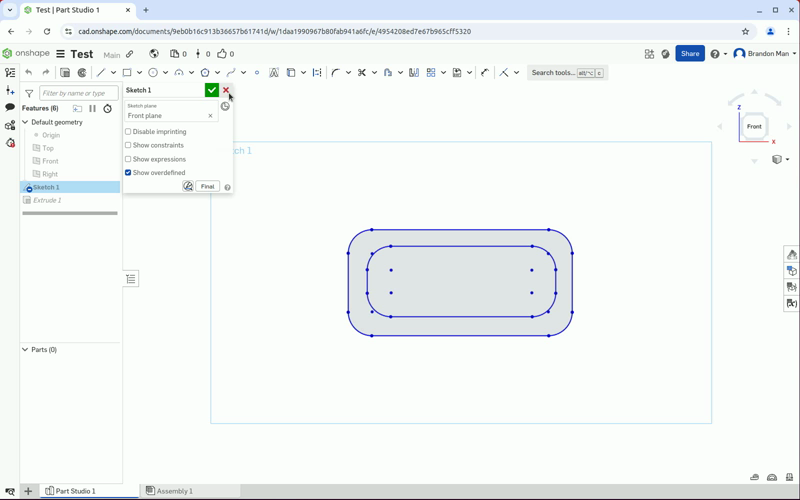
click(229, 92)
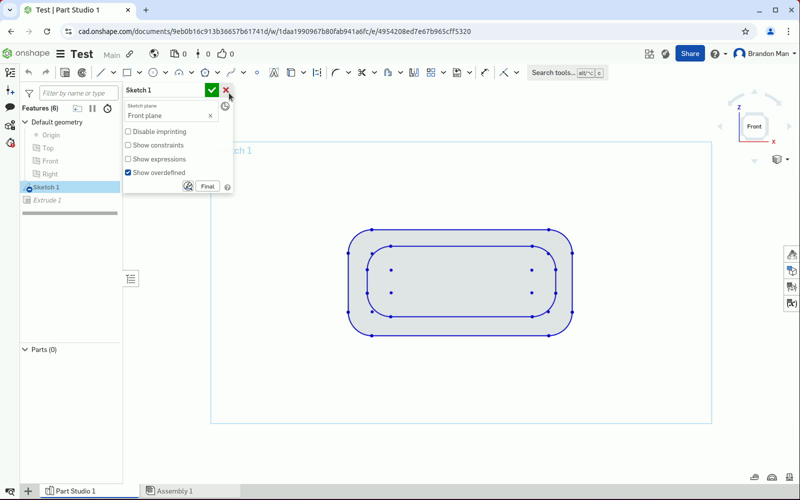
key(shift+s)
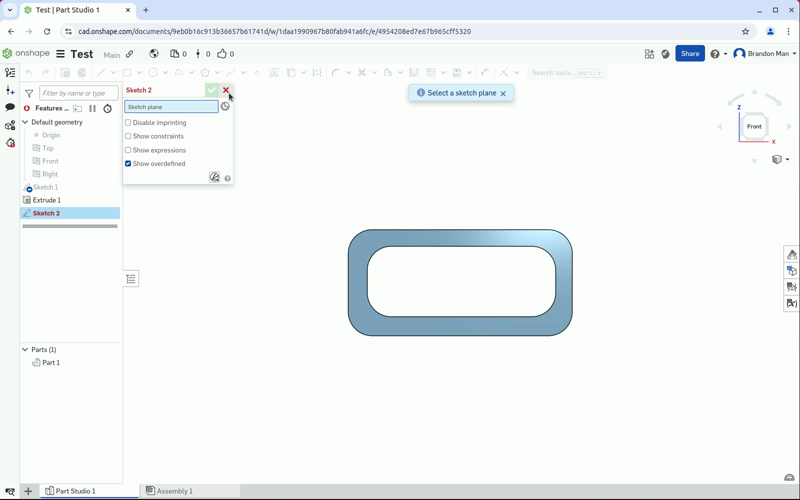
mouse_move(73, 163)
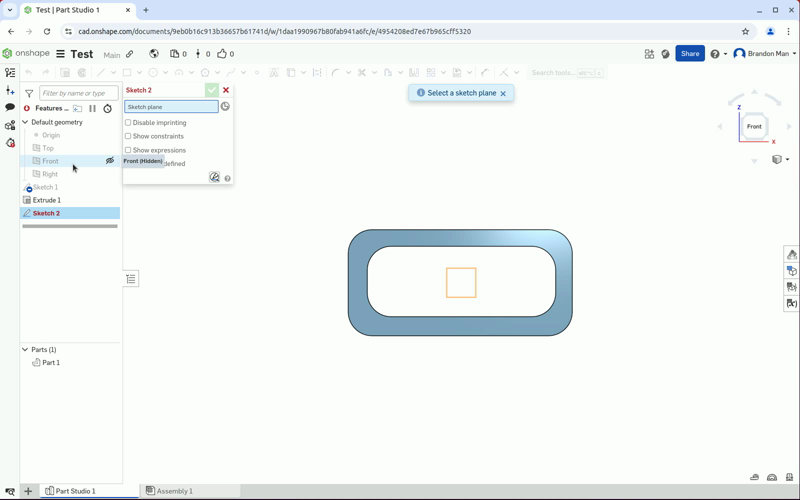
click(73, 163)
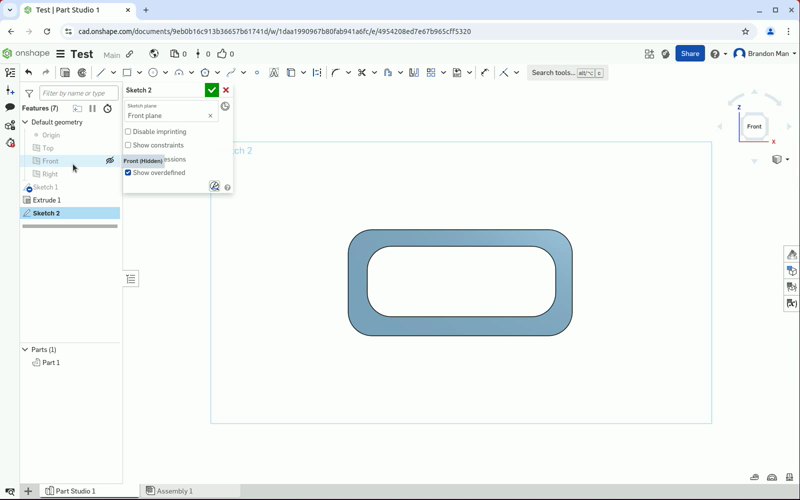
mouse_move(73, 352)
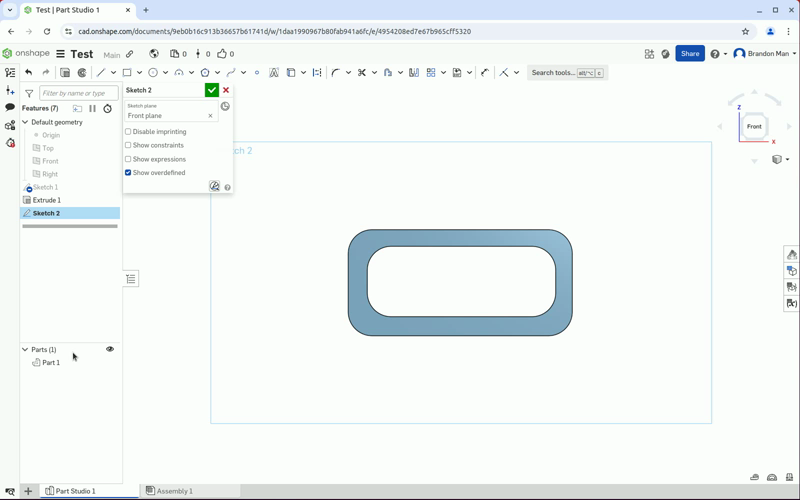
key(y)
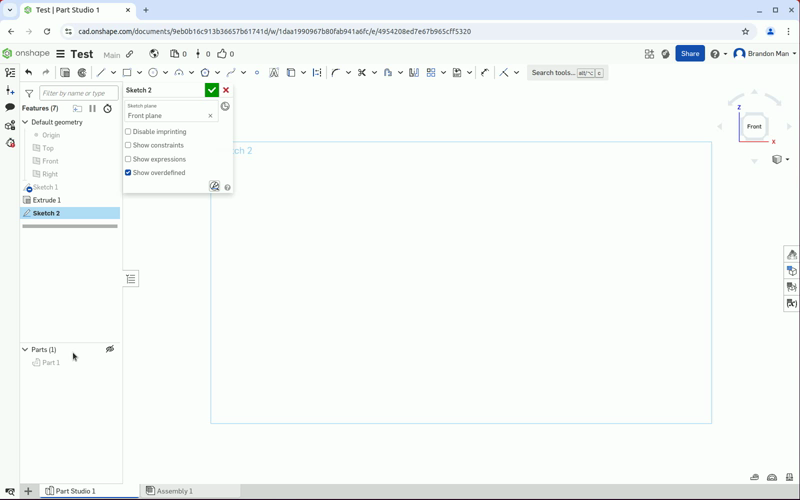
key(a)
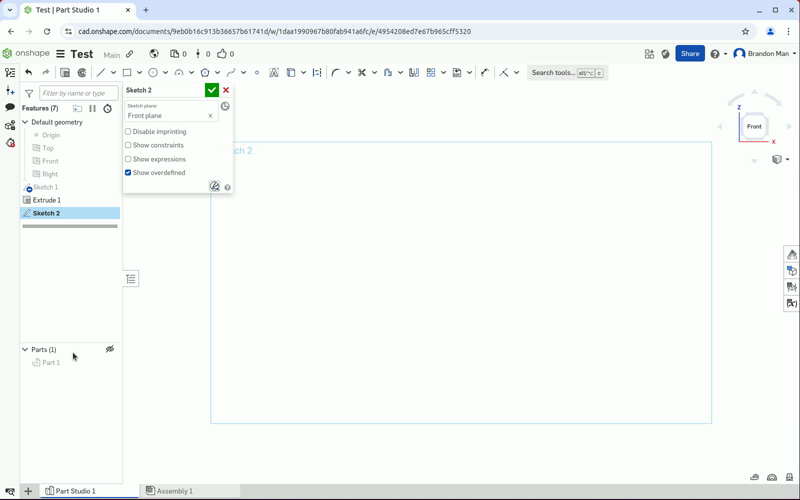
key_down(shift)
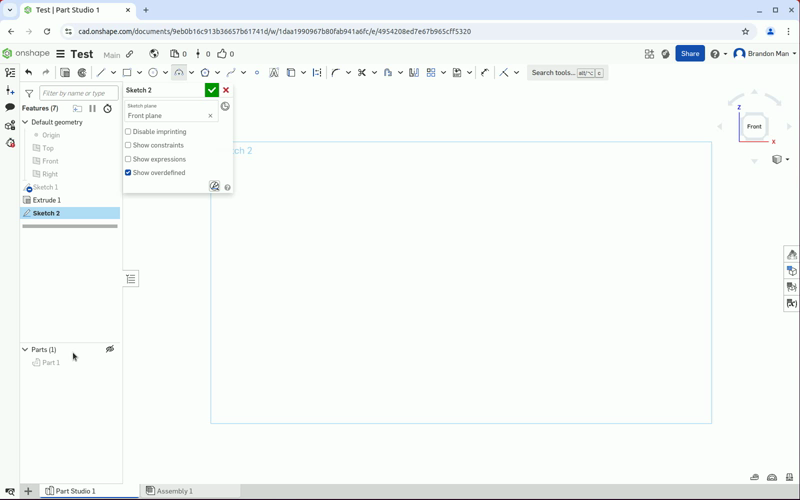
mouse_move(365, 294)
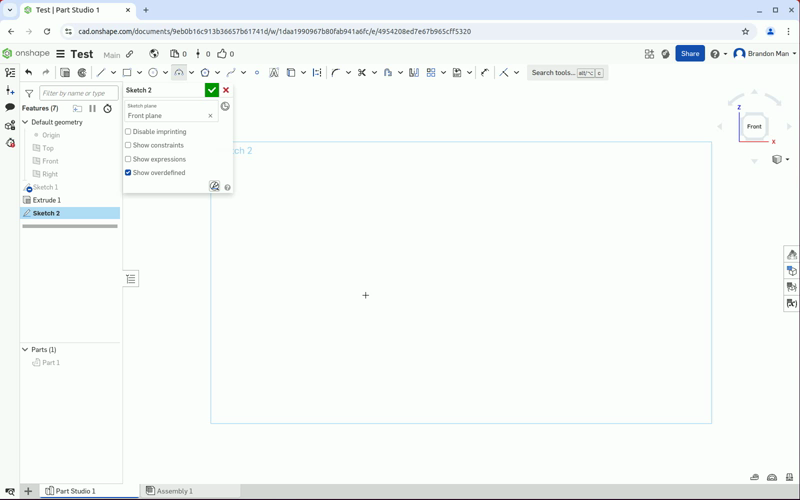
click(365, 294)
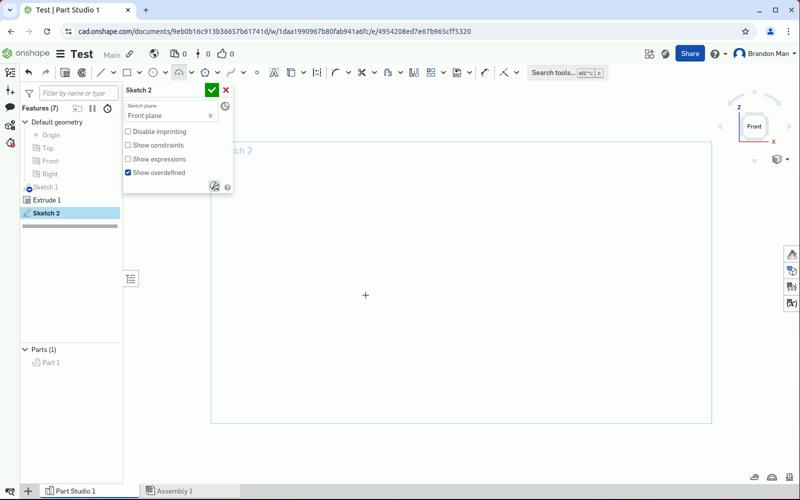
key_up(shift)
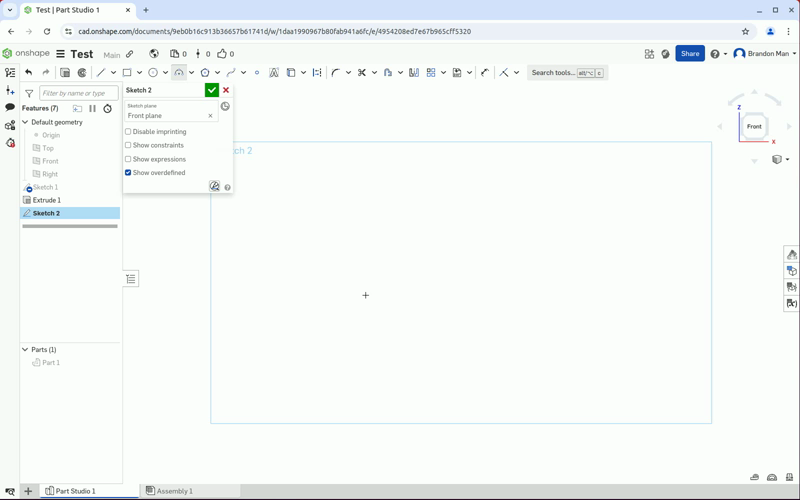
key_down(shift)
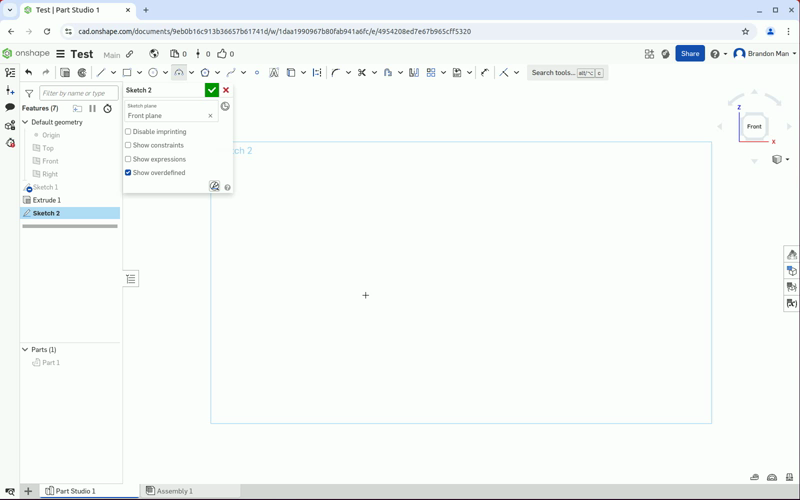
mouse_move(389, 318)
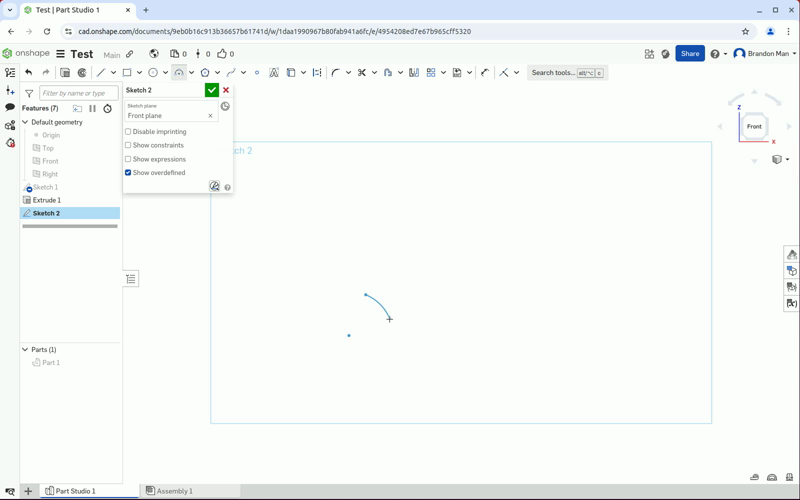
click(389, 318)
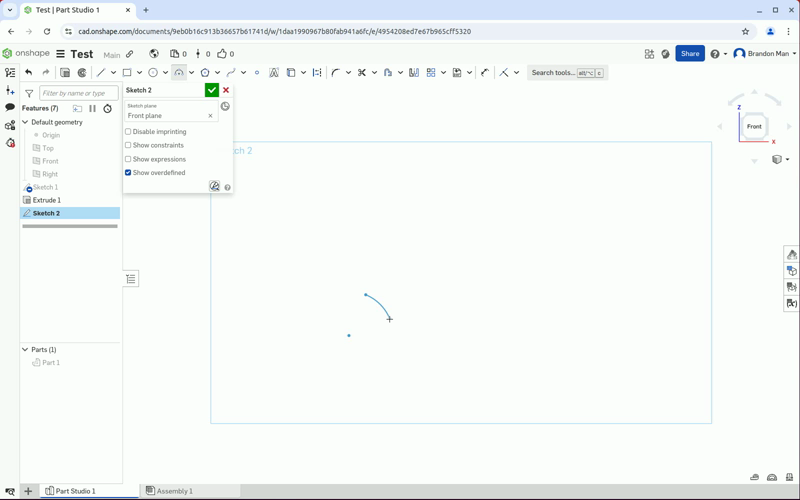
mouse_move(372, 311)
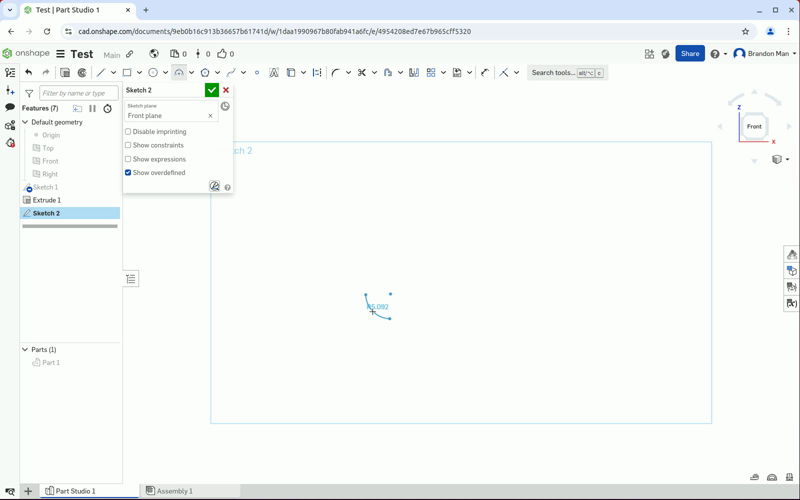
click(372, 311)
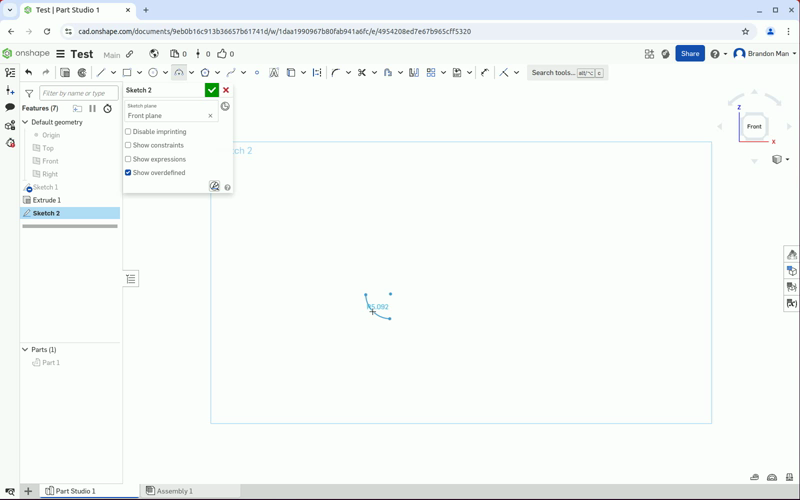
key_up(shift)
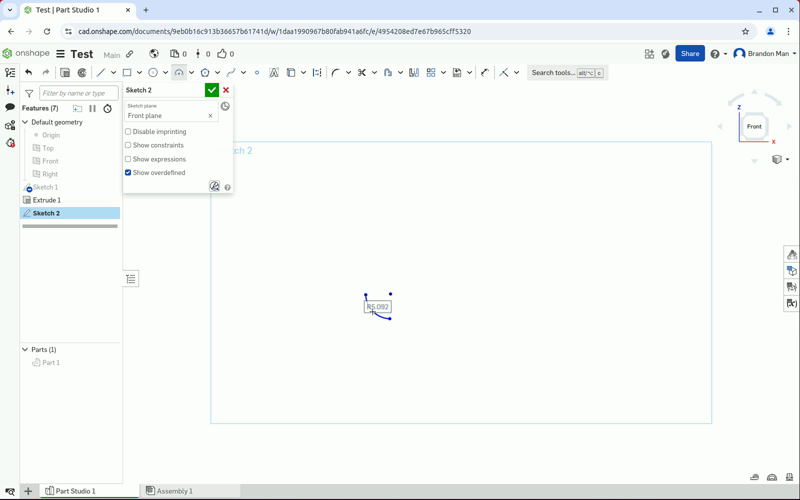
key(esc)
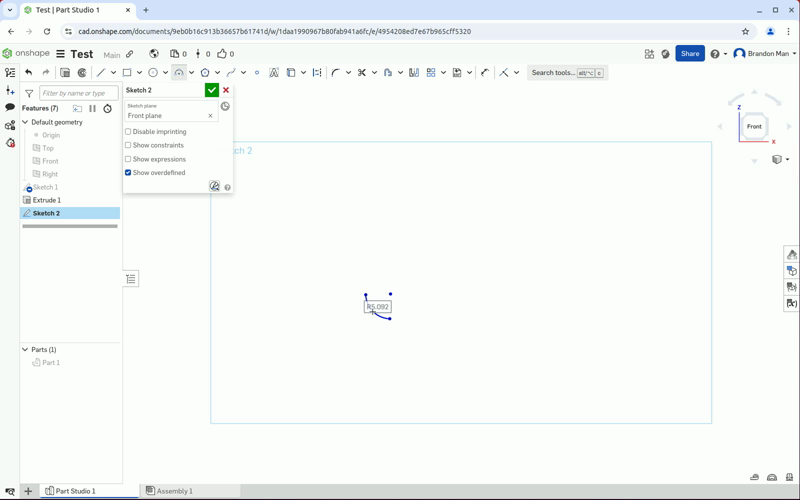
key(l)
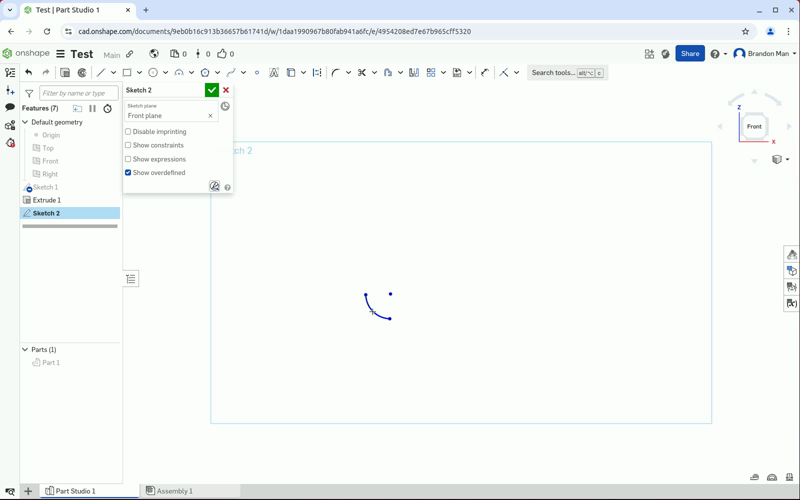
mouse_move(389, 318)
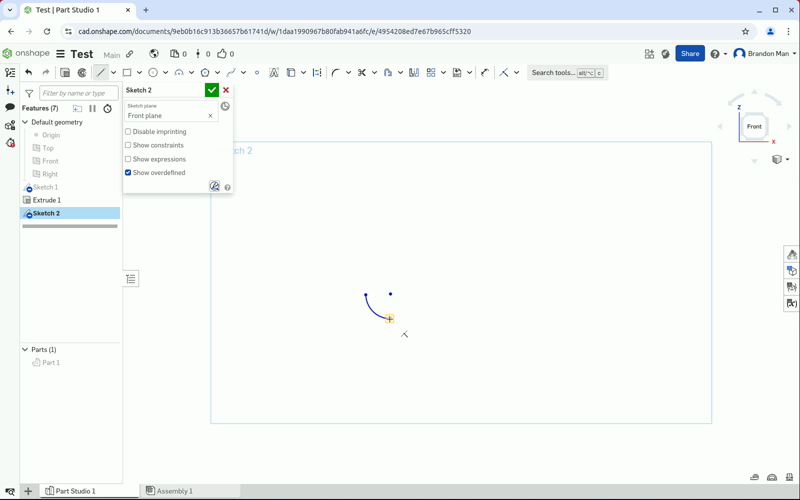
click(389, 318)
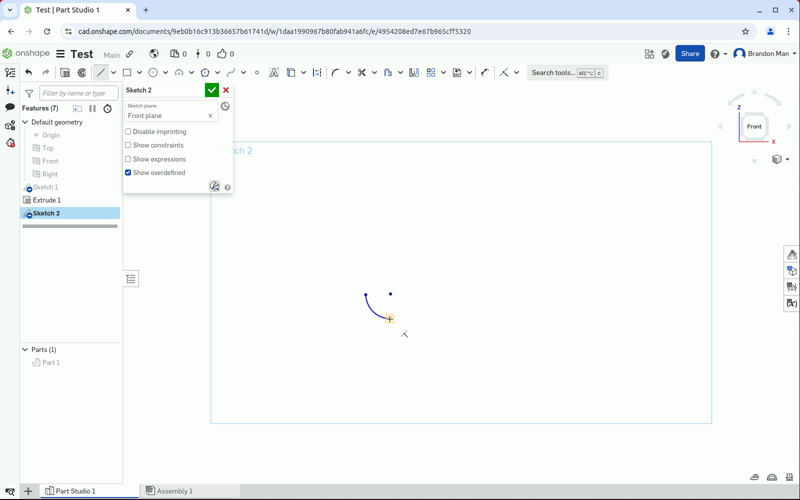
key_down(shift)
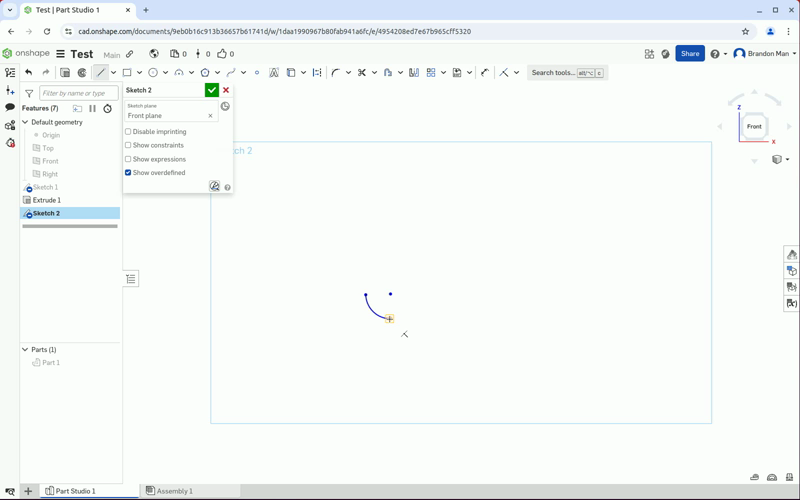
mouse_move(531, 318)
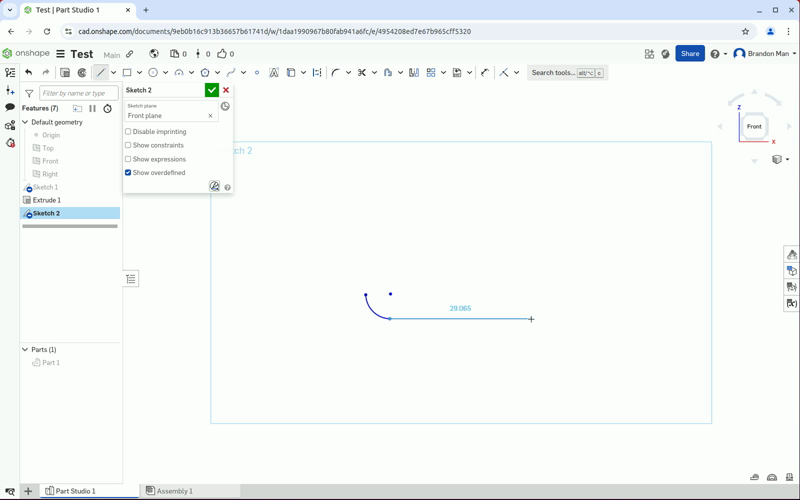
click(531, 318)
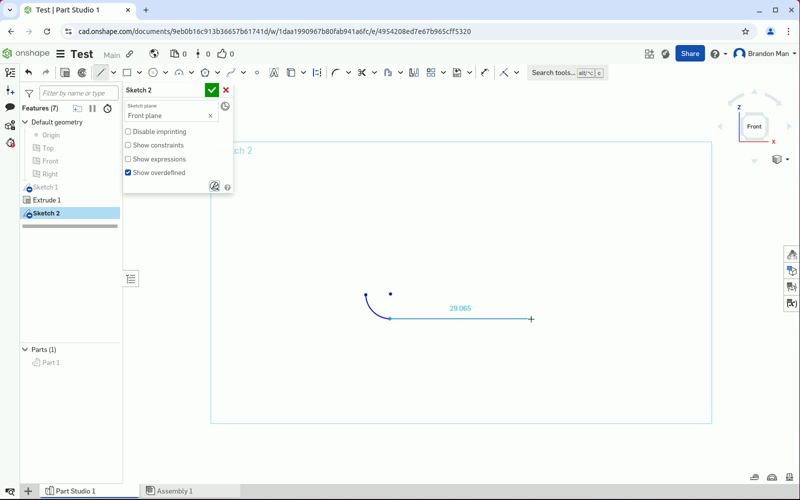
key_up(shift)
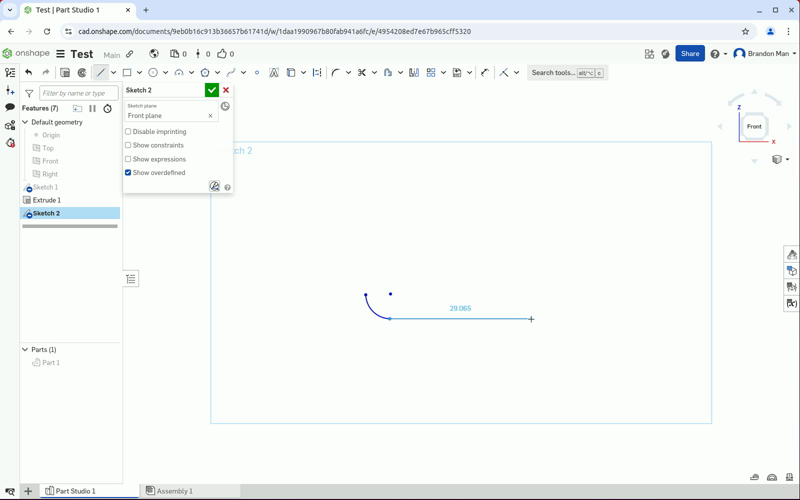
key(esc)
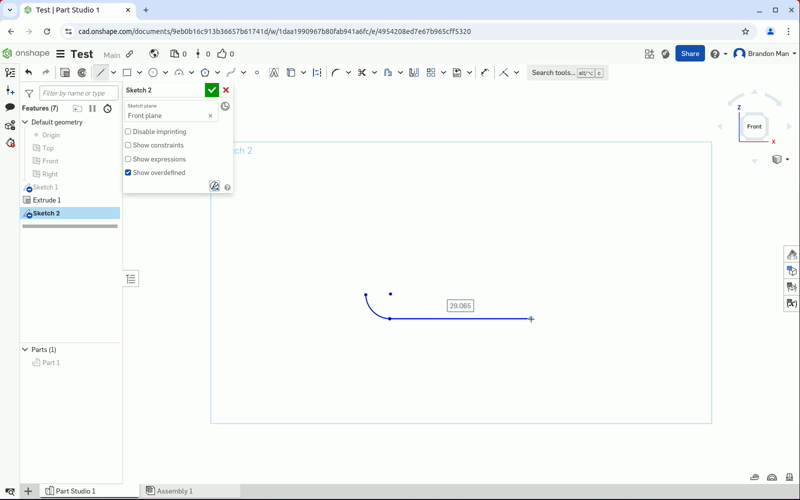
key(a)
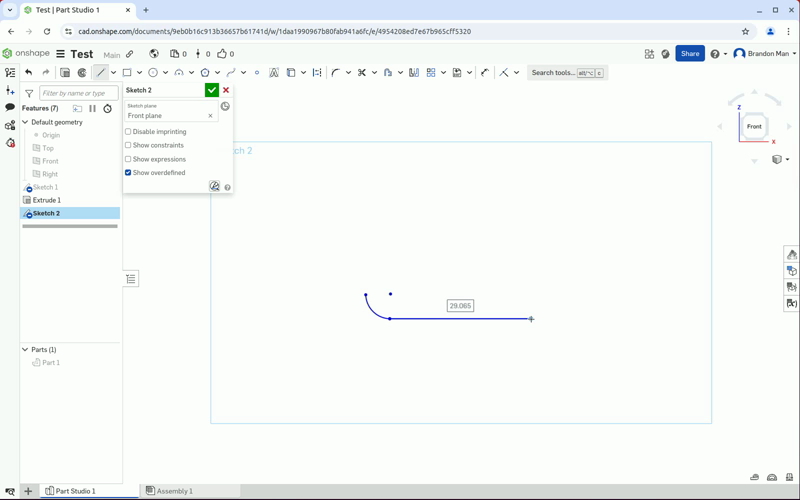
mouse_move(531, 318)
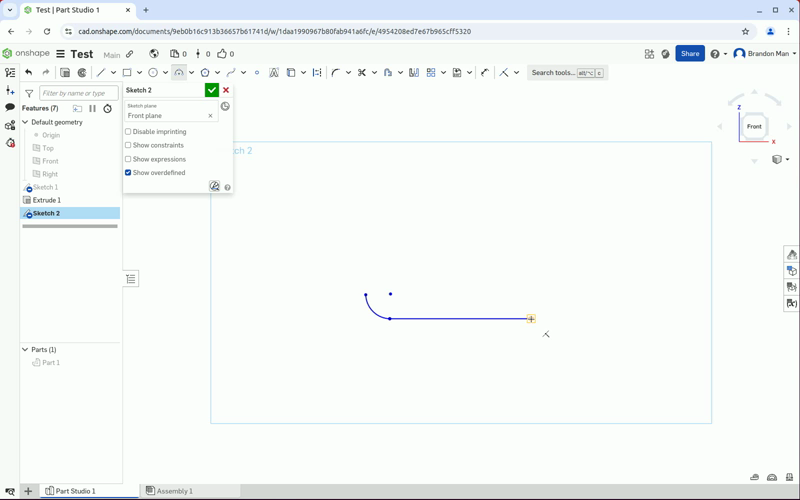
click(531, 318)
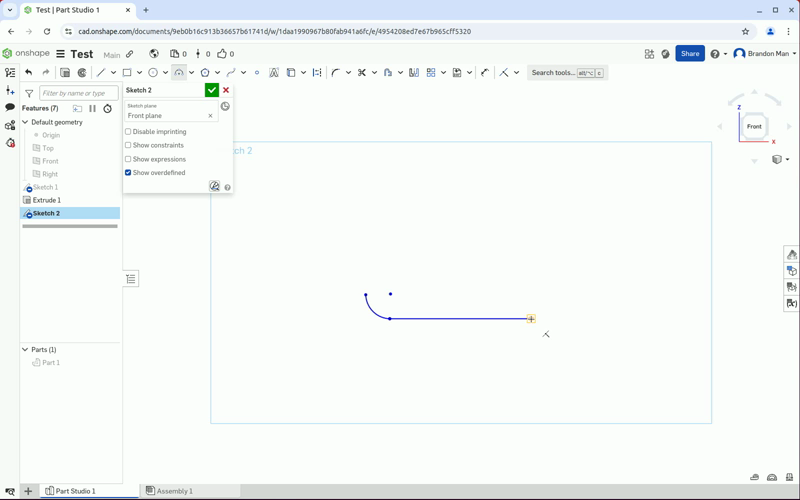
key_down(shift)
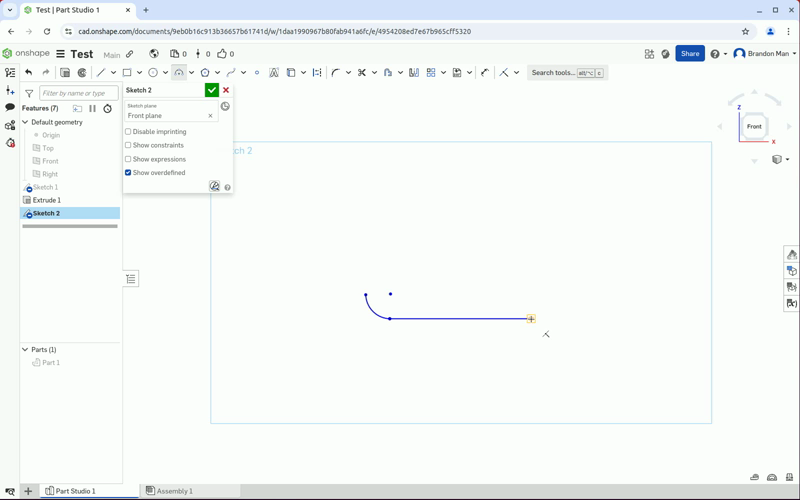
mouse_move(555, 294)
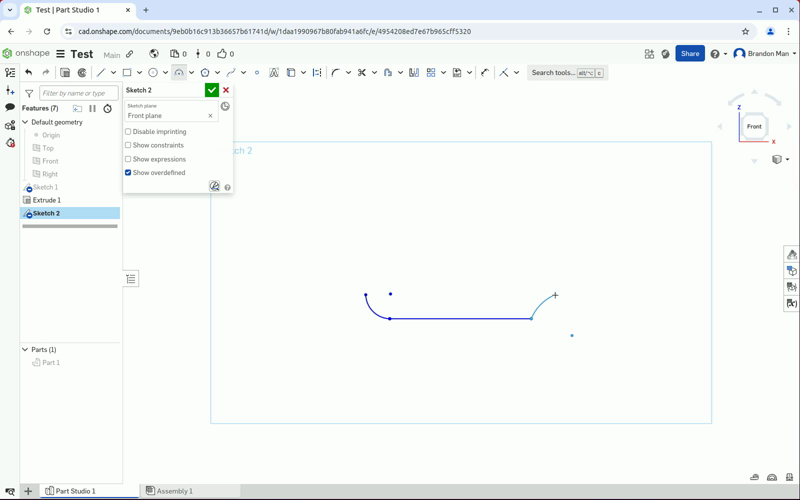
click(555, 294)
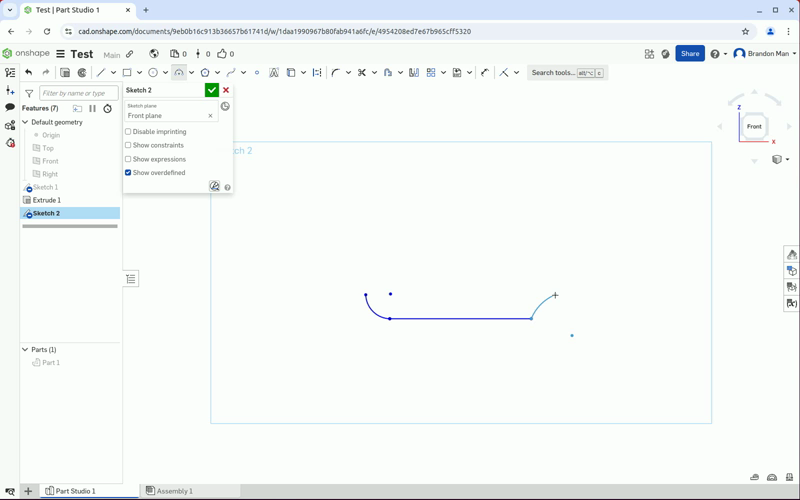
mouse_move(547, 311)
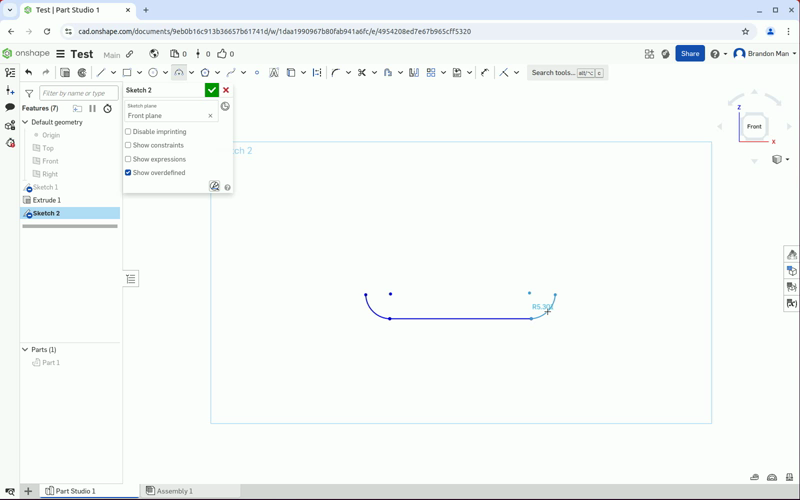
click(547, 311)
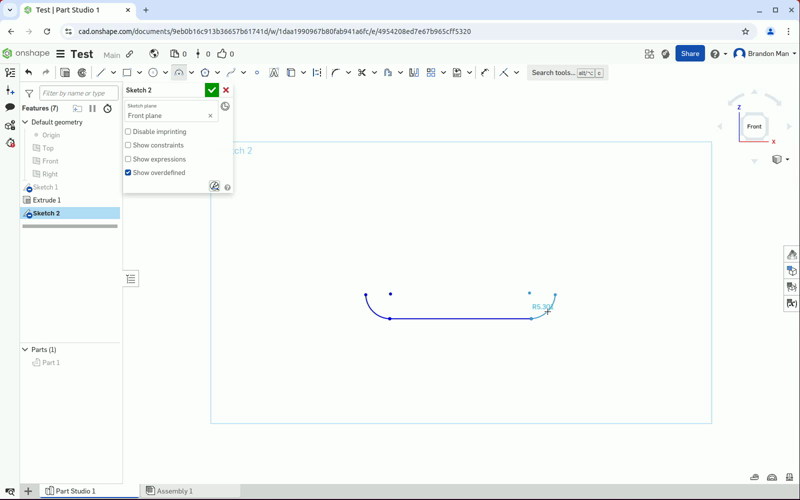
key_up(shift)
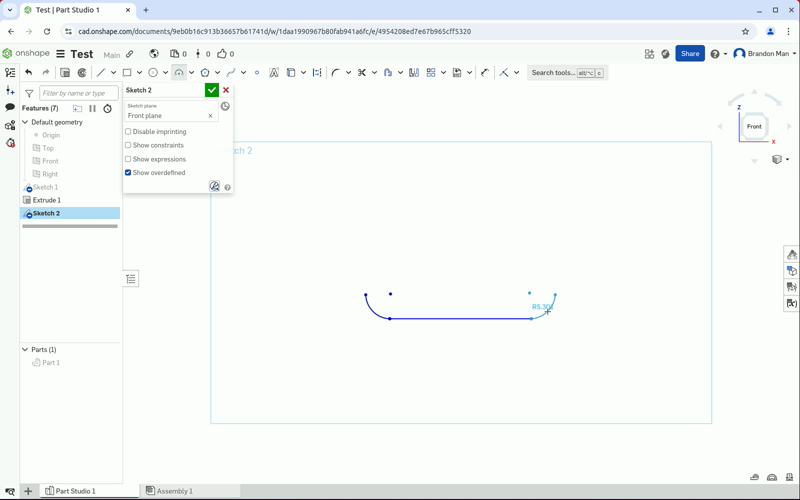
key(esc)
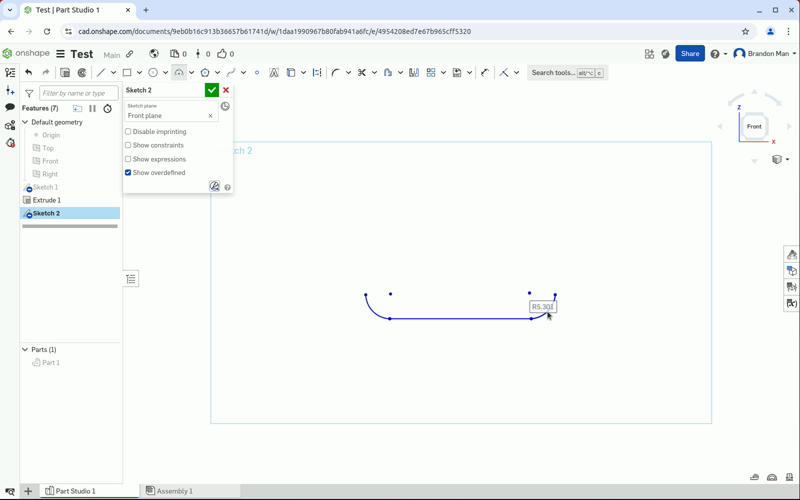
key(l)
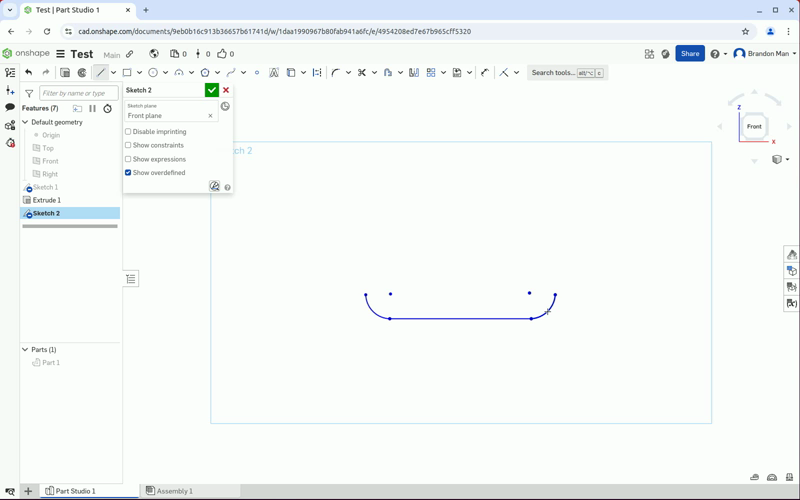
mouse_move(555, 294)
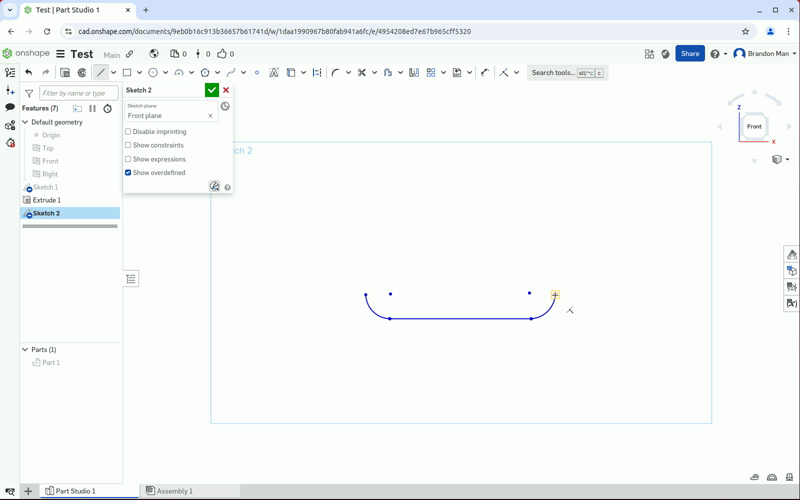
click(555, 294)
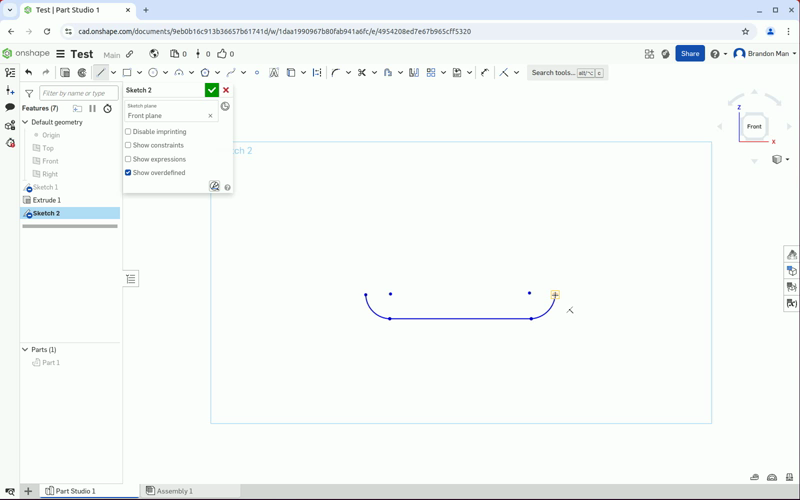
key_down(shift)
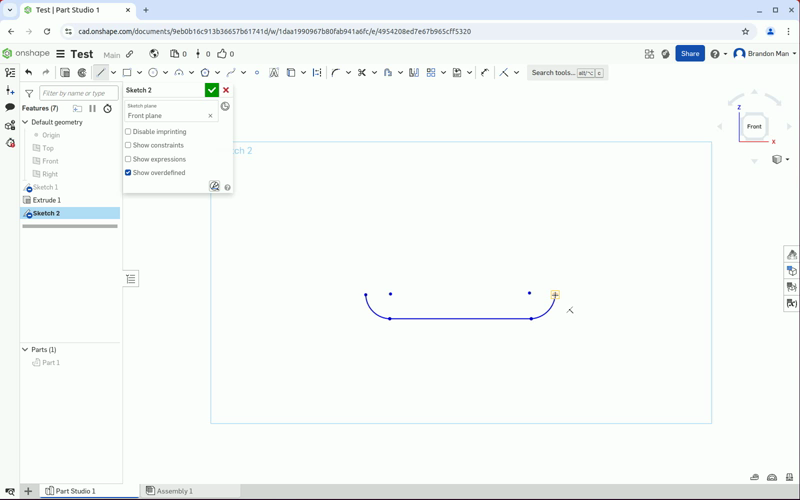
mouse_move(585, 294)
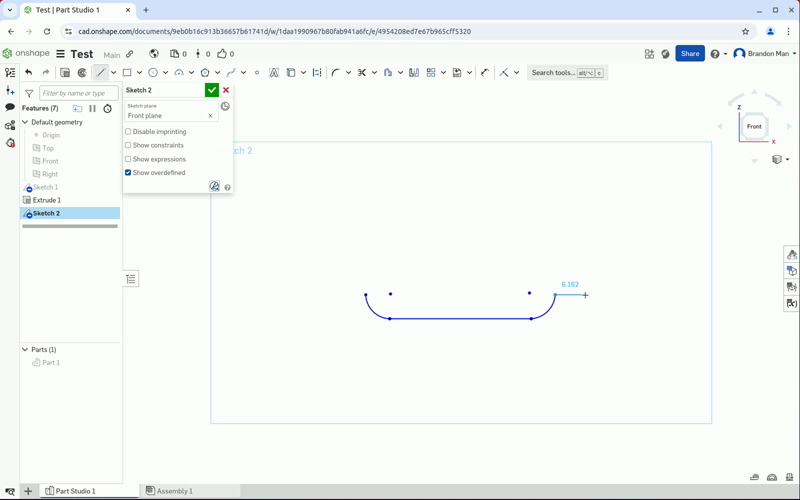
mouse_move(555, 270)
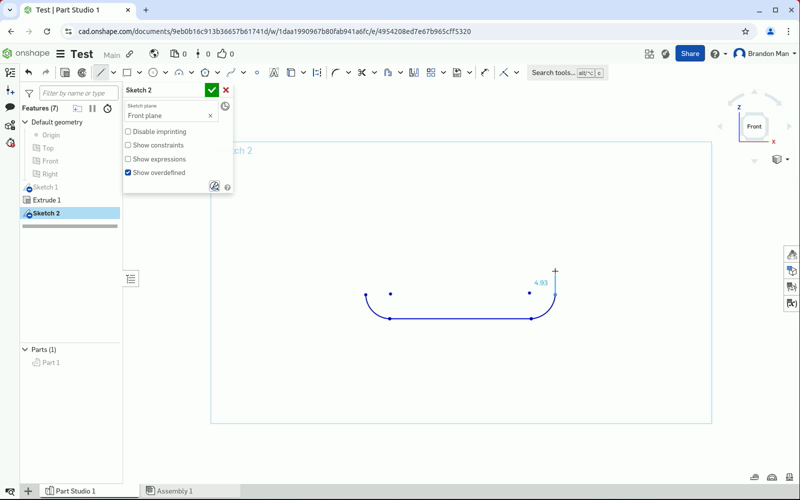
click(555, 270)
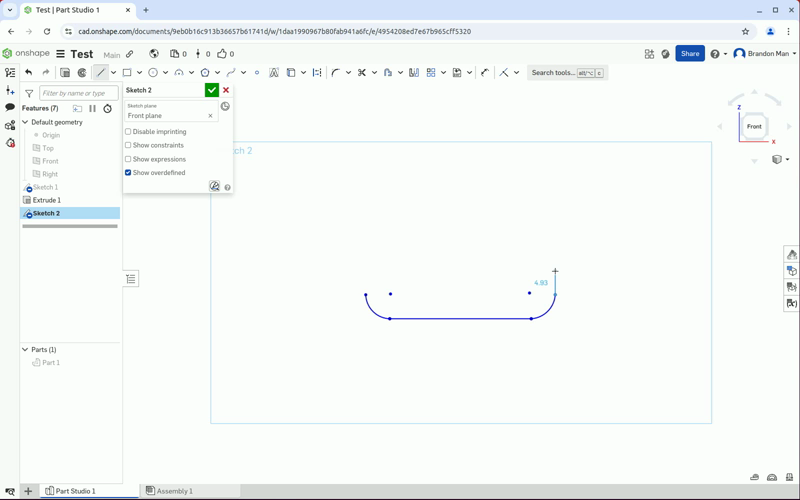
key_up(shift)
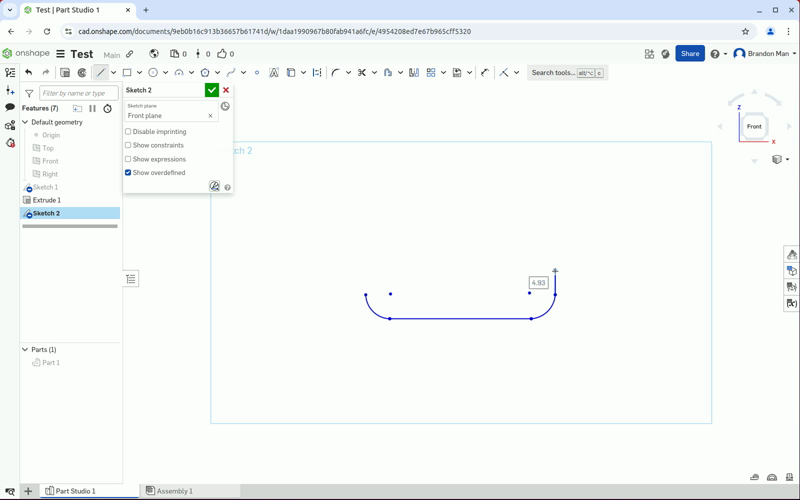
key(esc)
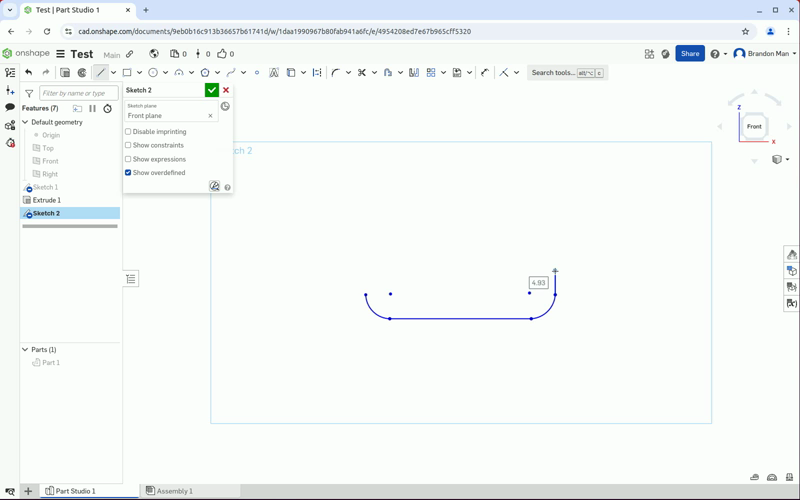
key(a)
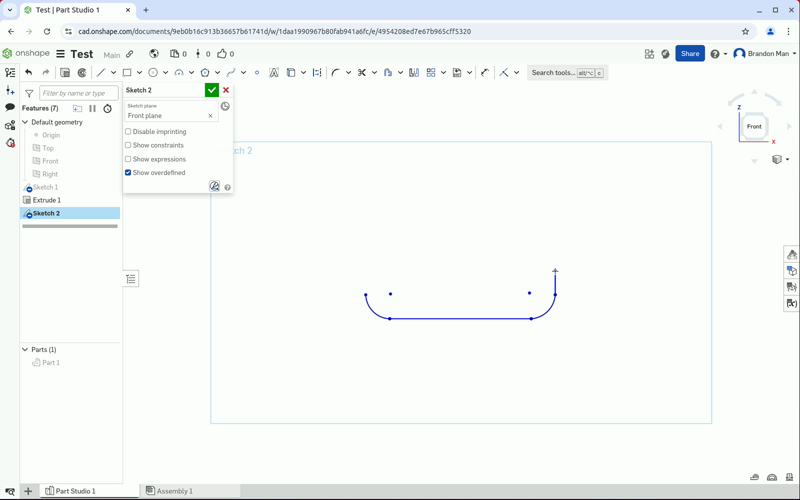
mouse_move(555, 270)
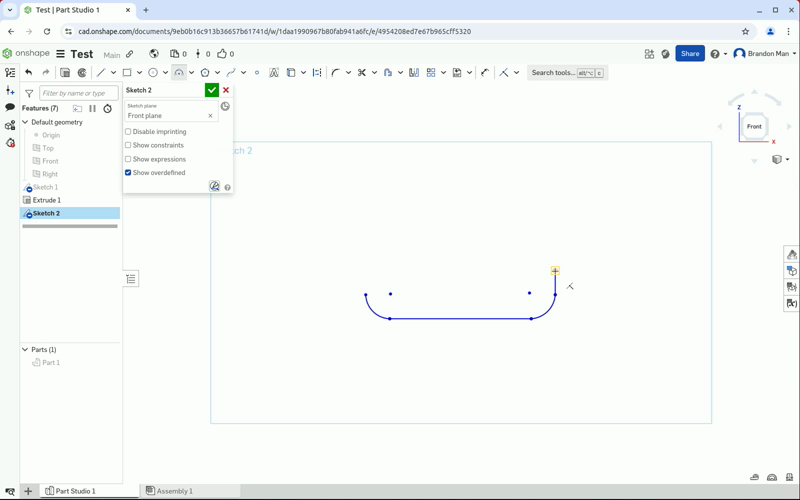
click(555, 270)
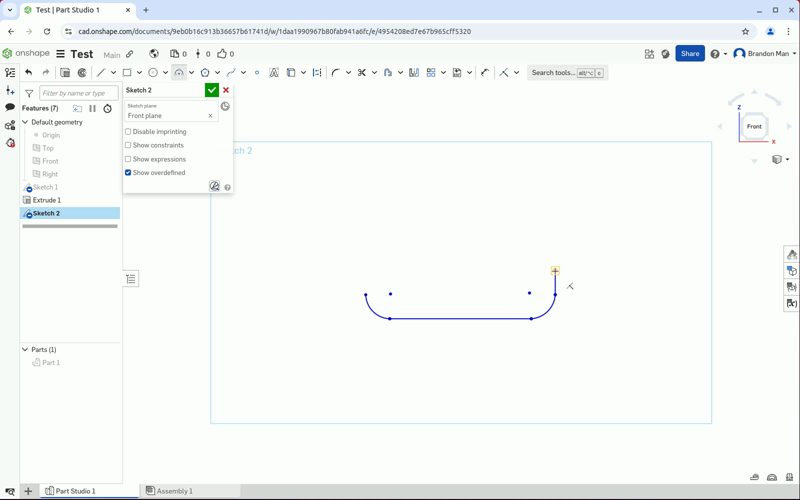
key_down(shift)
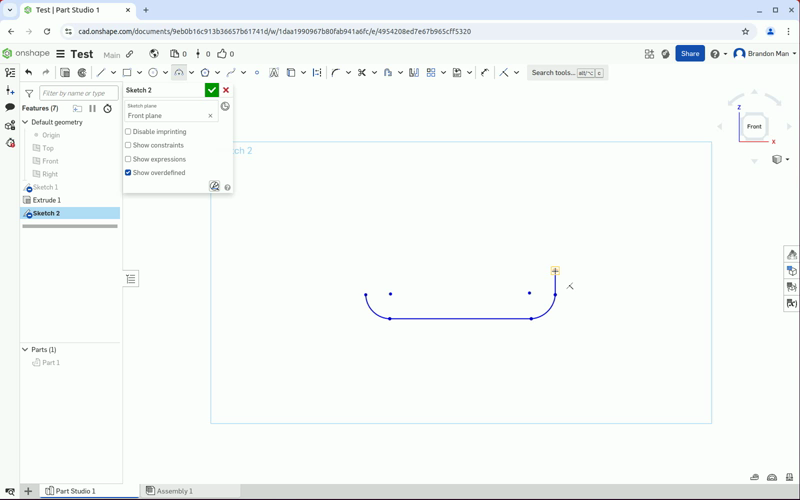
mouse_move(531, 246)
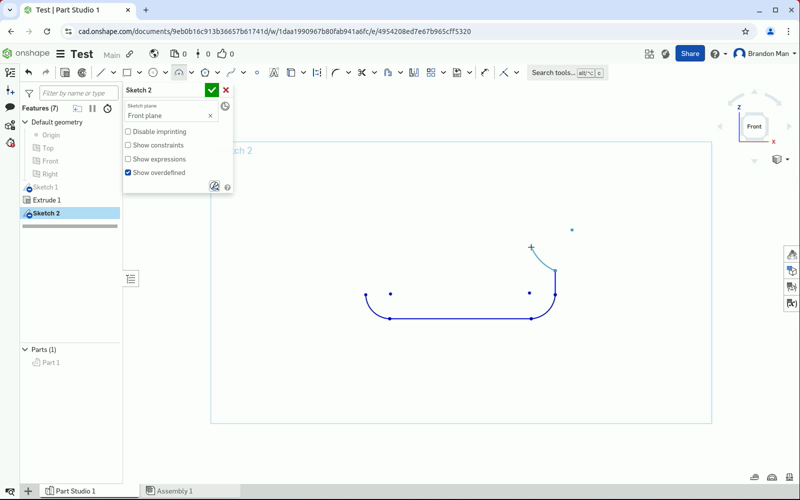
click(531, 246)
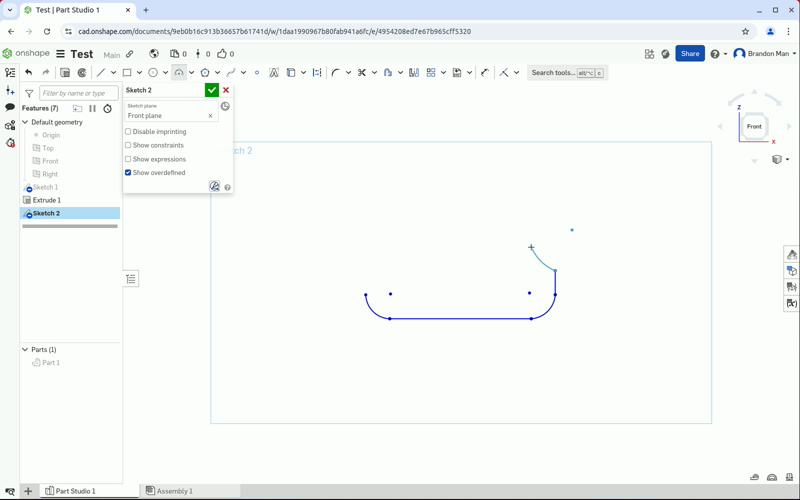
mouse_move(547, 253)
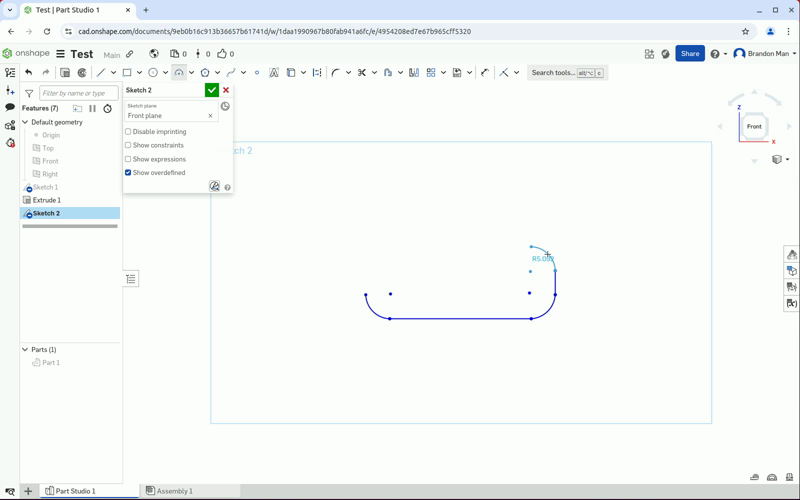
click(547, 253)
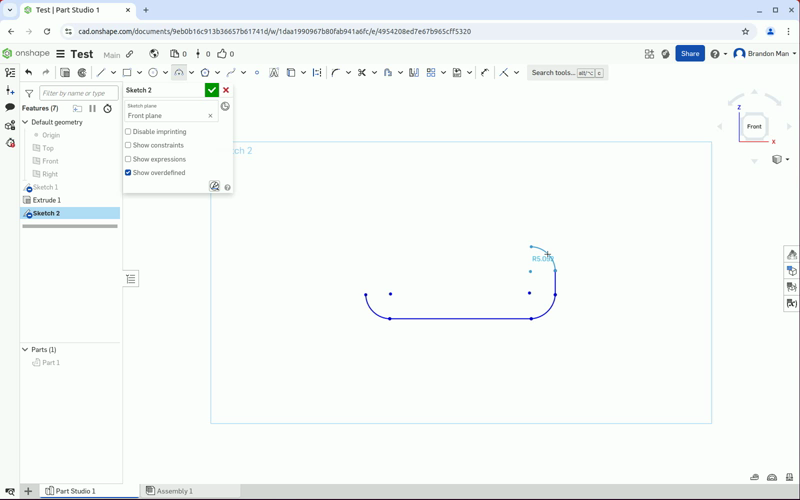
key_up(shift)
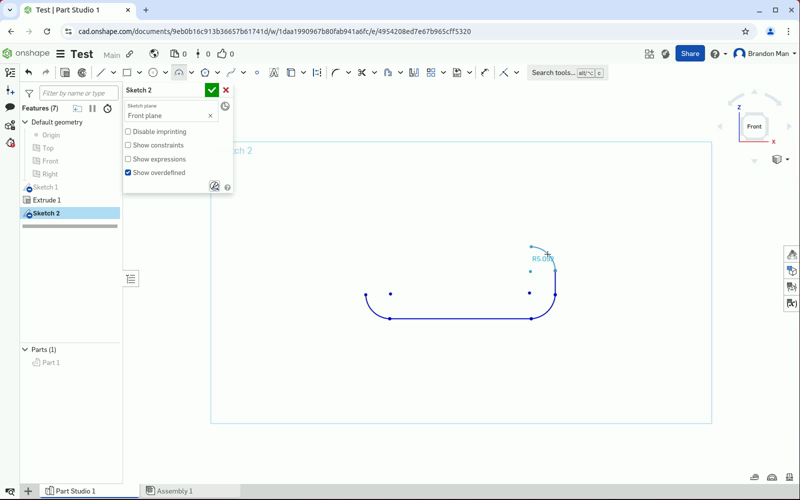
key(esc)
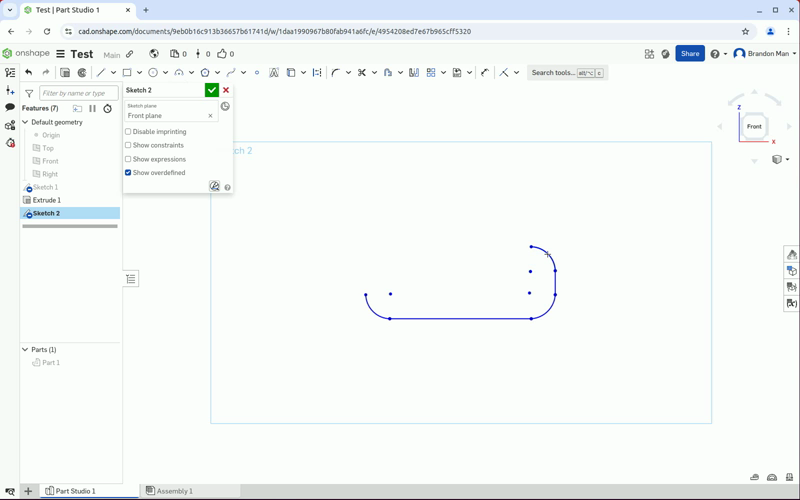
key(l)
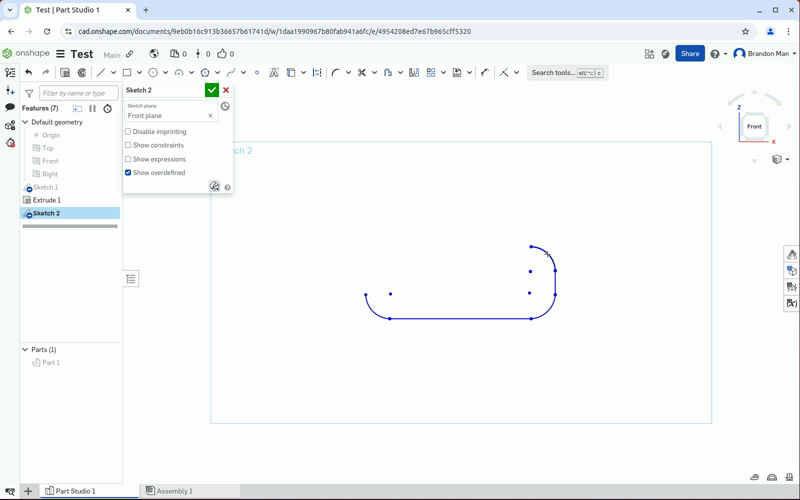
mouse_move(531, 246)
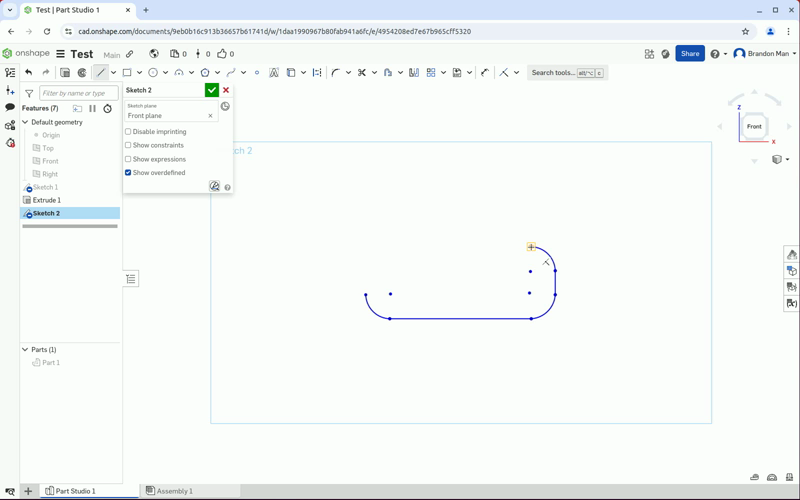
click(531, 246)
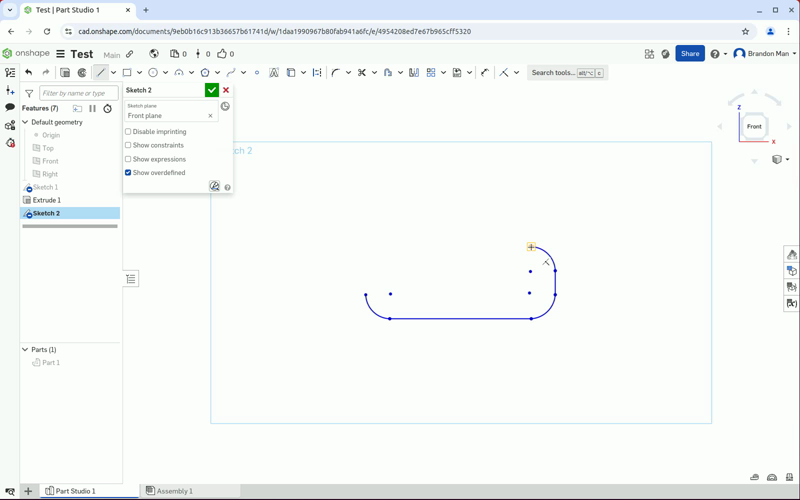
key_down(shift)
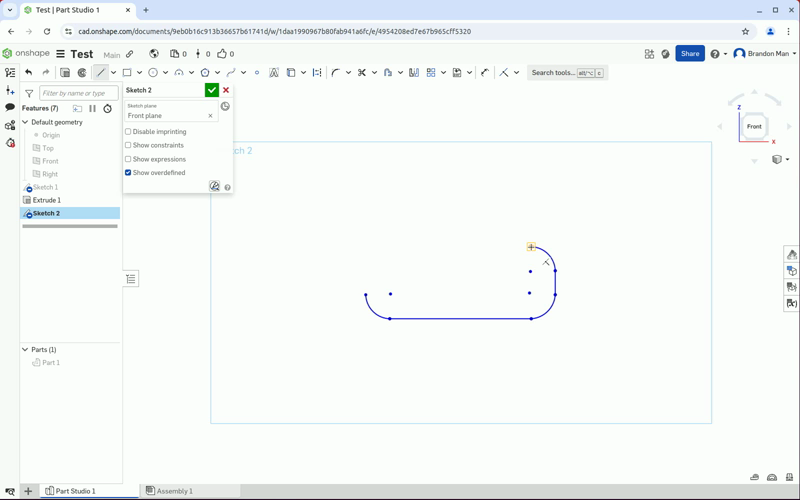
mouse_move(389, 246)
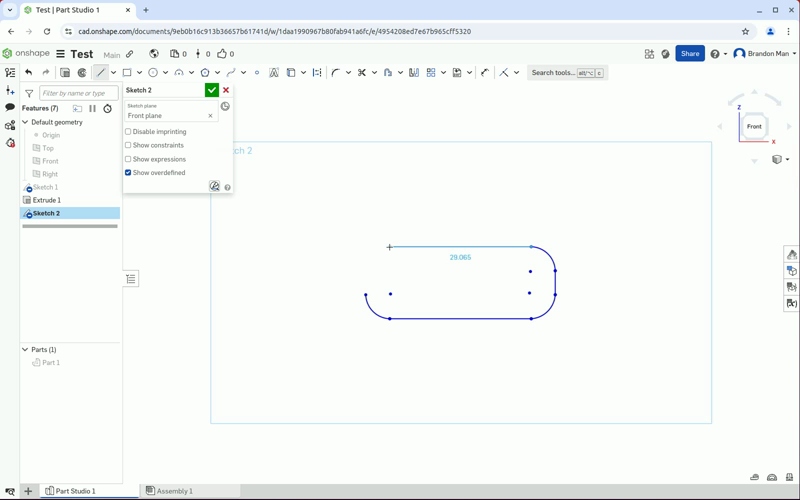
click(389, 246)
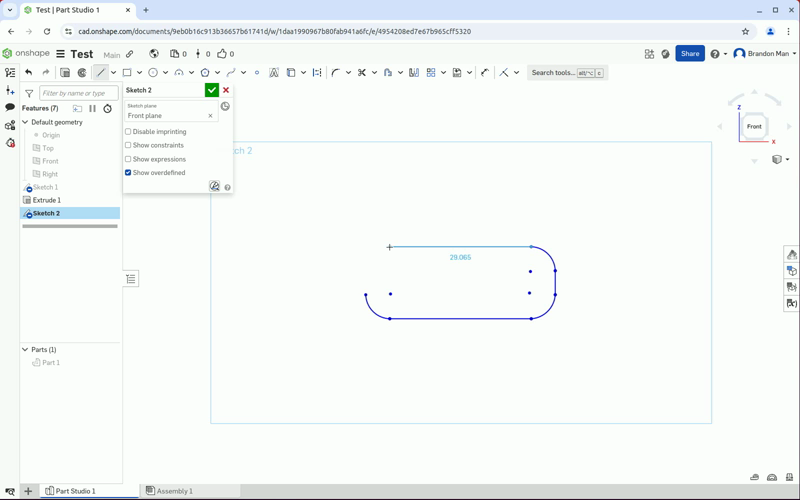
key_up(shift)
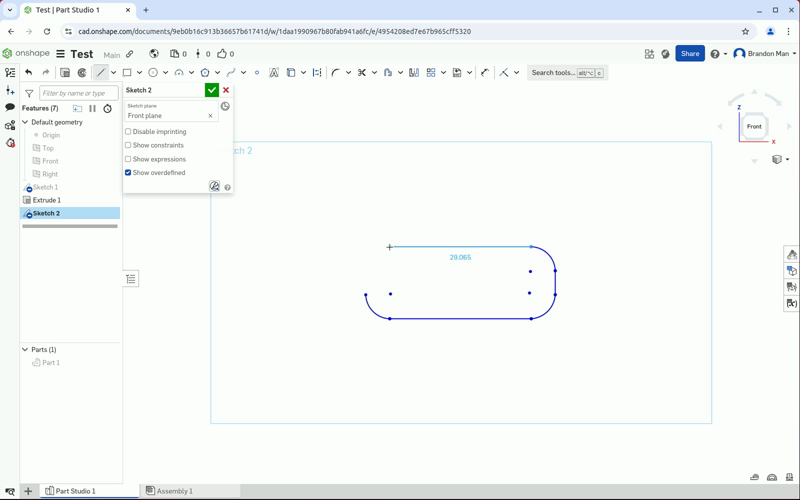
key(esc)
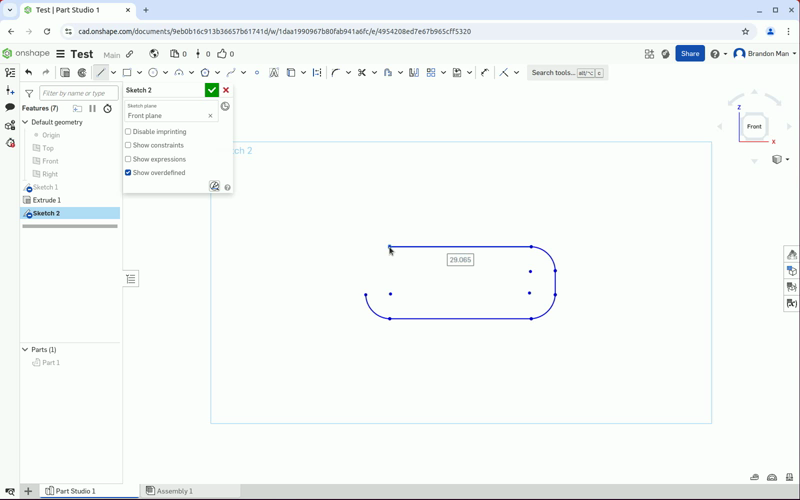
key(a)
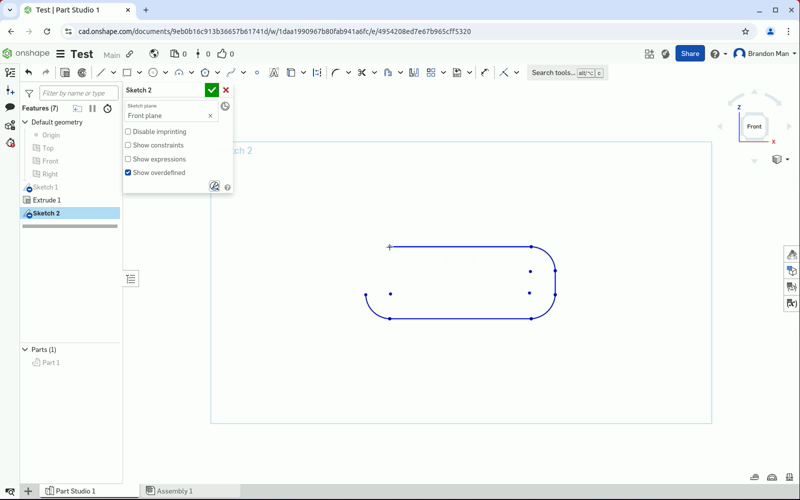
mouse_move(389, 246)
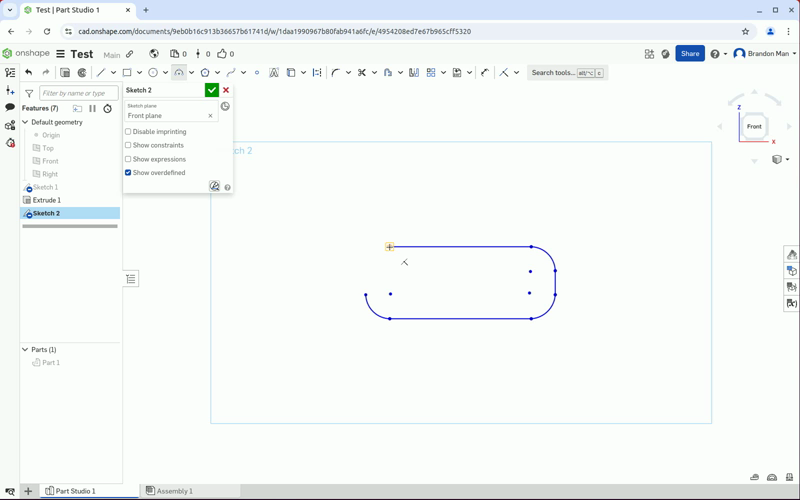
click(389, 246)
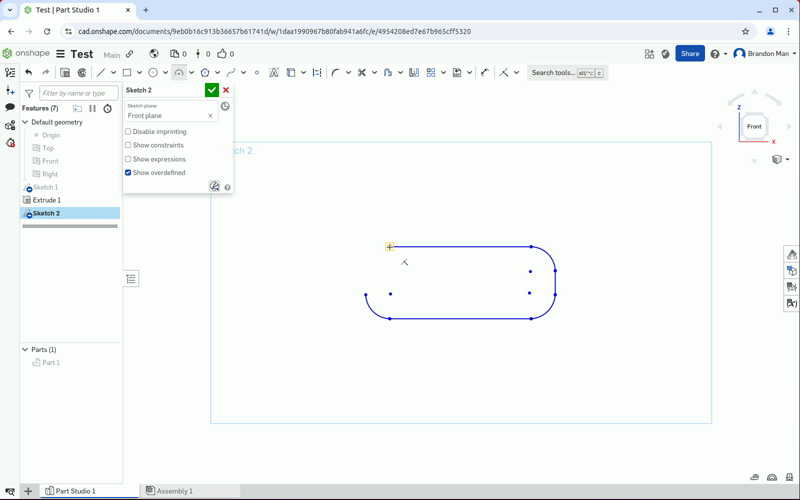
key_down(shift)
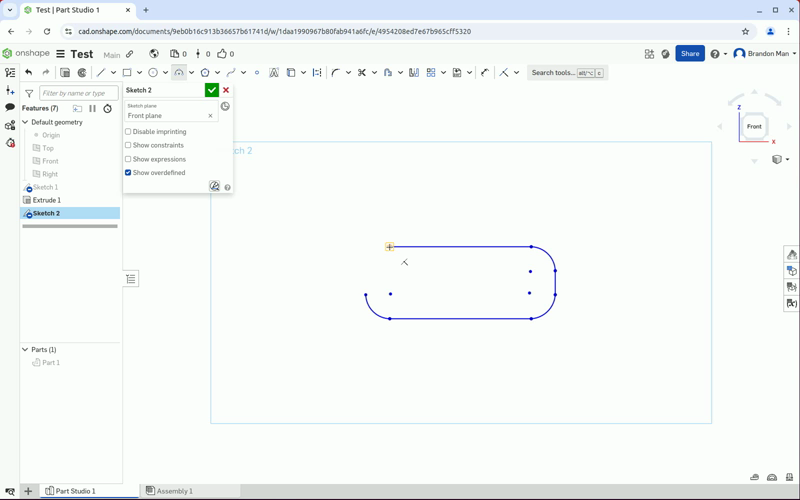
mouse_move(365, 270)
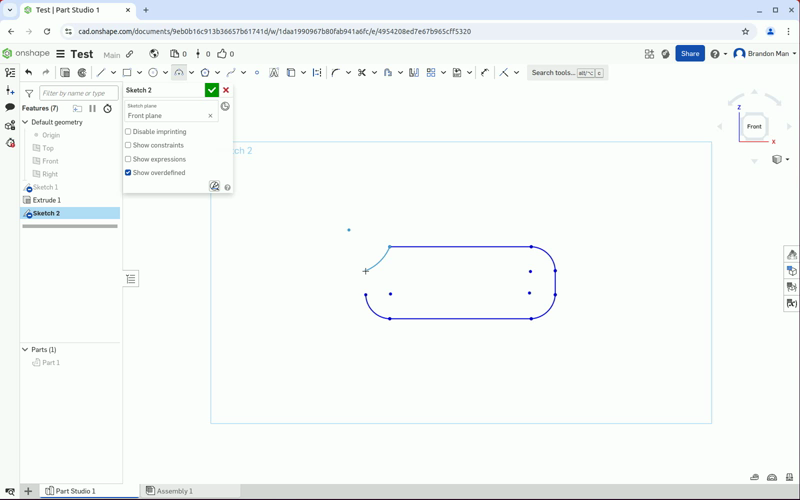
click(365, 270)
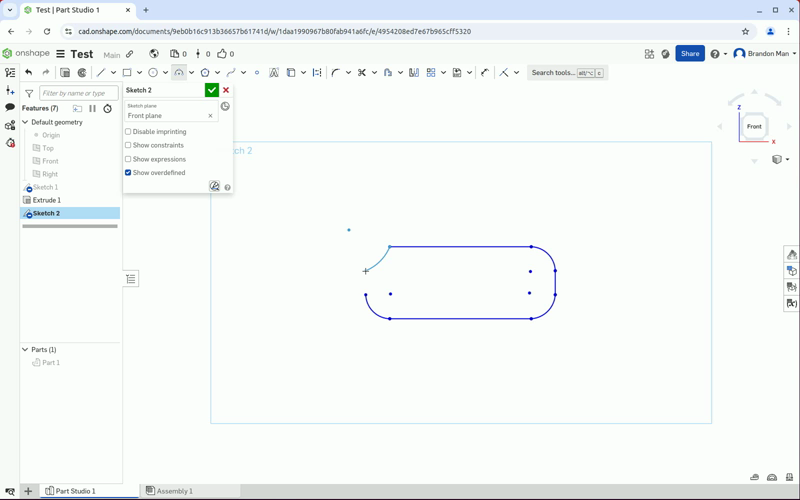
mouse_move(372, 253)
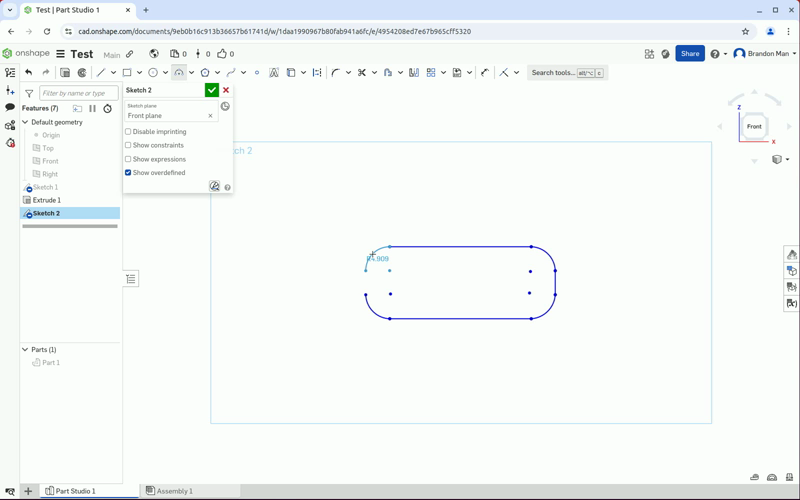
click(372, 253)
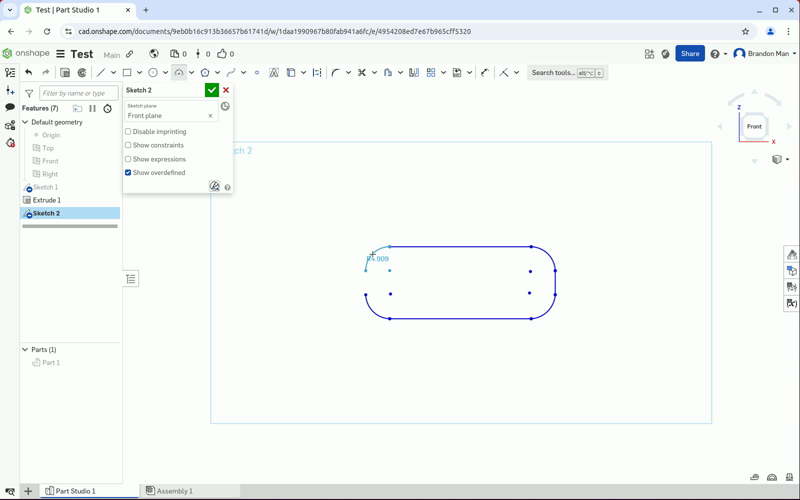
key_up(shift)
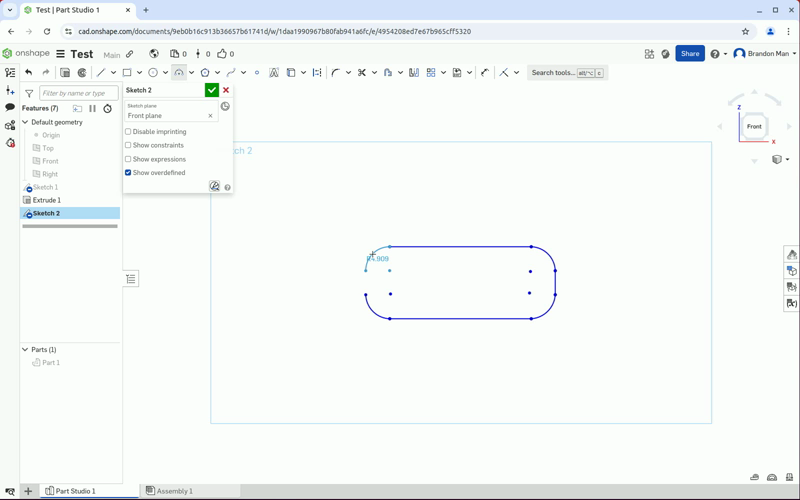
key(esc)
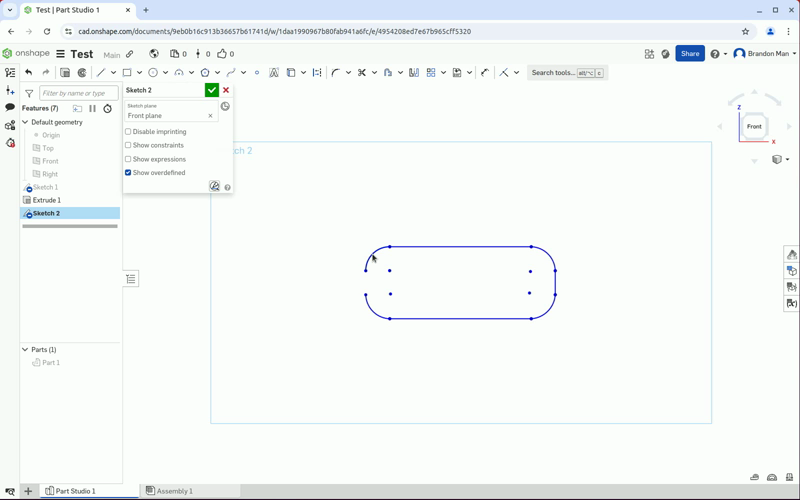
key(l)
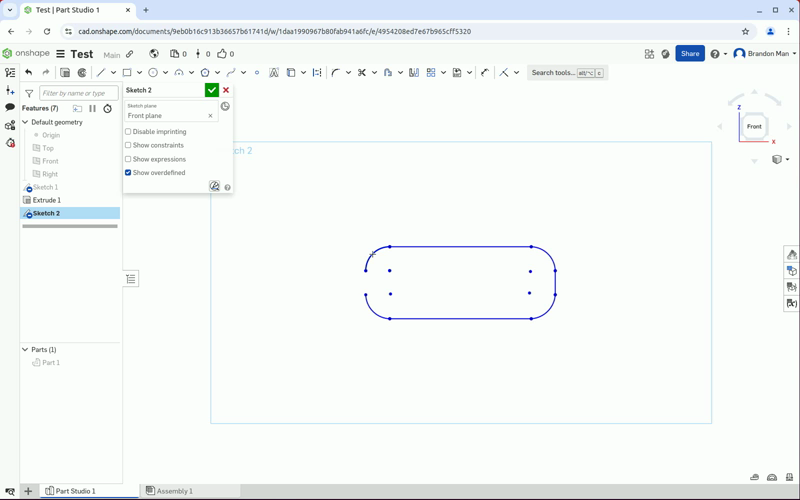
mouse_move(365, 270)
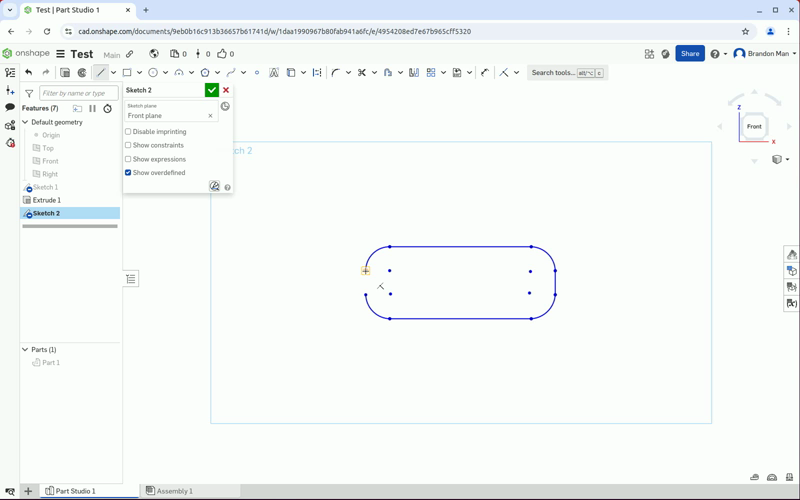
click(365, 270)
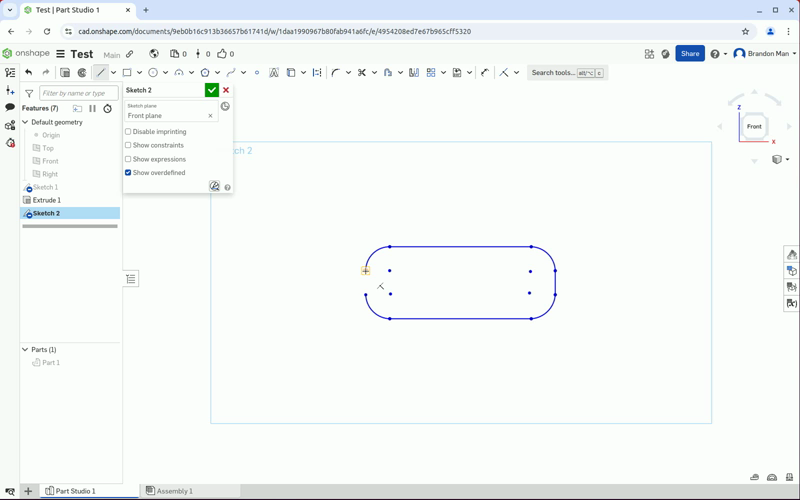
mouse_move(395, 270)
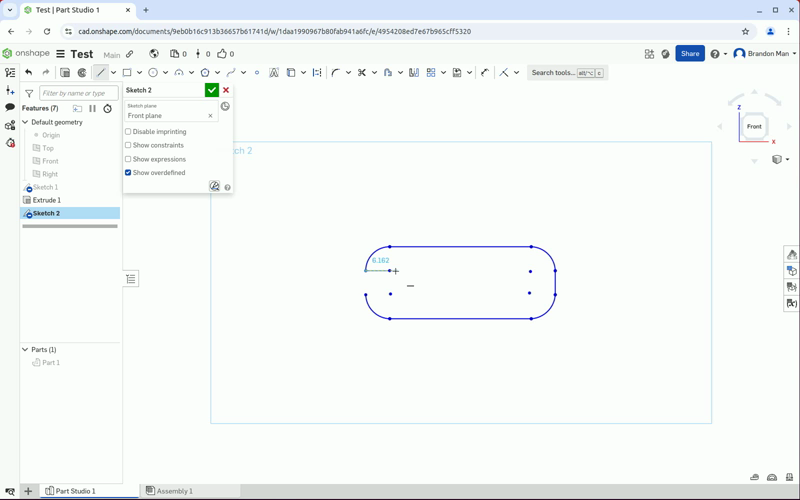
key_down(shift)
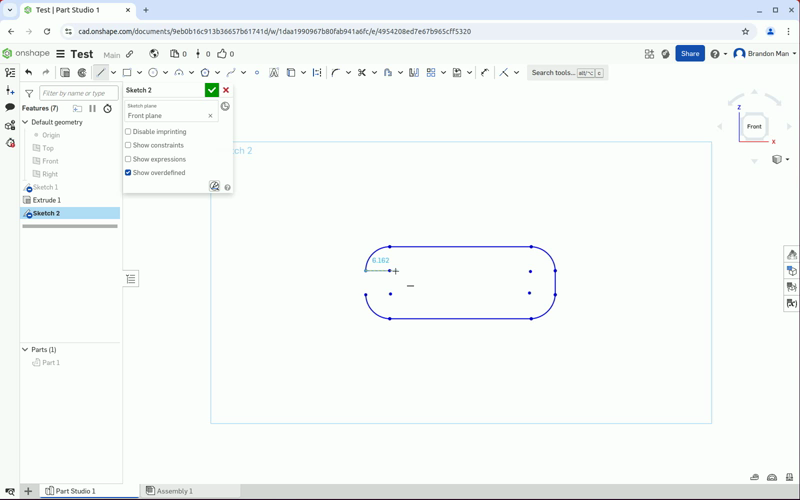
mouse_move(365, 294)
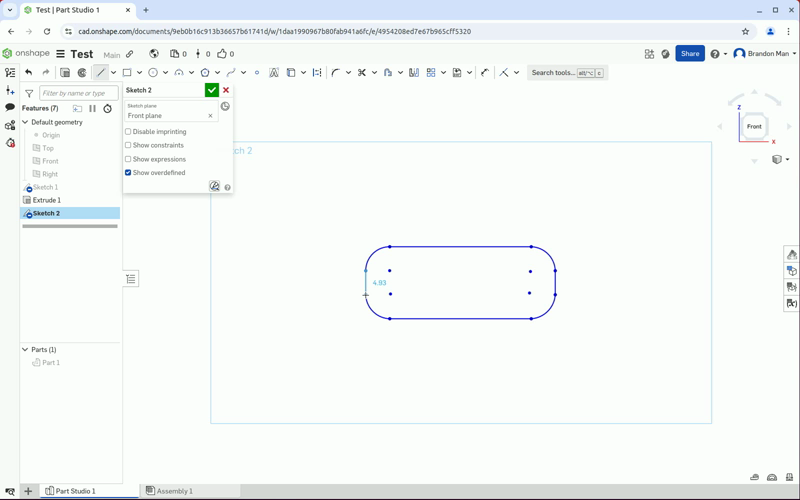
key_up(shift)
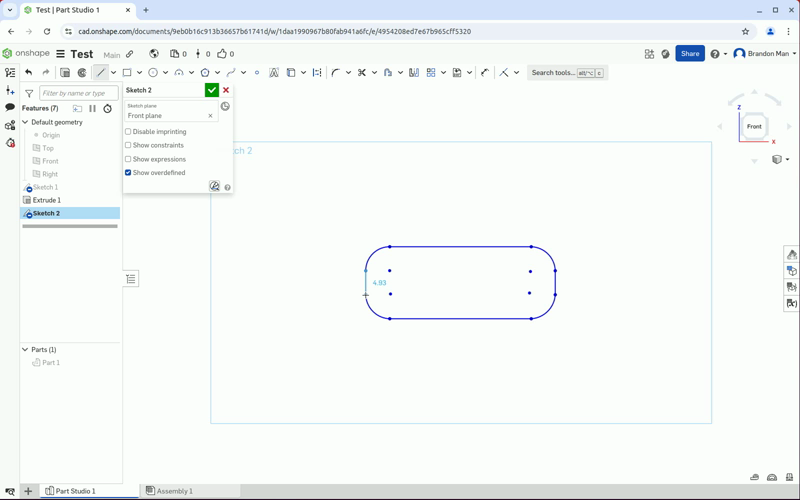
click(365, 294)
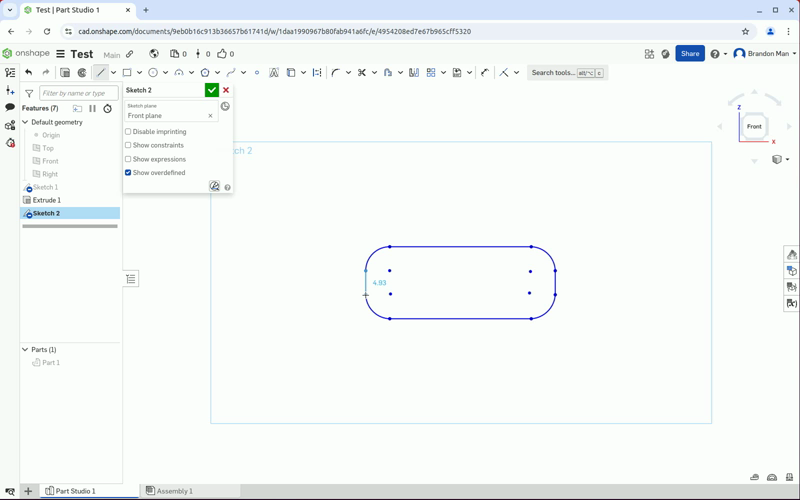
key(esc)
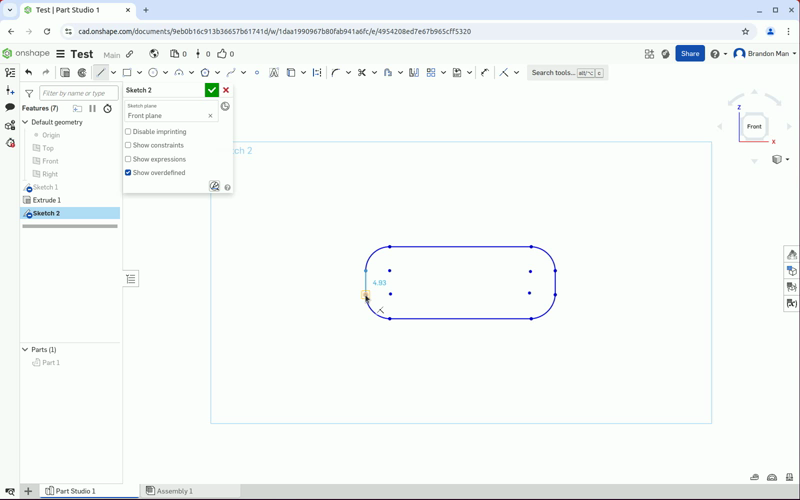
key(c)
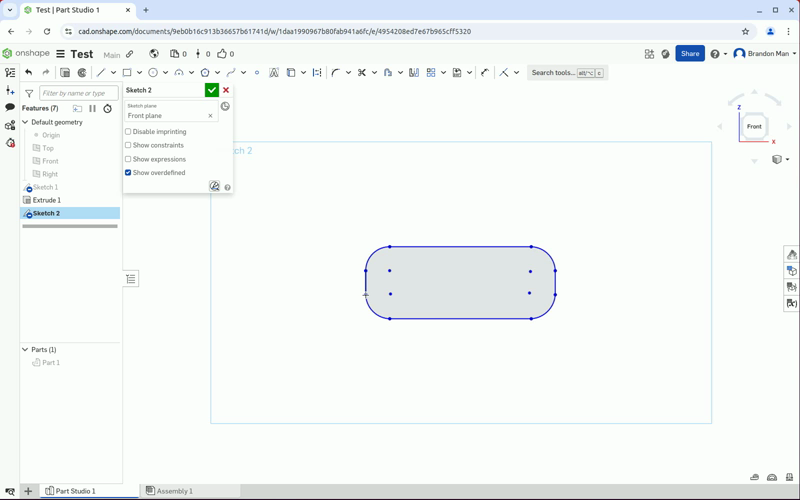
key_down(shift)
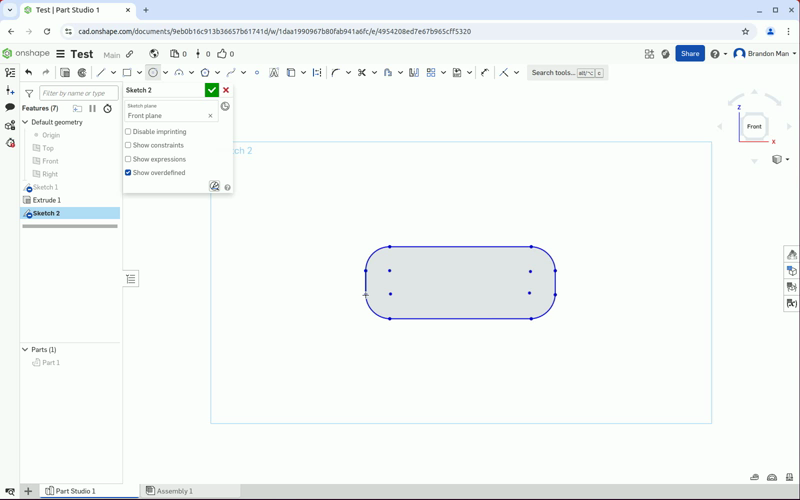
mouse_move(461, 282)
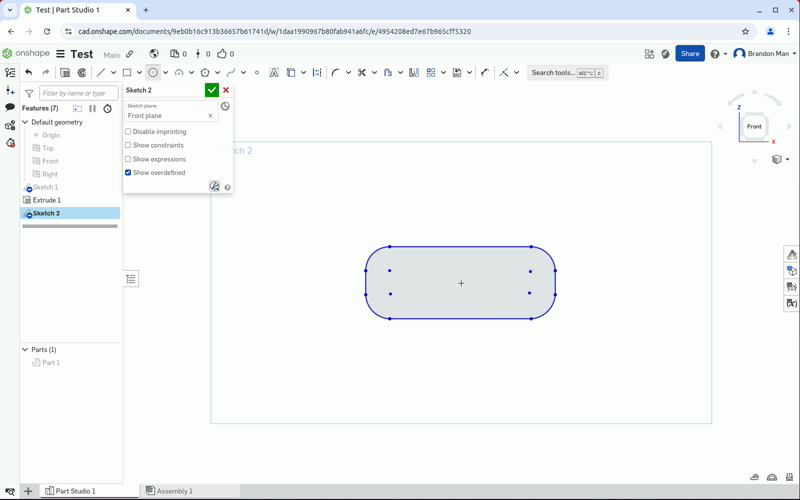
click(461, 282)
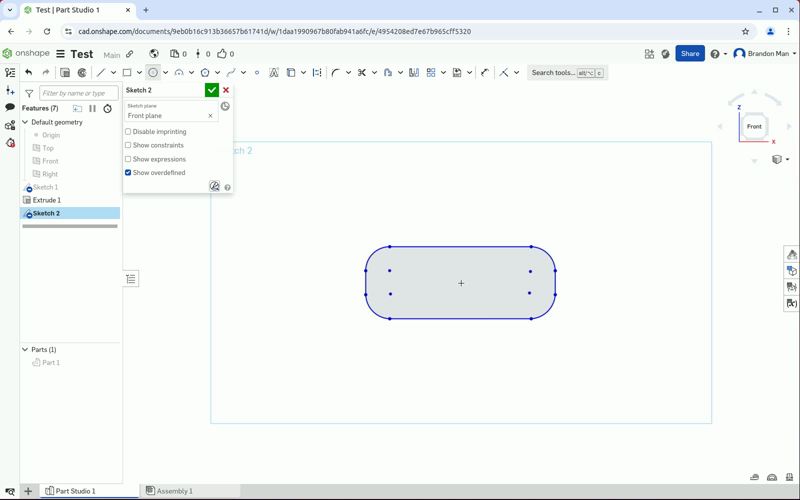
key_up(shift)
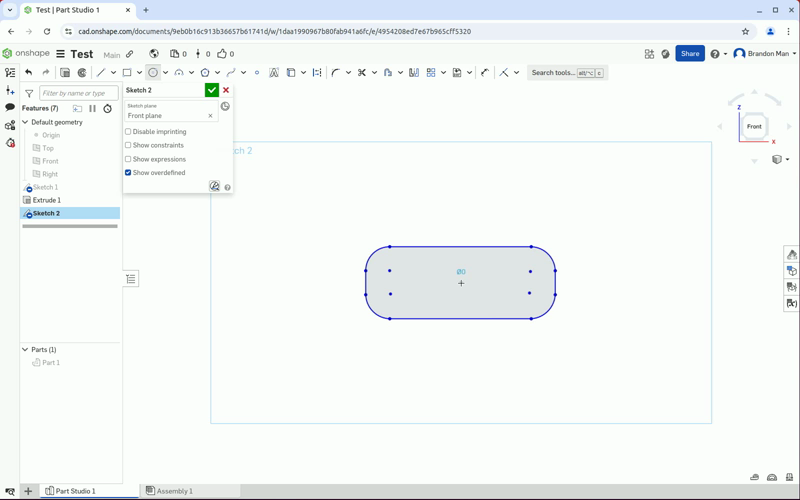
mouse_move(473, 282)
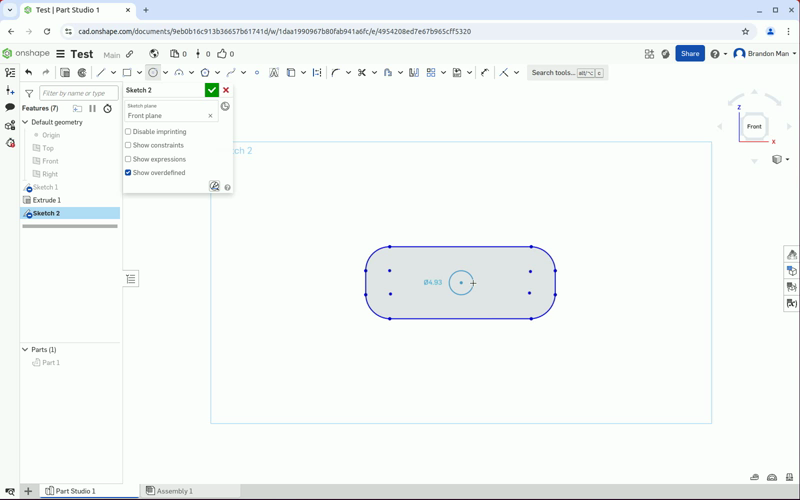
click(473, 282)
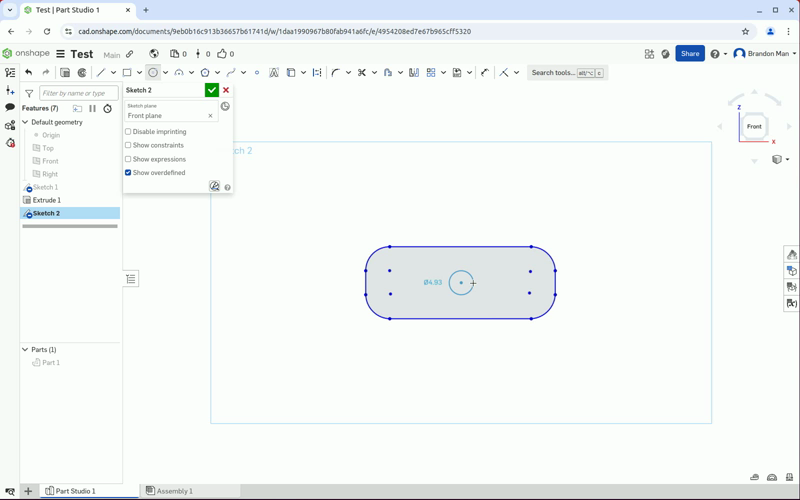
key(esc)
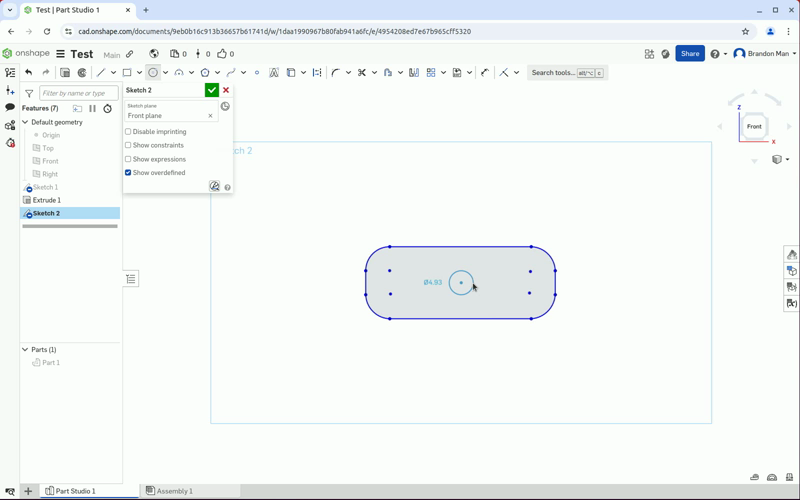
mouse_move(540, 292)
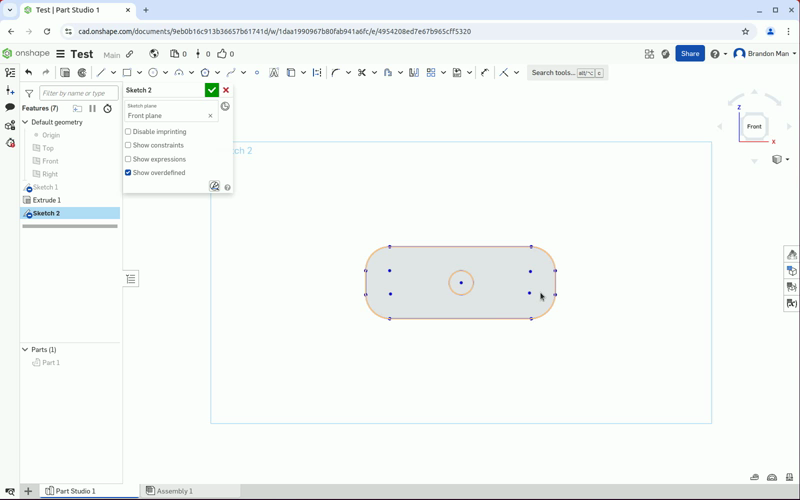
click(540, 292)
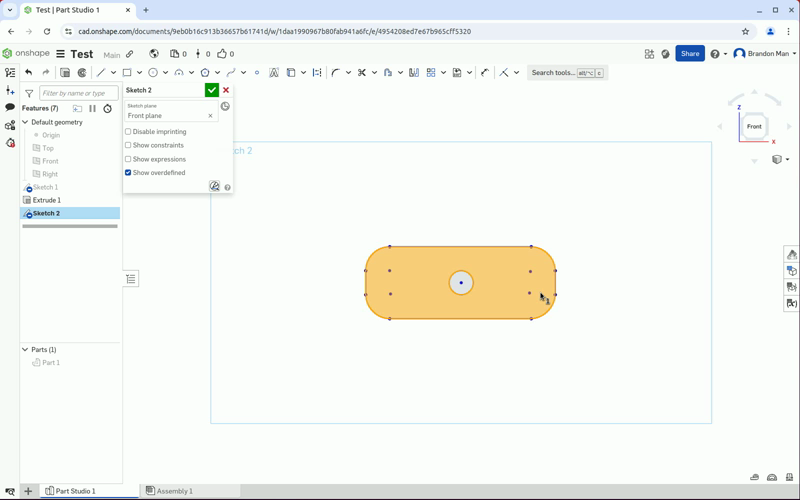
mouse_move(73, 352)
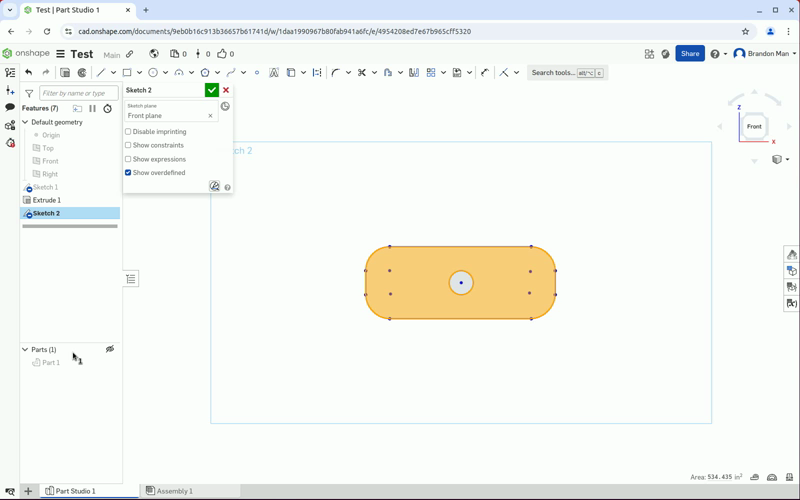
key(shift+y)
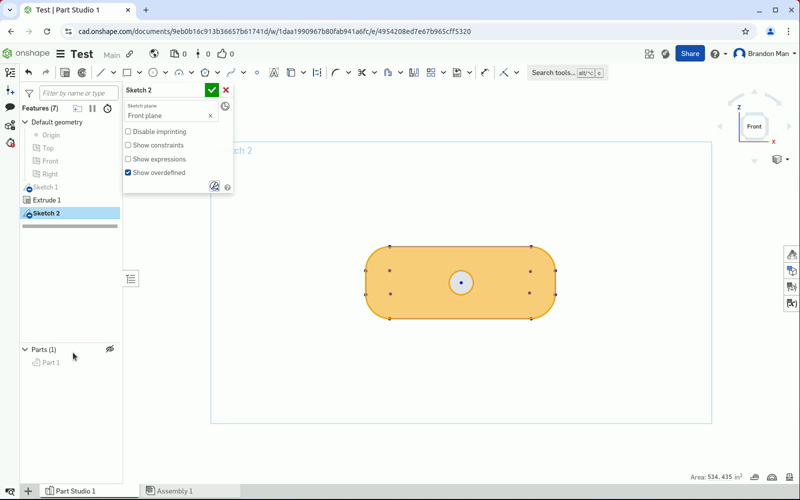
key(shift+e)
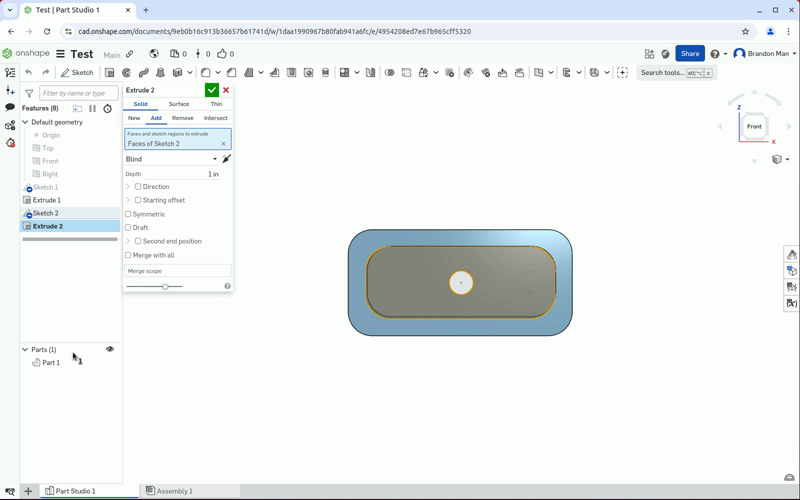
mouse_move(143, 106)
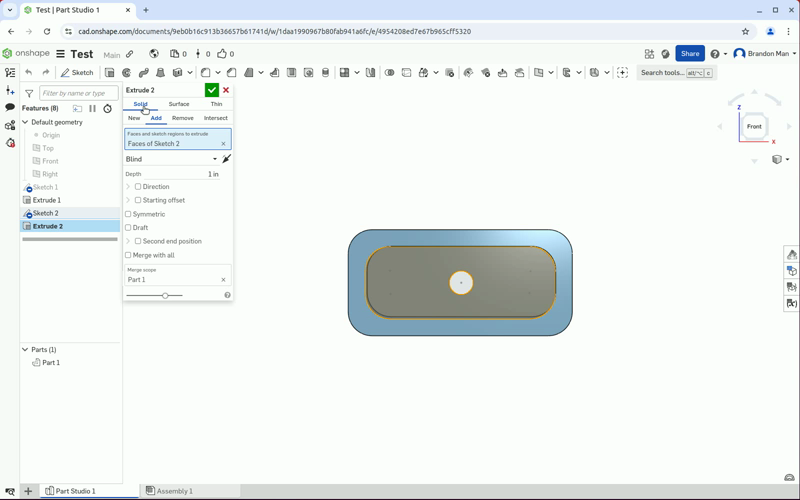
click(143, 106)
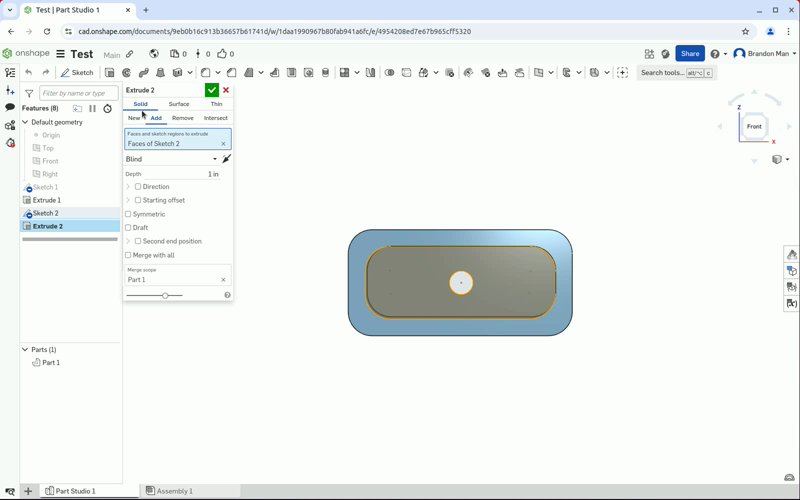
mouse_move(137, 120)
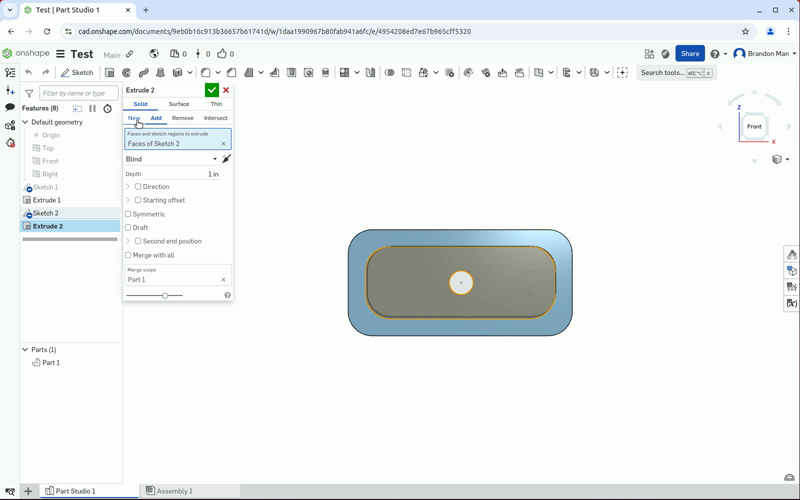
click(137, 120)
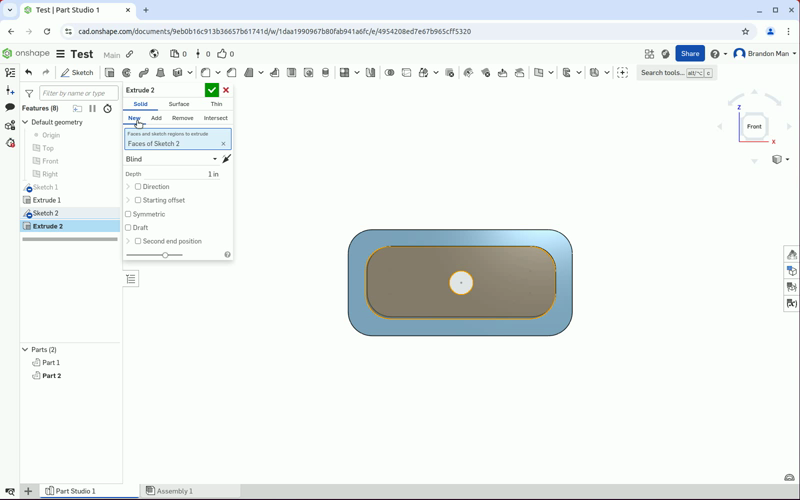
key(tab, 4)
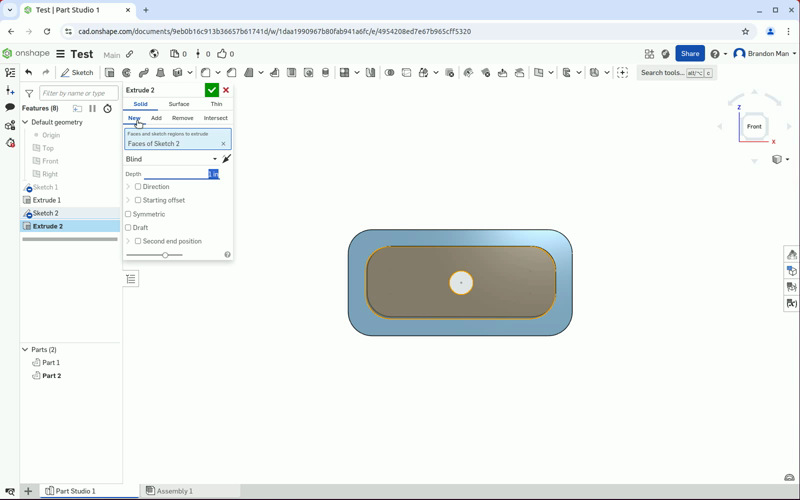
text(2.889)
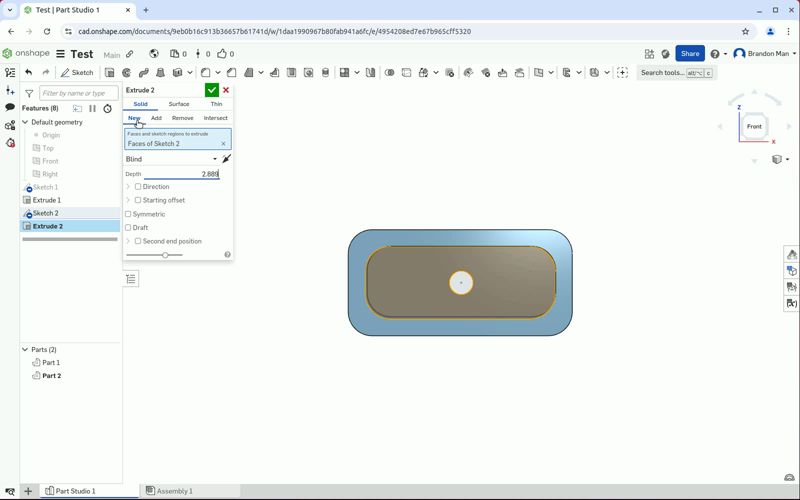
key(enter)
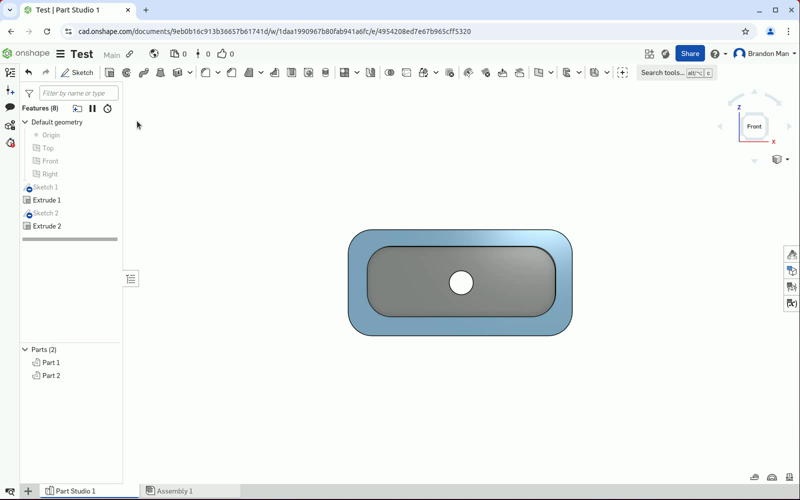
key(shift+h)
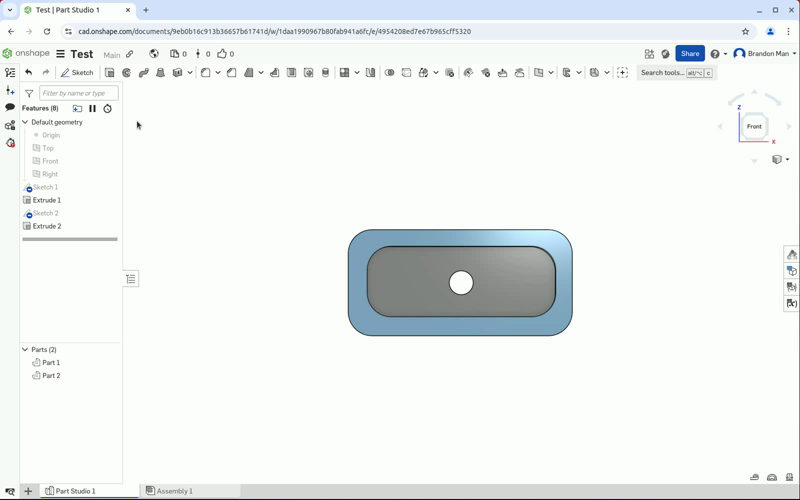
key(shift+h)
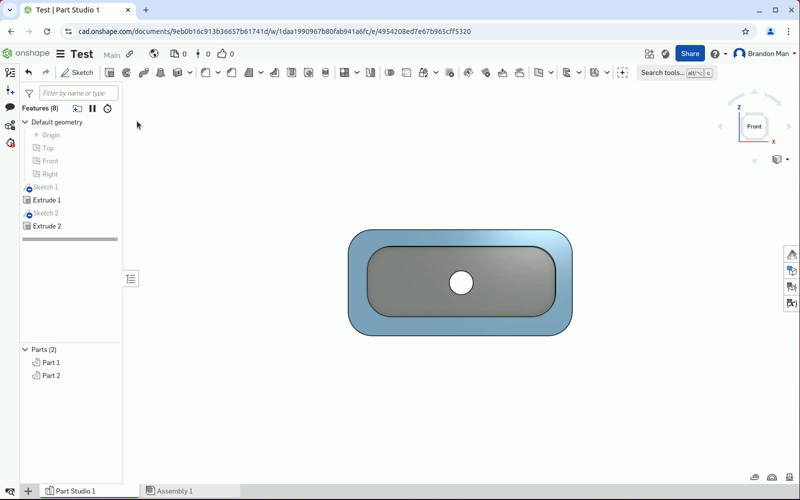
mouse_move(73, 189)
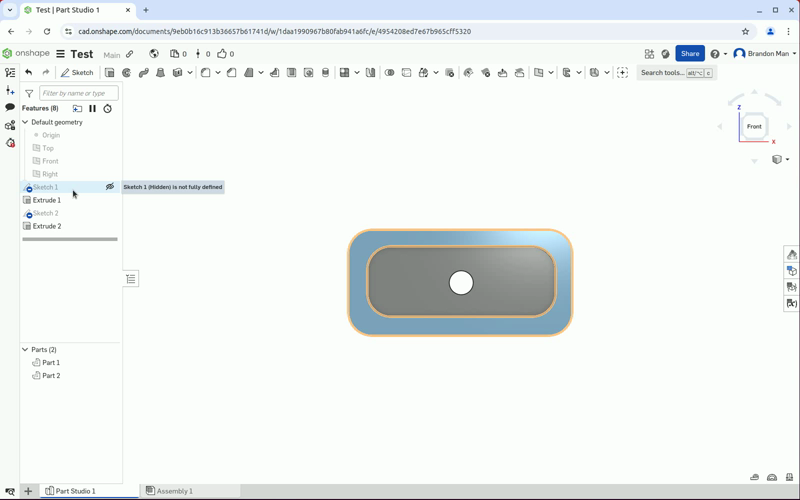
click(73, 189)
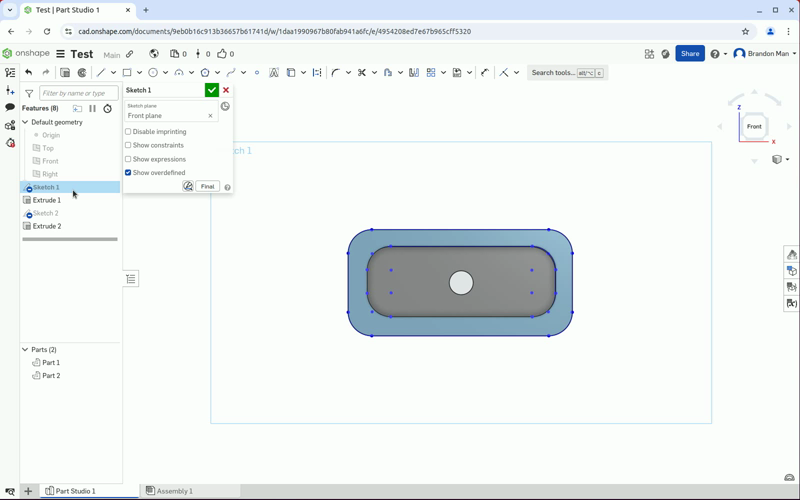
mouse_move(229, 92)
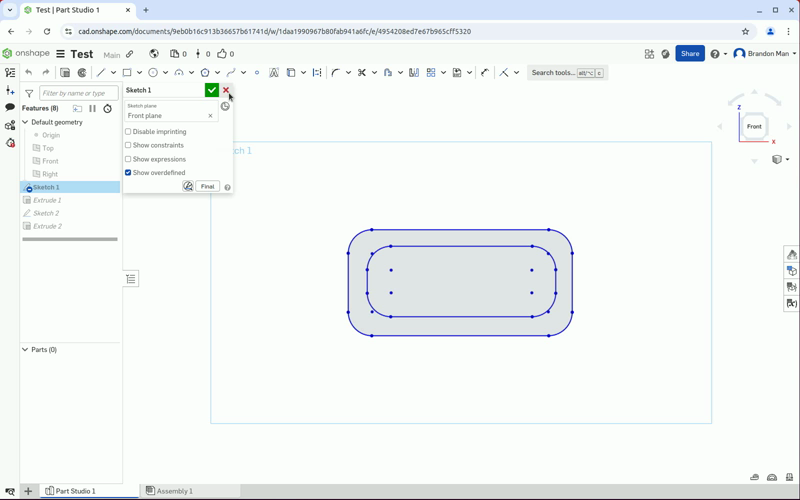
click(229, 92)
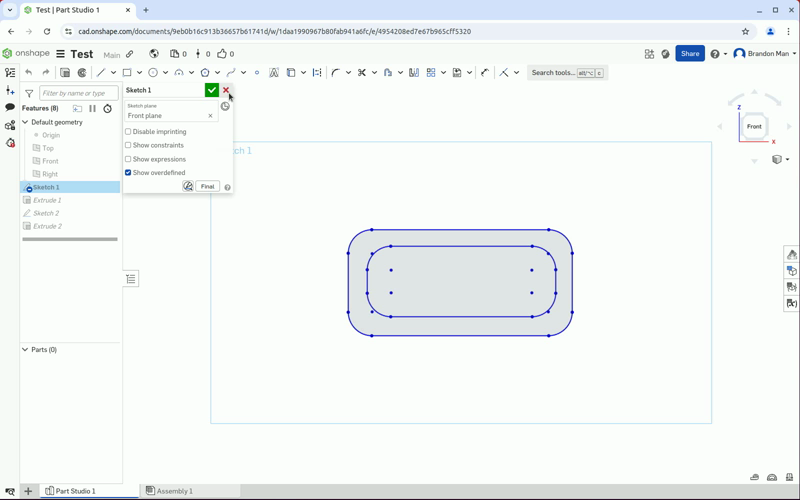
key(shift+s)
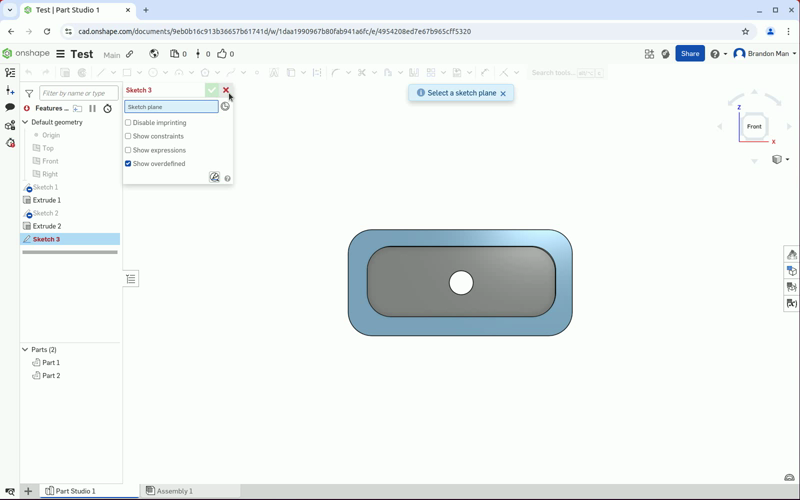
mouse_move(73, 163)
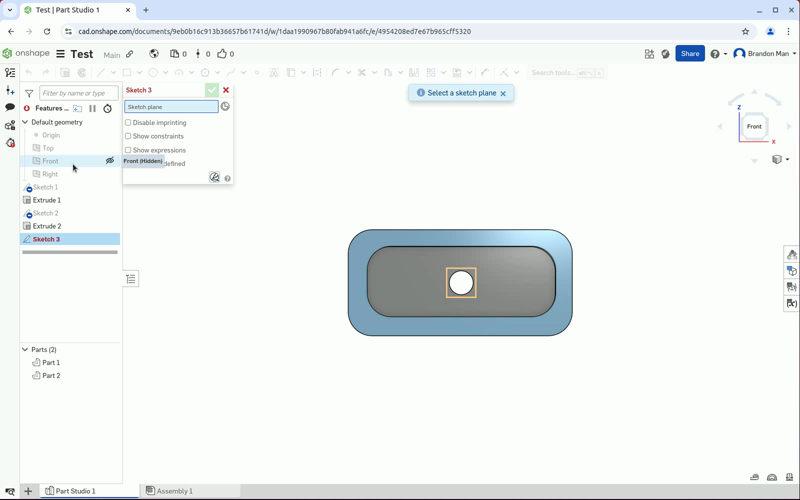
click(73, 163)
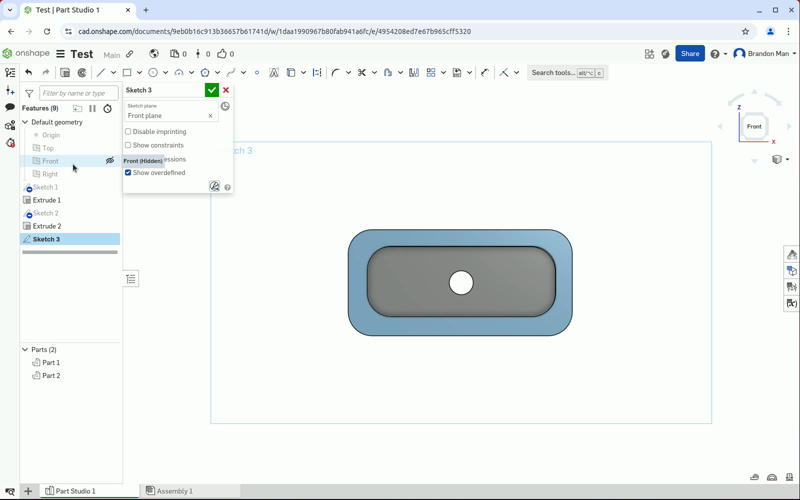
mouse_move(73, 352)
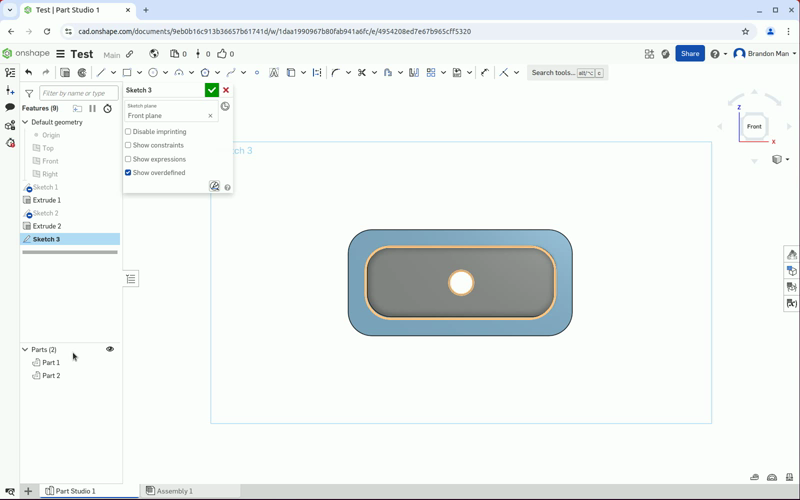
key(y)
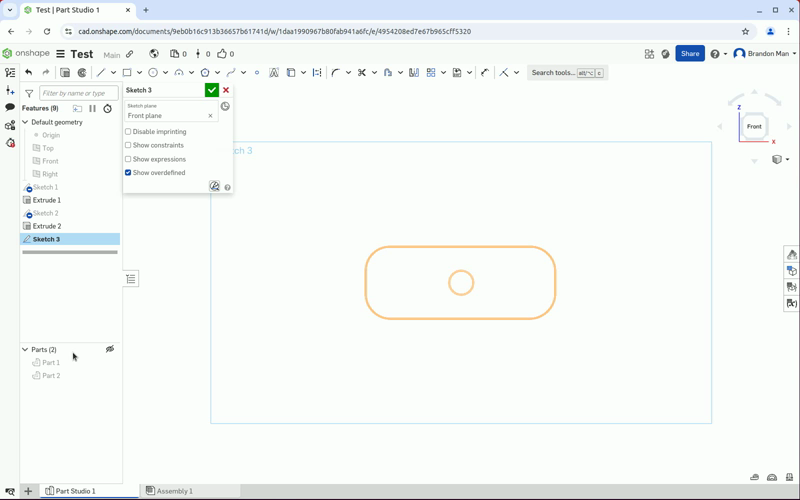
key(c)
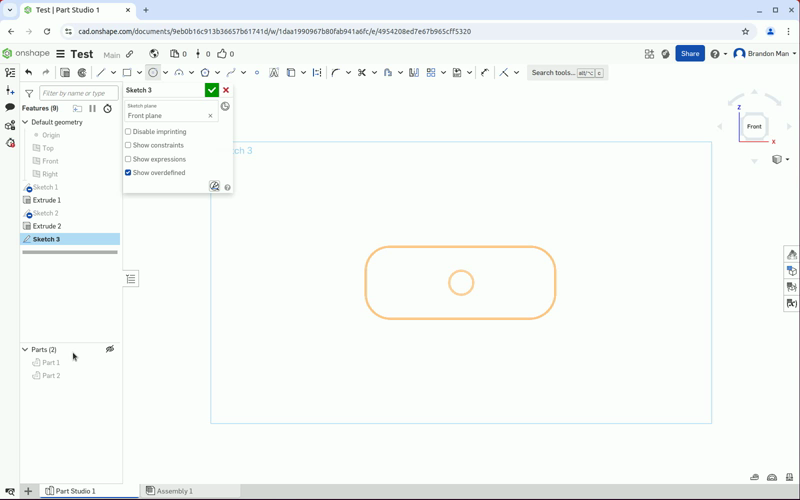
key_down(shift)
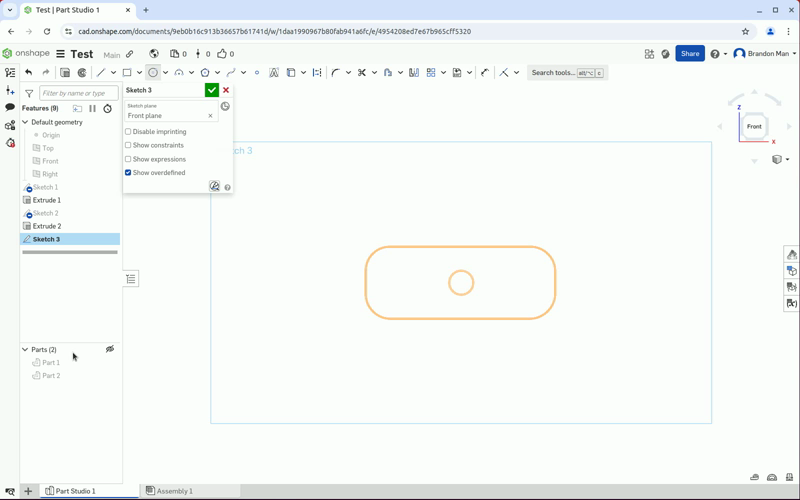
mouse_move(461, 282)
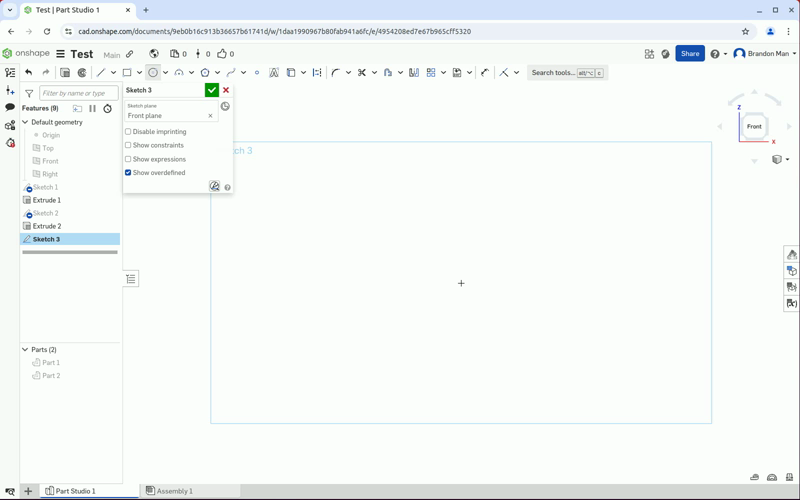
click(461, 282)
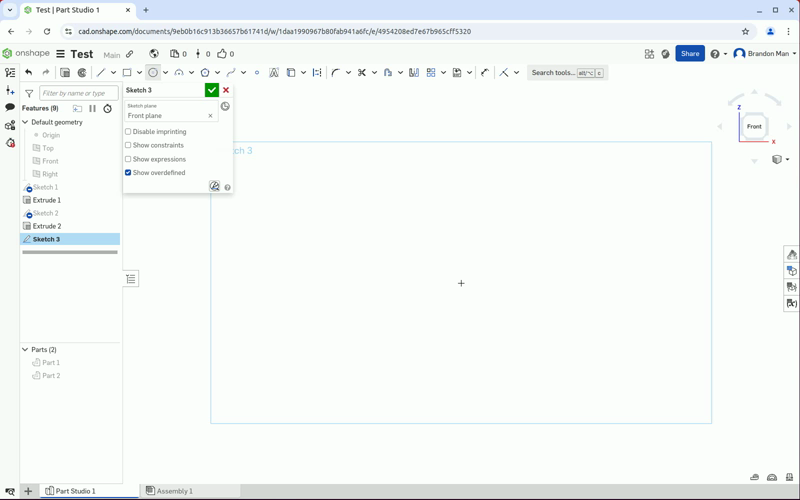
key_up(shift)
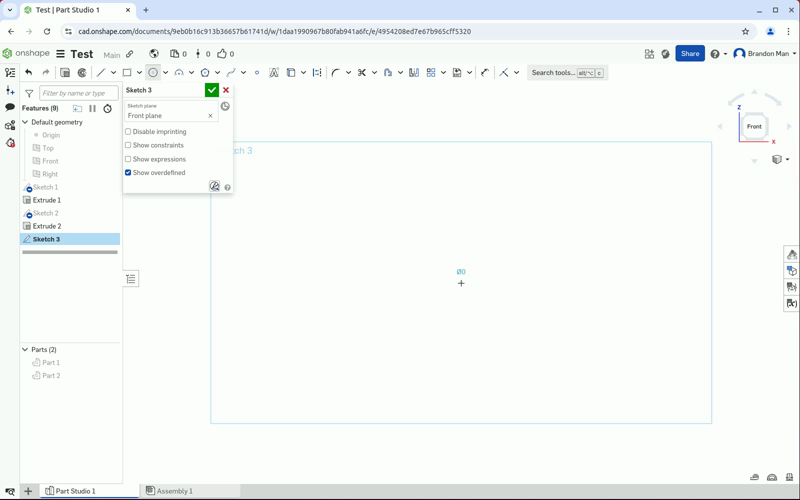
mouse_move(473, 282)
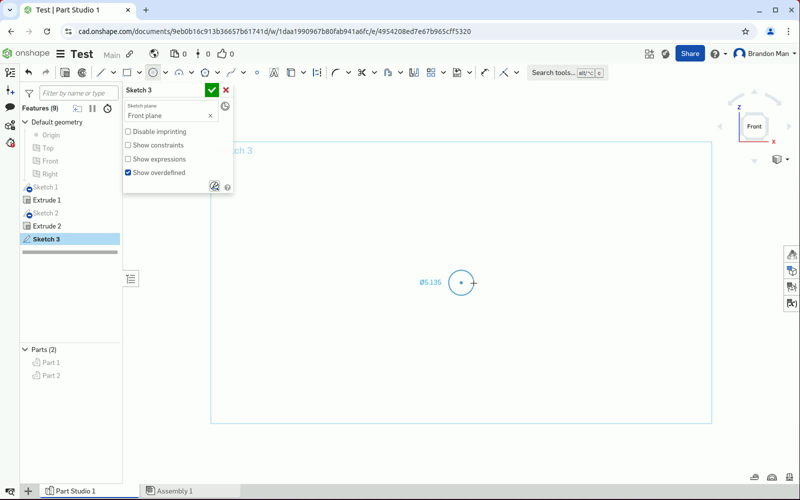
click(473, 282)
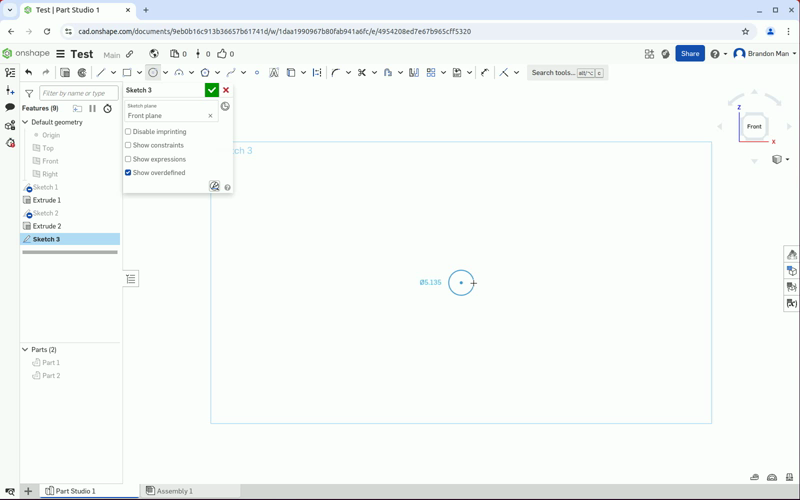
key(esc)
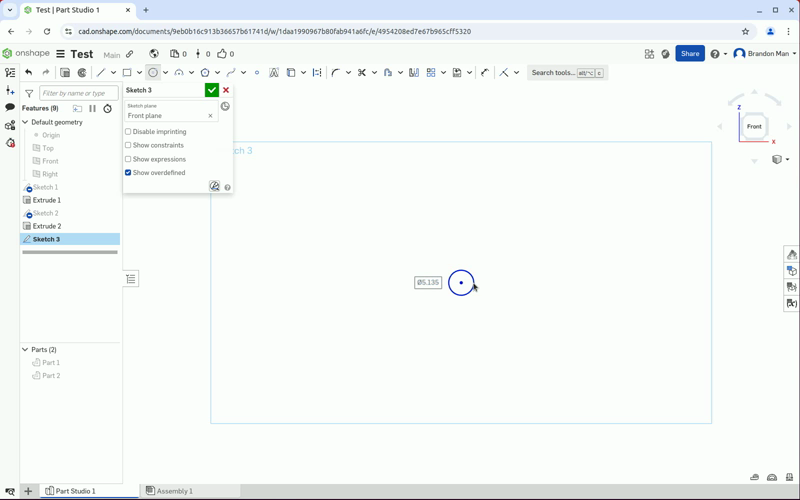
mouse_move(460, 291)
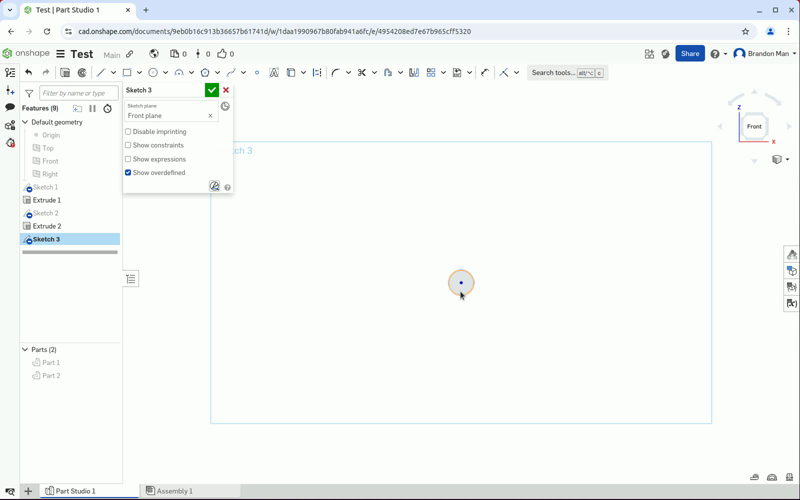
scroll(6)
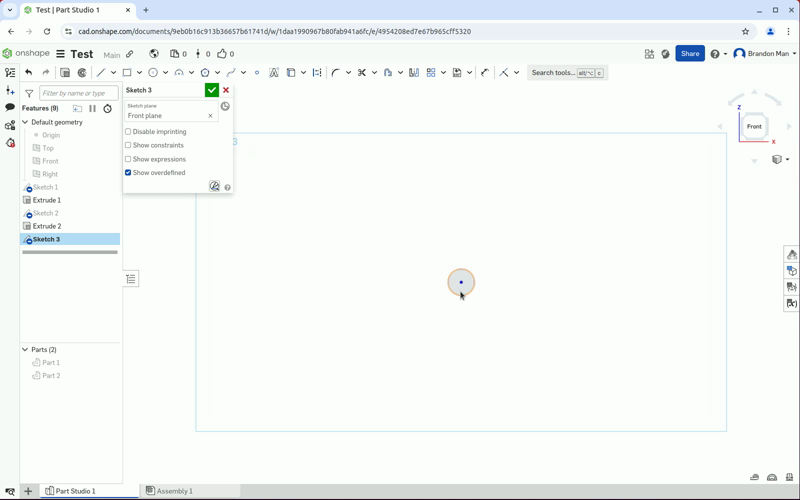
scroll(6)
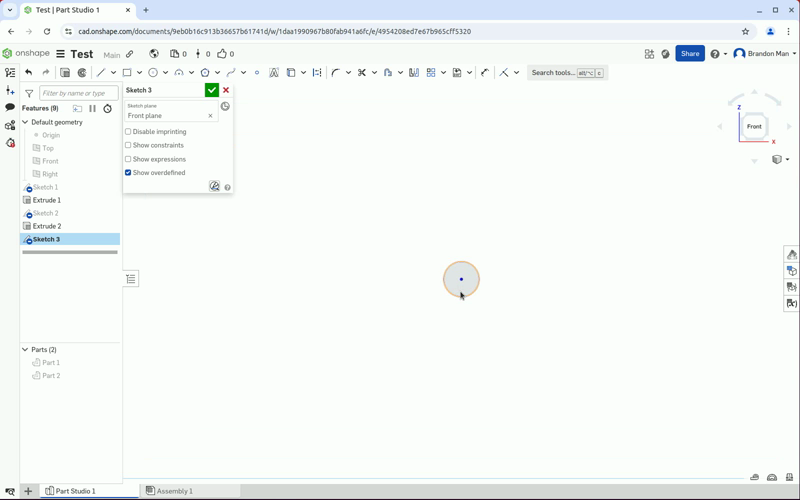
scroll(6)
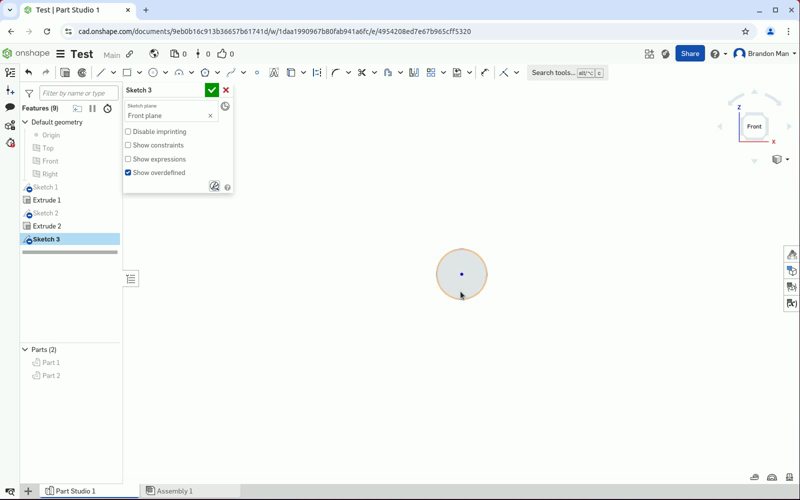
scroll(6)
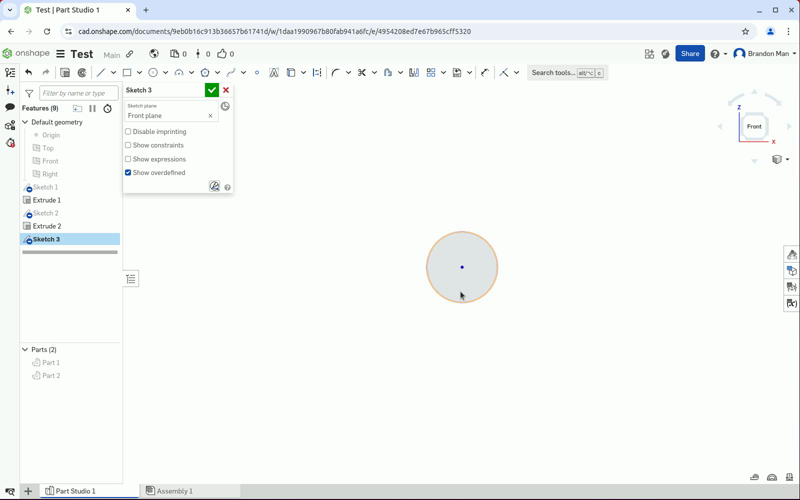
scroll(6)
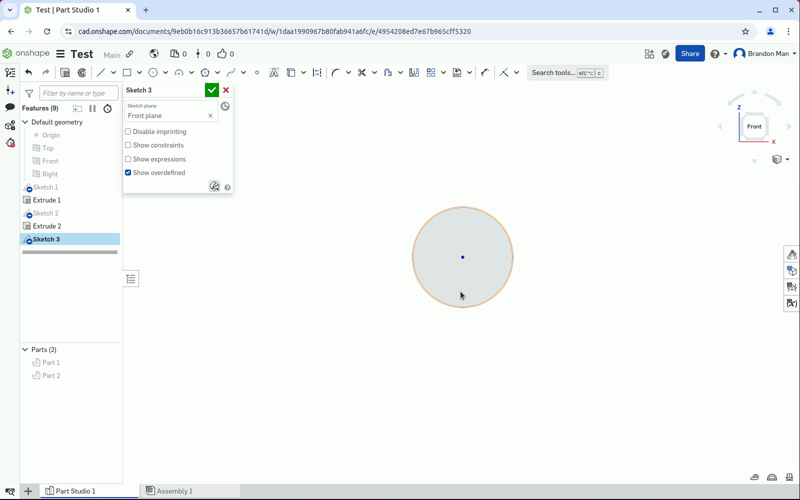
scroll(6)
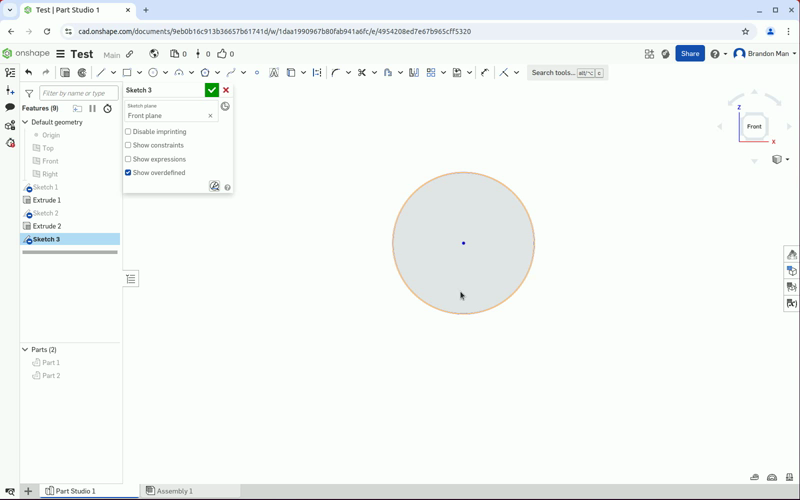
scroll(6)
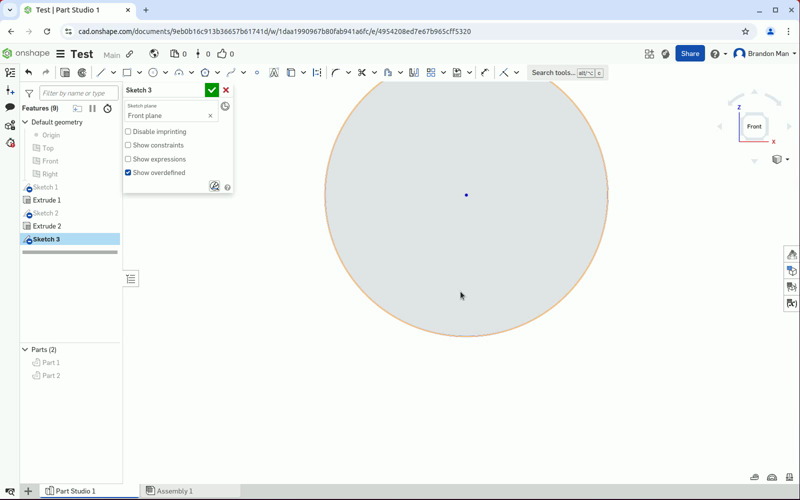
click(460, 291)
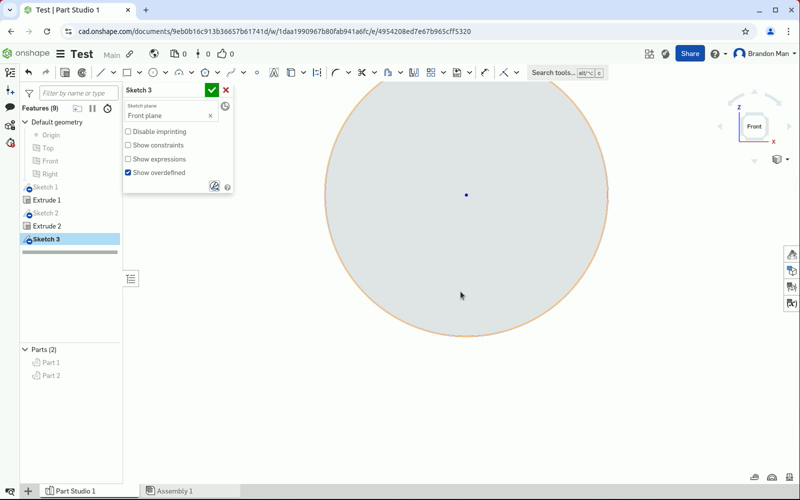
scroll(-6)
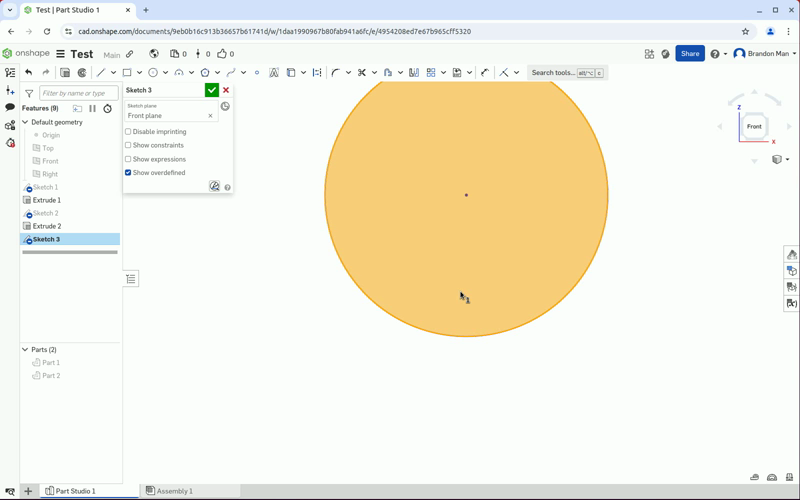
scroll(-6)
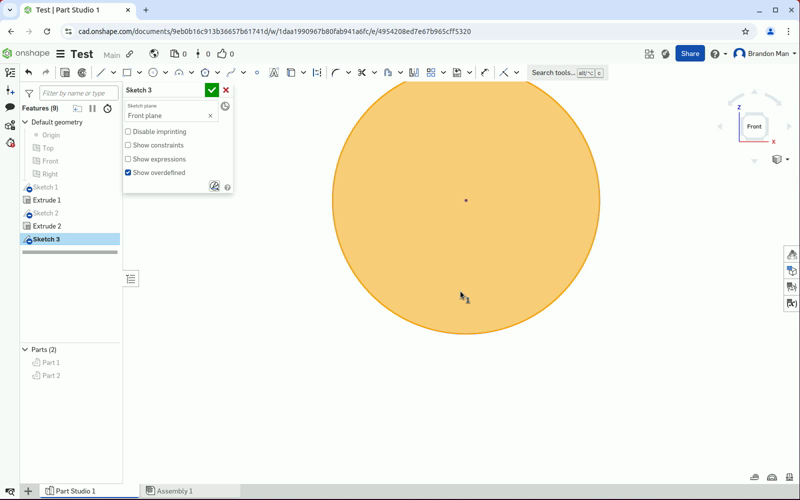
scroll(-6)
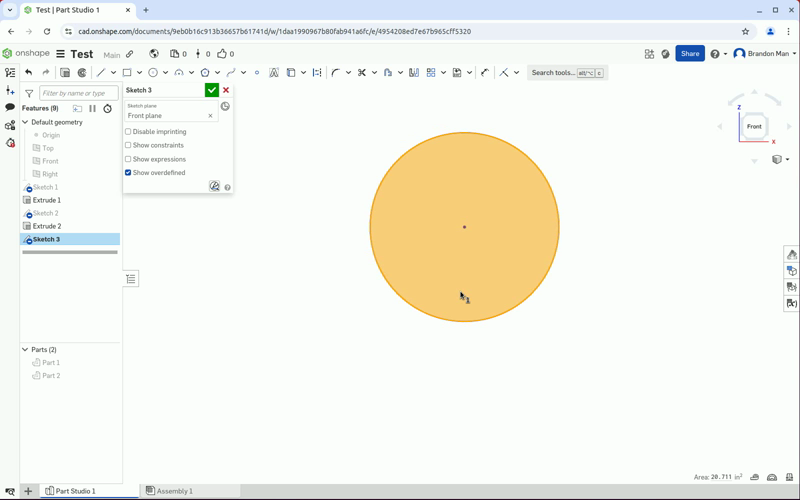
scroll(-6)
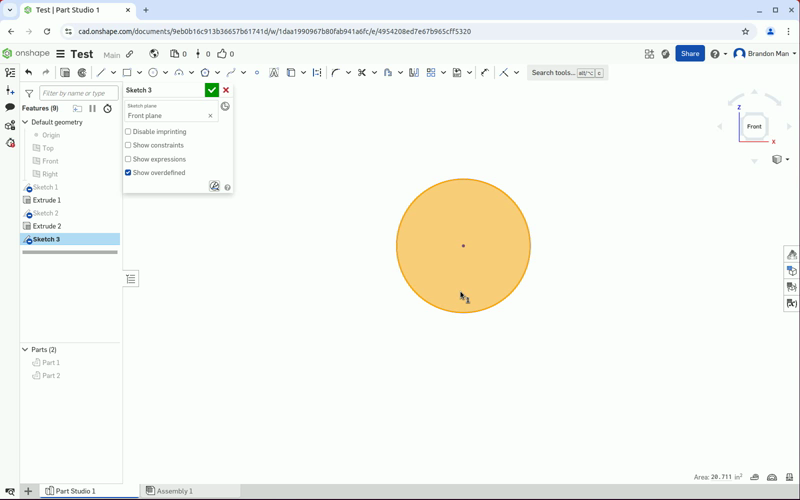
scroll(-6)
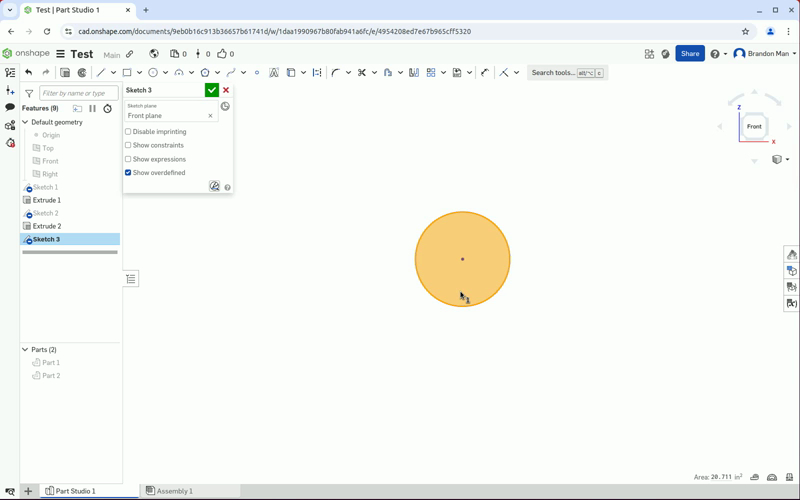
scroll(-6)
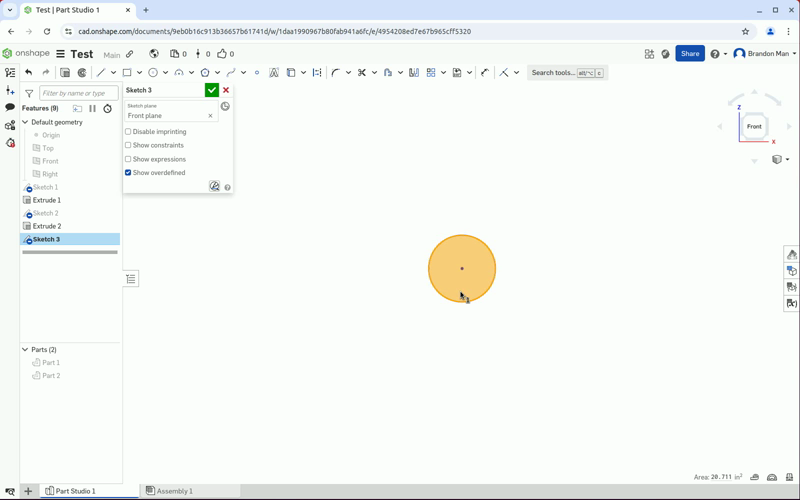
scroll(-6)
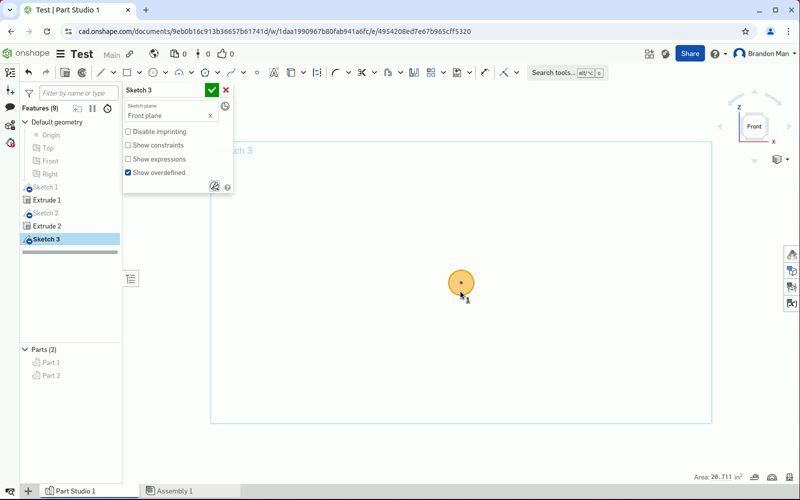
mouse_move(73, 352)
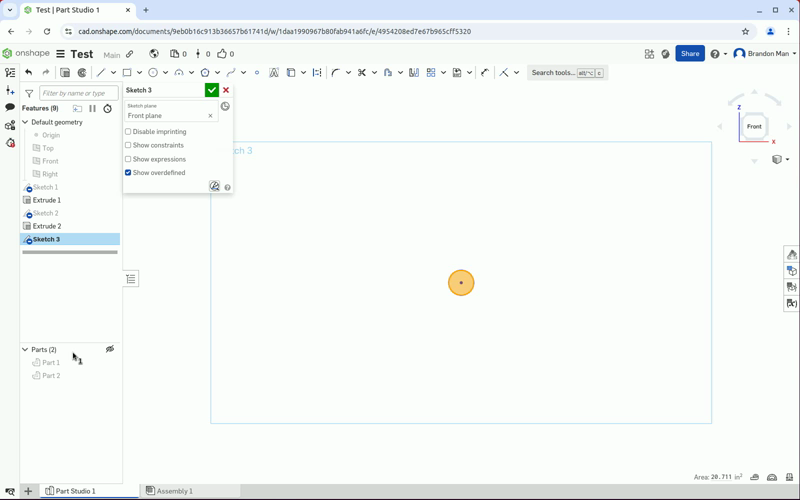
key(shift+y)
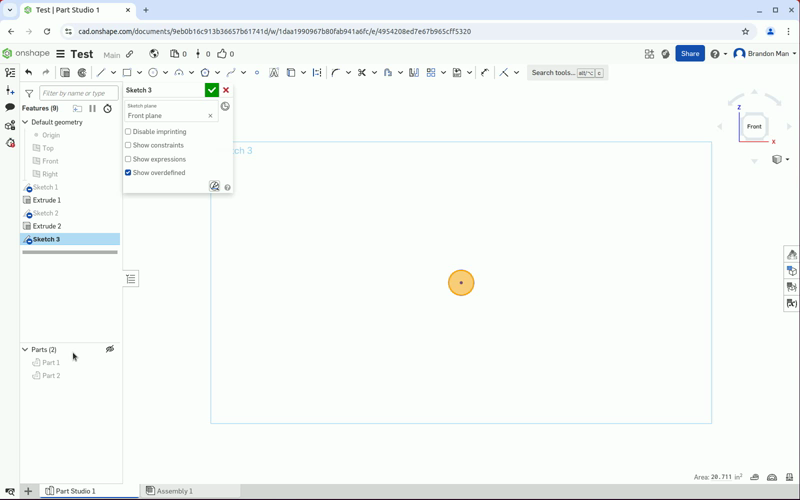
key(shift+e)
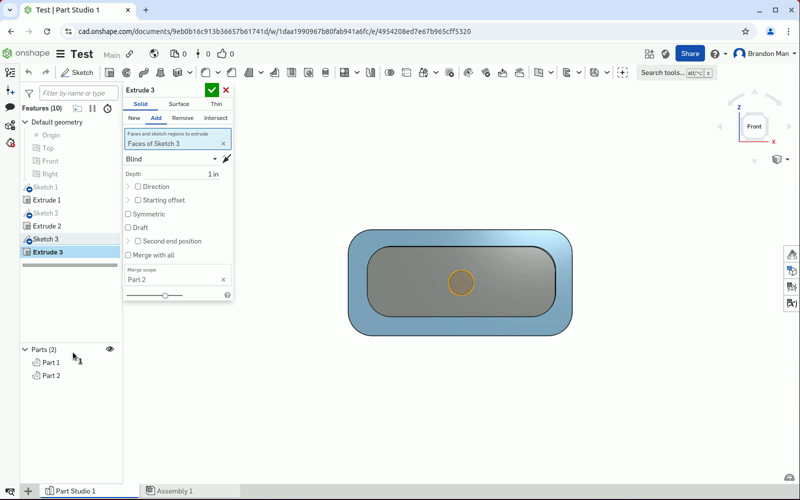
mouse_move(143, 106)
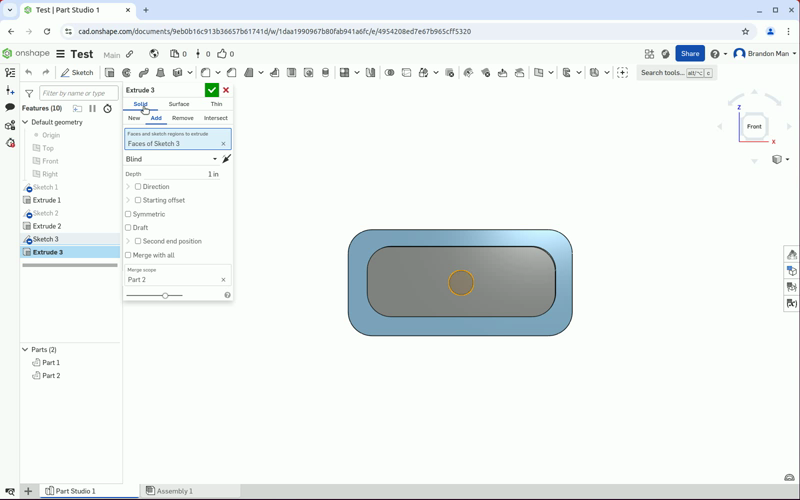
click(143, 106)
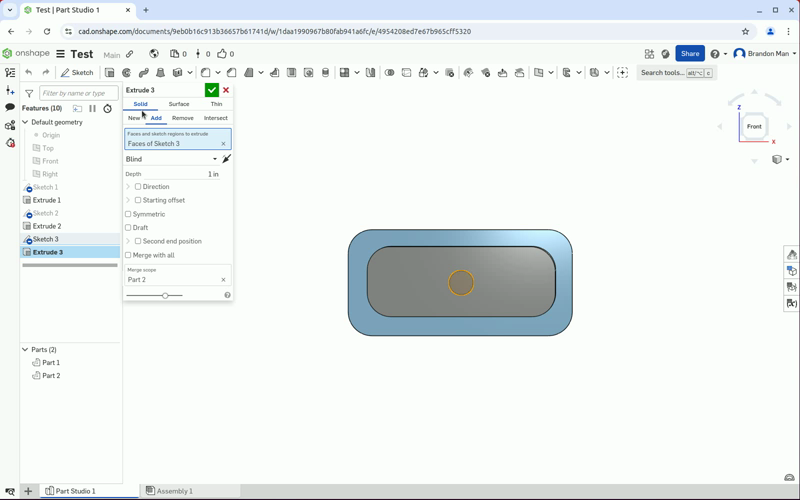
mouse_move(137, 120)
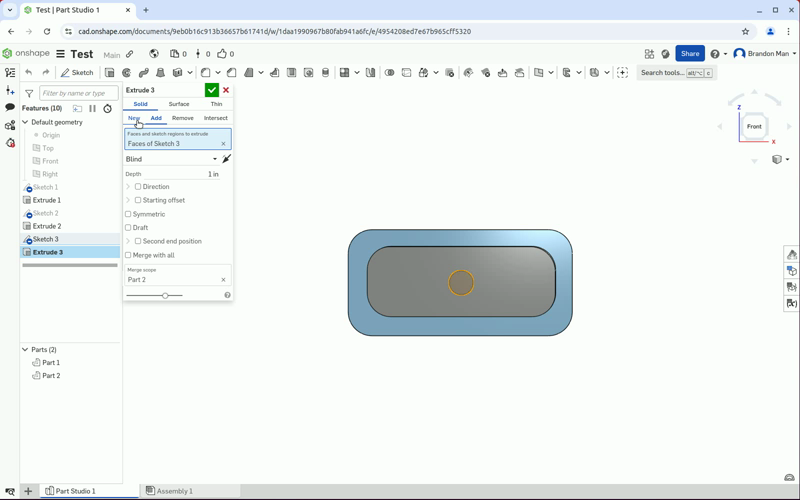
click(137, 120)
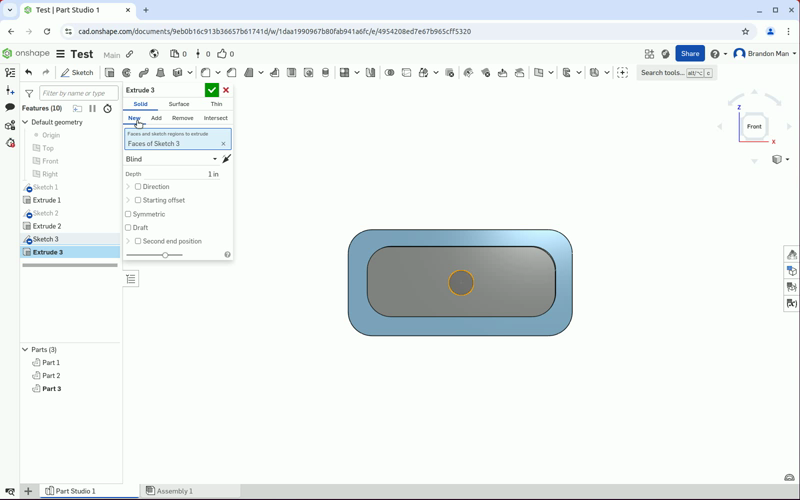
key(tab, 4)
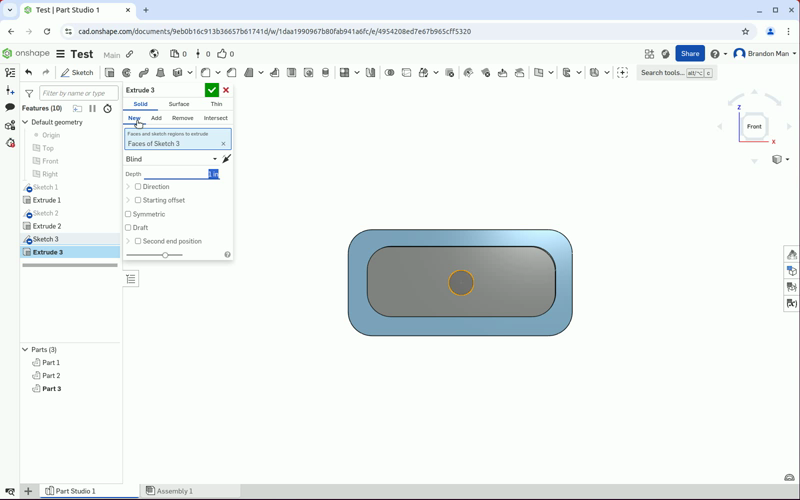
text(12.276)
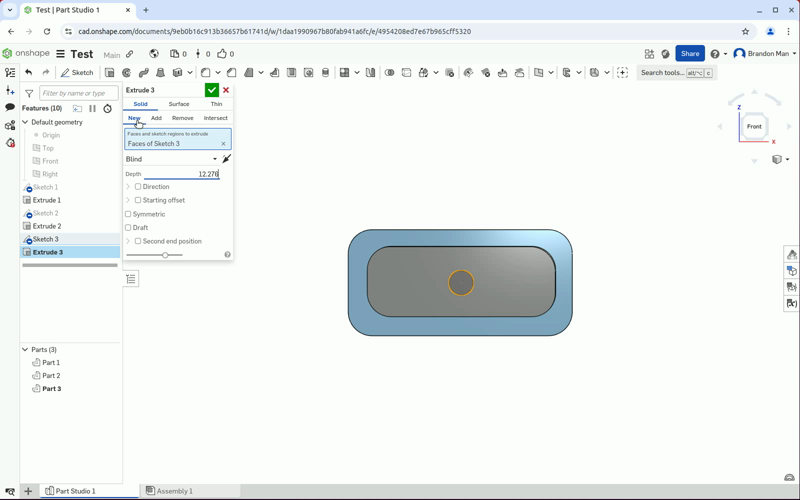
key(enter)
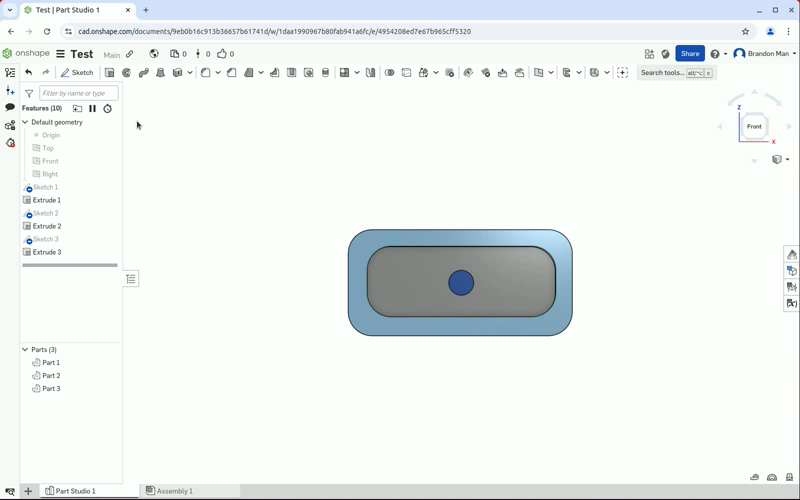
key(shift+h)
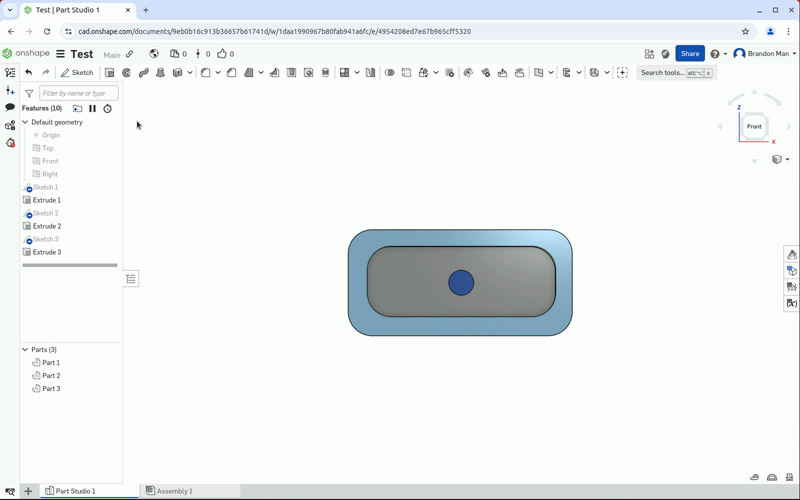
key(shift+h)
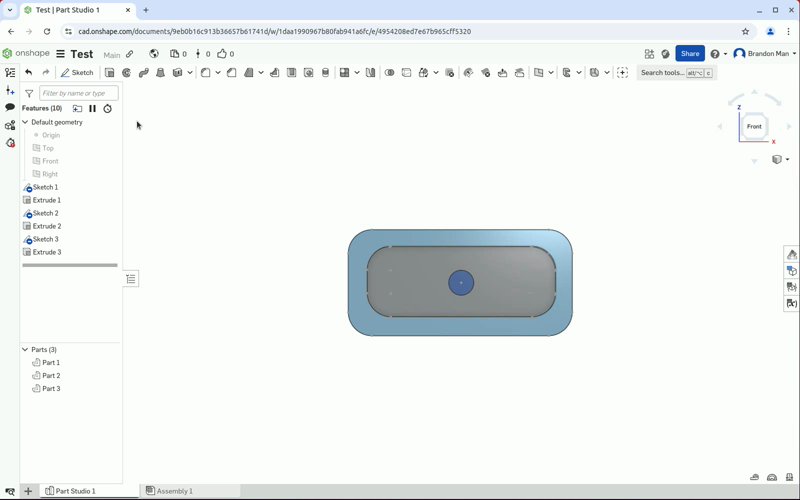
key(shift+7)
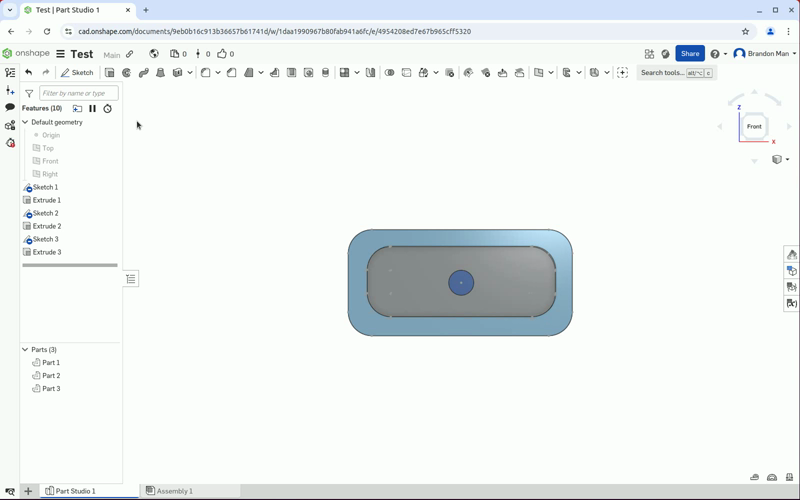
key(left, 2)
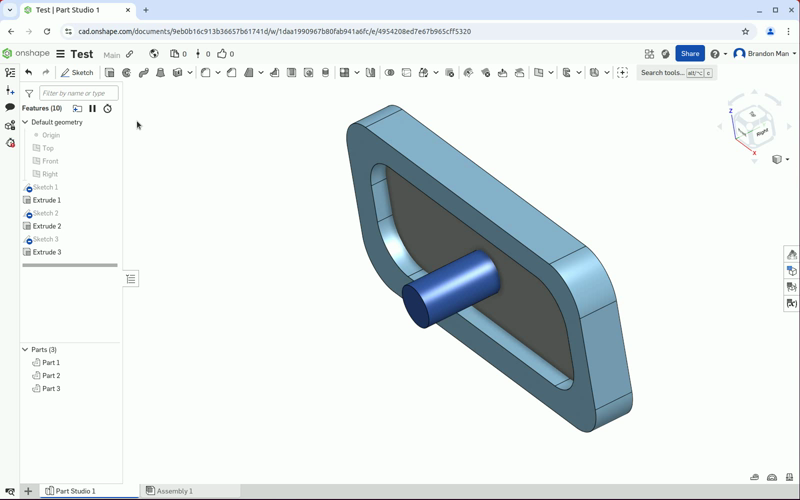
key(down, 2)
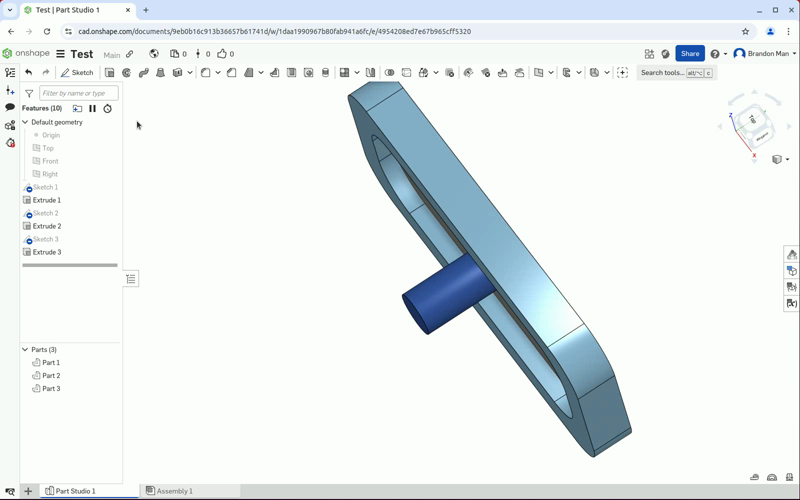
key(up, 2)
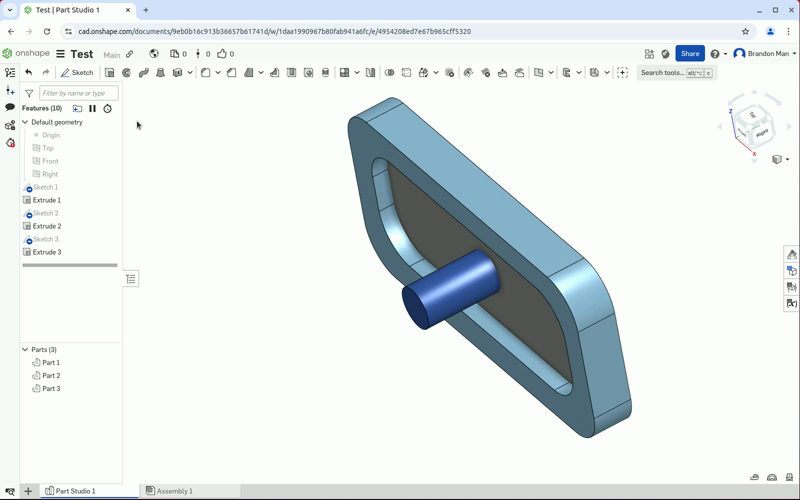
key(right, 2)
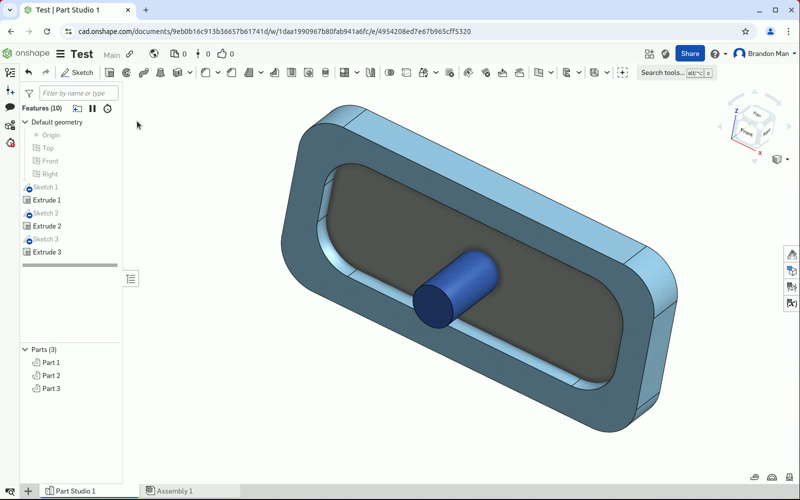
mouse_move(73, 189)
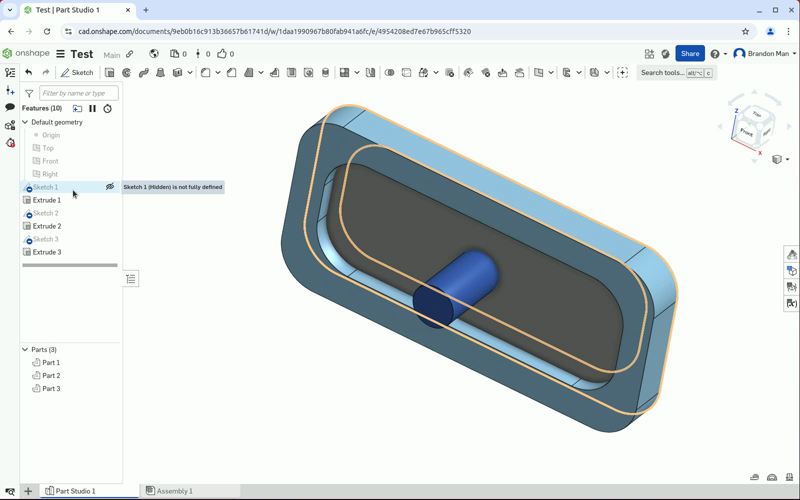
click(73, 189)